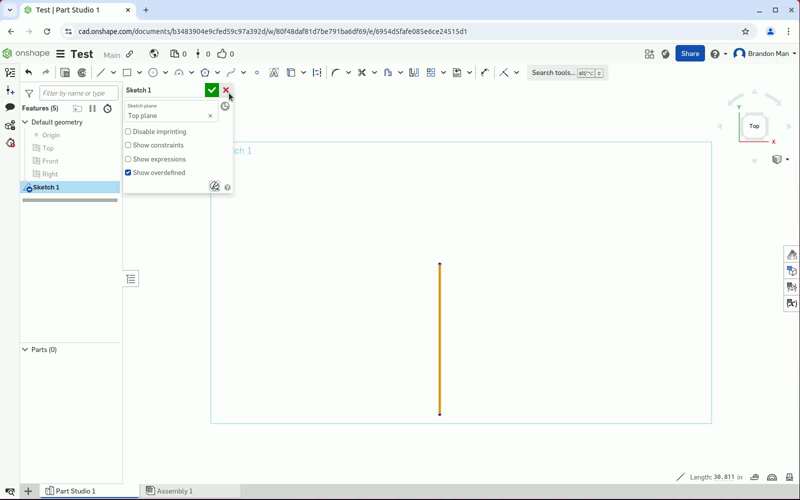
key(shift+h)
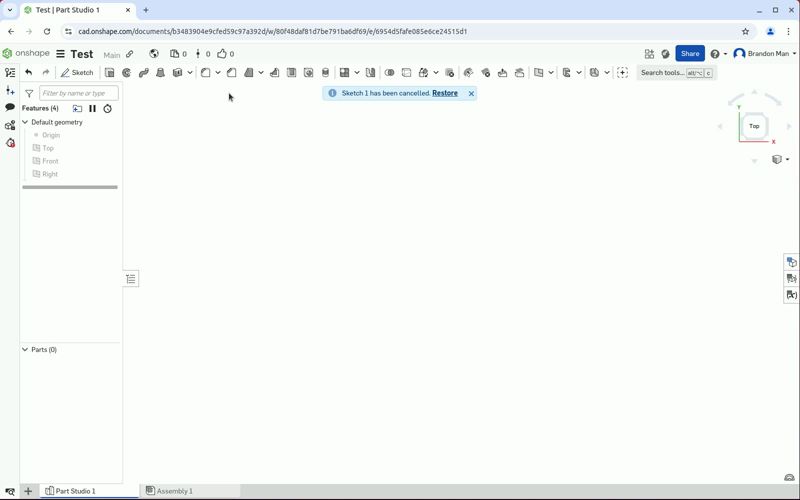
mouse_move(73, 352)
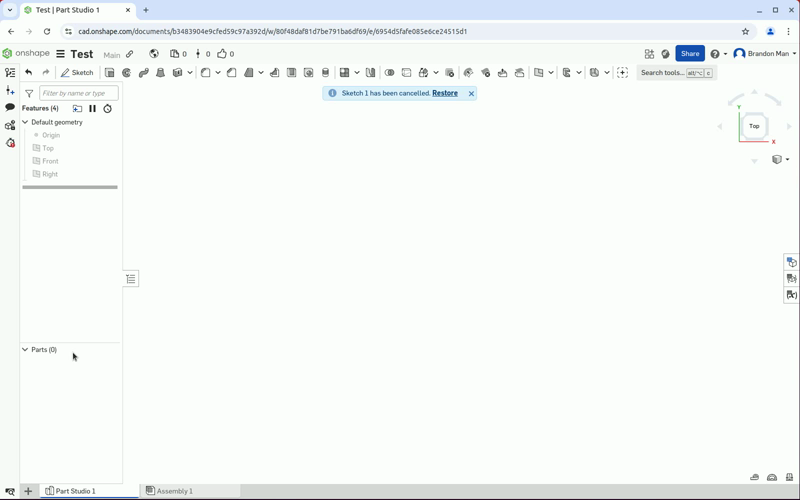
key(y)
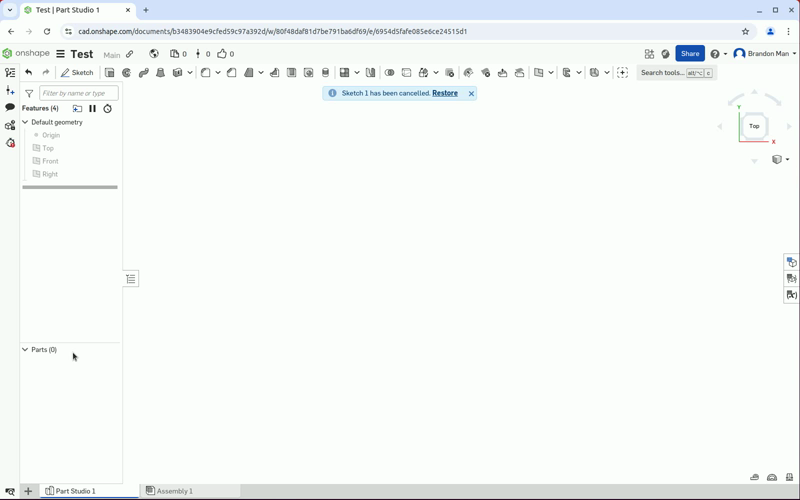
key(shift+p)
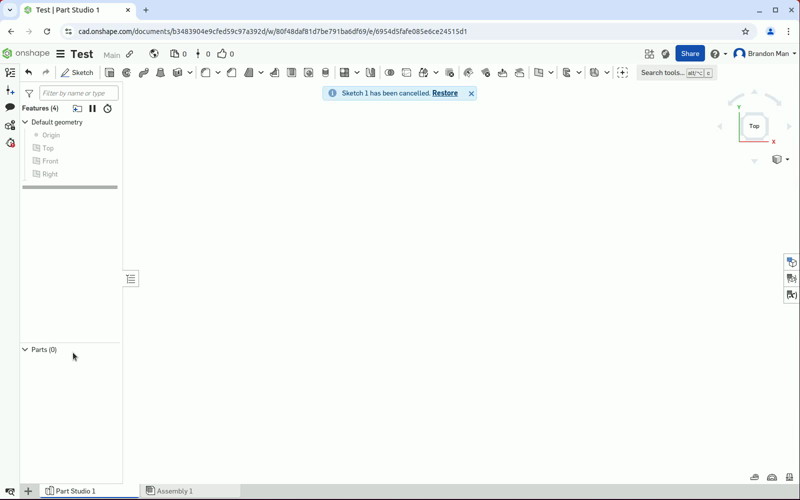
key(space)
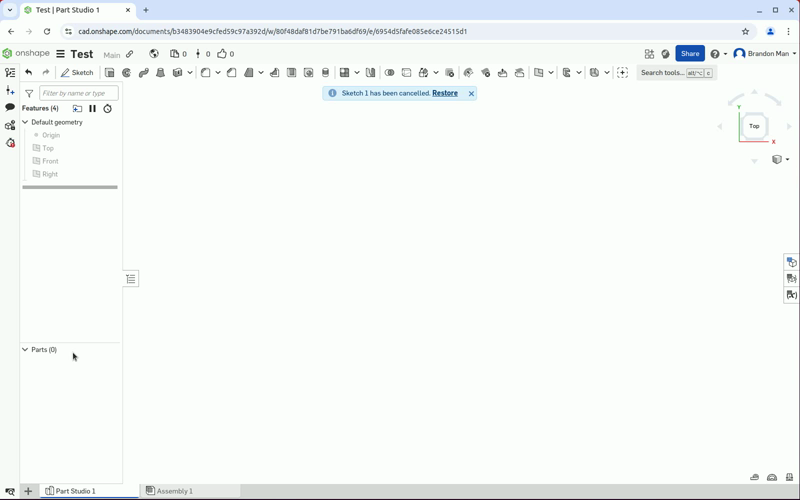
key_down(shift)
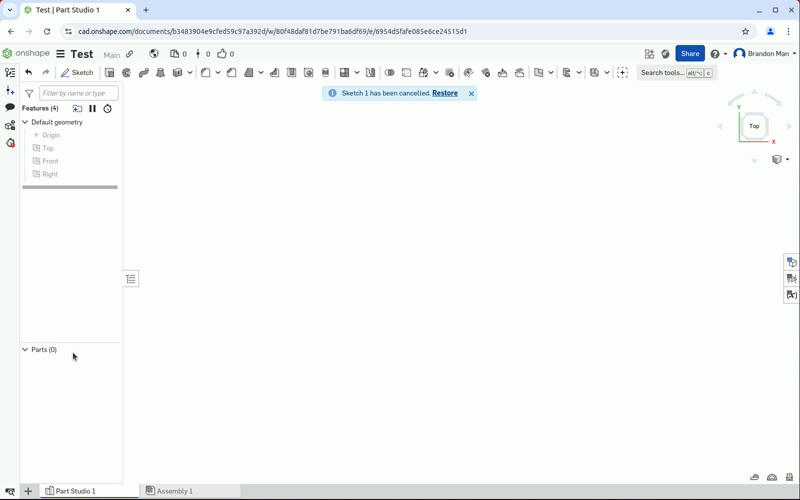
key(up)
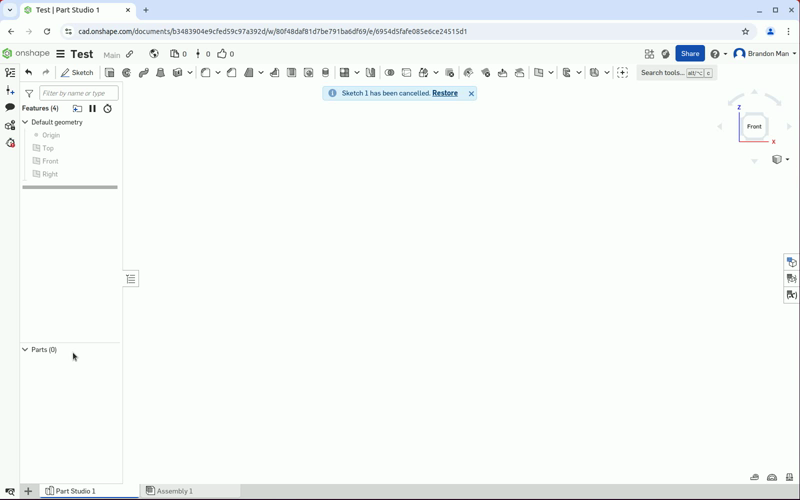
key_up(shift)
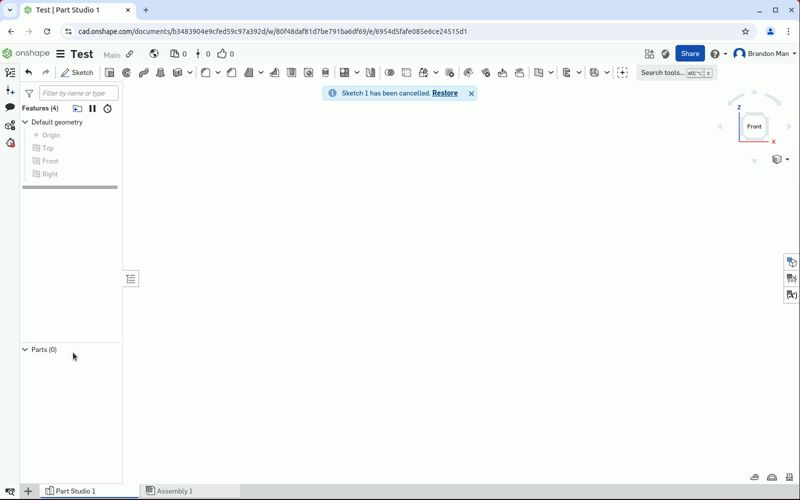
mouse_move(73, 352)
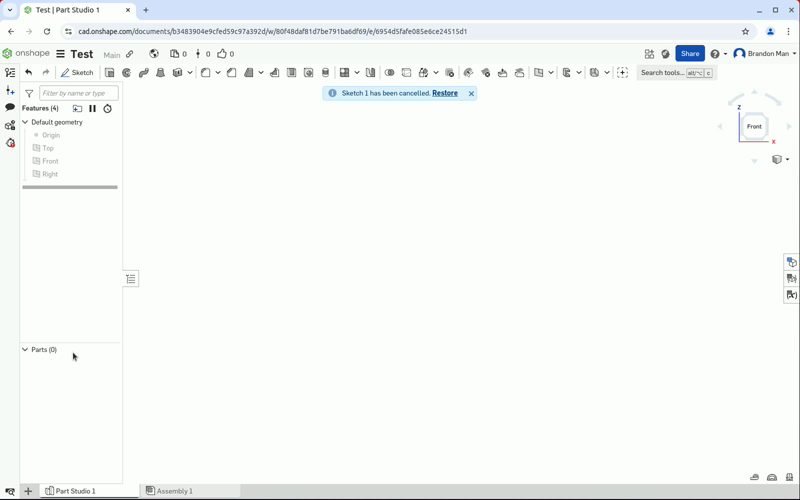
key(shift+y)
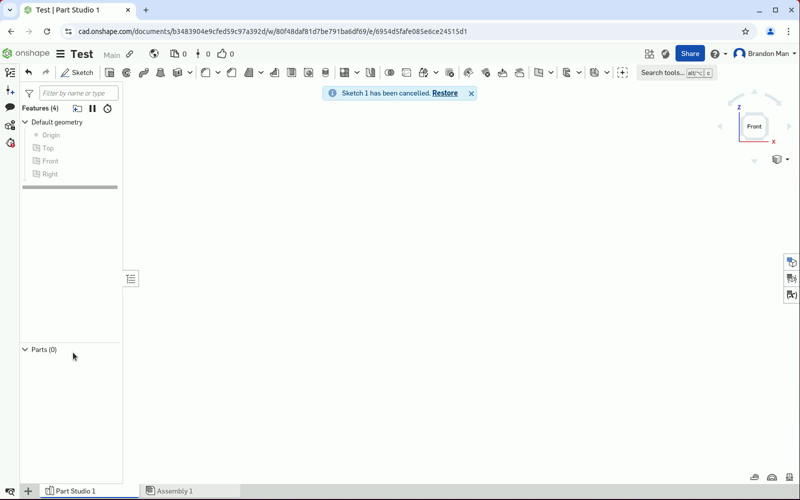
key(shift+s)
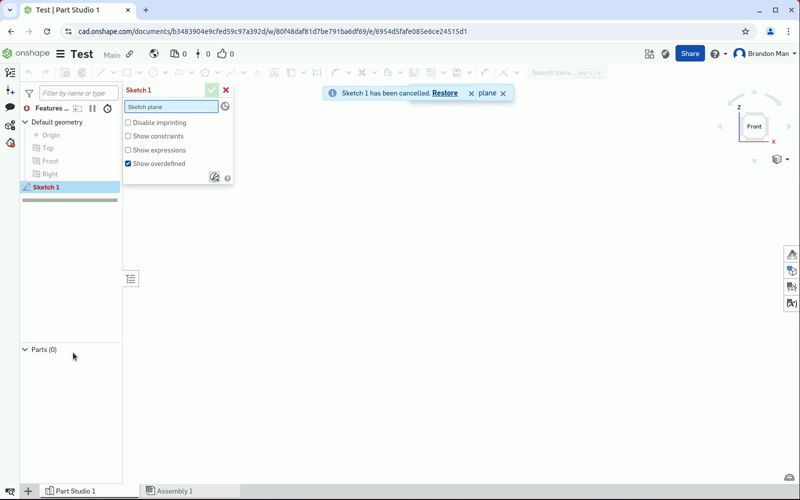
mouse_move(73, 163)
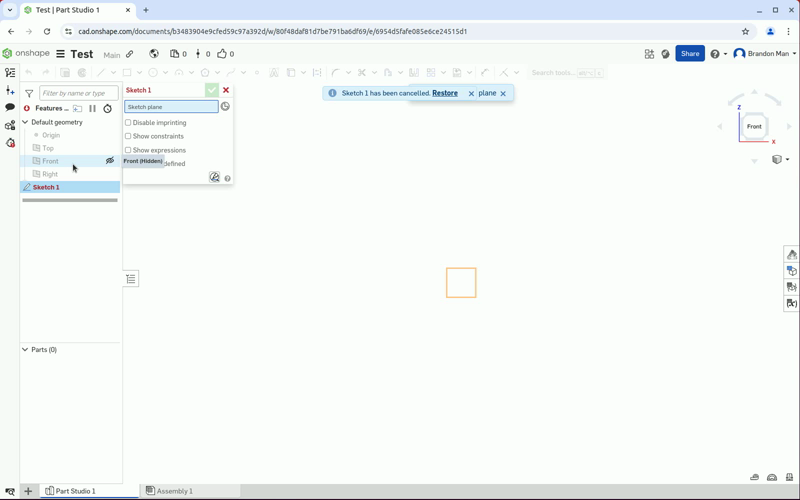
click(73, 163)
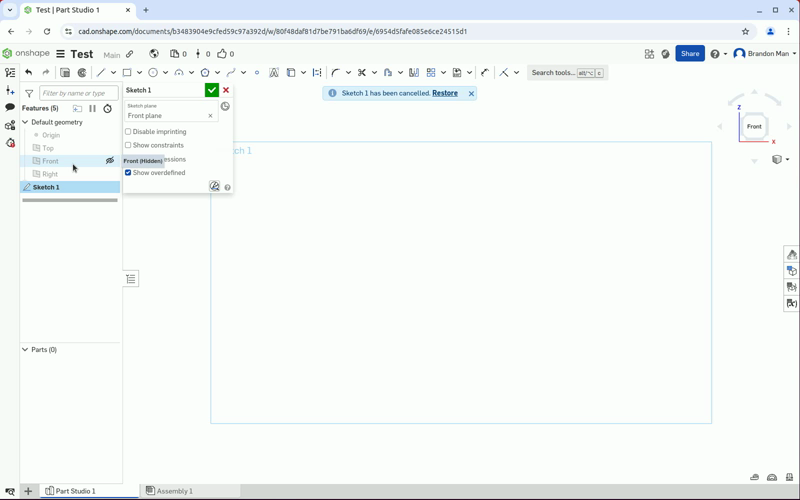
mouse_move(73, 352)
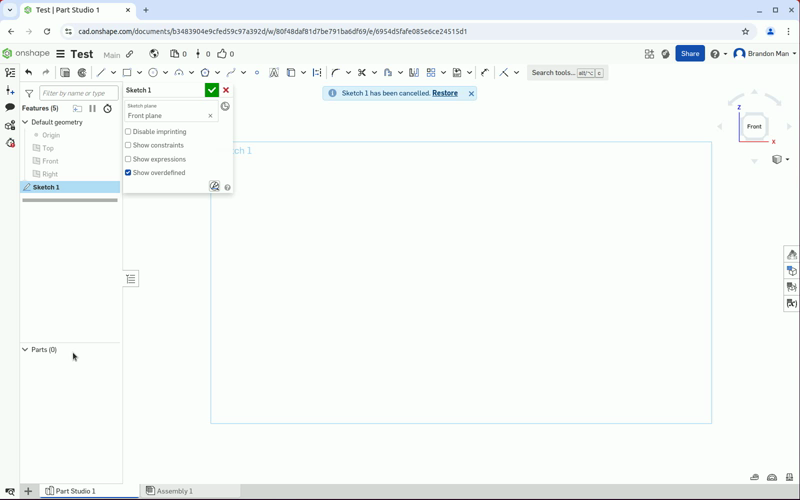
key(y)
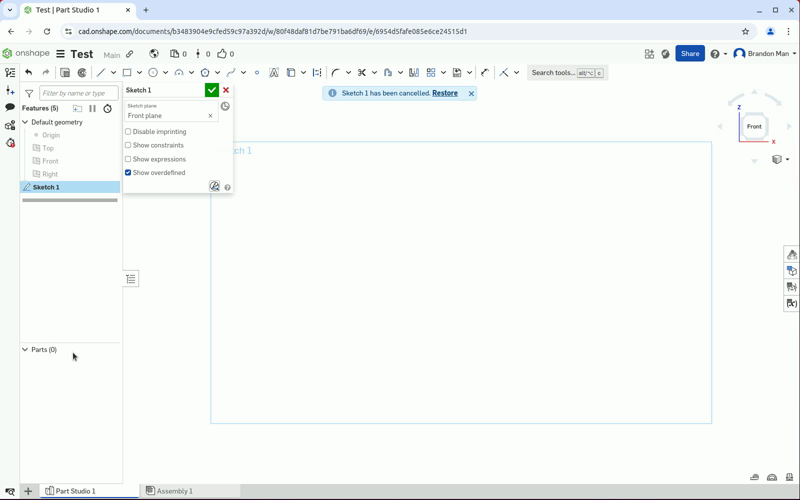
key(c)
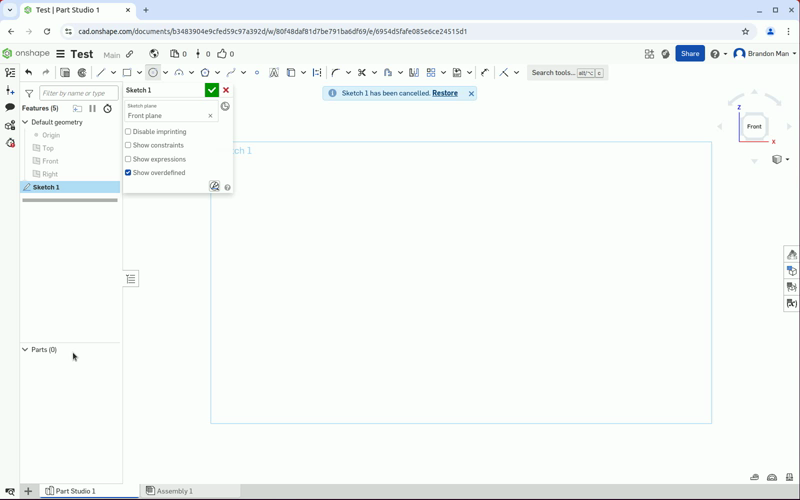
key_down(shift)
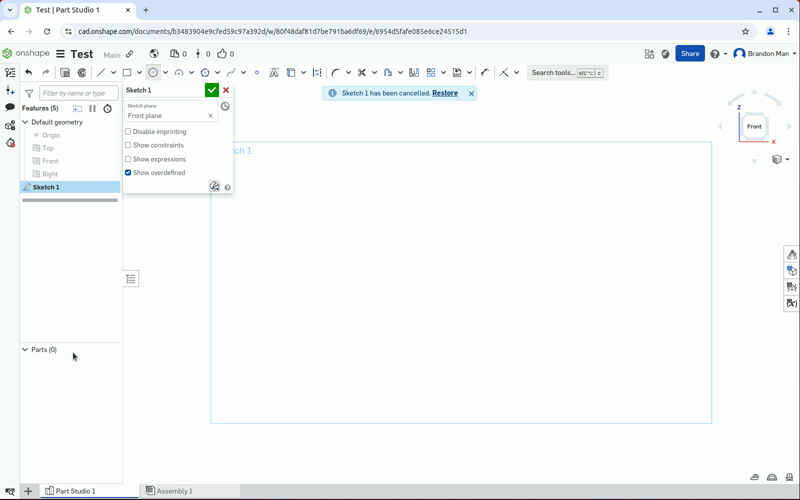
mouse_move(460, 282)
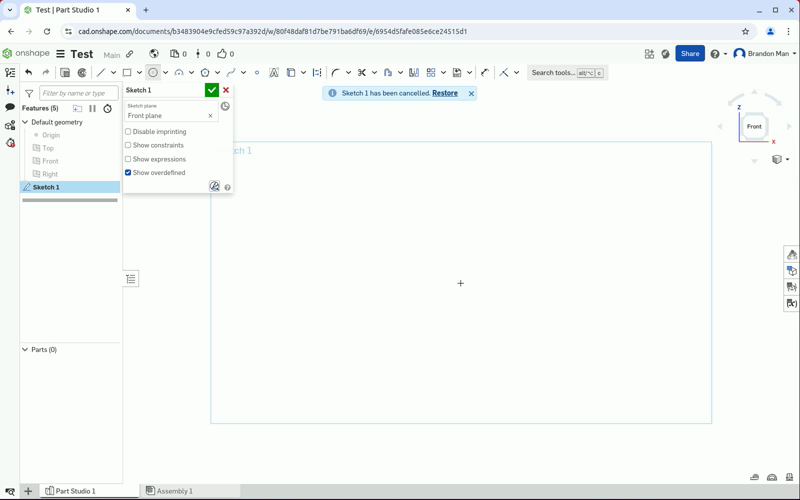
click(460, 282)
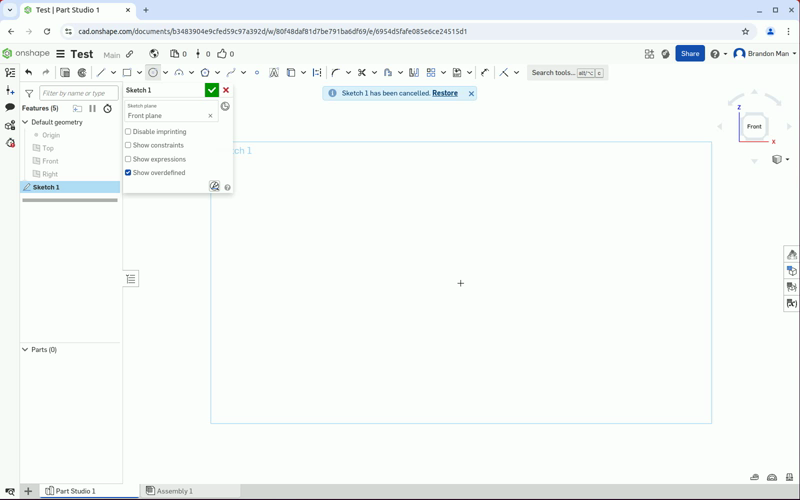
key_up(shift)
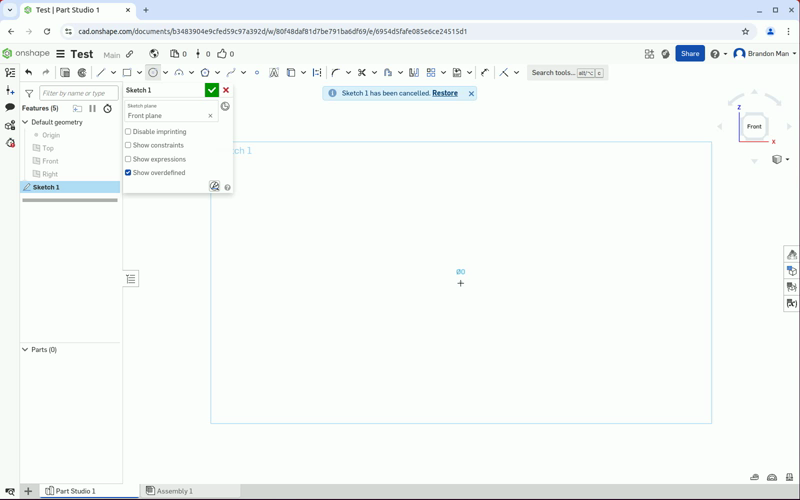
mouse_move(491, 282)
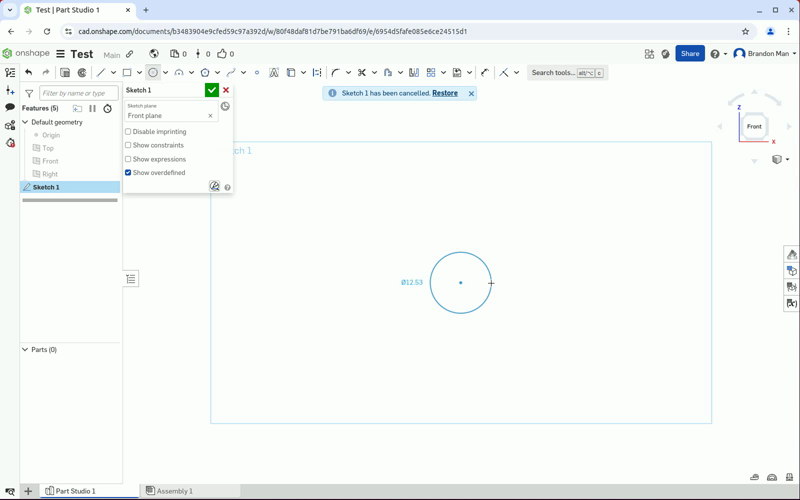
click(491, 282)
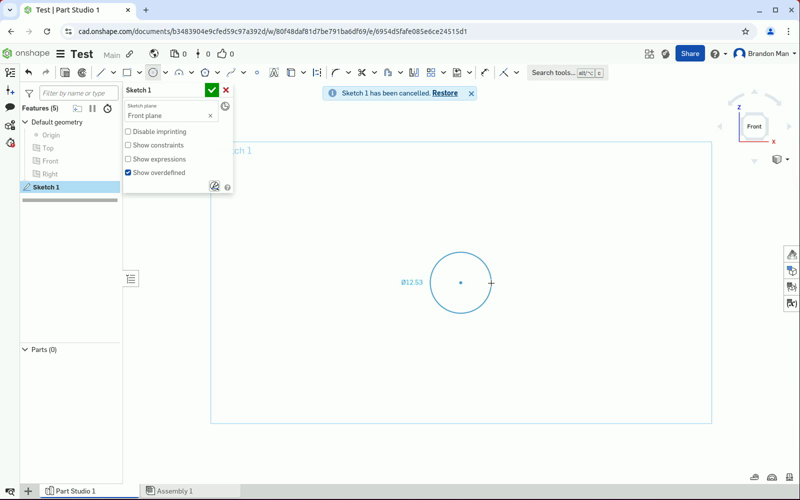
key(esc)
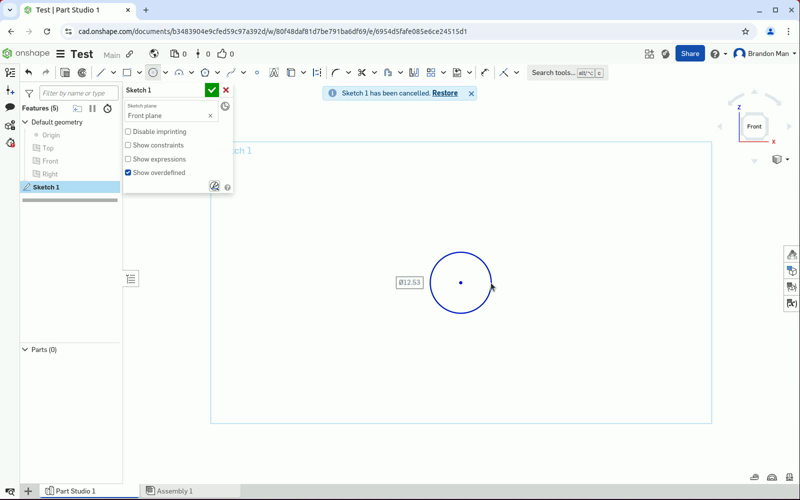
key(l)
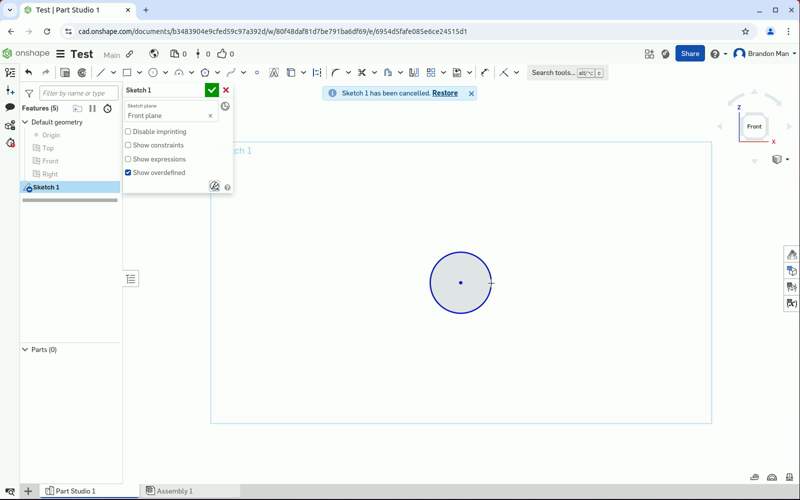
key_down(shift)
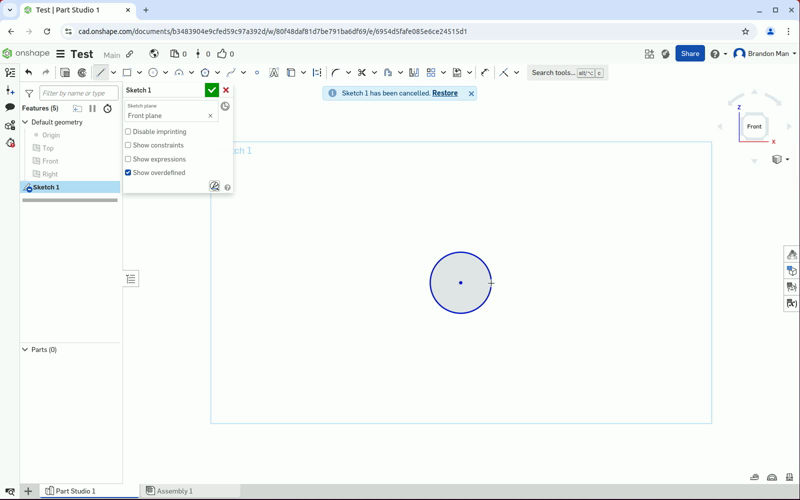
mouse_move(436, 282)
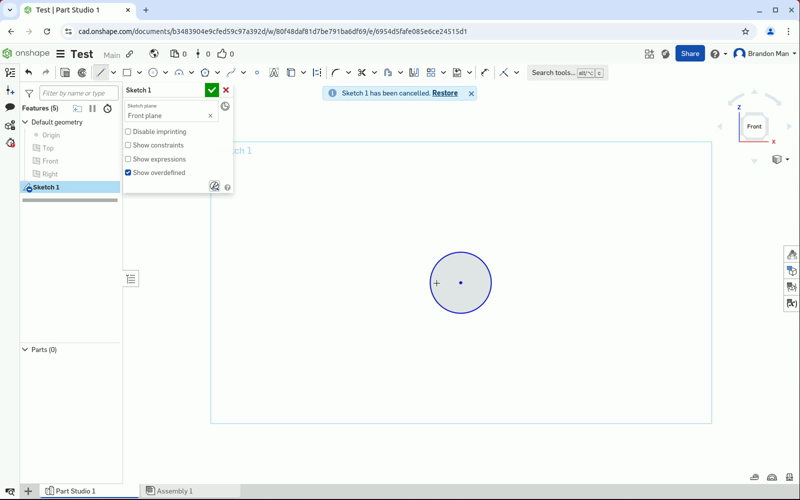
click(436, 282)
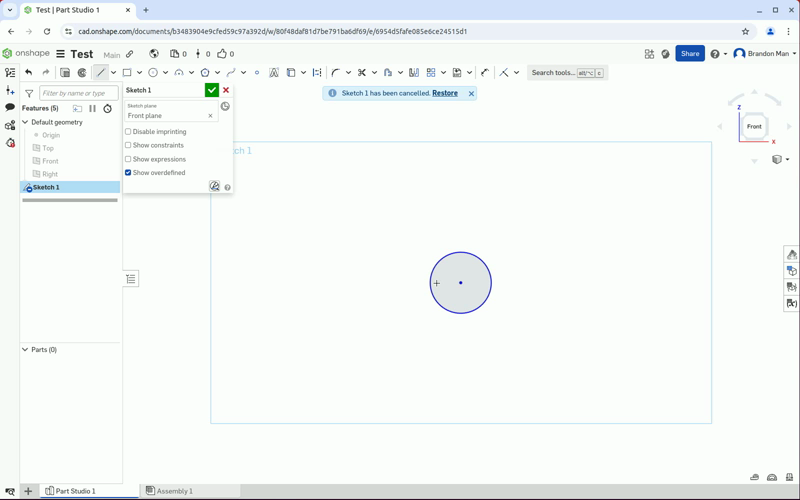
key_up(shift)
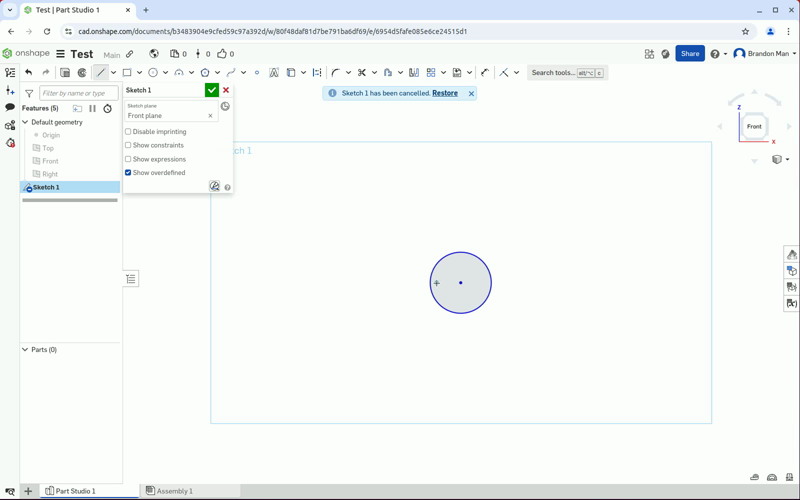
key_down(shift)
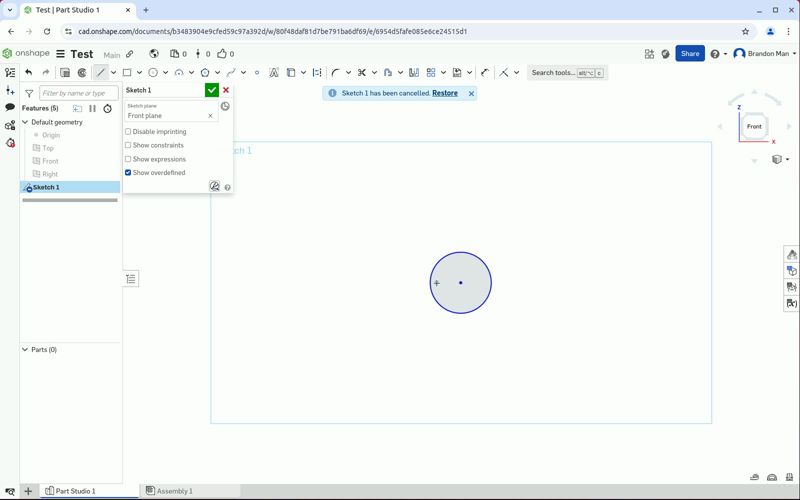
mouse_move(466, 282)
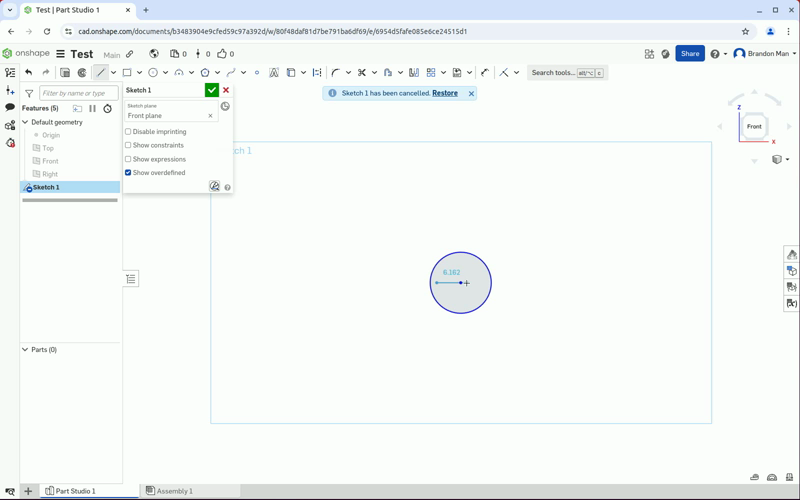
mouse_move(460, 306)
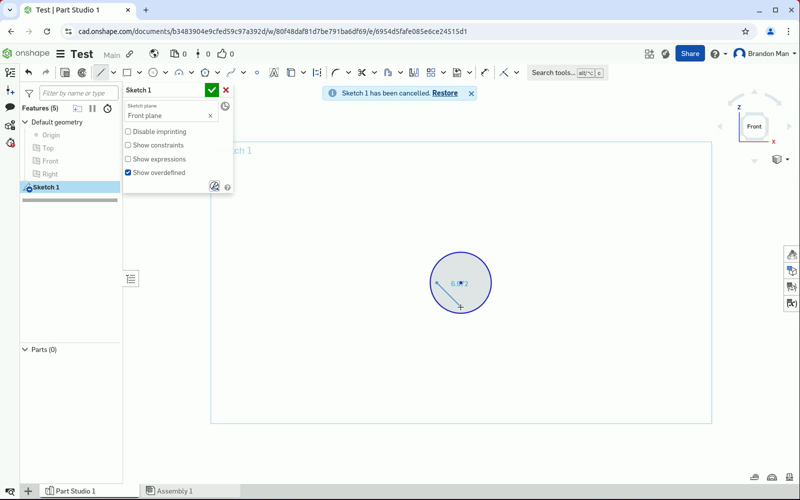
click(460, 306)
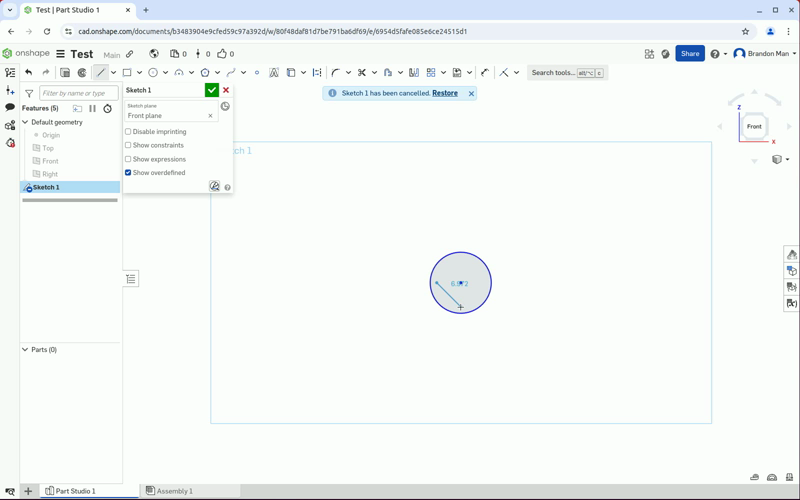
key_up(shift)
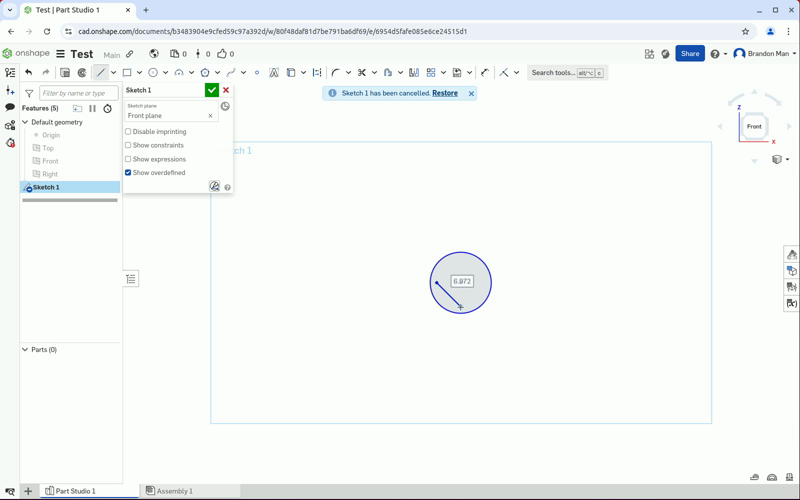
key_down(shift)
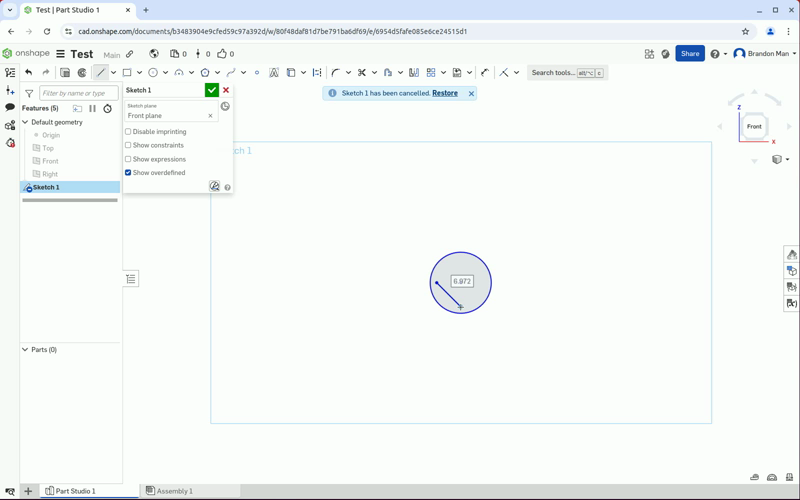
mouse_move(490, 306)
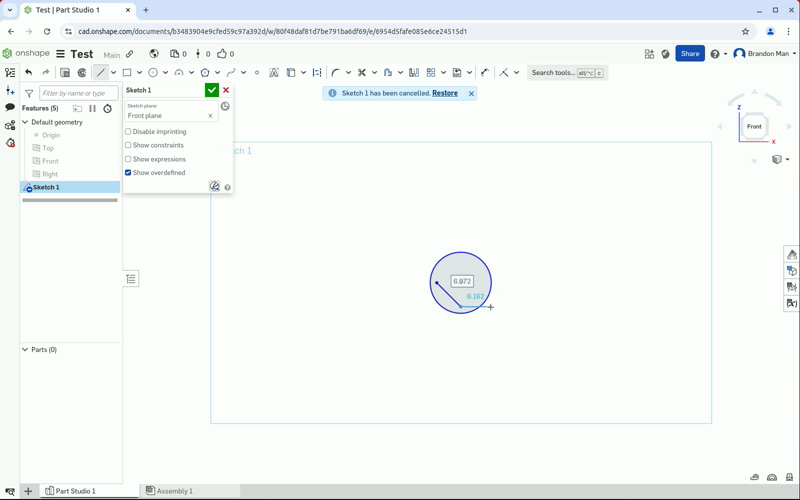
mouse_move(484, 282)
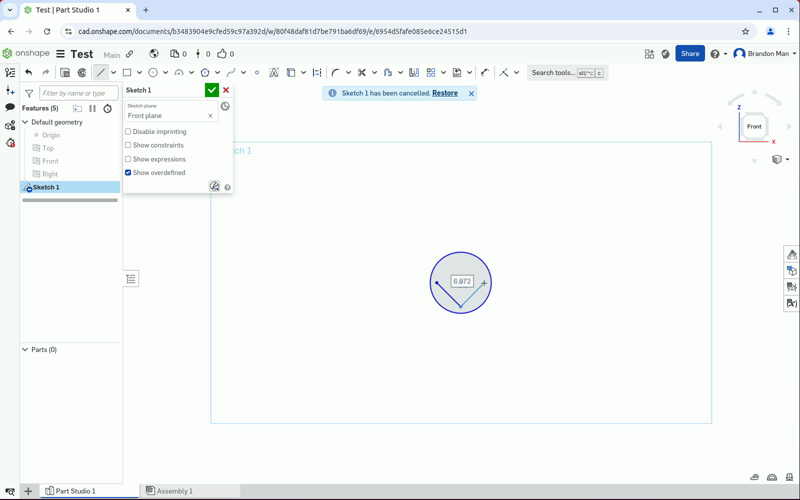
click(484, 282)
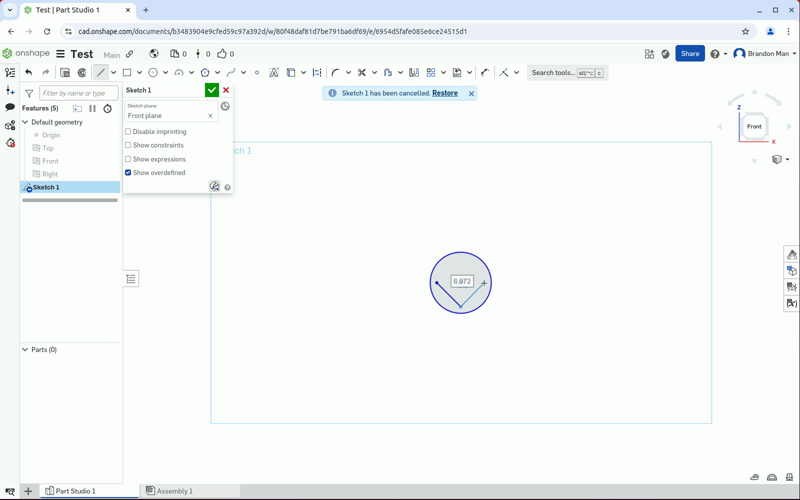
key_up(shift)
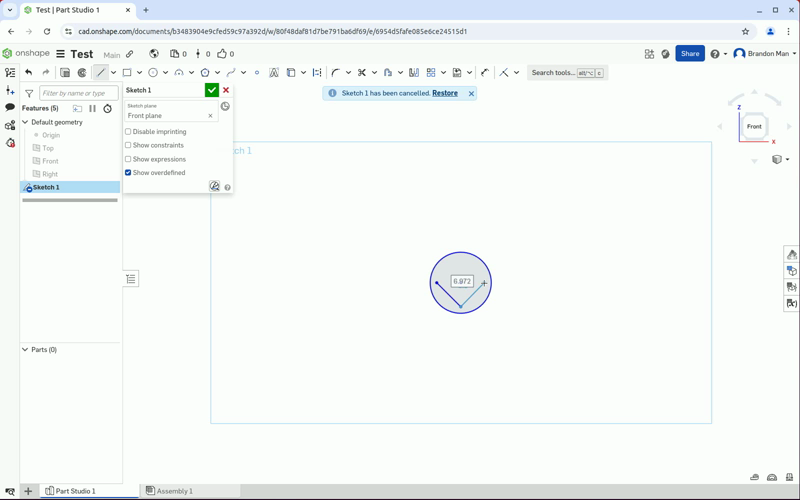
key_down(shift)
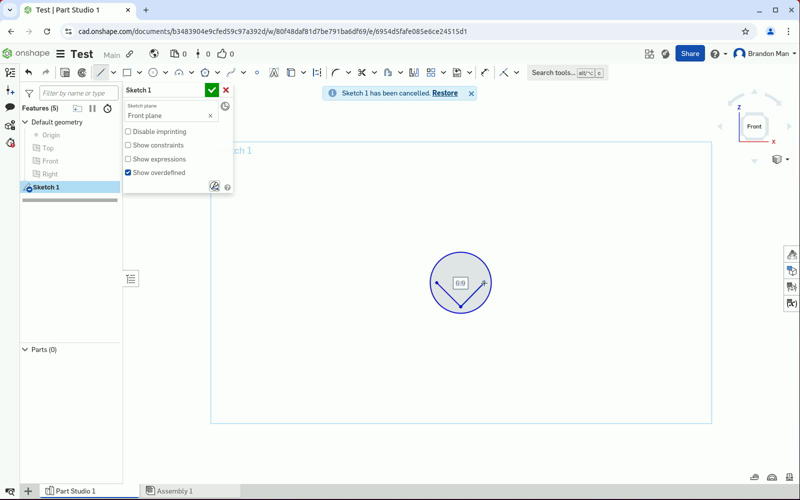
mouse_move(514, 282)
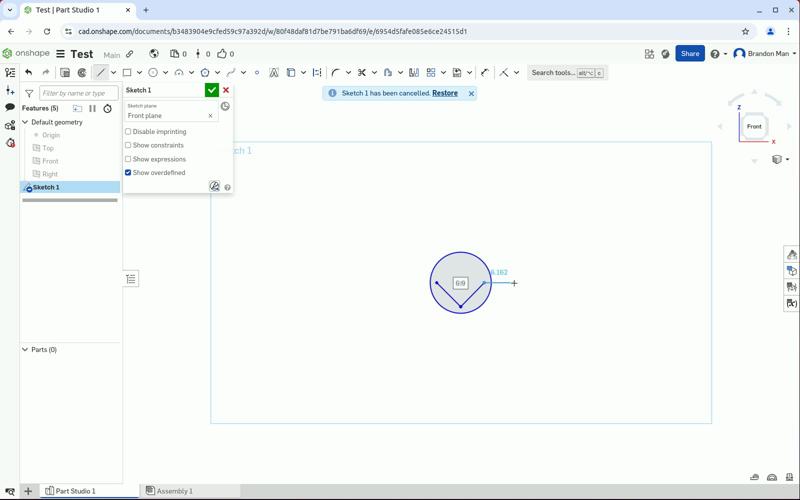
mouse_move(460, 258)
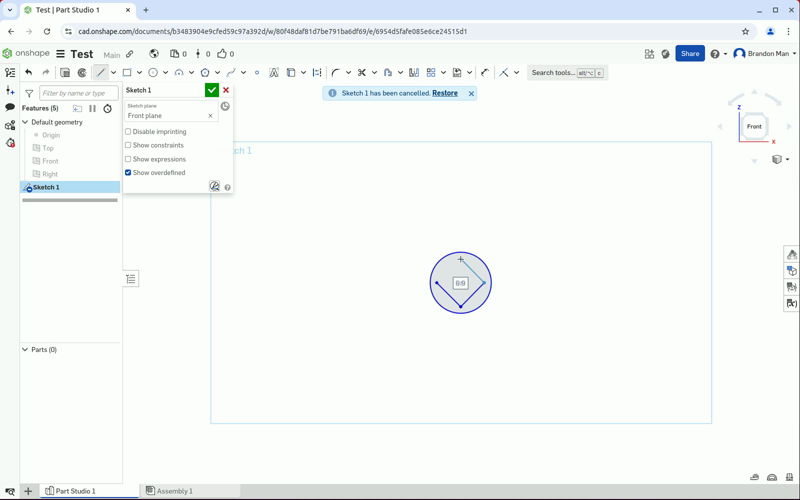
click(460, 258)
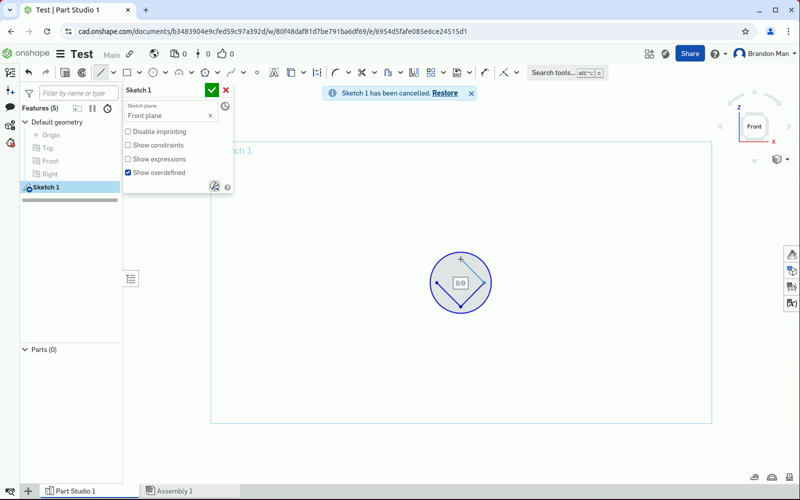
key_up(shift)
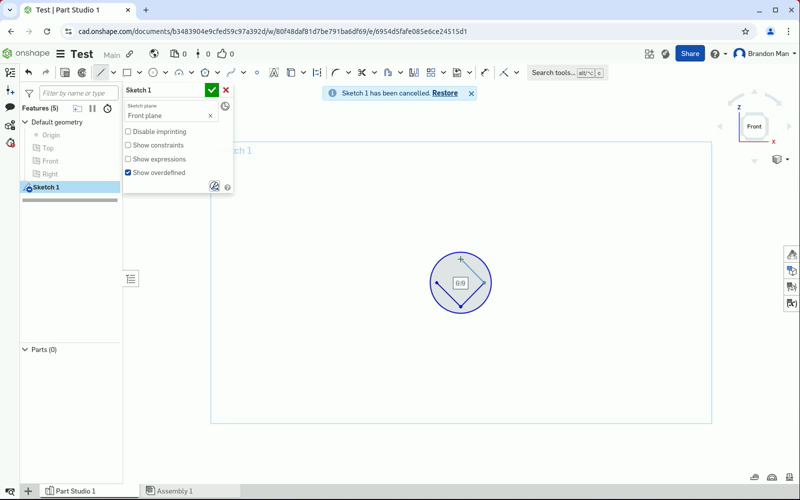
mouse_move(490, 258)
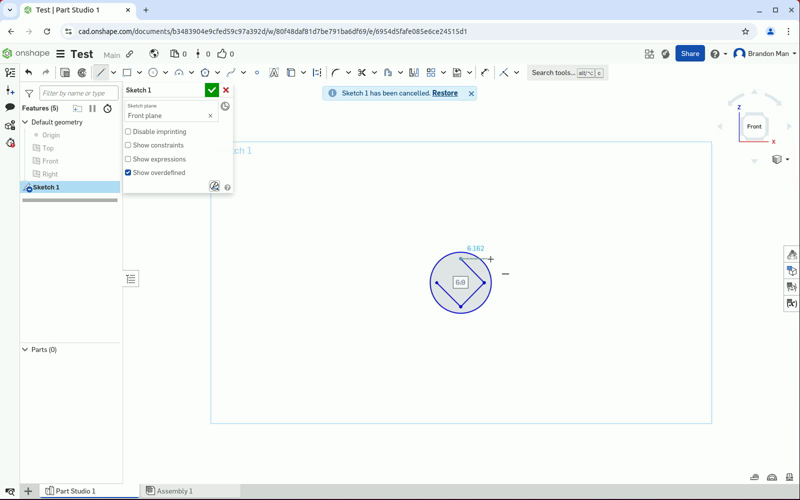
key_down(shift)
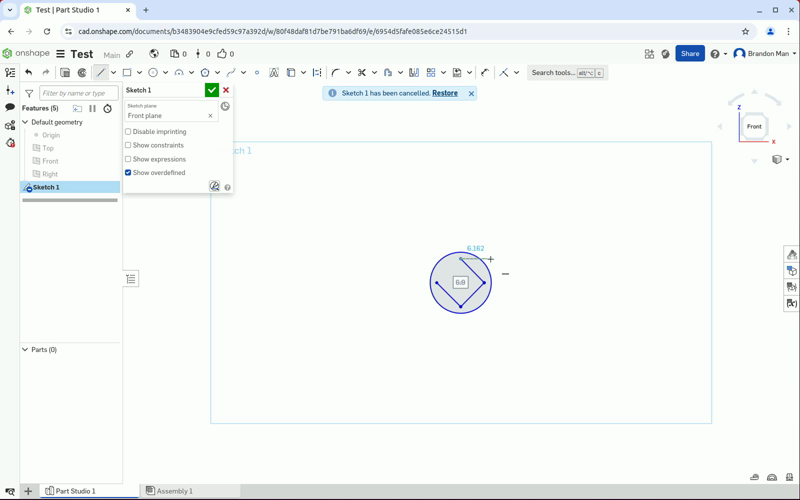
mouse_move(436, 282)
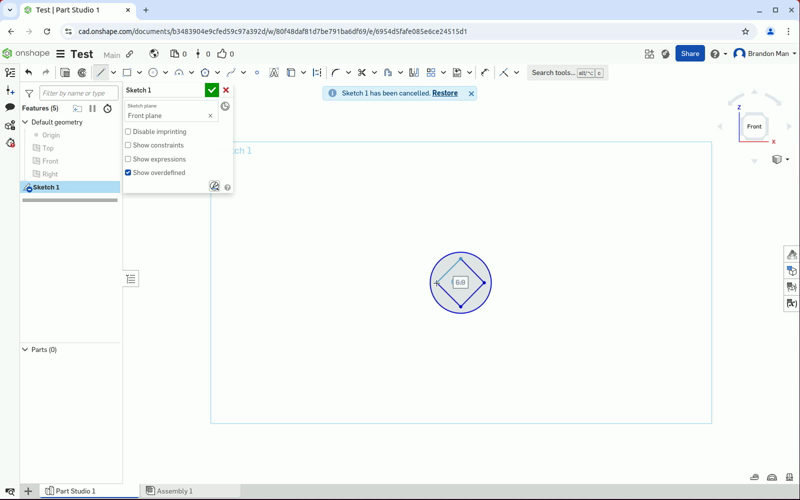
key_up(shift)
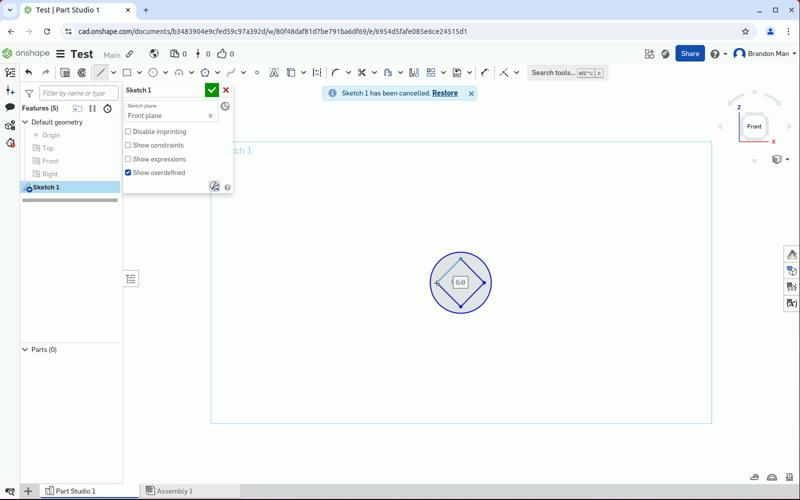
click(436, 282)
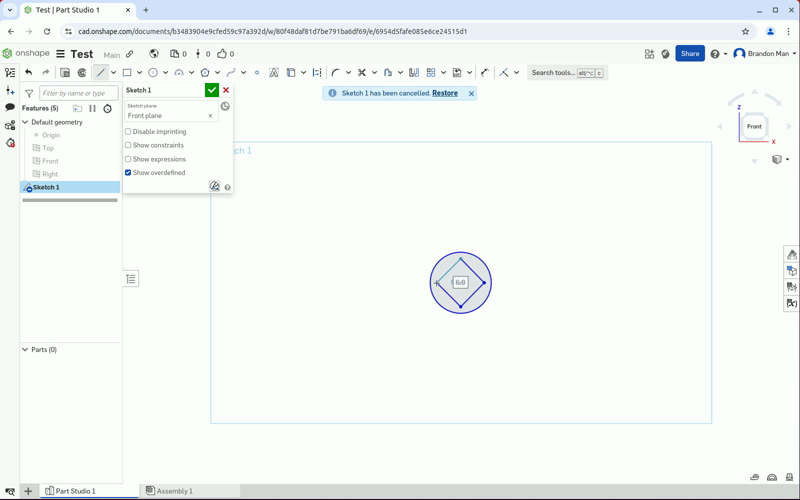
key(esc)
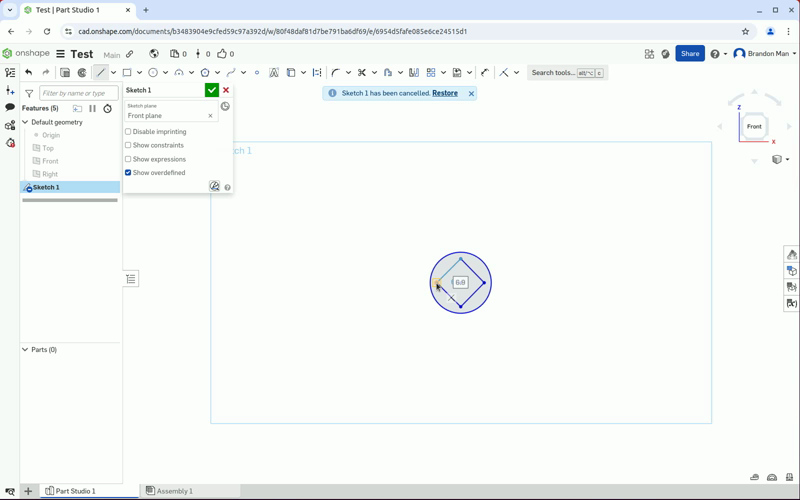
mouse_move(446, 263)
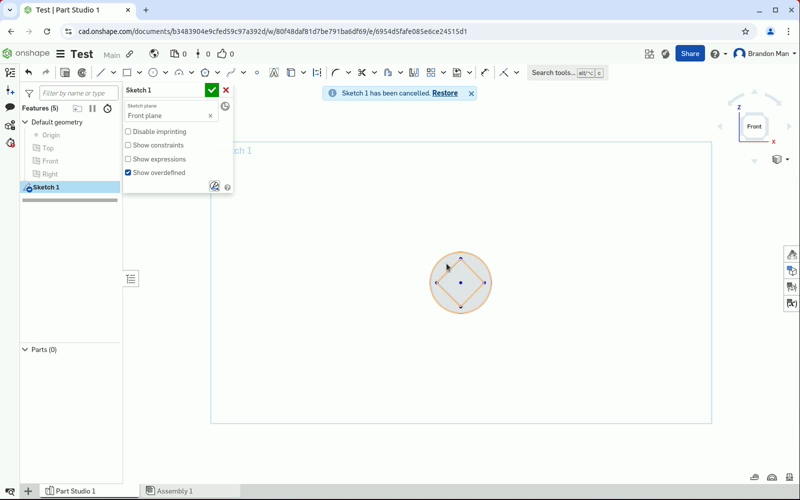
scroll(6)
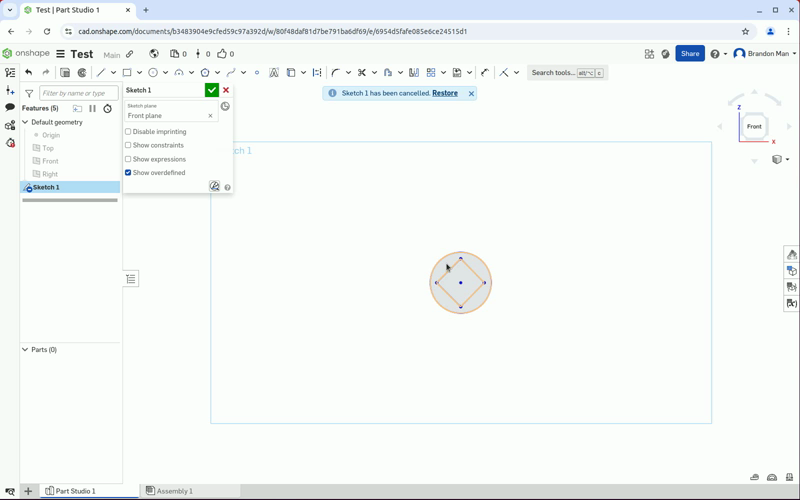
scroll(6)
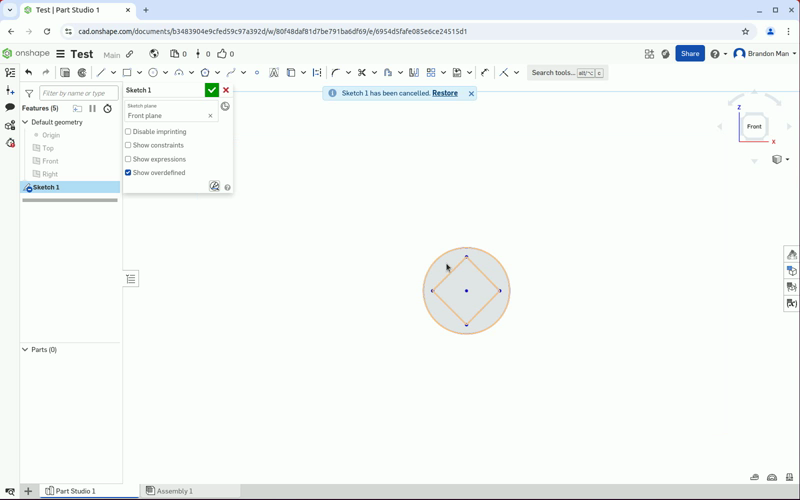
scroll(6)
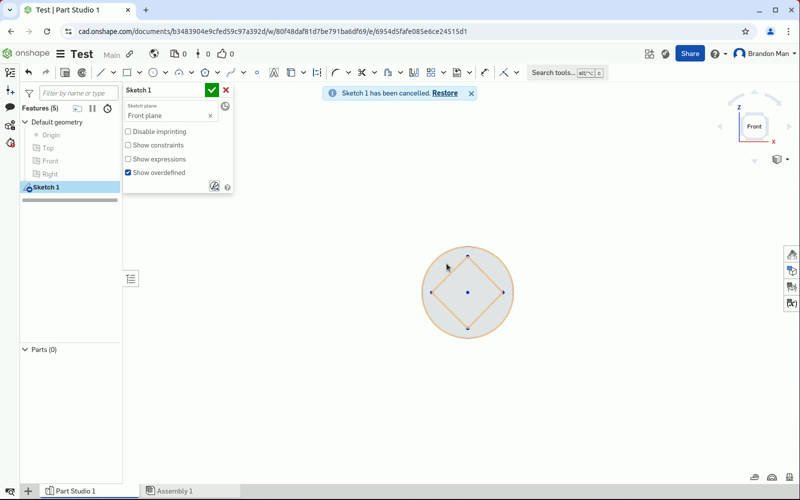
scroll(6)
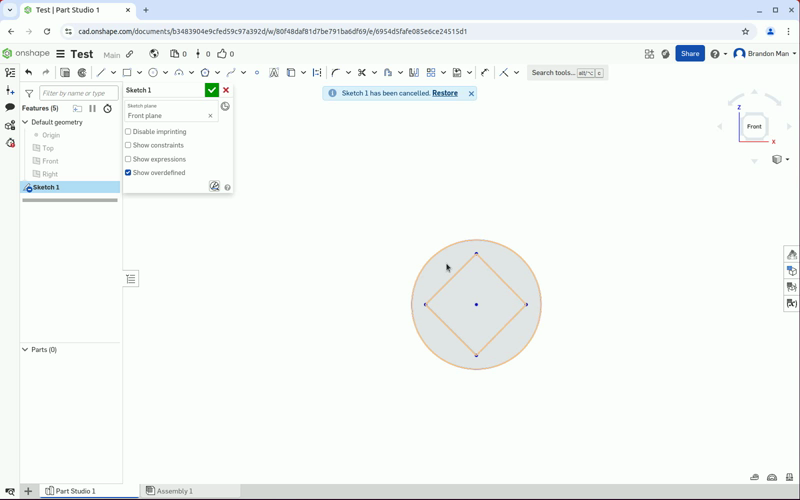
scroll(6)
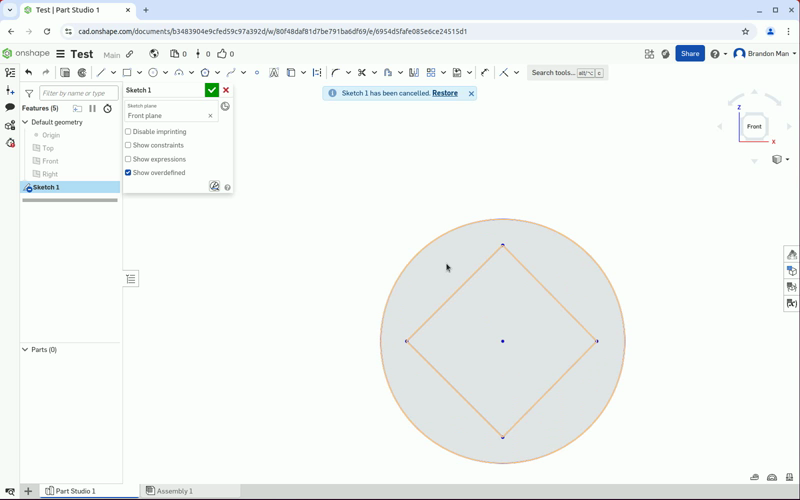
scroll(6)
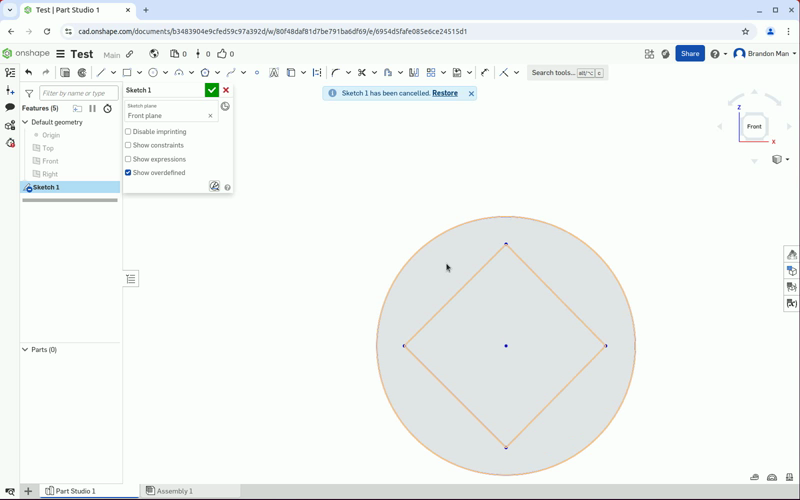
scroll(6)
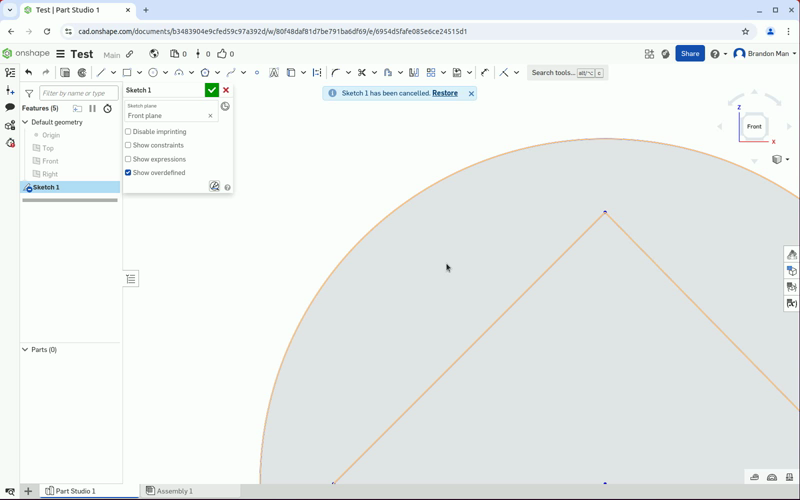
click(446, 263)
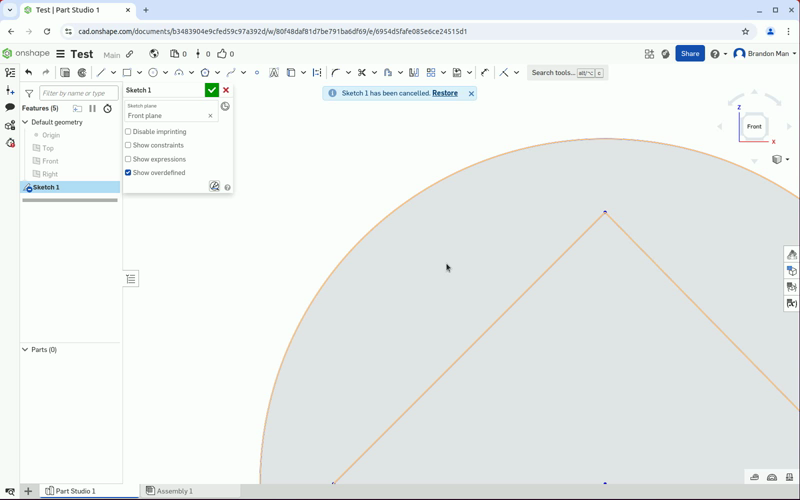
scroll(-6)
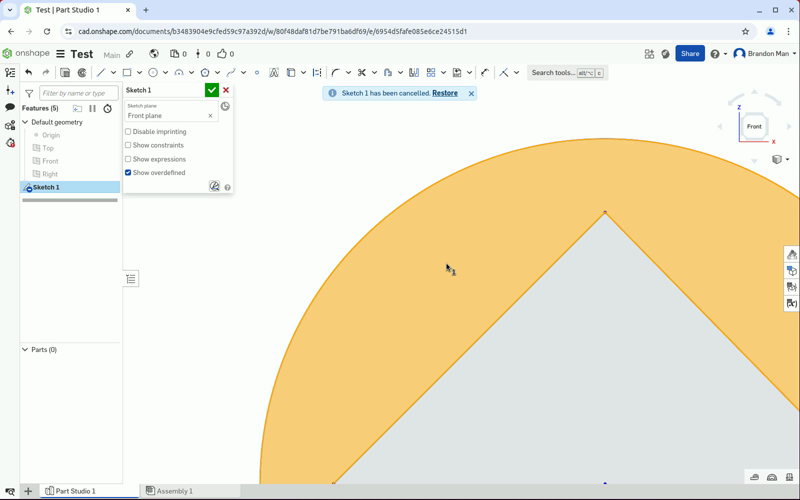
scroll(-6)
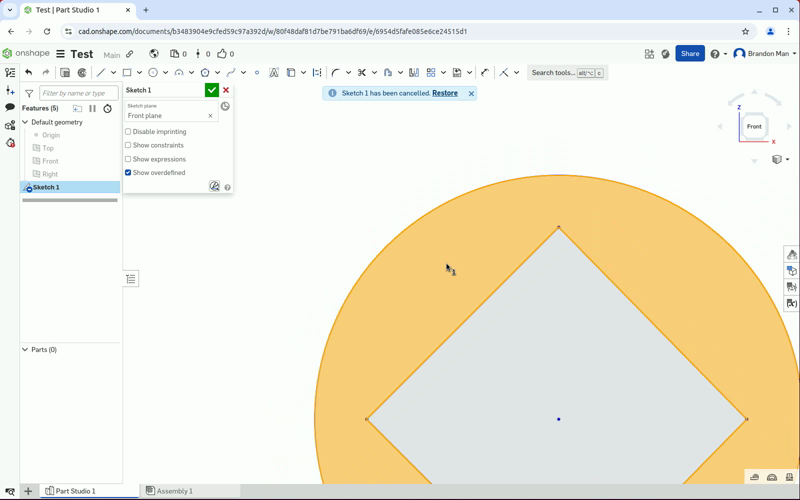
scroll(-6)
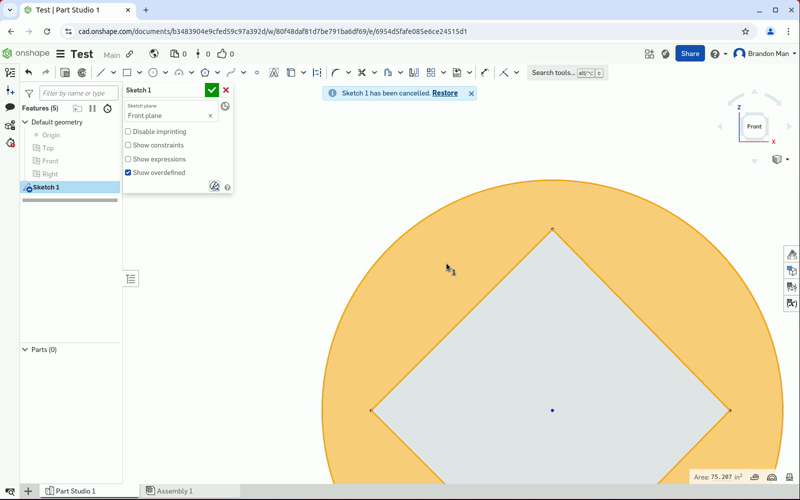
scroll(-6)
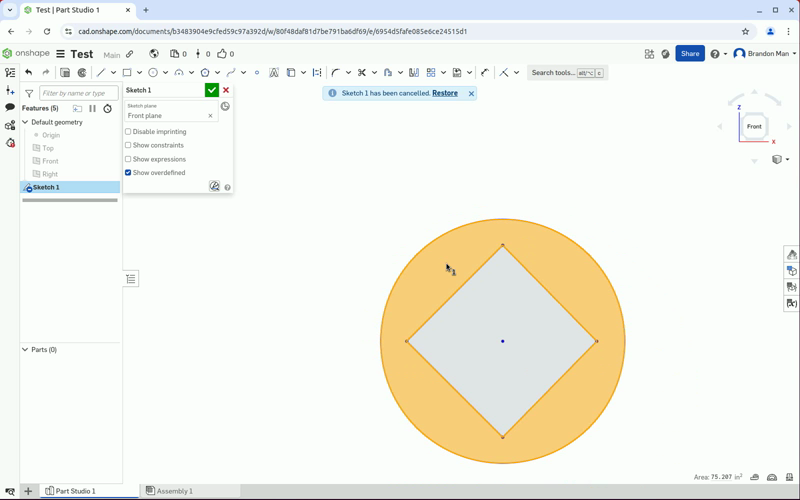
scroll(-6)
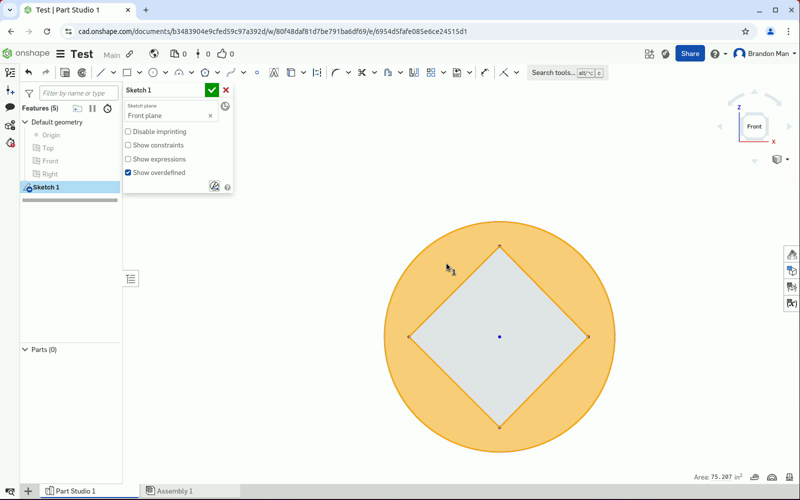
scroll(-6)
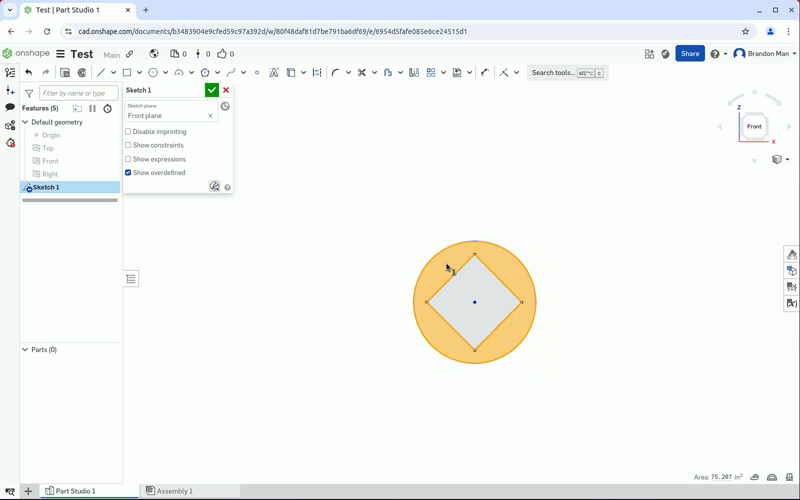
scroll(-6)
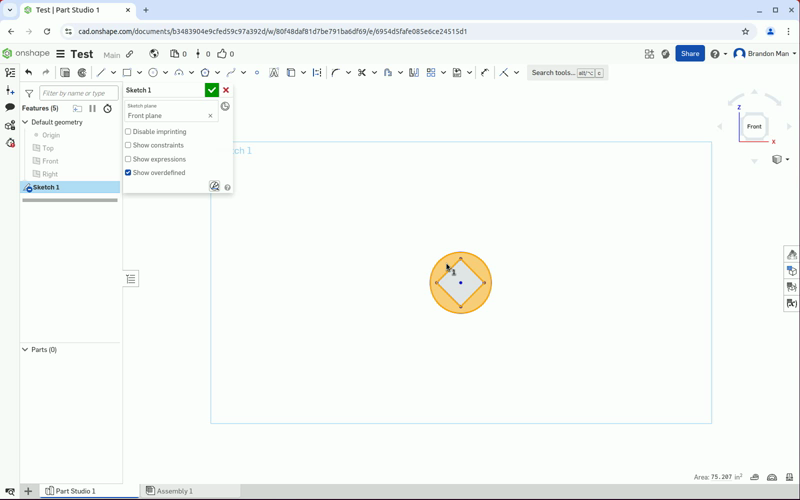
mouse_move(73, 352)
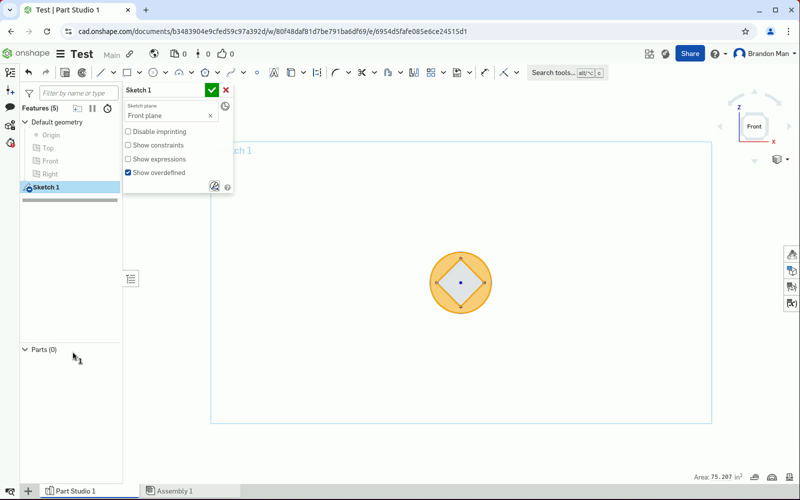
key(shift+y)
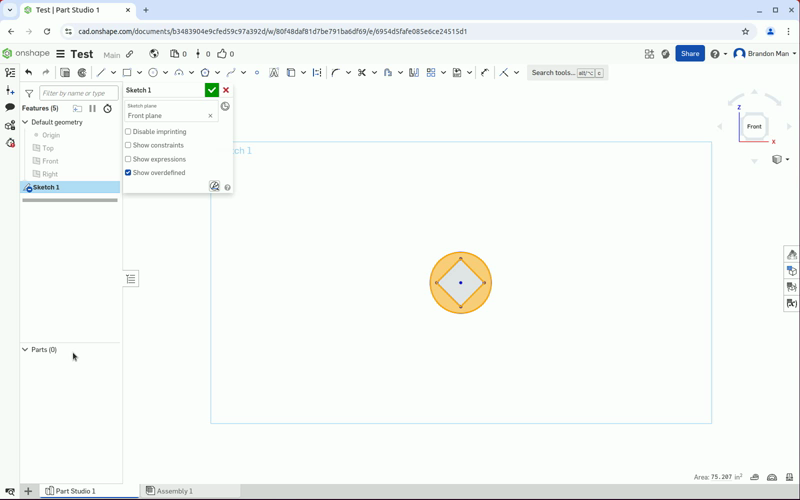
key(shift+e)
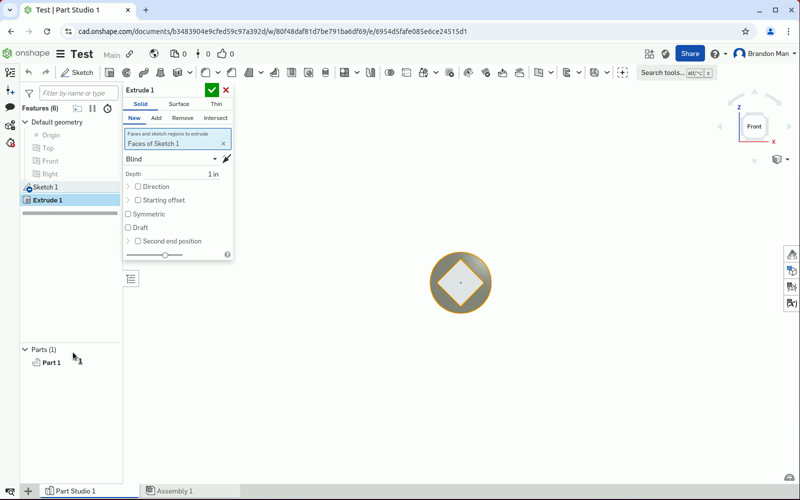
mouse_move(143, 106)
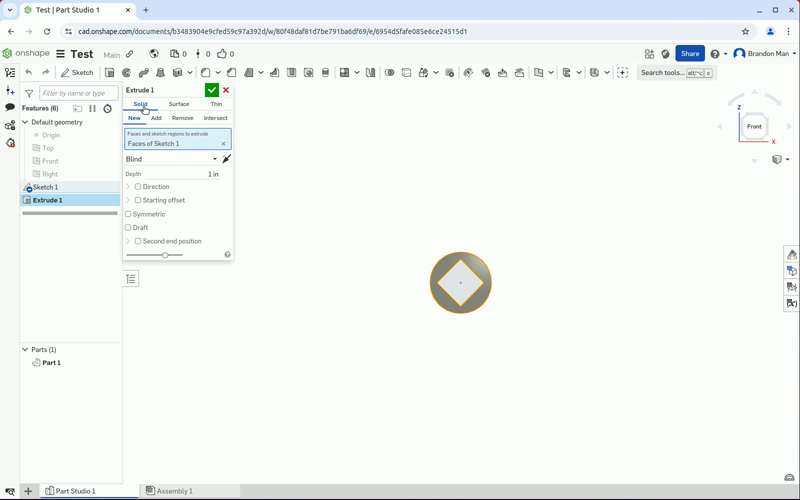
click(143, 106)
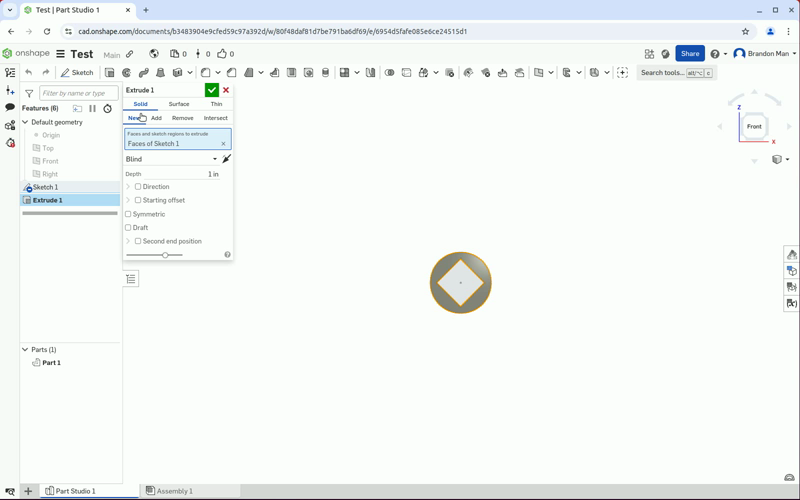
mouse_move(137, 120)
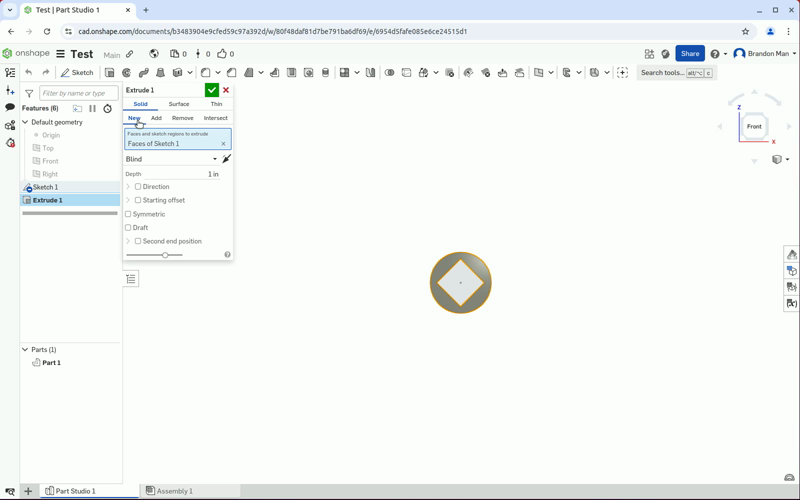
click(137, 120)
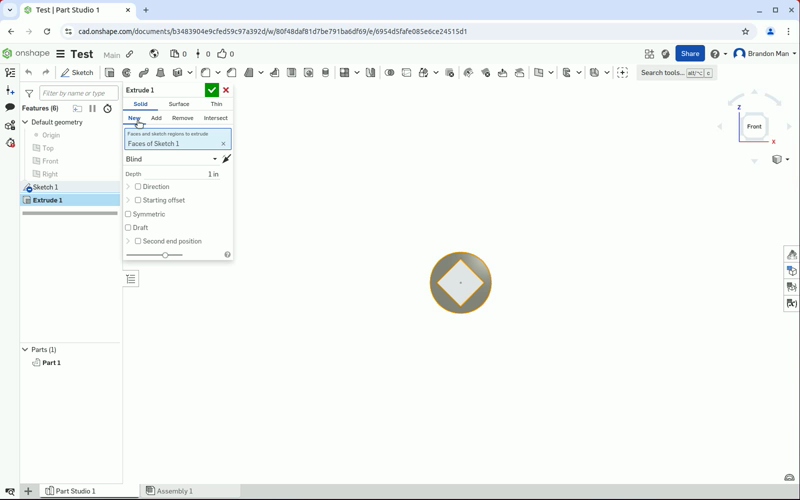
key(tab, 4)
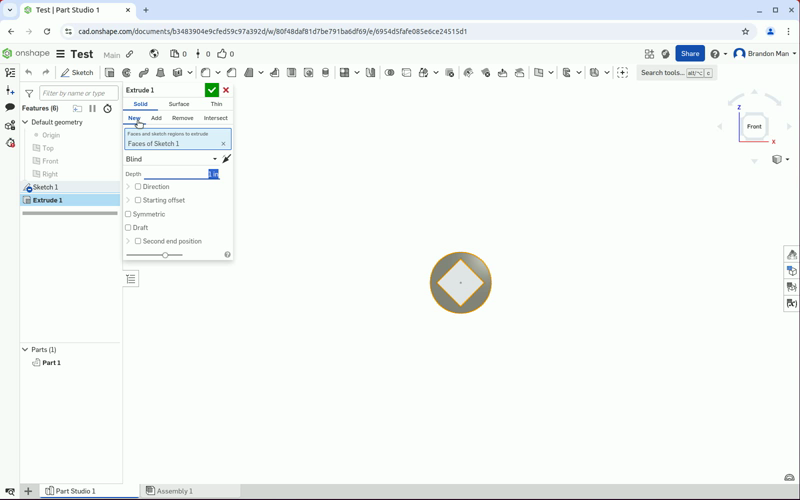
text(15.405)
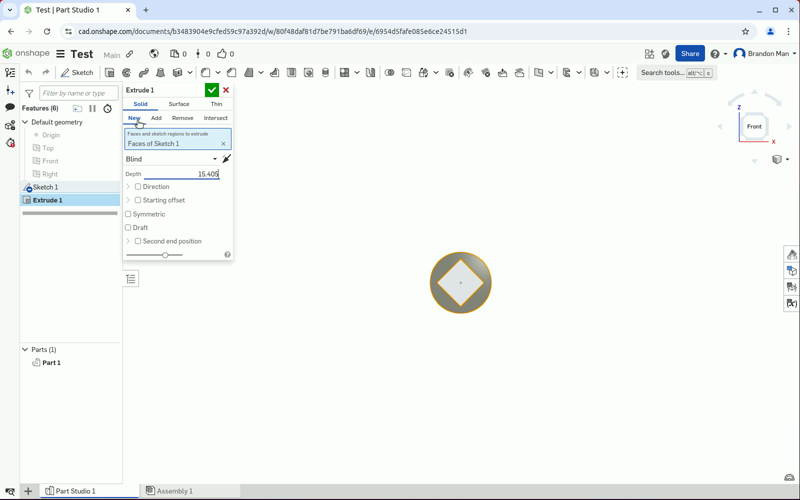
key(enter)
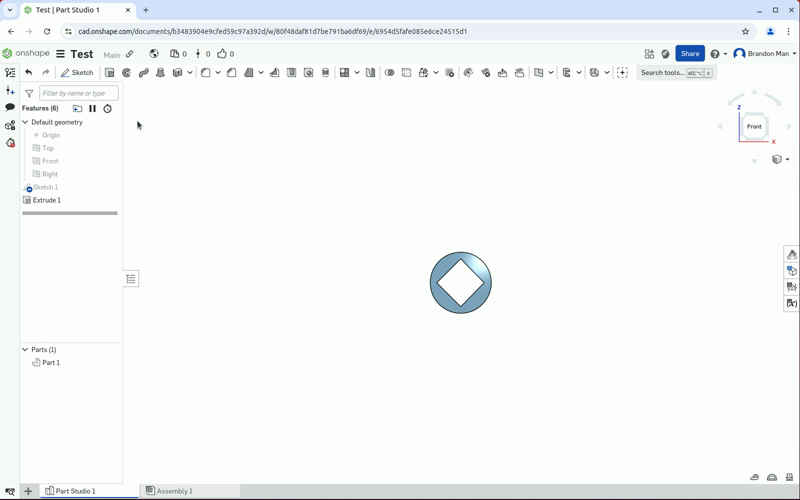
key(shift+h)
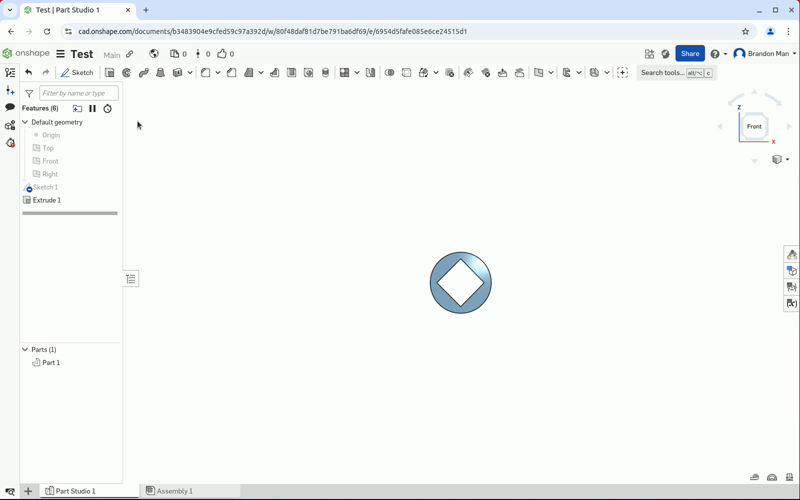
key(shift+h)
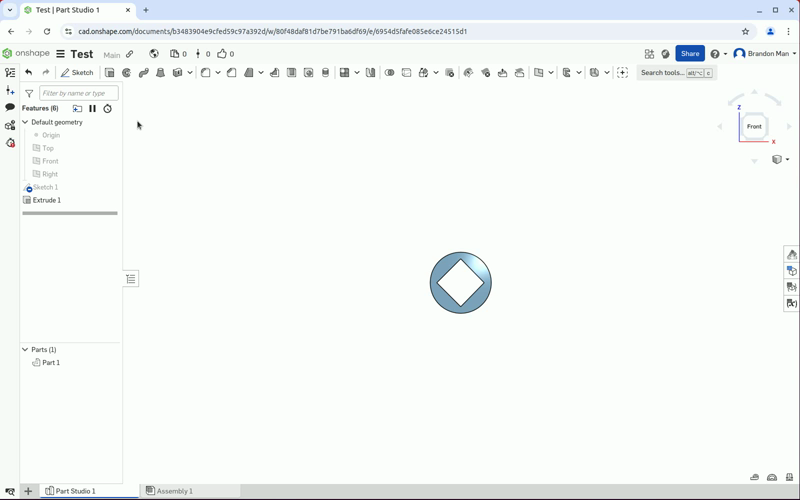
mouse_move(73, 189)
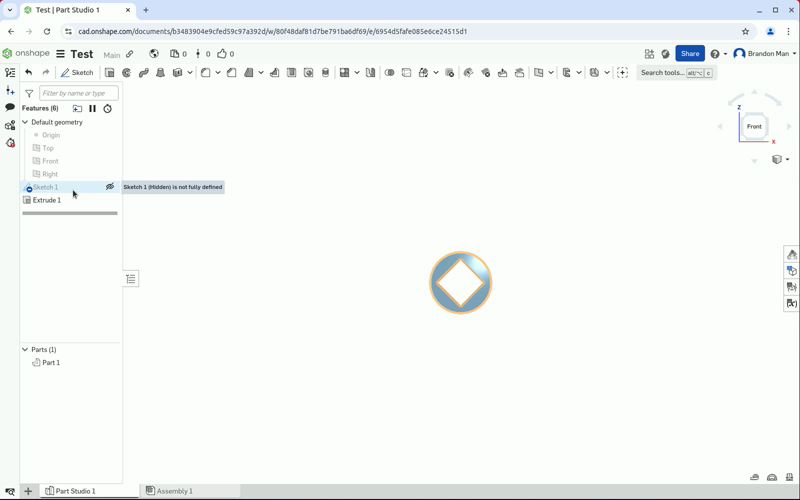
click(73, 189)
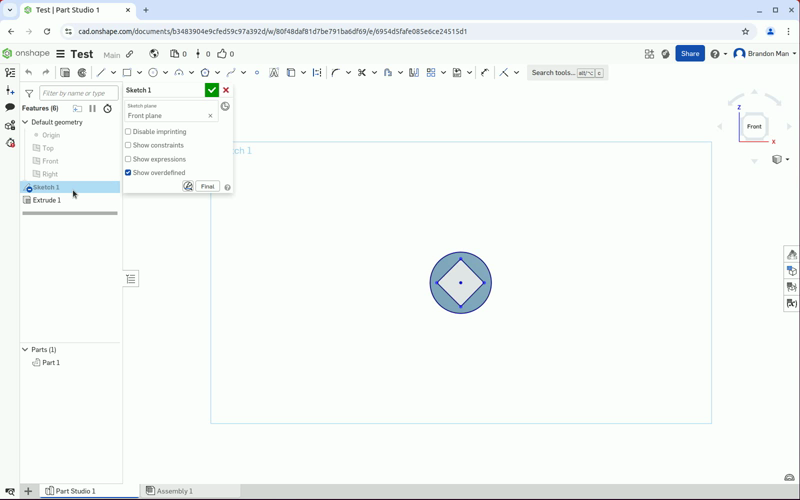
mouse_move(229, 92)
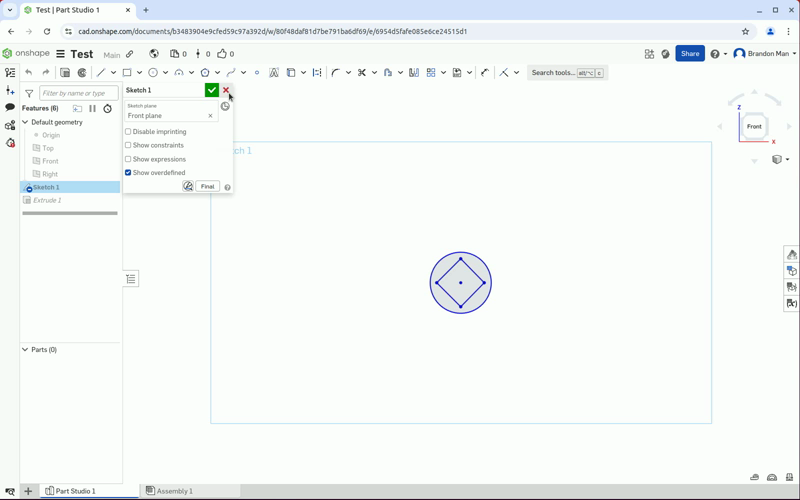
click(229, 92)
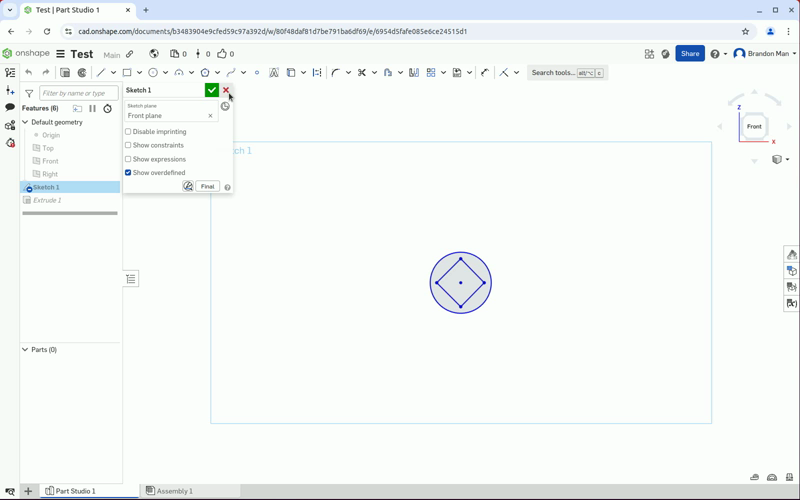
key(shift+s)
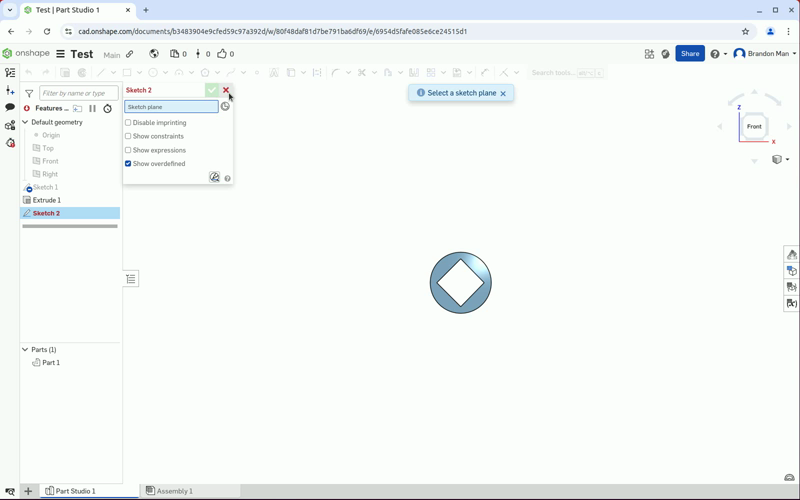
mouse_move(73, 163)
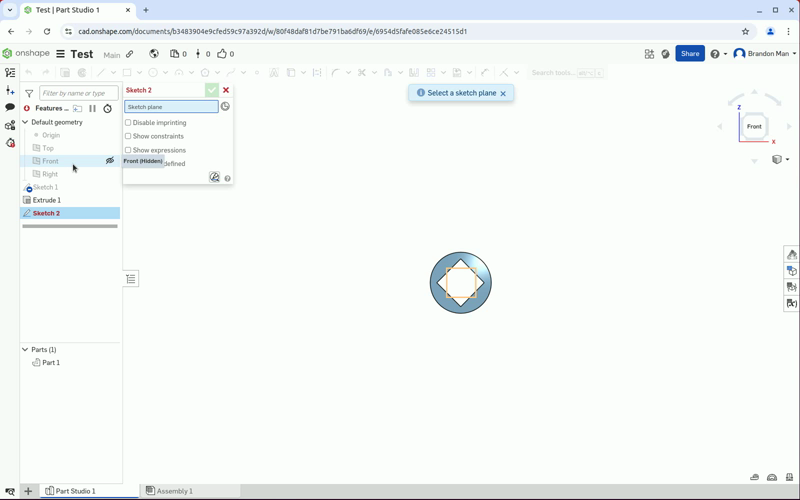
click(73, 163)
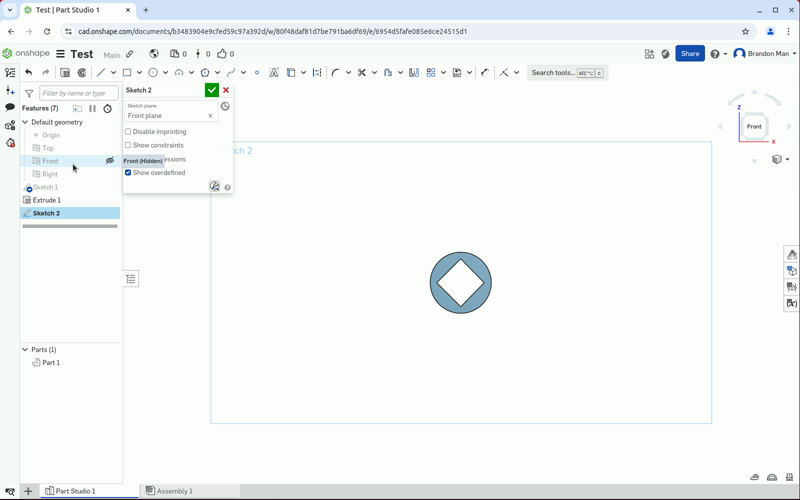
mouse_move(73, 352)
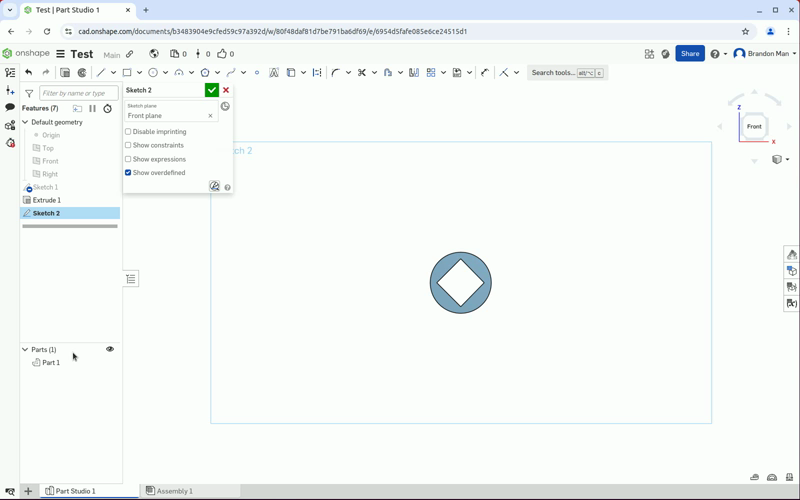
key(y)
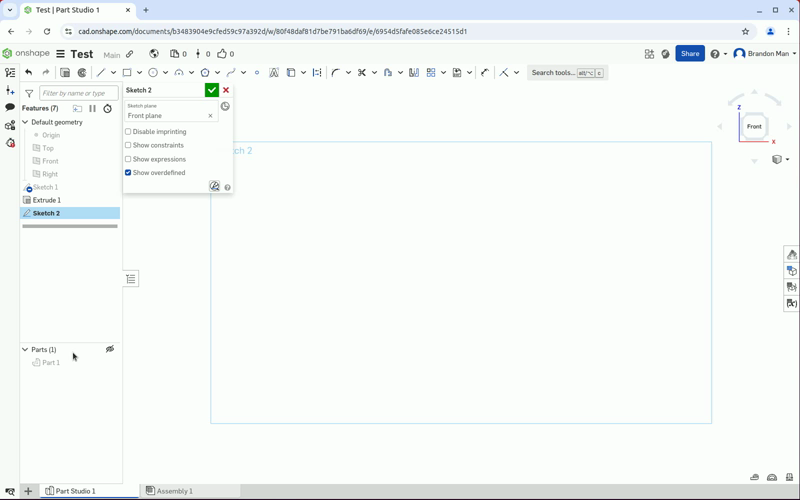
key(a)
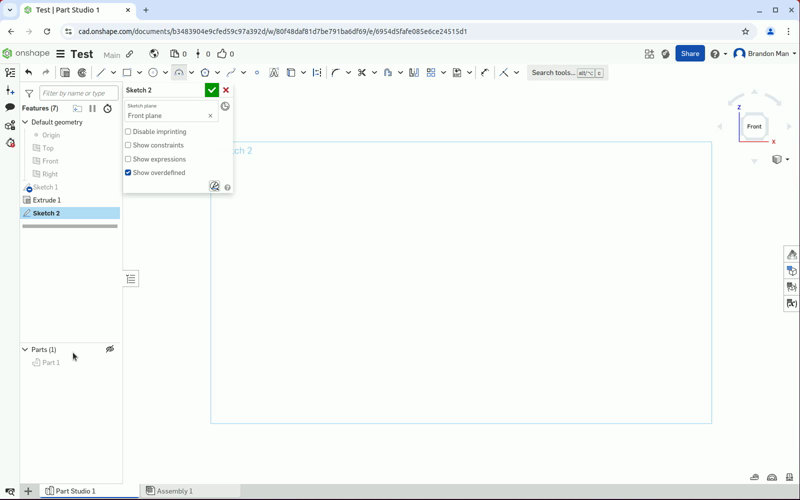
key_down(shift)
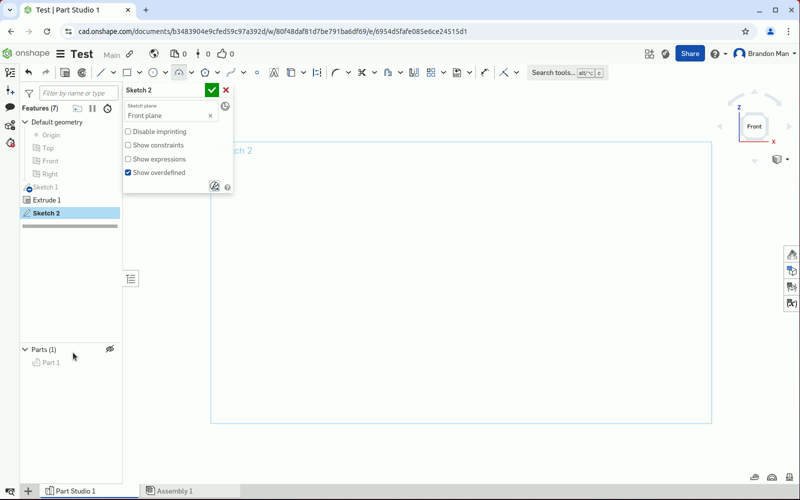
mouse_move(423, 389)
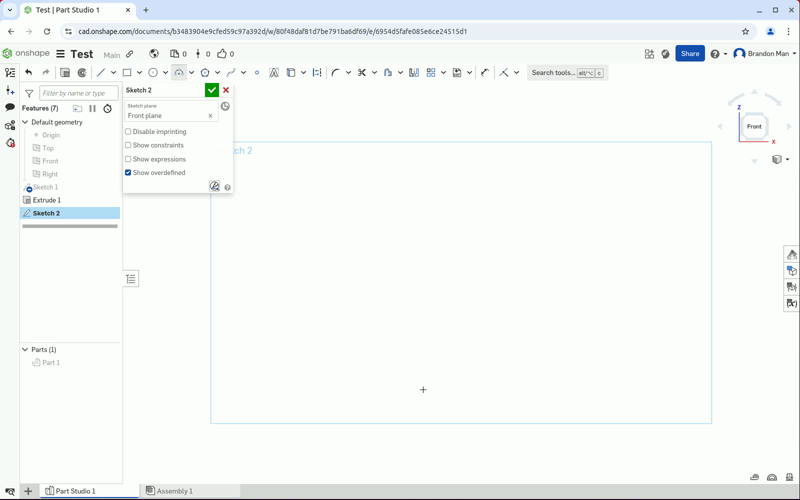
click(423, 389)
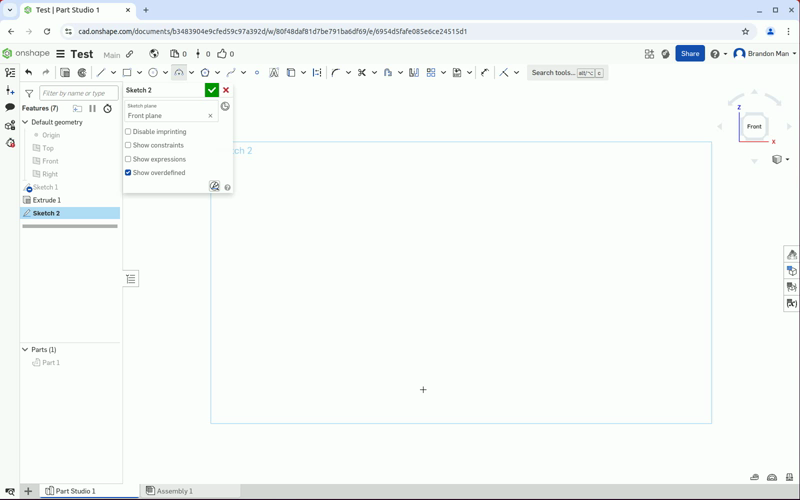
key_up(shift)
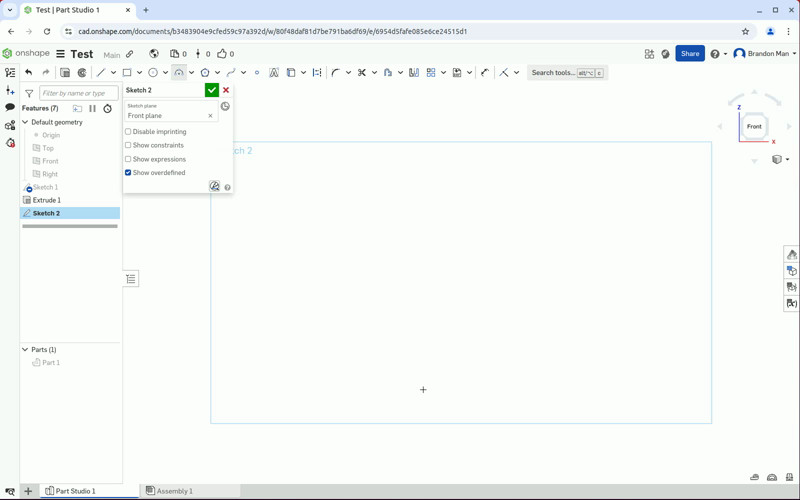
key_down(shift)
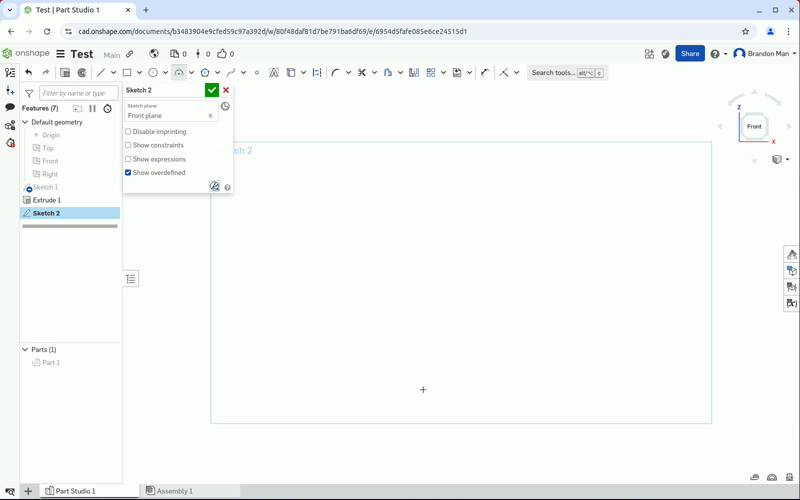
mouse_move(498, 389)
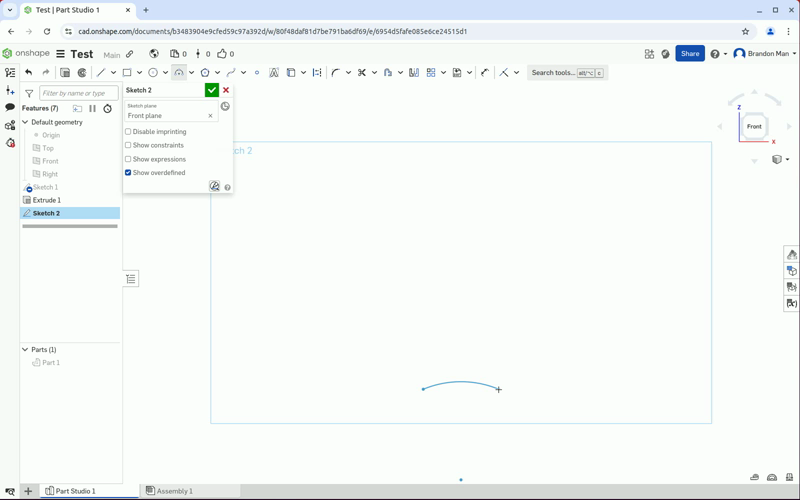
click(498, 389)
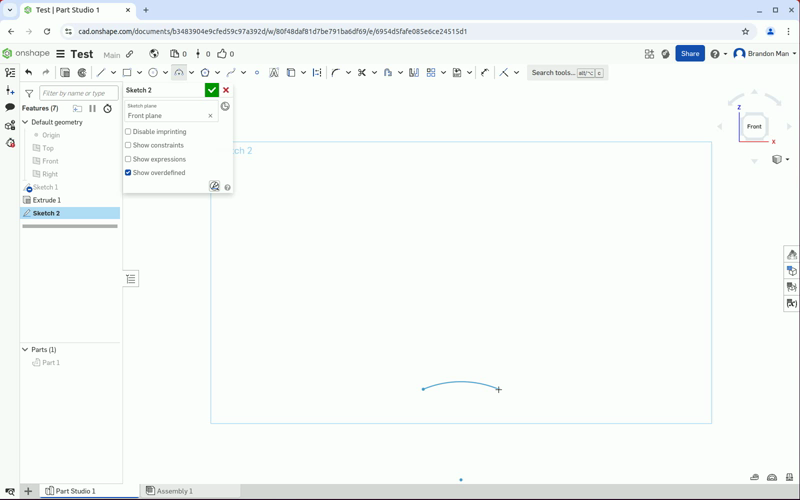
mouse_move(461, 396)
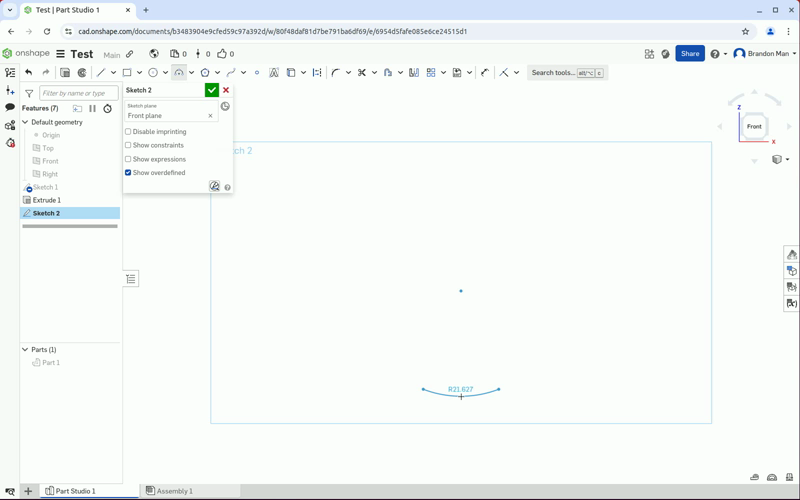
click(461, 396)
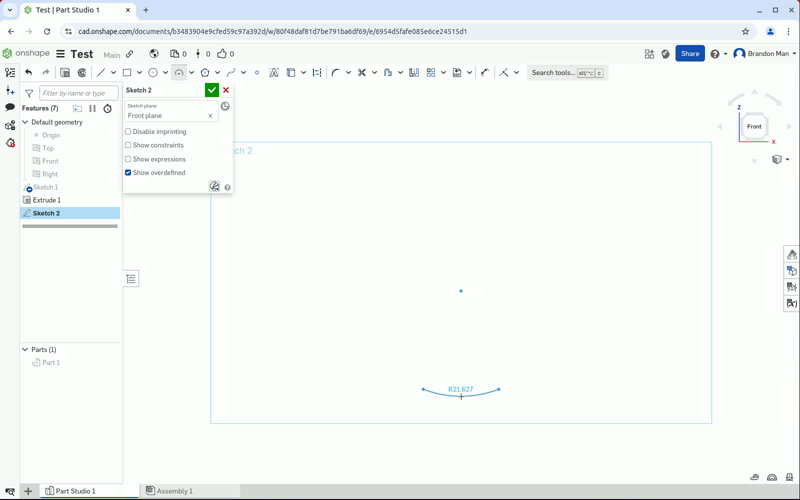
key_up(shift)
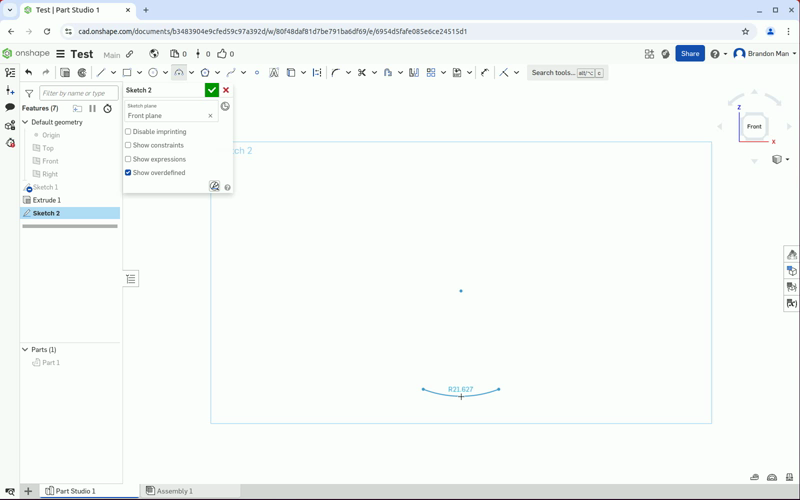
key(esc)
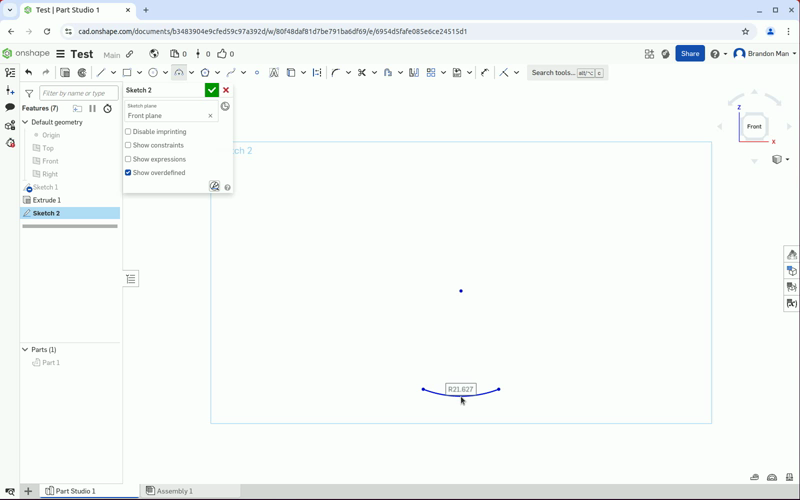
key(l)
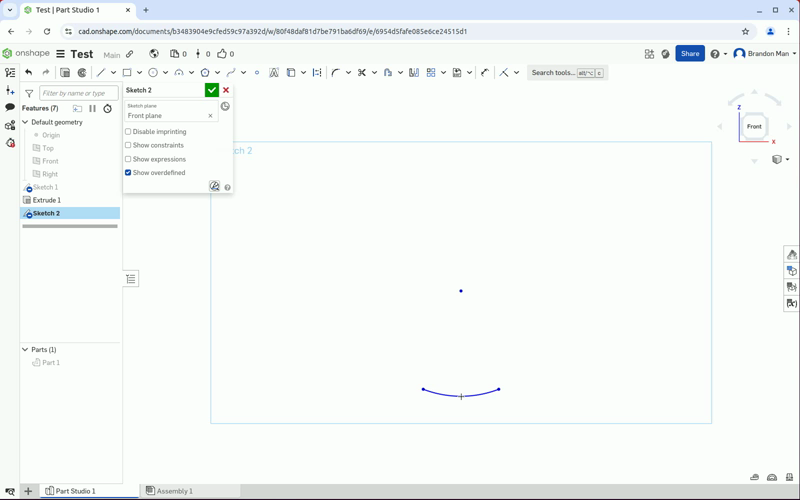
mouse_move(498, 389)
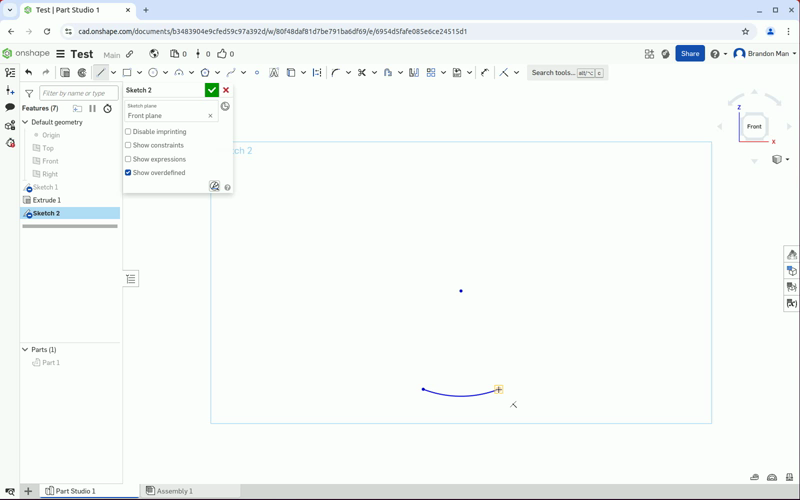
click(498, 389)
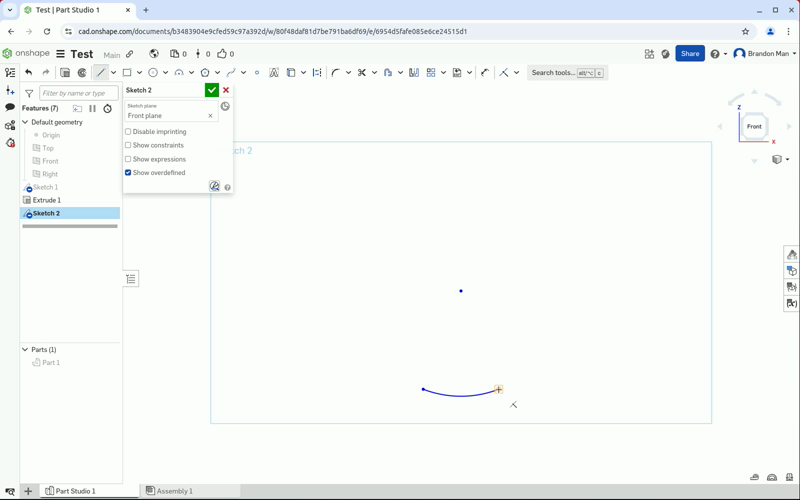
key_down(shift)
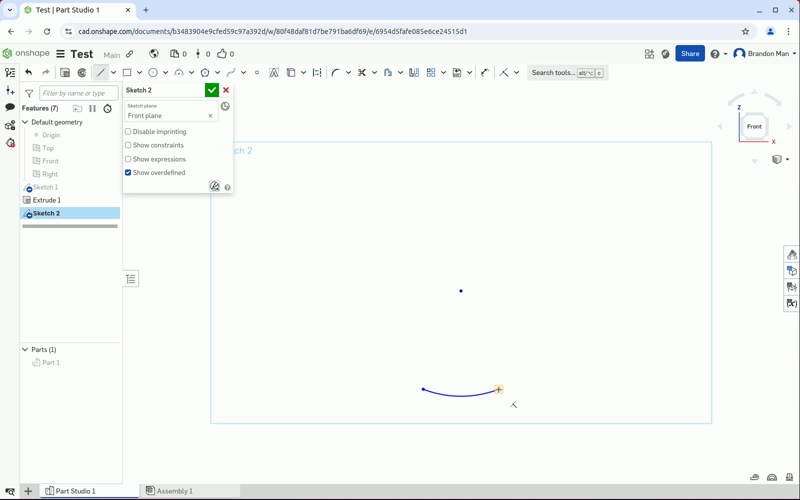
mouse_move(528, 389)
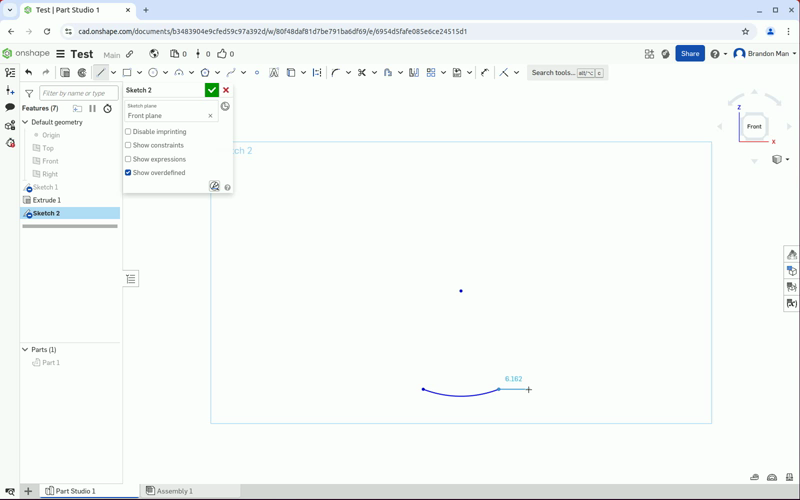
mouse_move(498, 373)
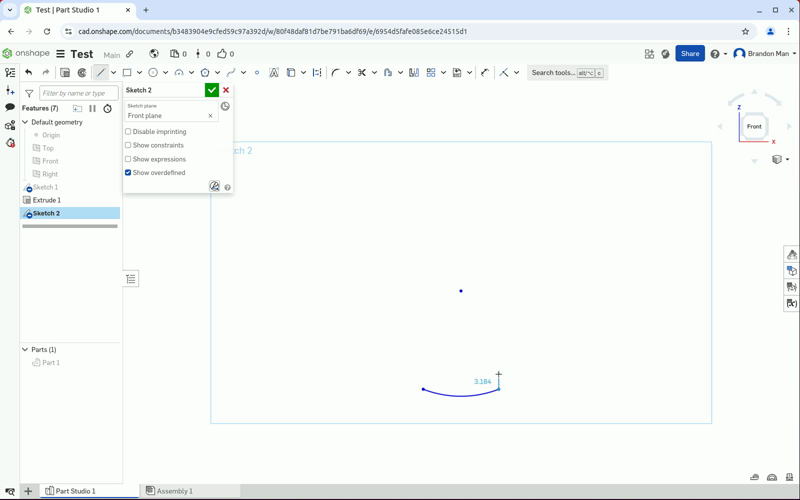
click(498, 373)
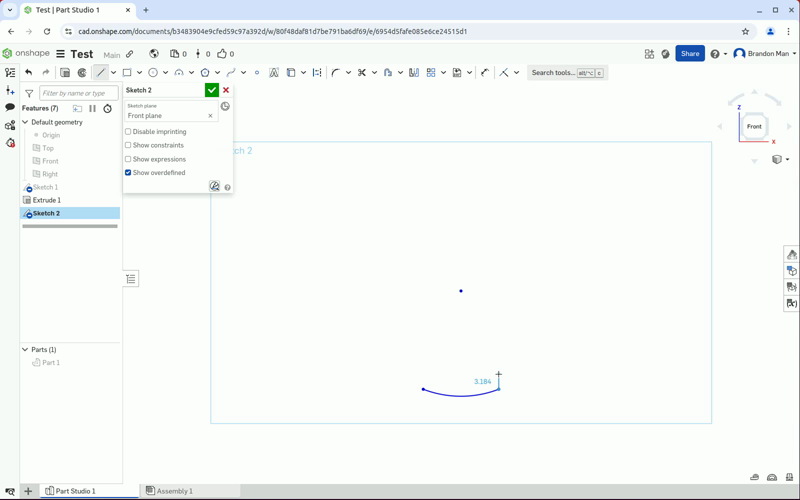
key_up(shift)
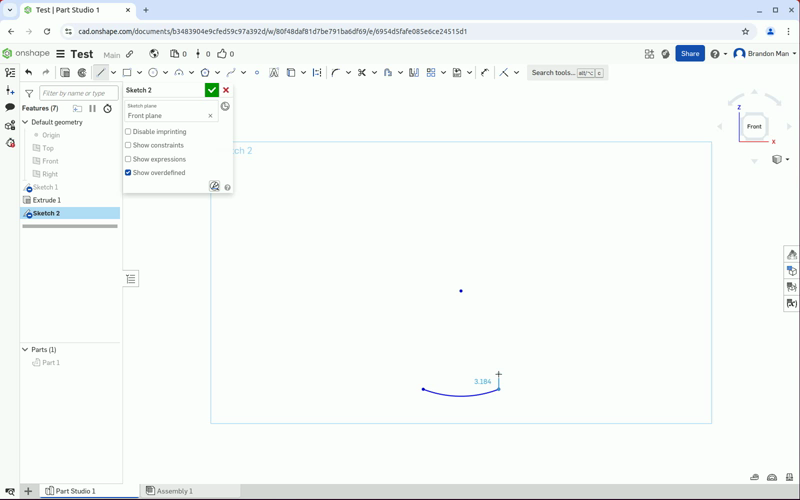
key(esc)
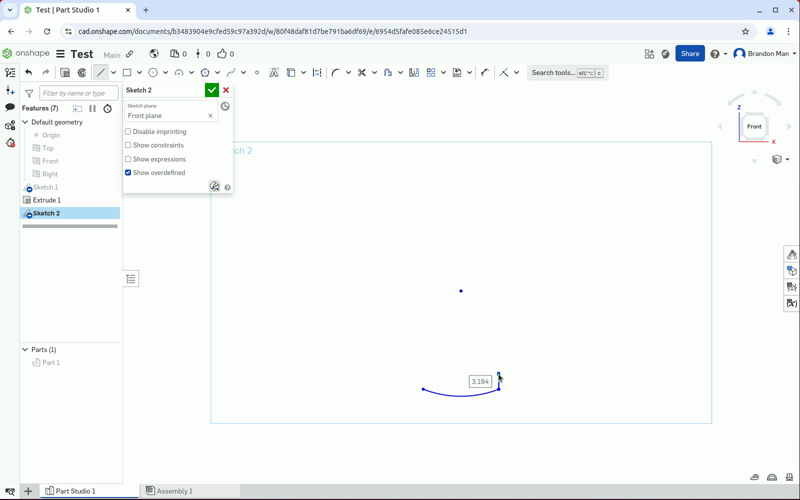
key(a)
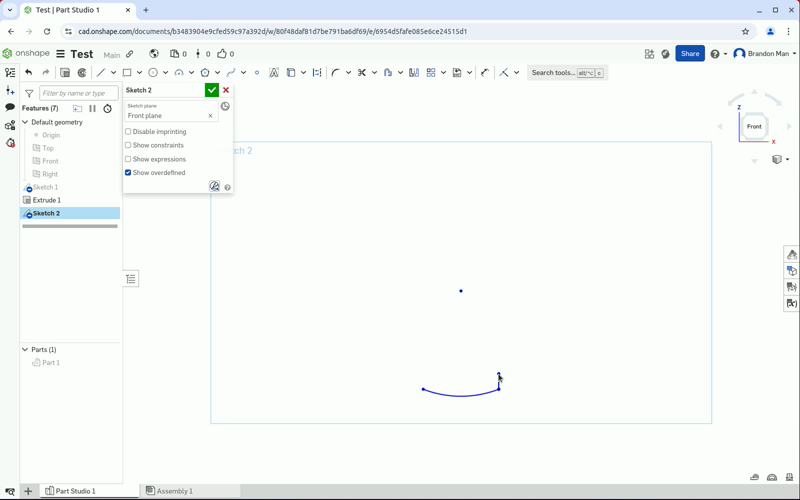
mouse_move(498, 373)
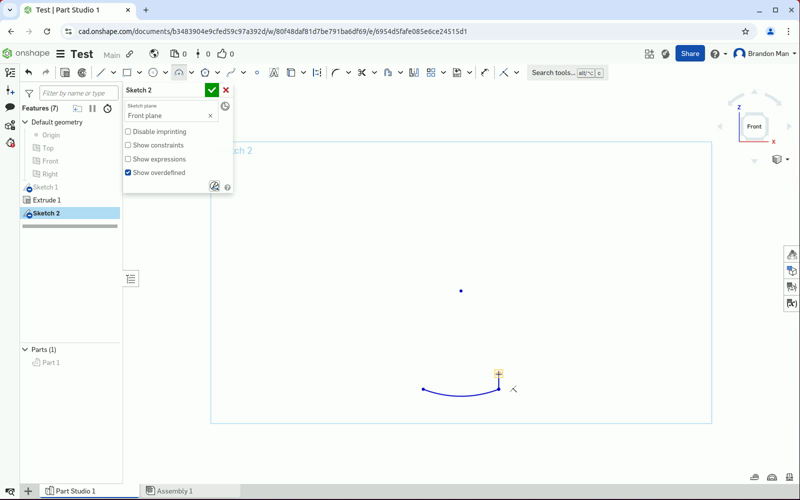
click(498, 373)
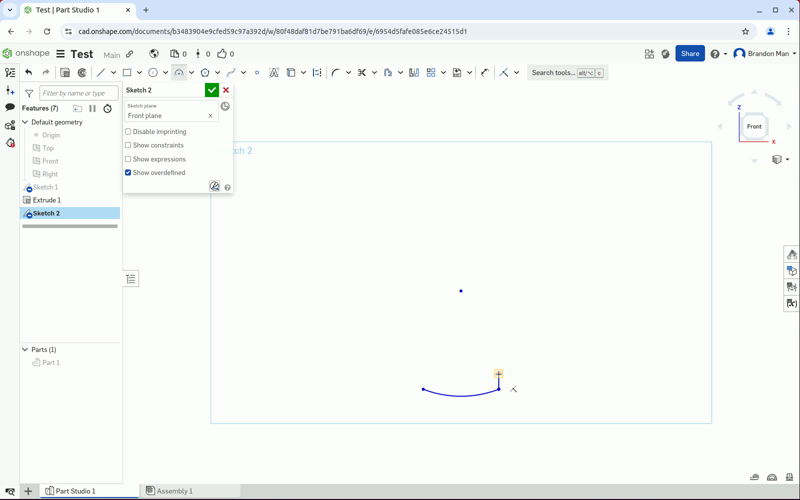
key_down(shift)
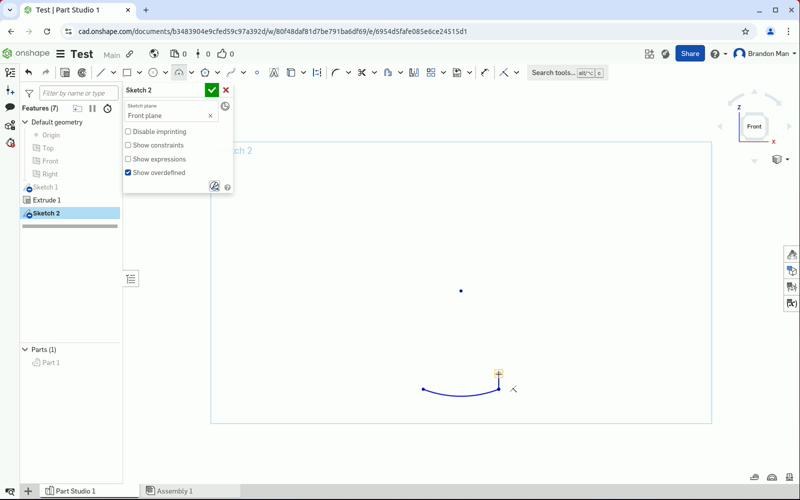
mouse_move(423, 373)
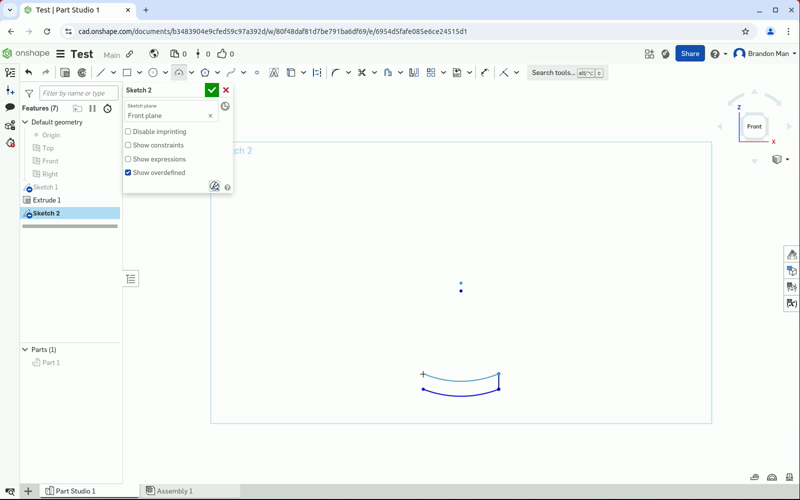
click(423, 373)
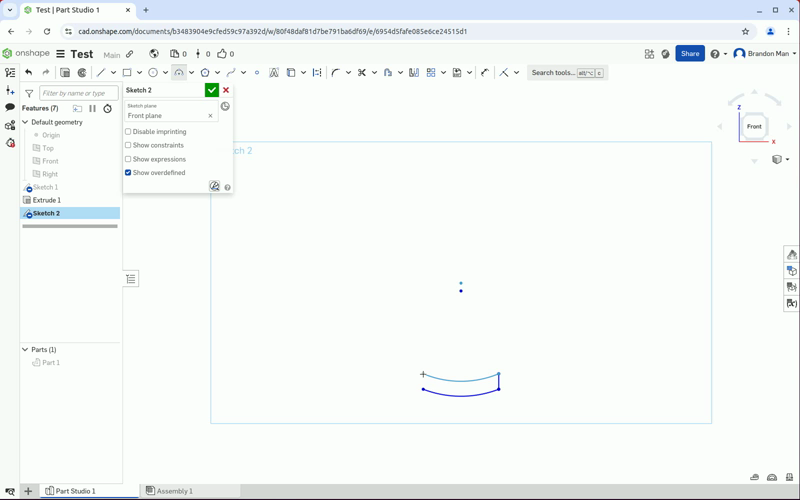
mouse_move(461, 381)
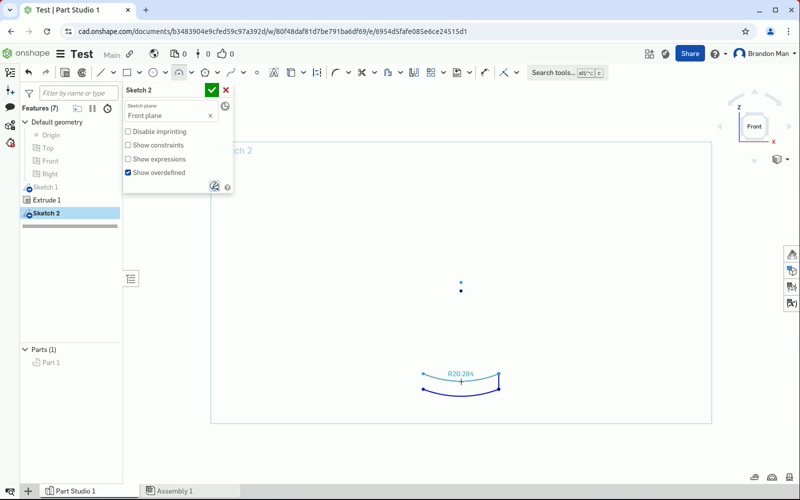
click(461, 381)
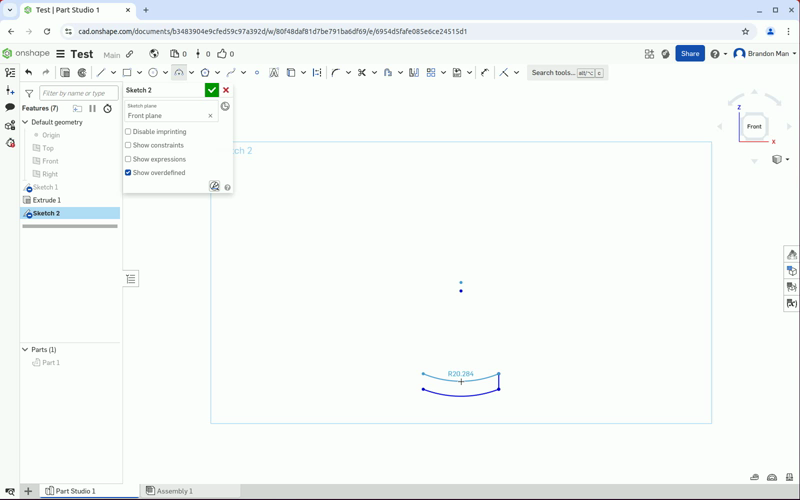
key_up(shift)
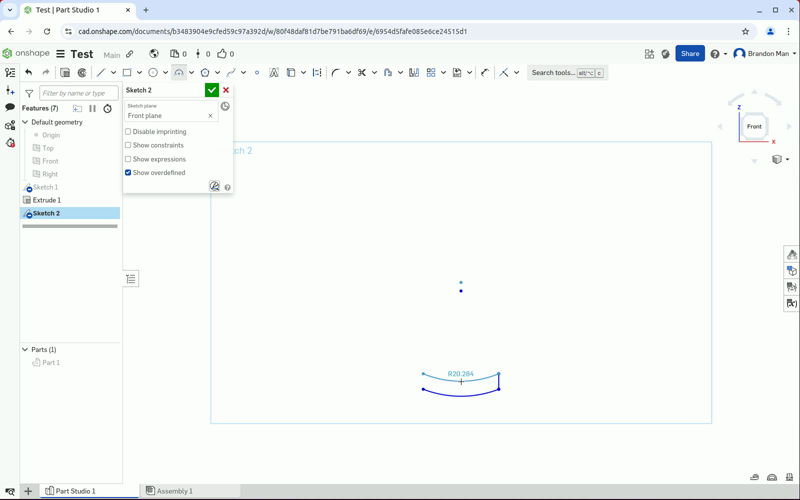
key(esc)
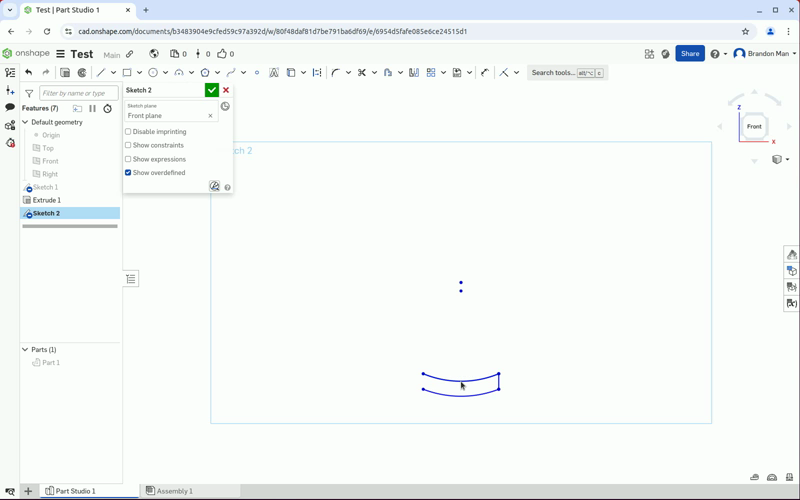
key(l)
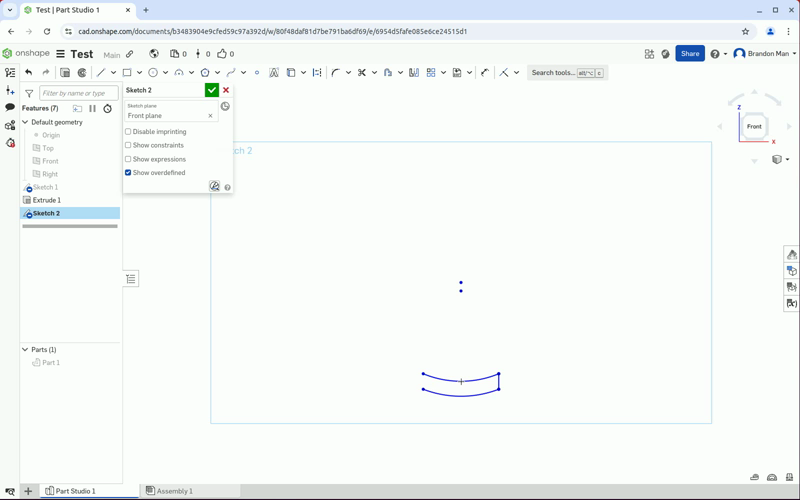
mouse_move(423, 373)
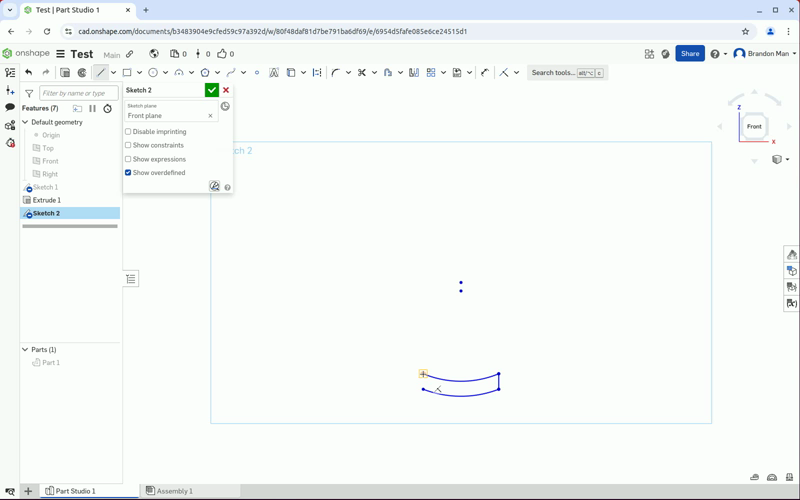
click(423, 373)
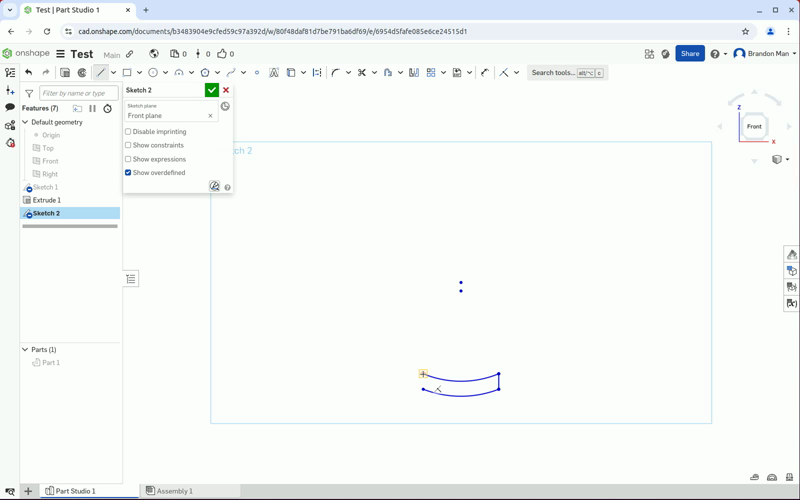
mouse_move(453, 373)
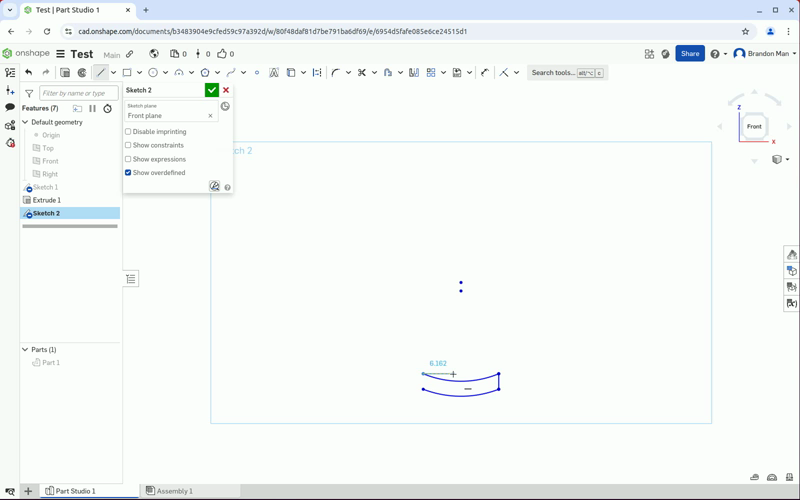
key_down(shift)
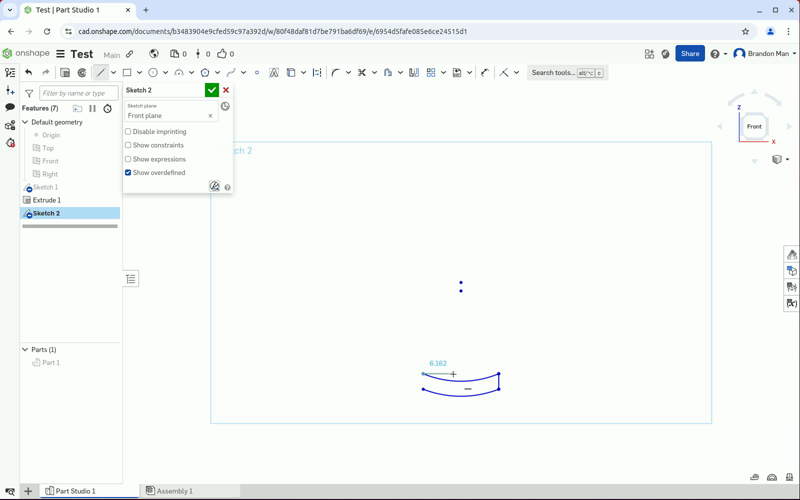
mouse_move(423, 389)
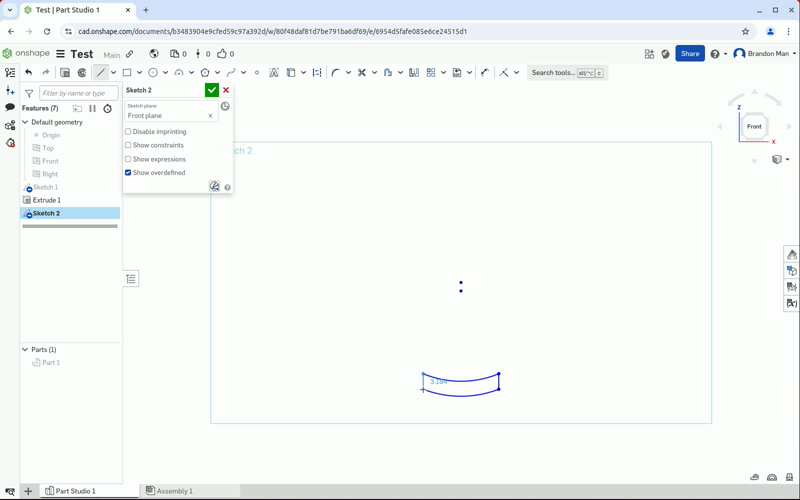
key_up(shift)
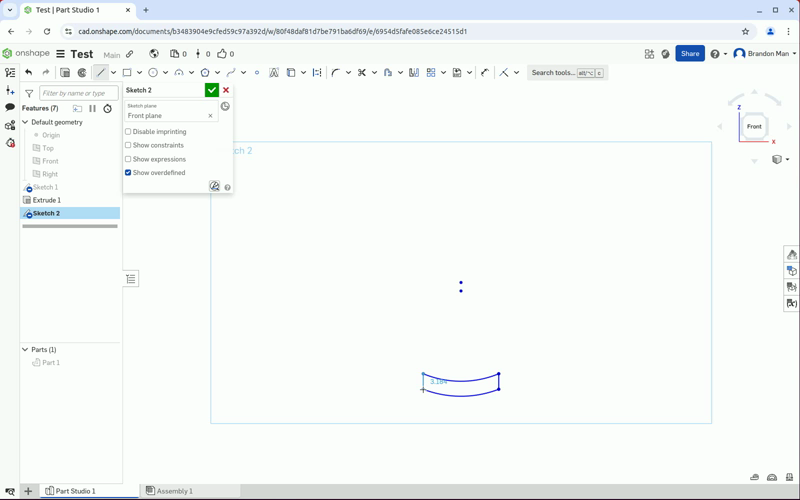
click(423, 389)
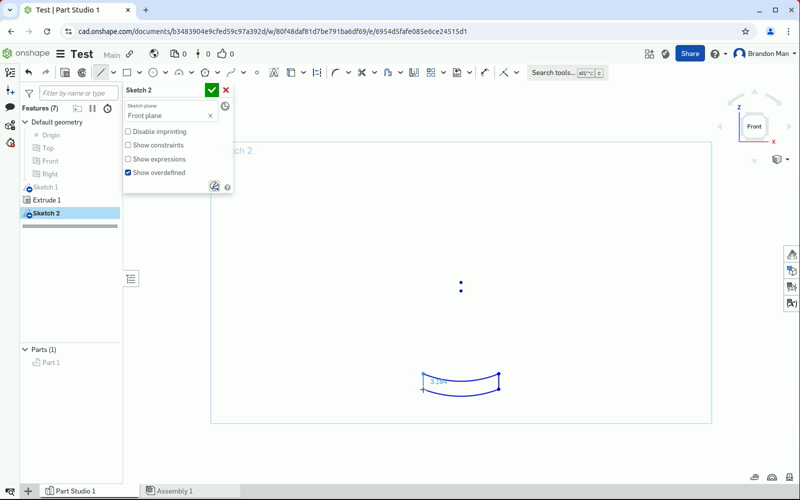
key(esc)
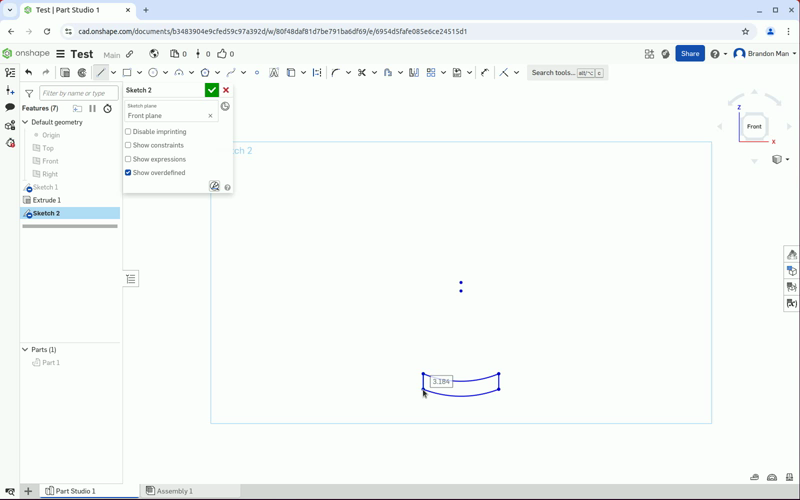
mouse_move(469, 390)
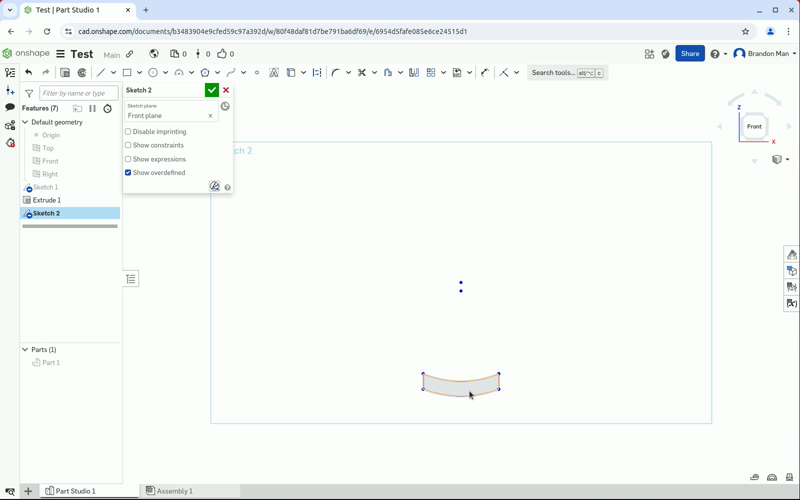
scroll(6)
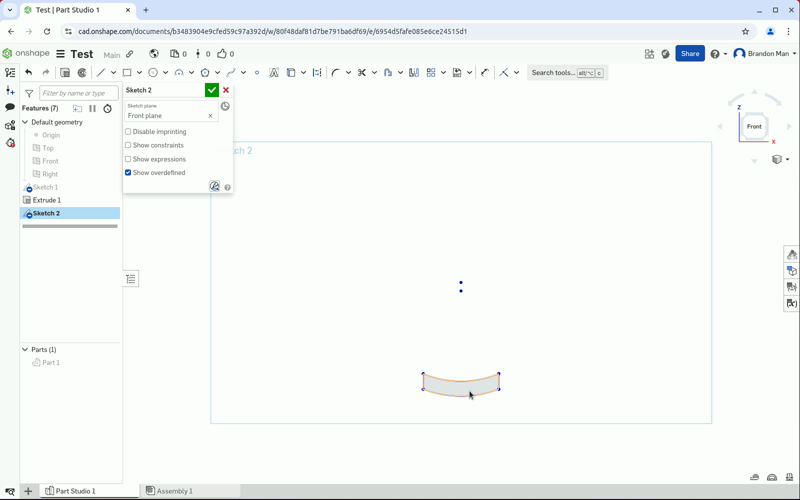
scroll(6)
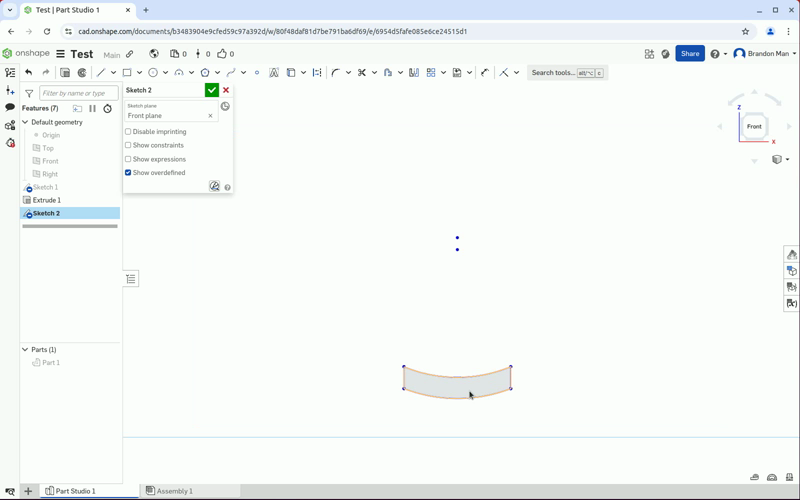
scroll(6)
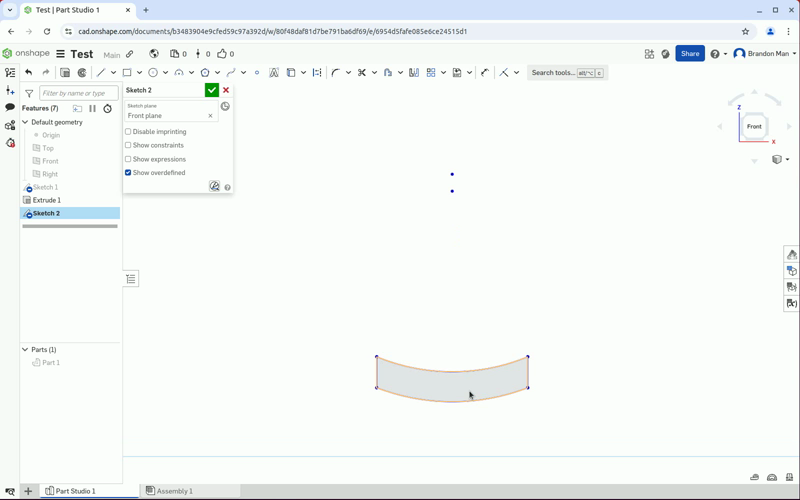
scroll(6)
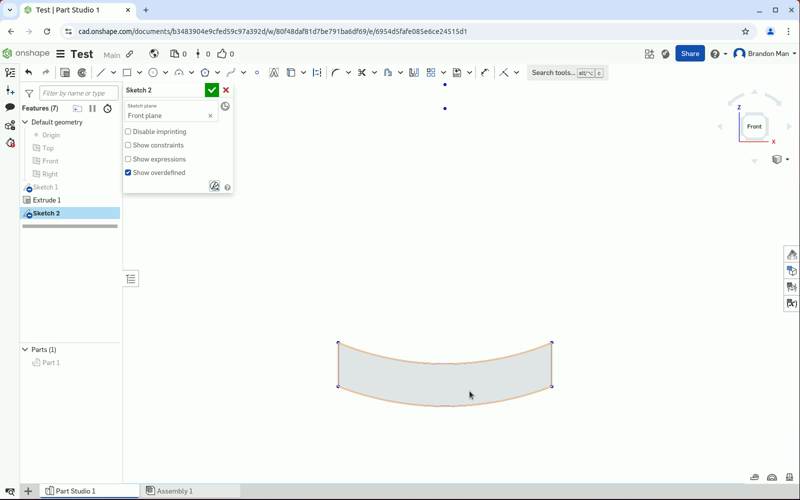
scroll(6)
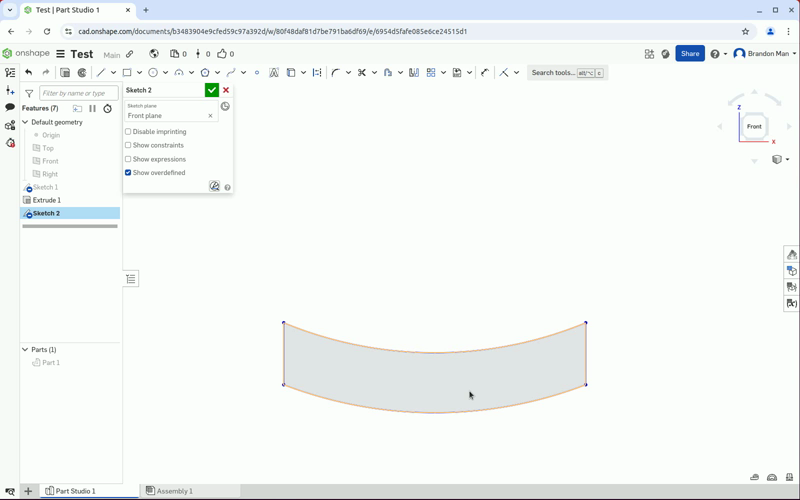
scroll(6)
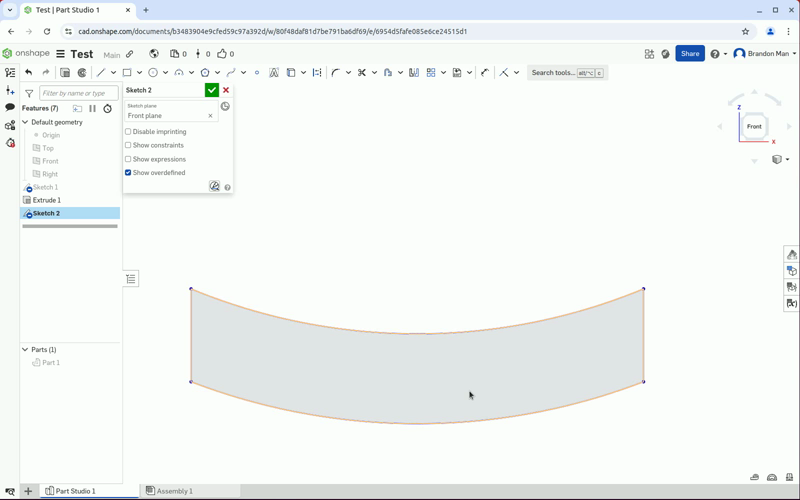
scroll(6)
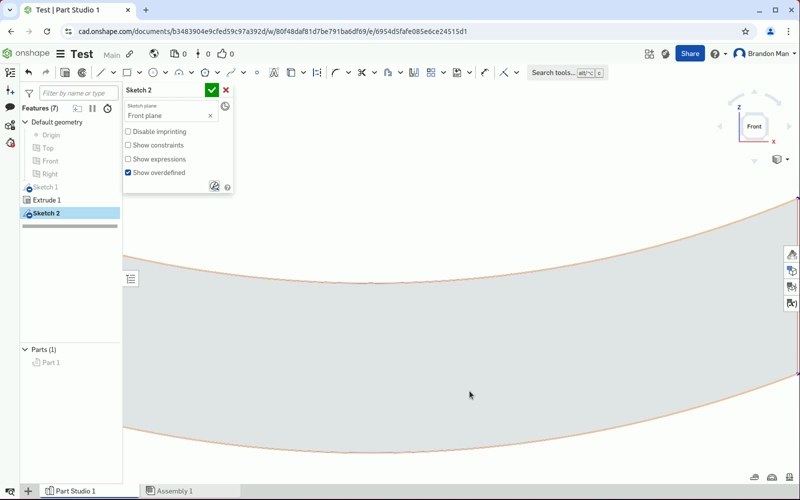
click(469, 390)
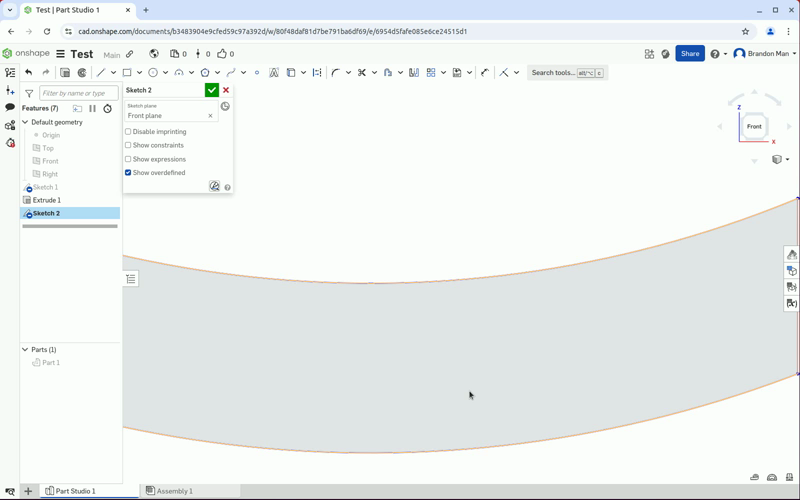
scroll(-6)
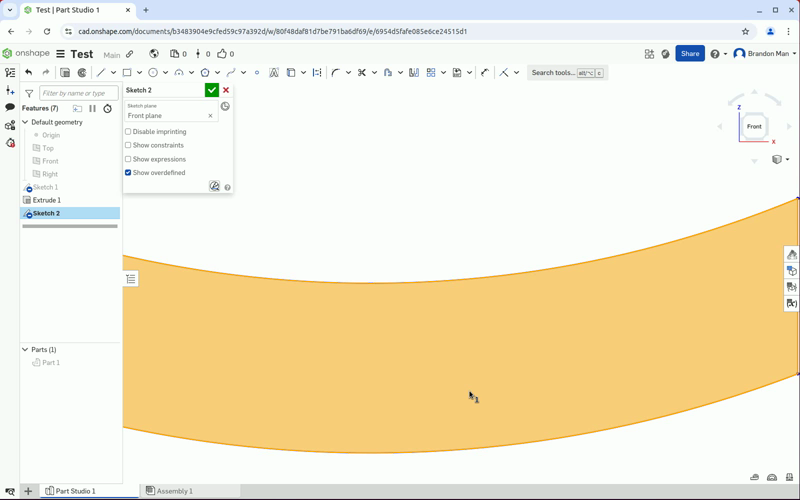
scroll(-6)
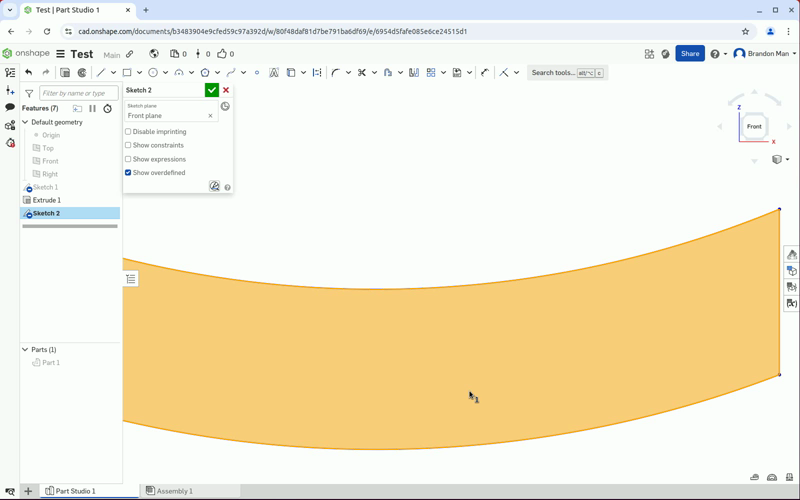
scroll(-6)
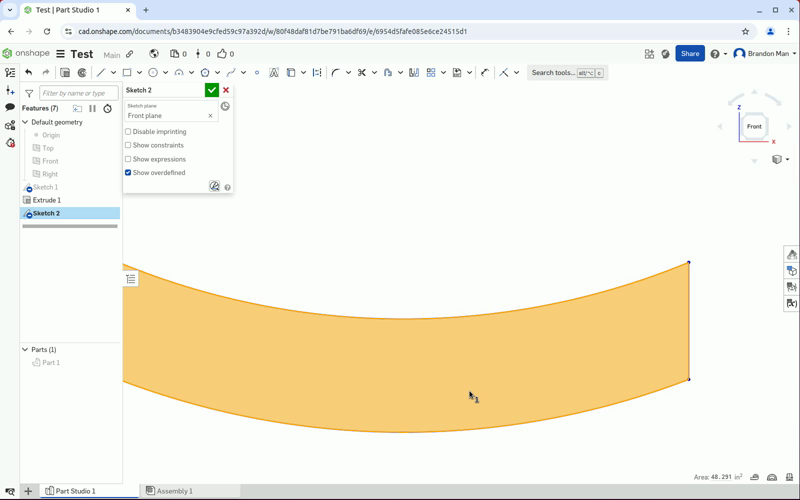
scroll(-6)
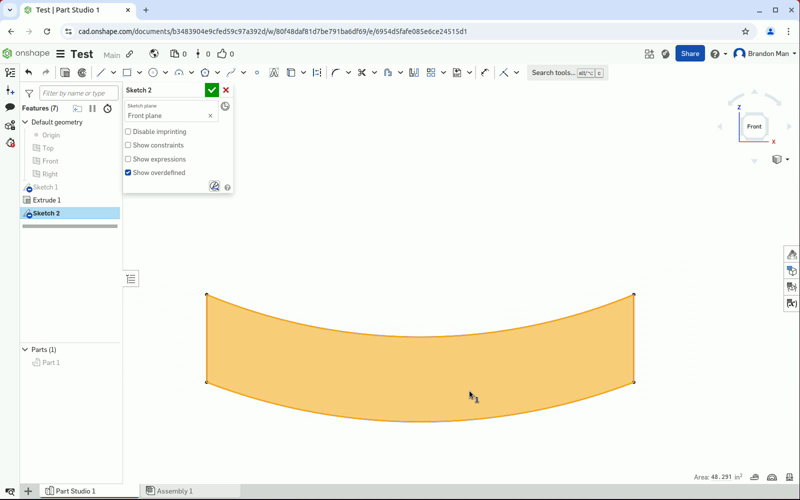
scroll(-6)
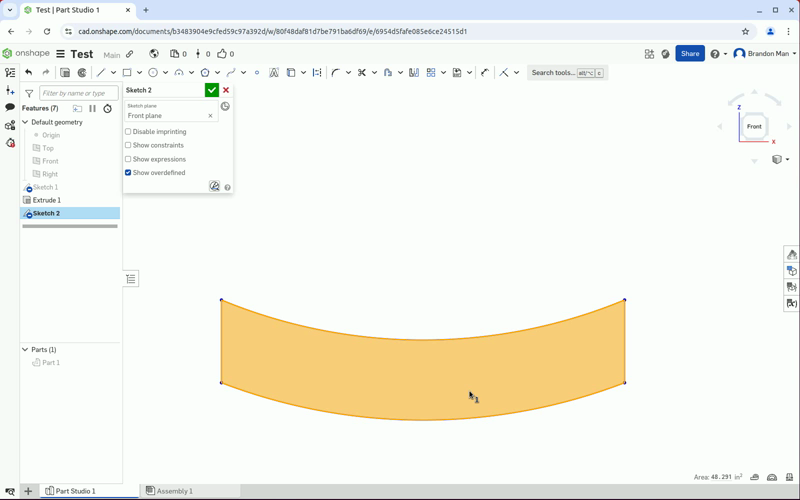
scroll(-6)
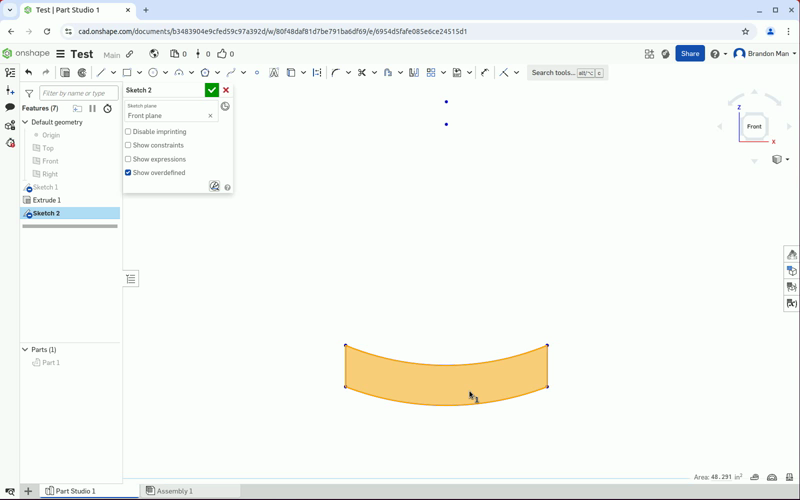
scroll(-6)
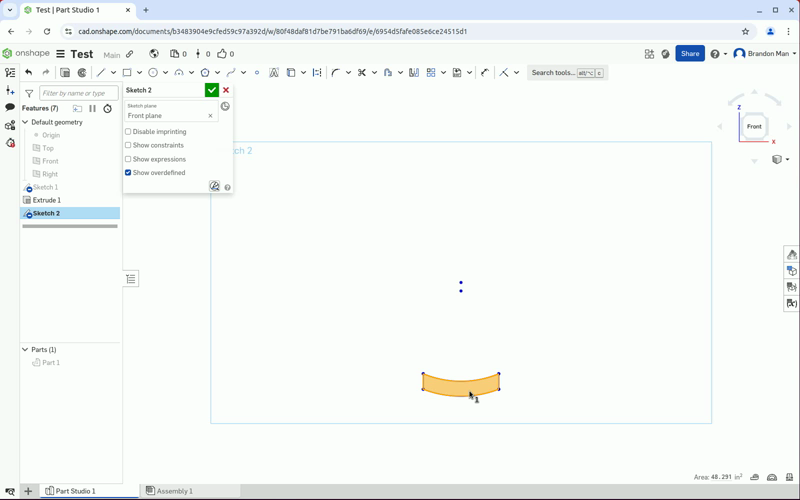
mouse_move(73, 352)
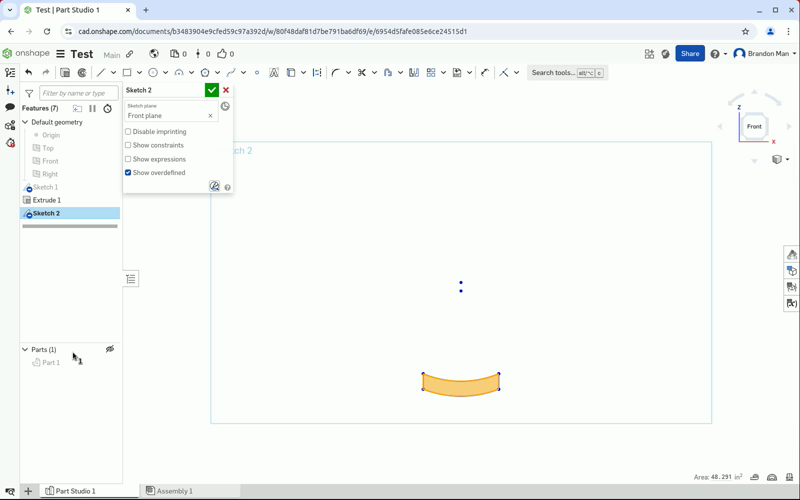
key(shift+y)
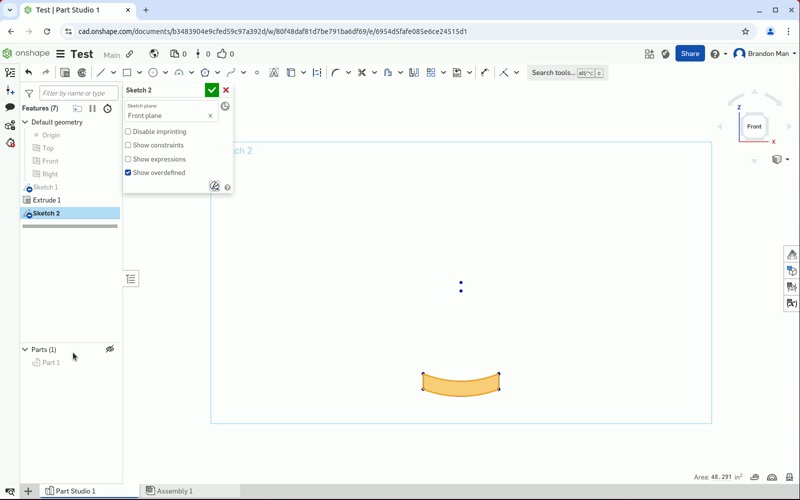
key(shift+e)
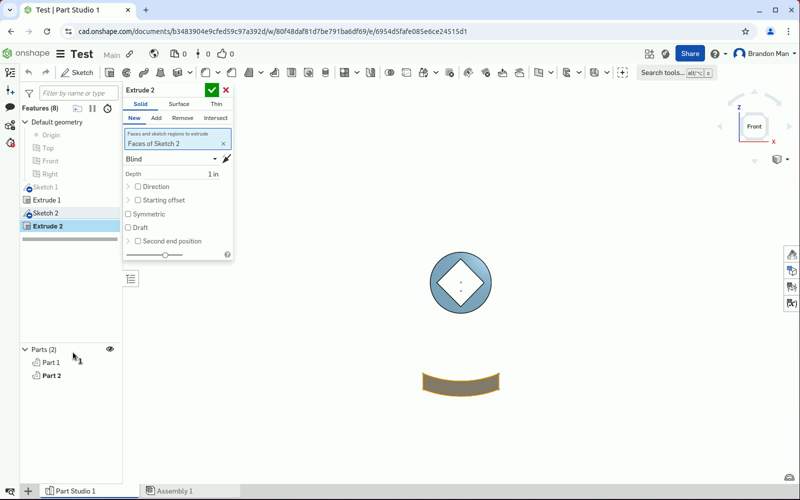
mouse_move(143, 106)
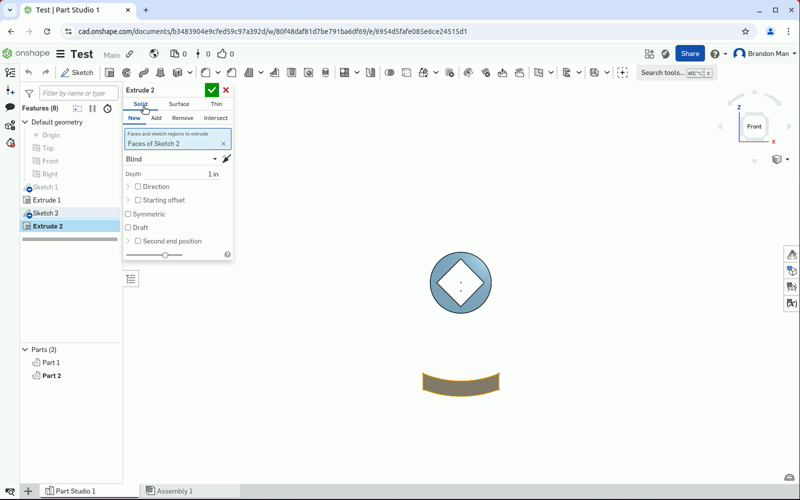
click(143, 106)
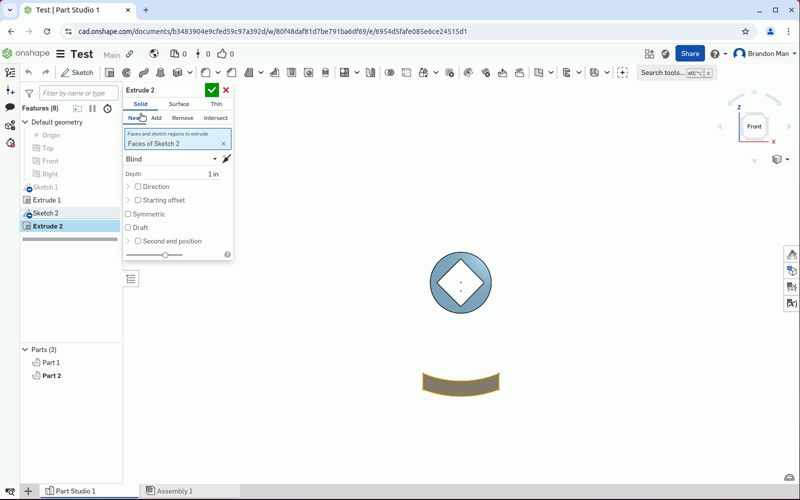
mouse_move(137, 120)
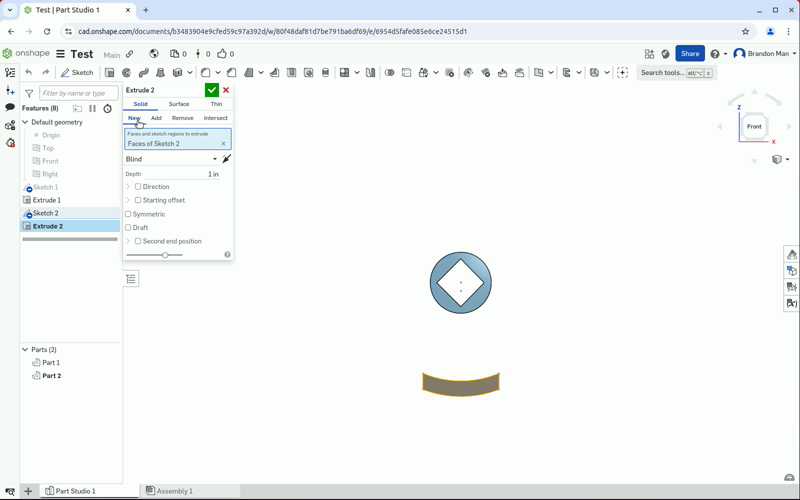
click(137, 120)
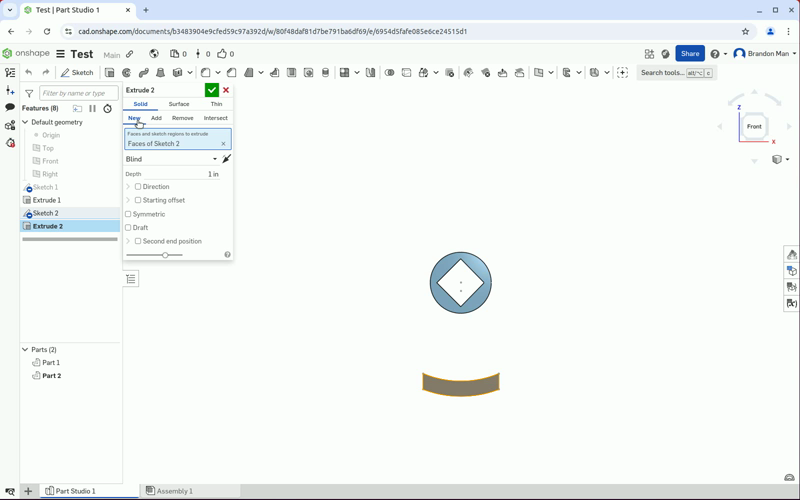
key(tab, 4)
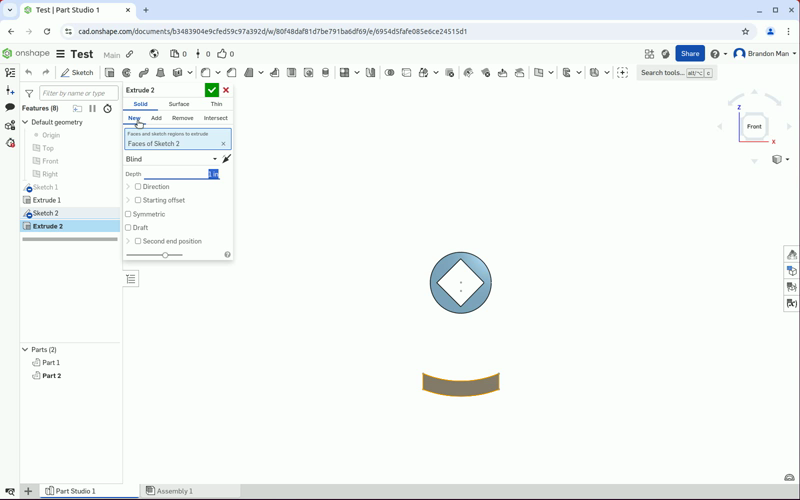
text(15.405)
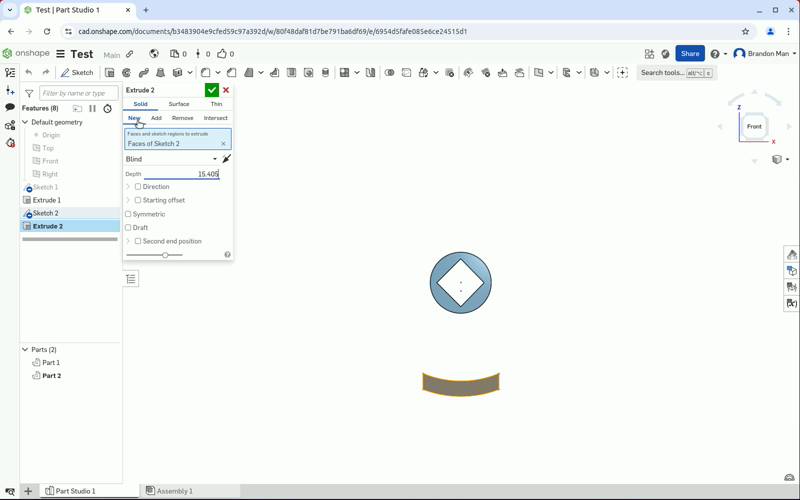
key(enter)
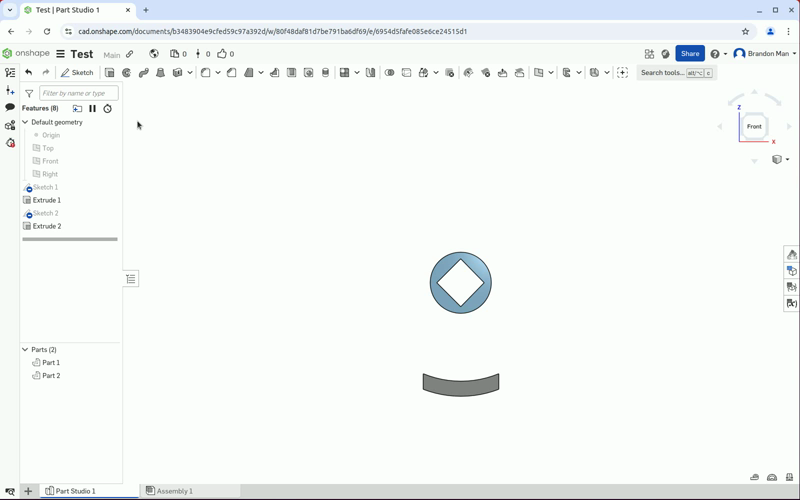
key(shift+h)
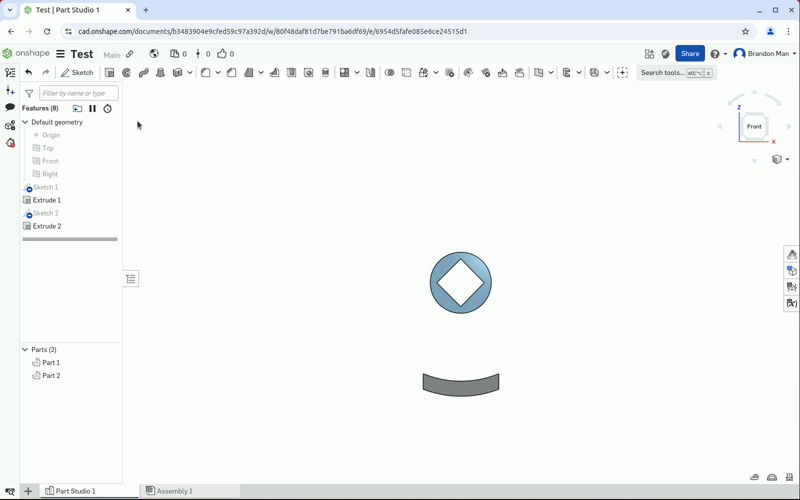
key(shift+h)
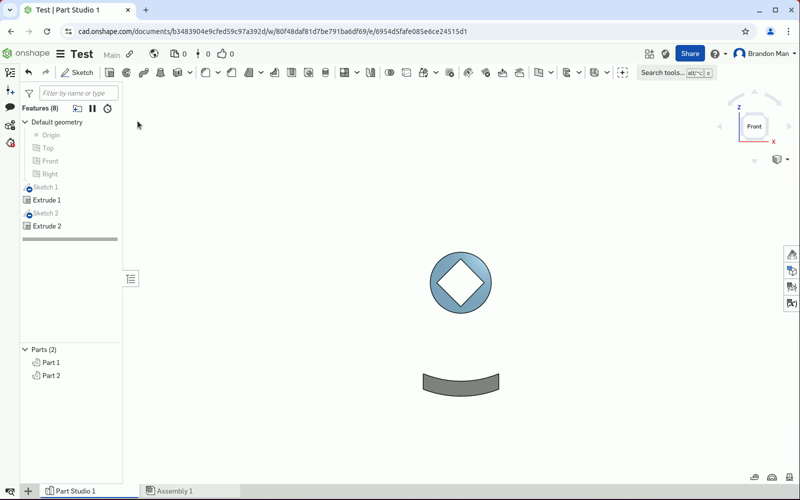
mouse_move(73, 189)
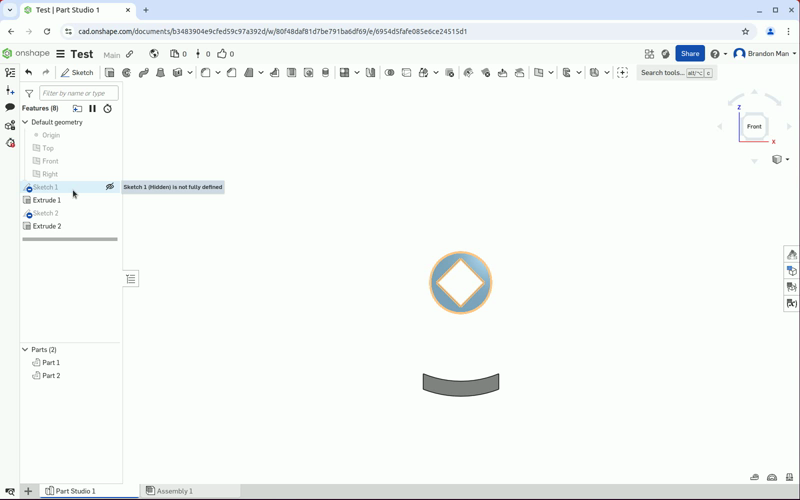
click(73, 189)
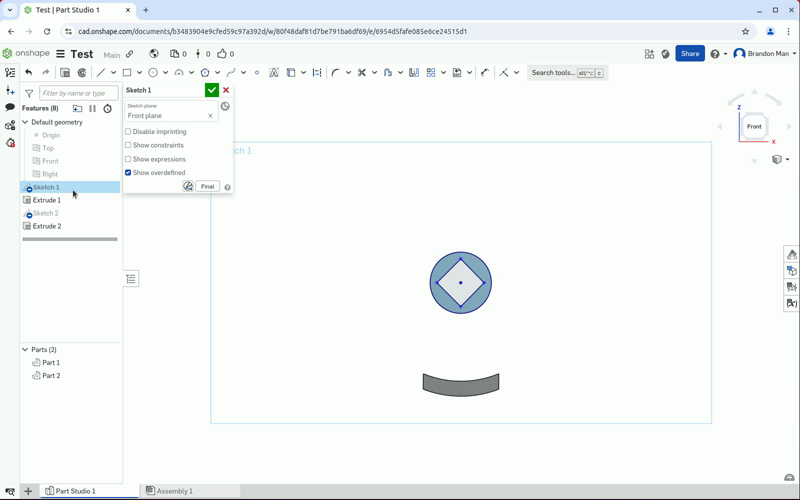
mouse_move(229, 92)
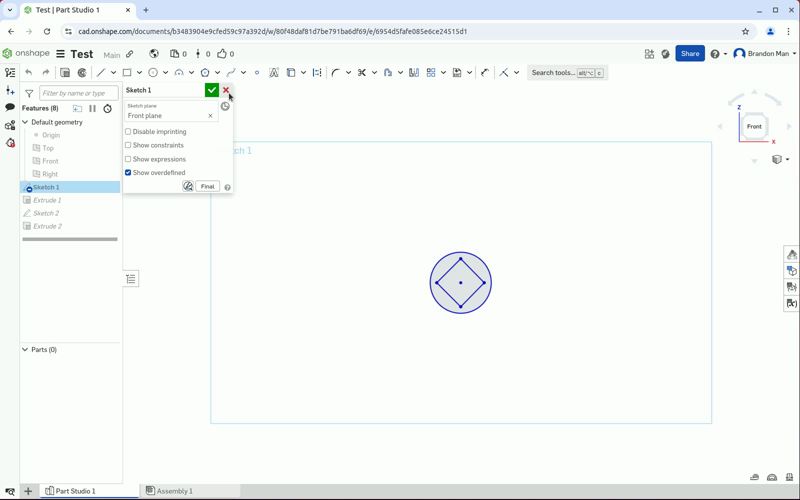
click(229, 92)
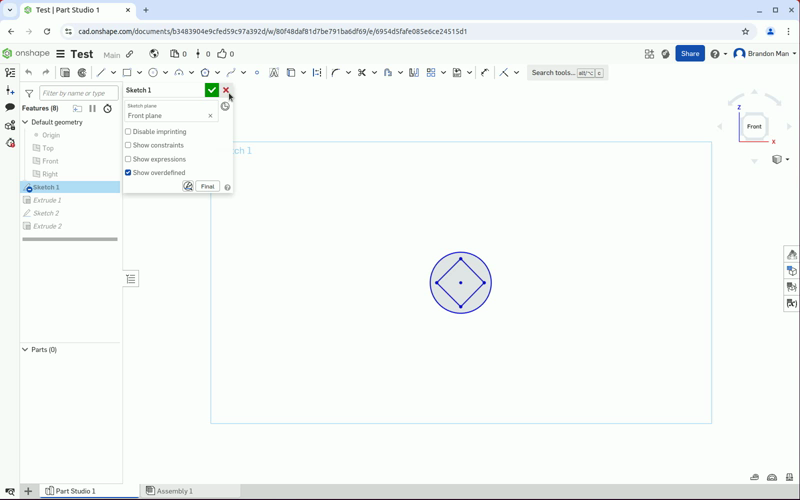
key(shift+s)
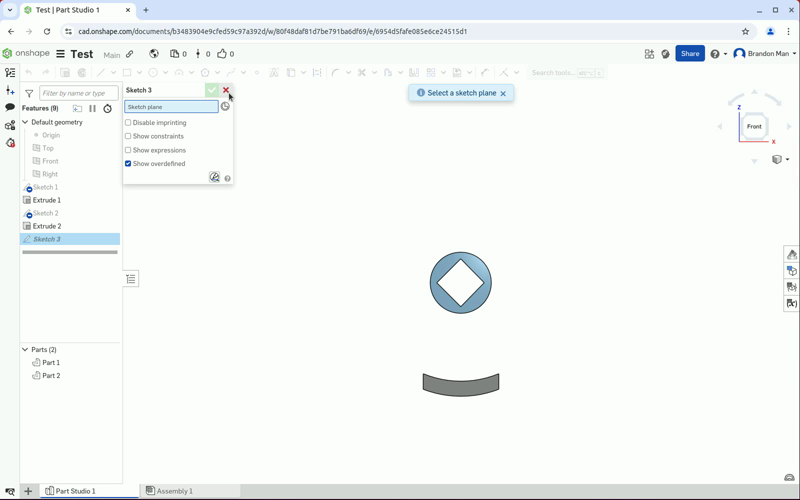
mouse_move(73, 163)
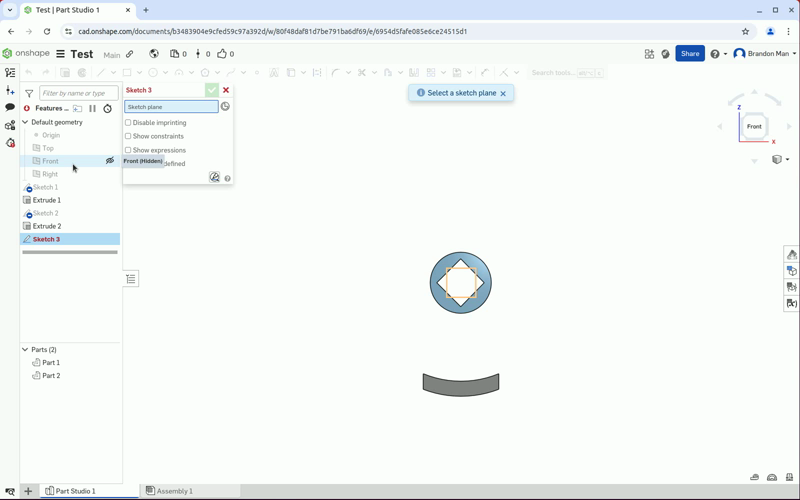
click(73, 163)
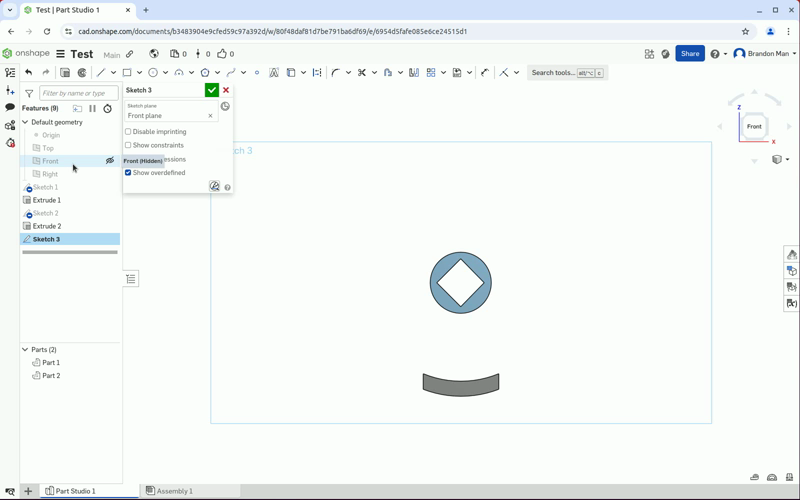
mouse_move(73, 352)
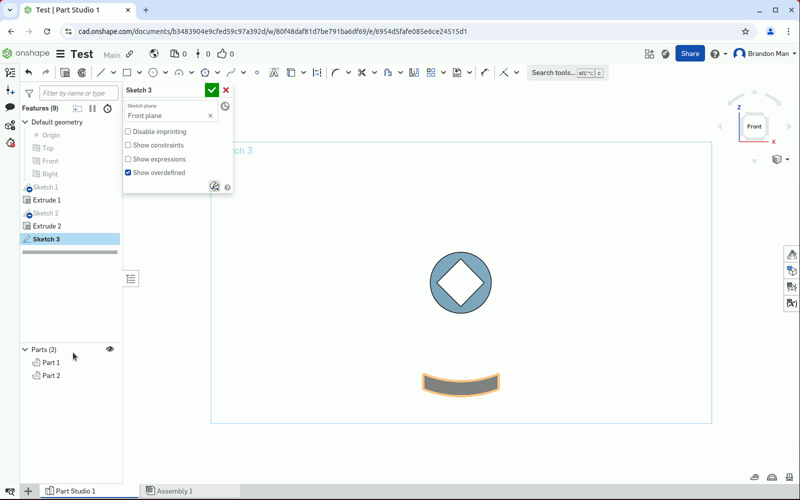
key(y)
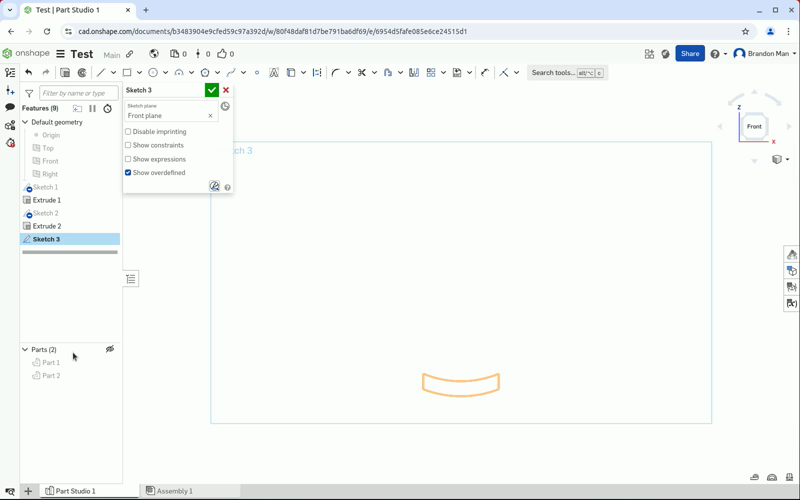
key(l)
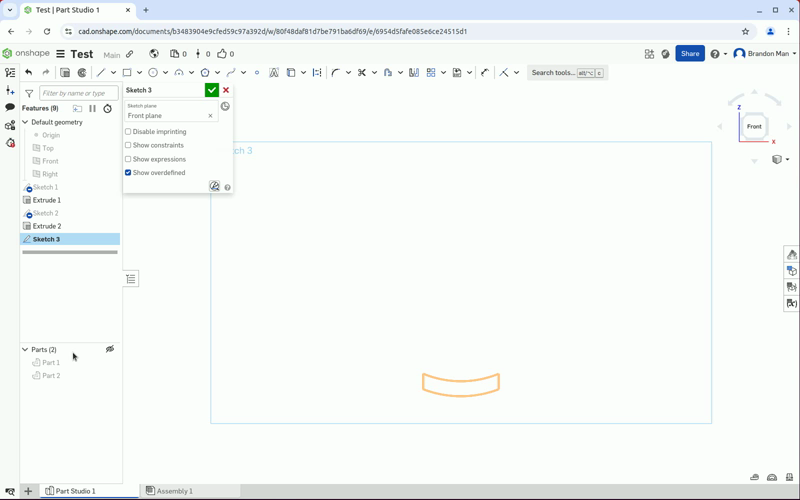
key_down(shift)
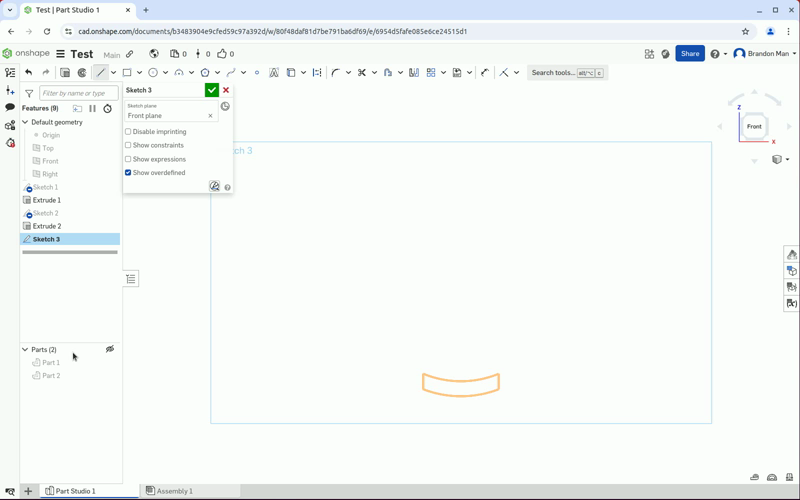
mouse_move(551, 320)
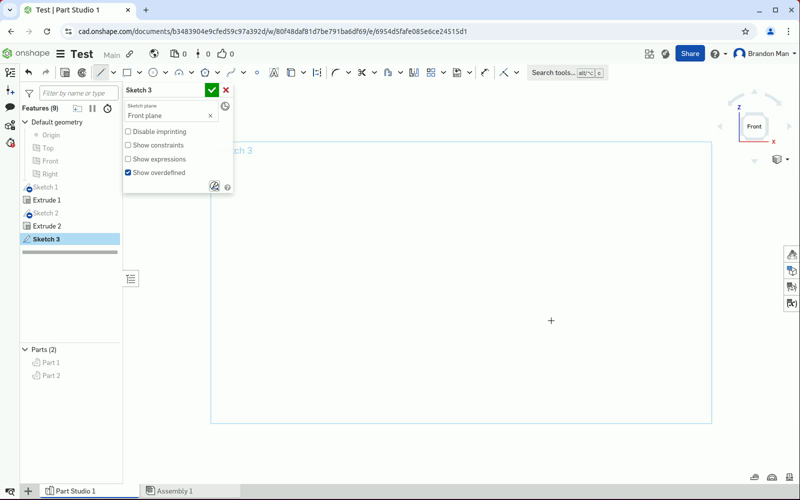
click(551, 320)
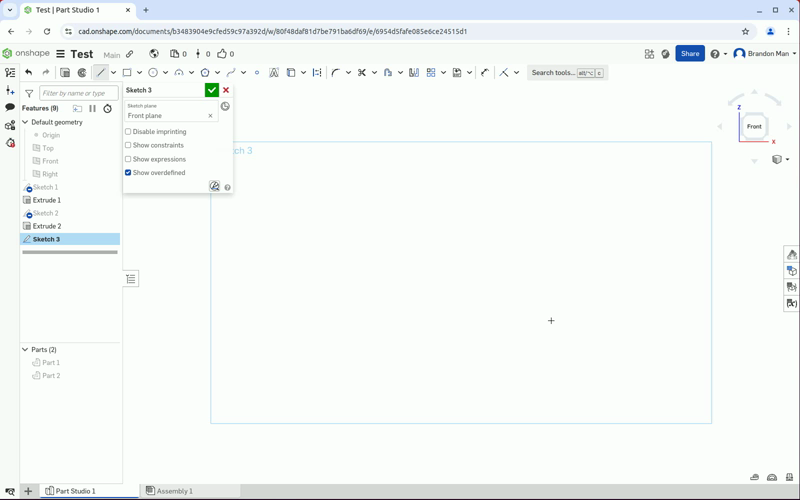
key_up(shift)
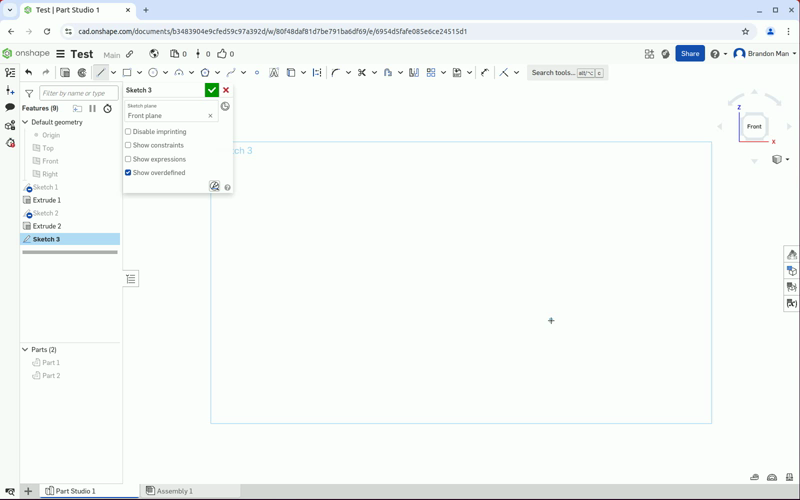
key_down(shift)
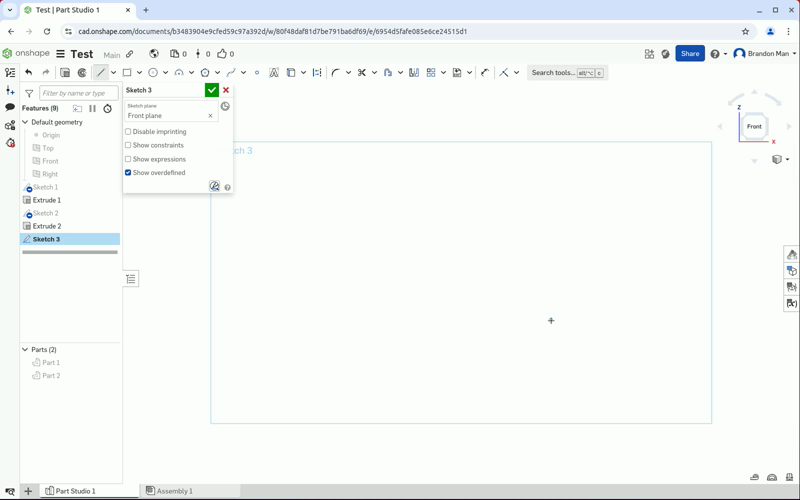
mouse_move(581, 320)
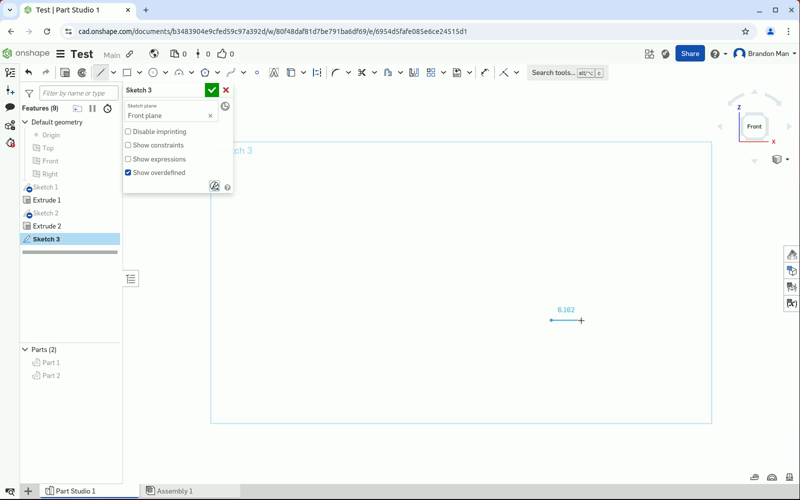
mouse_move(567, 320)
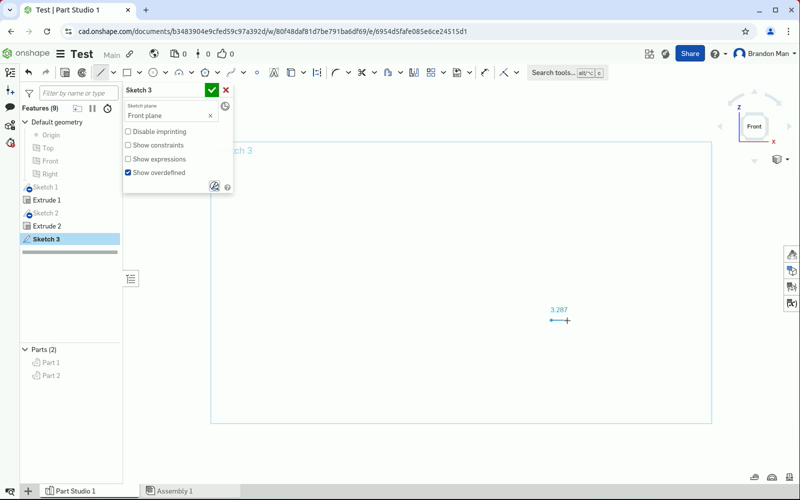
click(567, 320)
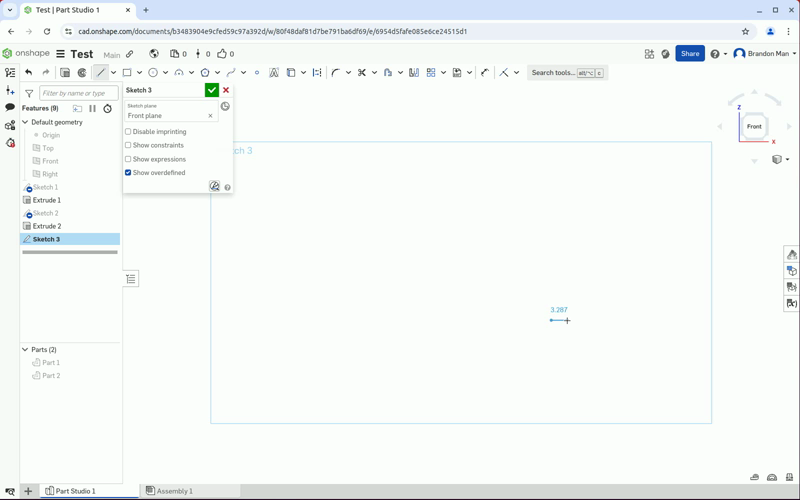
key_up(shift)
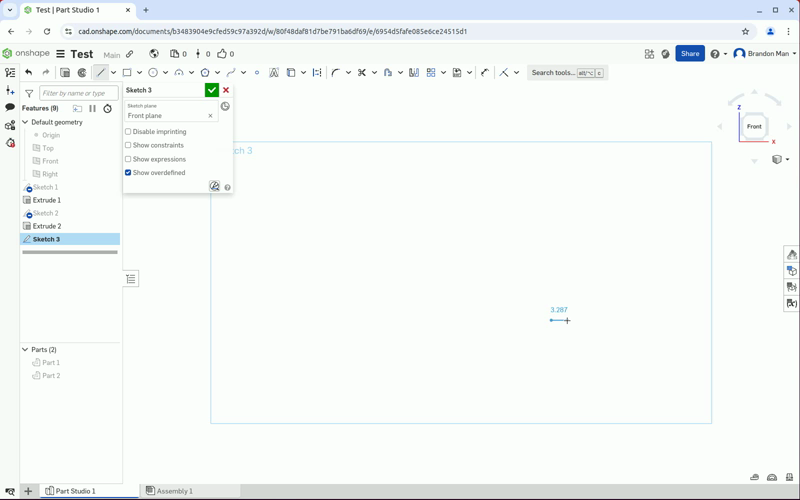
key(esc)
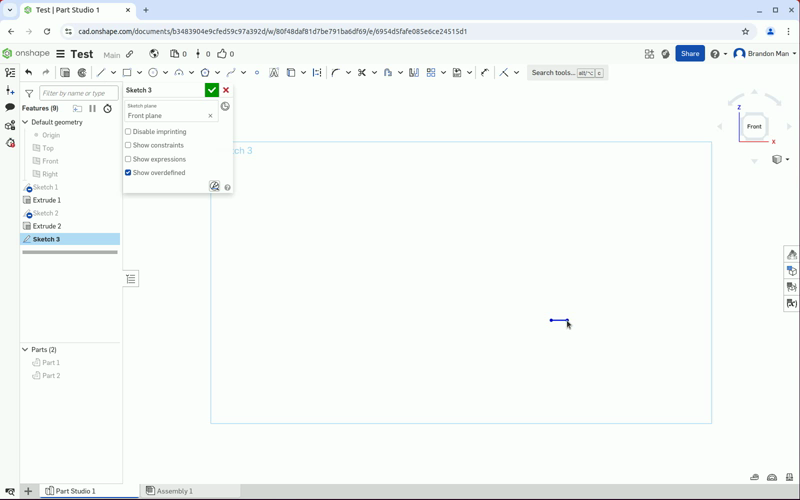
key(a)
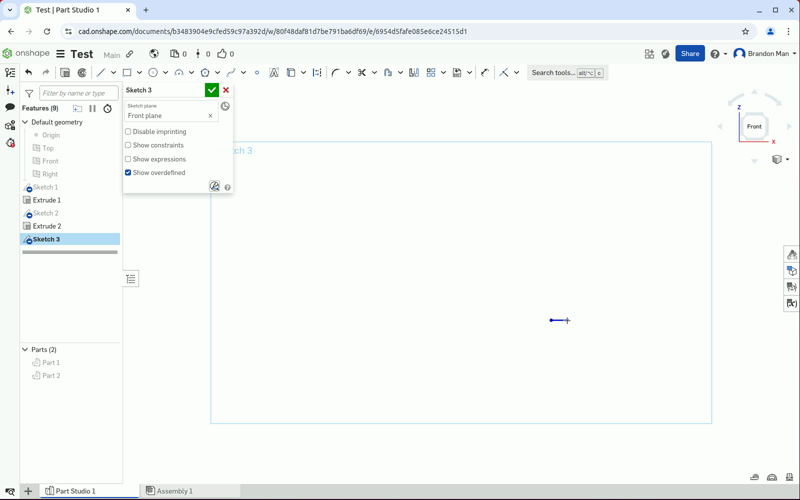
mouse_move(567, 320)
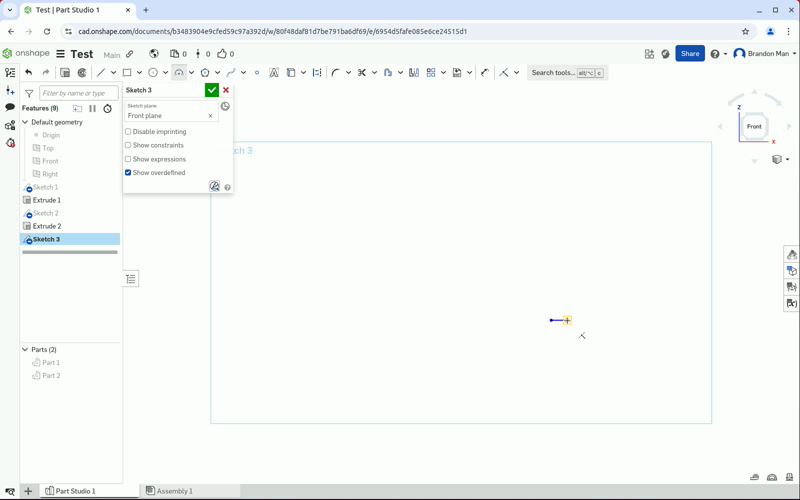
click(567, 320)
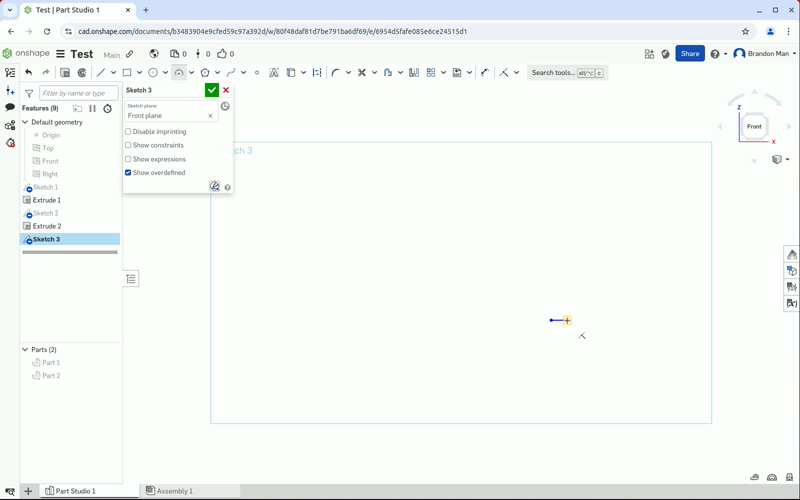
key_down(shift)
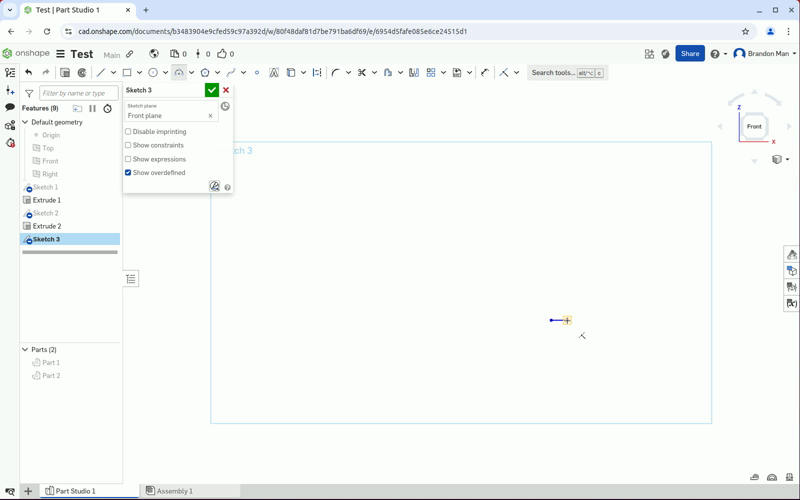
mouse_move(567, 245)
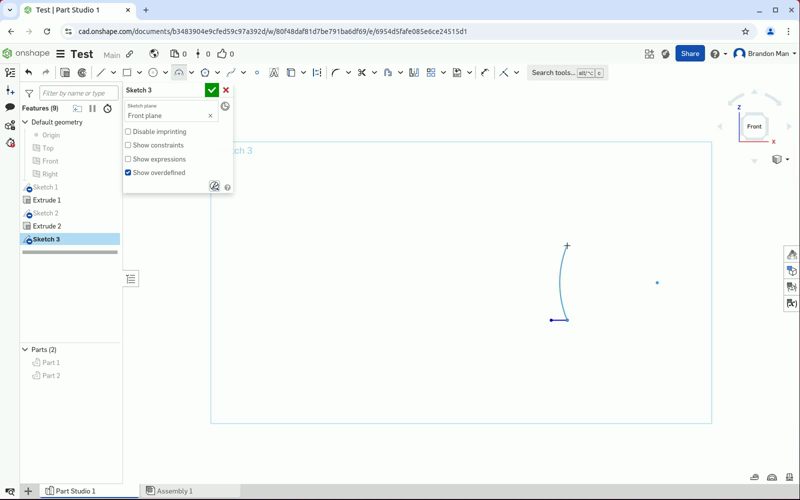
click(567, 245)
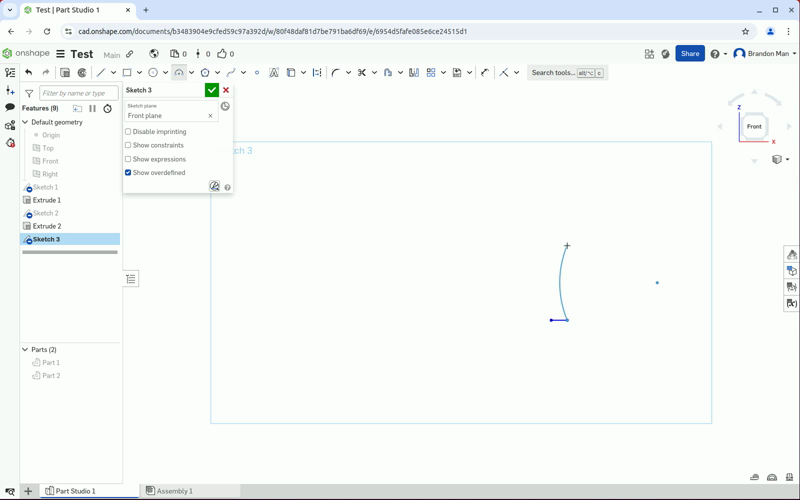
mouse_move(573, 282)
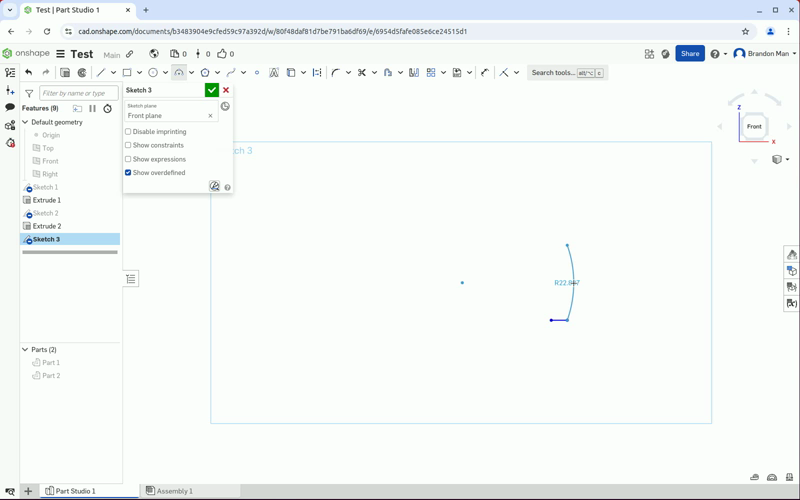
click(573, 282)
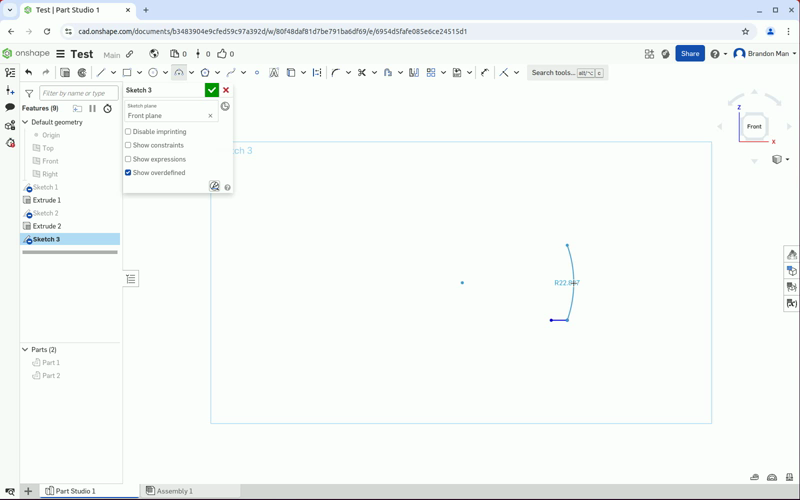
key_up(shift)
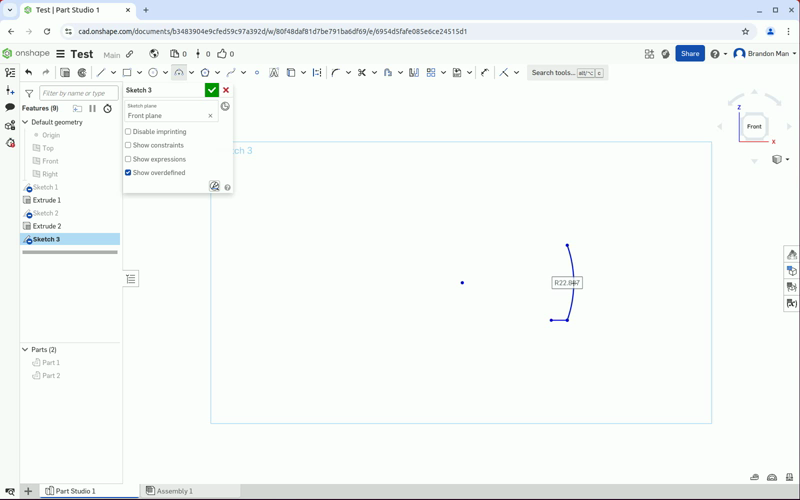
key(esc)
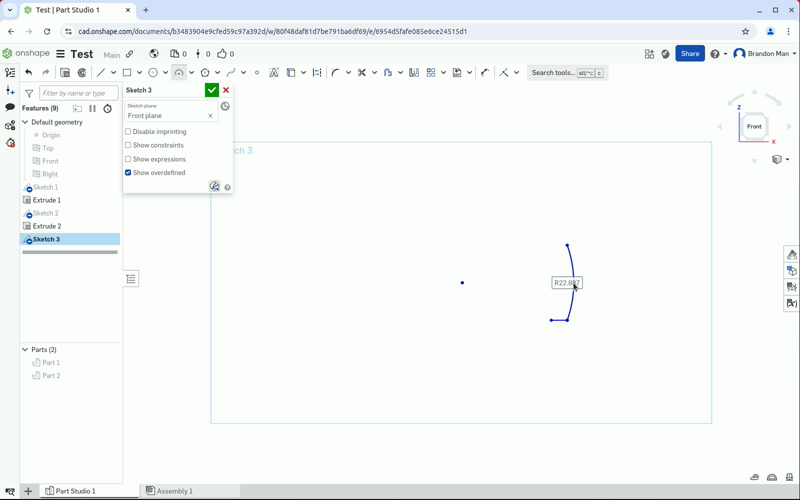
key(l)
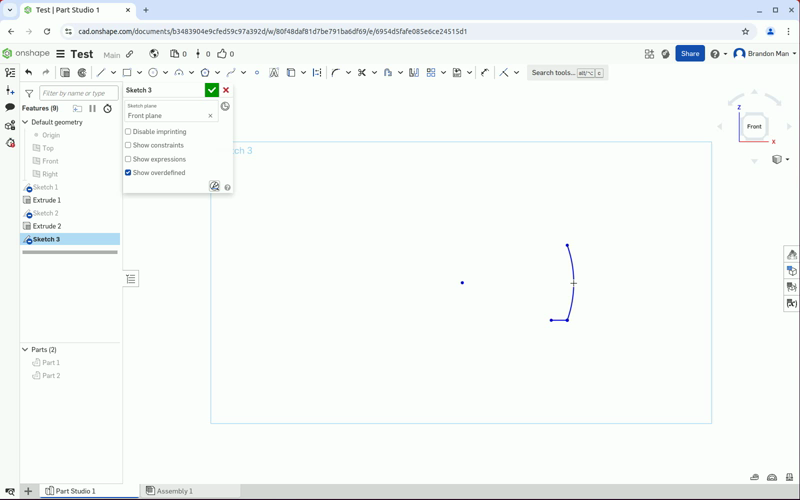
mouse_move(567, 245)
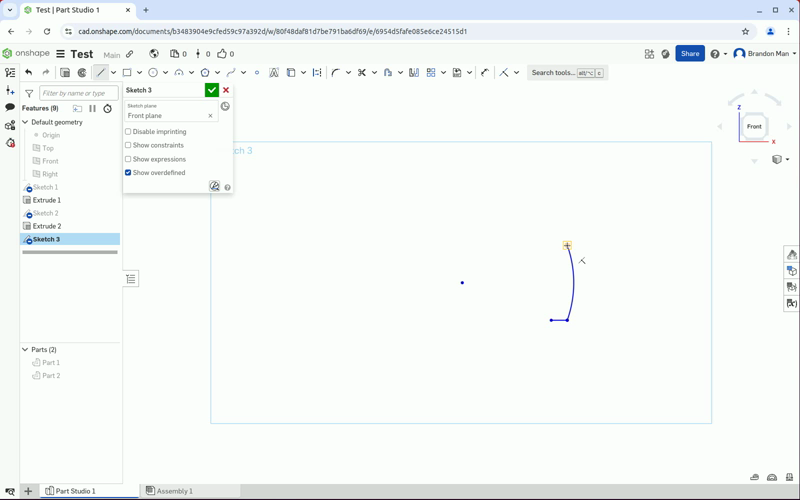
click(567, 245)
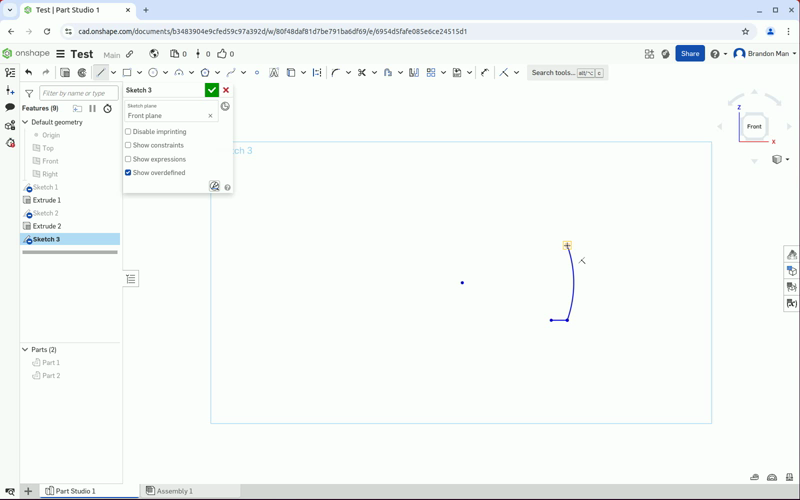
key_down(shift)
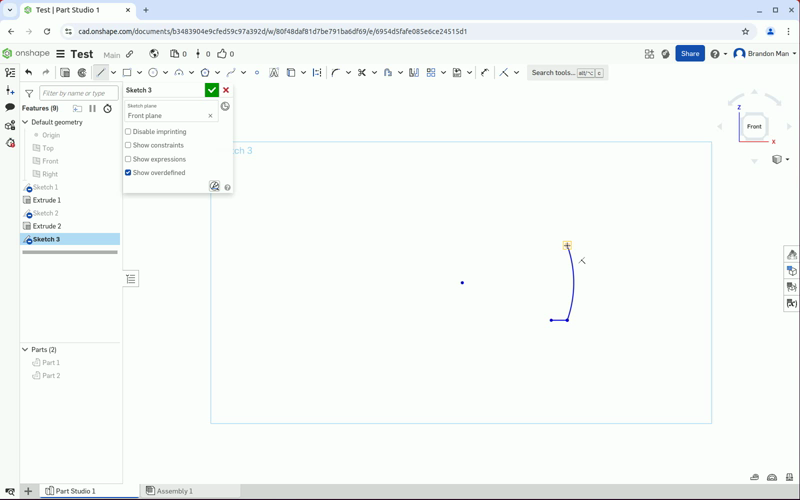
mouse_move(589, 245)
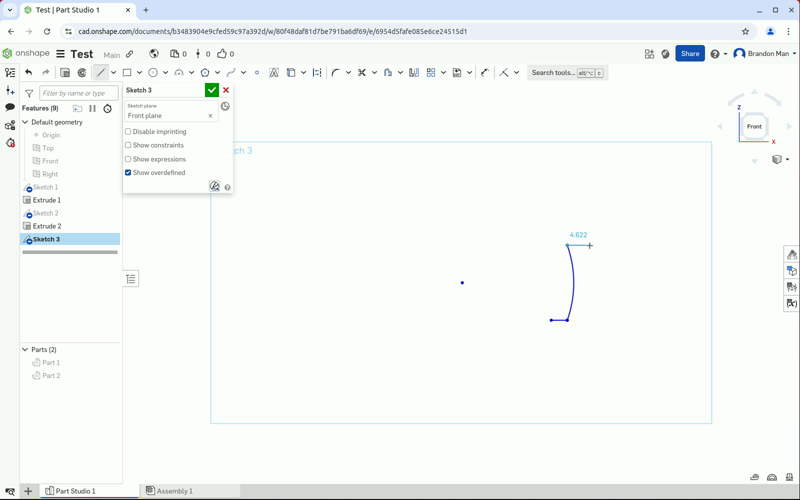
mouse_move(551, 245)
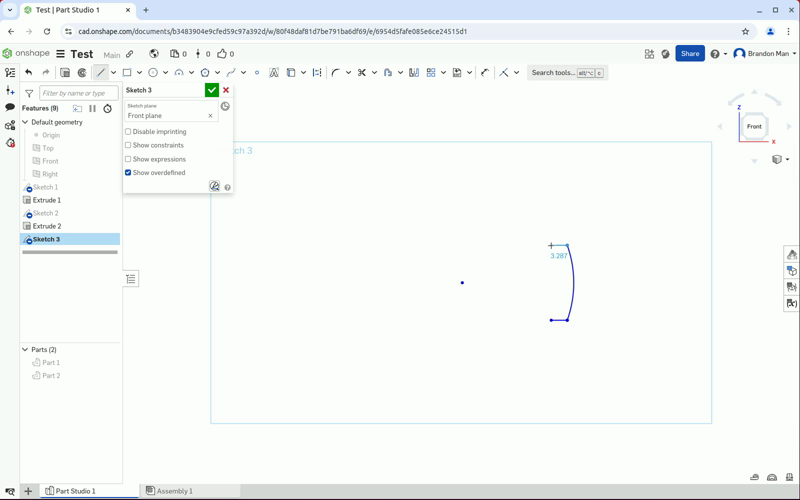
click(551, 245)
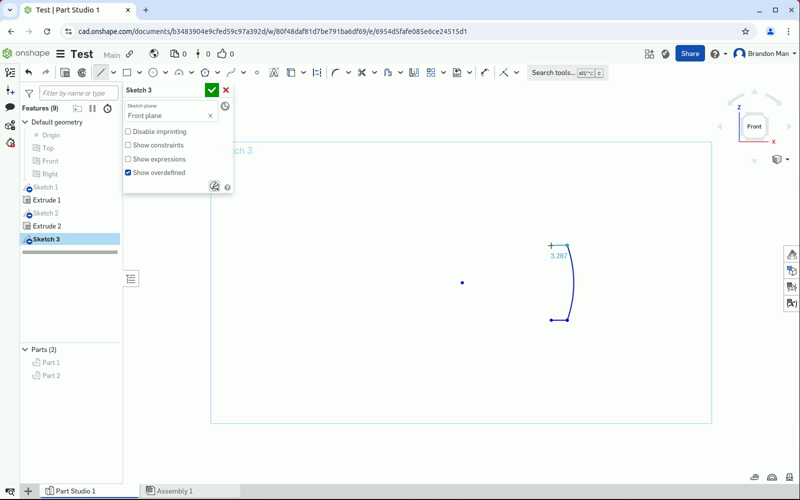
key_up(shift)
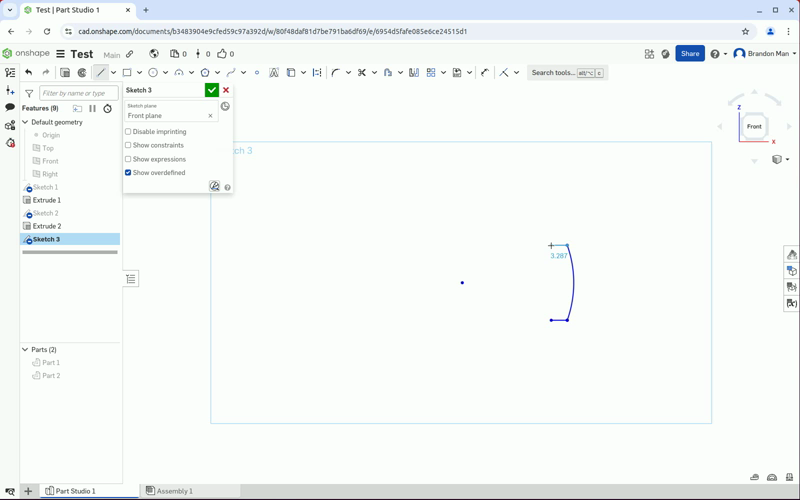
key(esc)
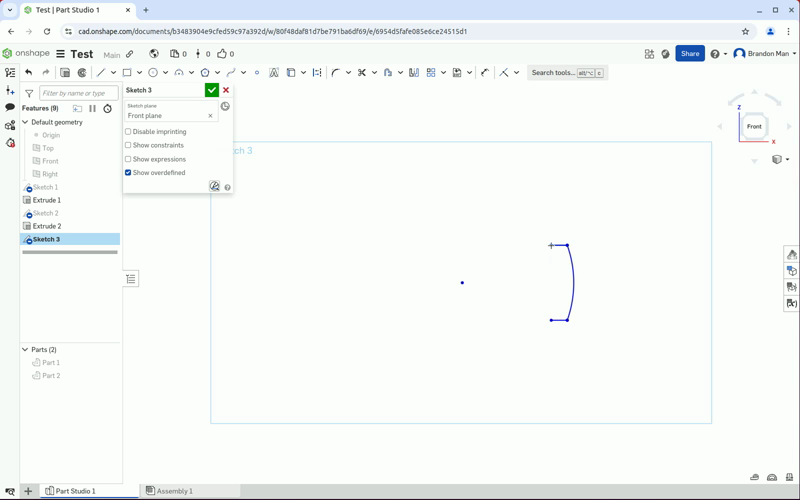
key(a)
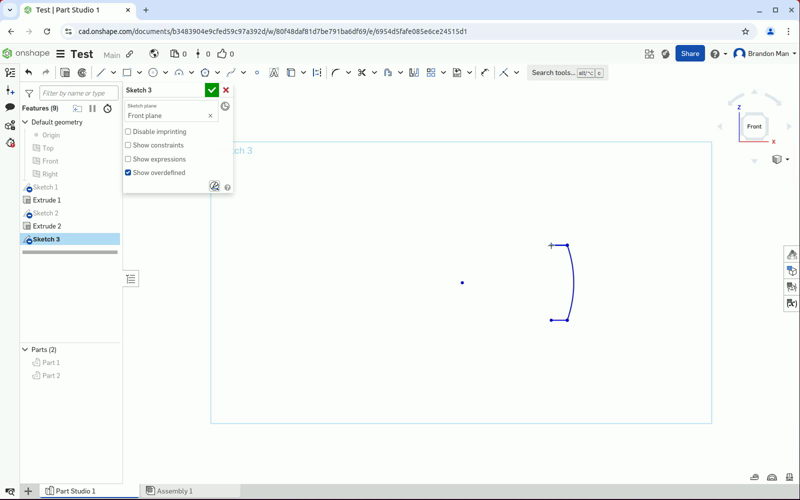
mouse_move(551, 245)
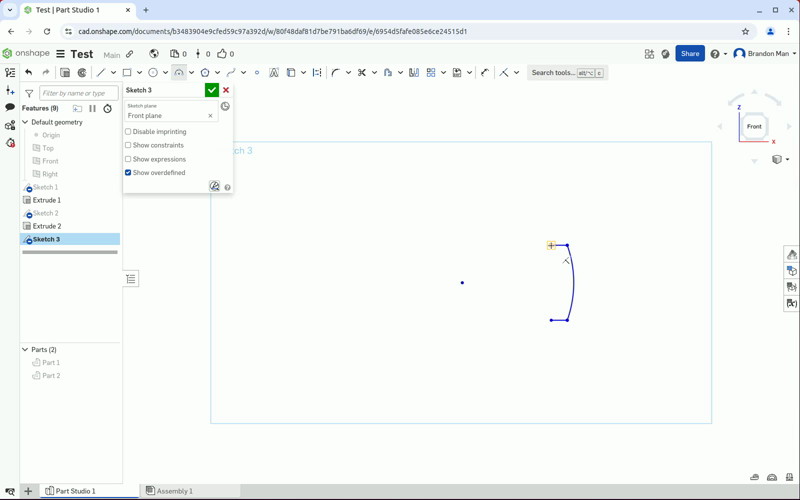
click(551, 245)
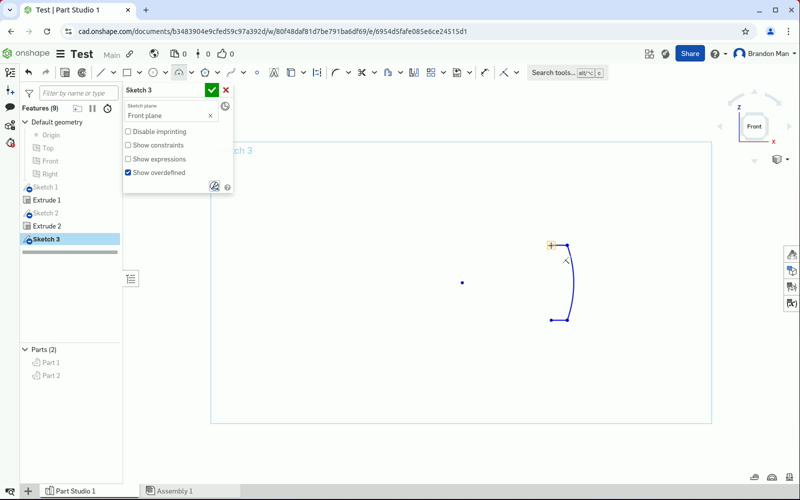
mouse_move(551, 320)
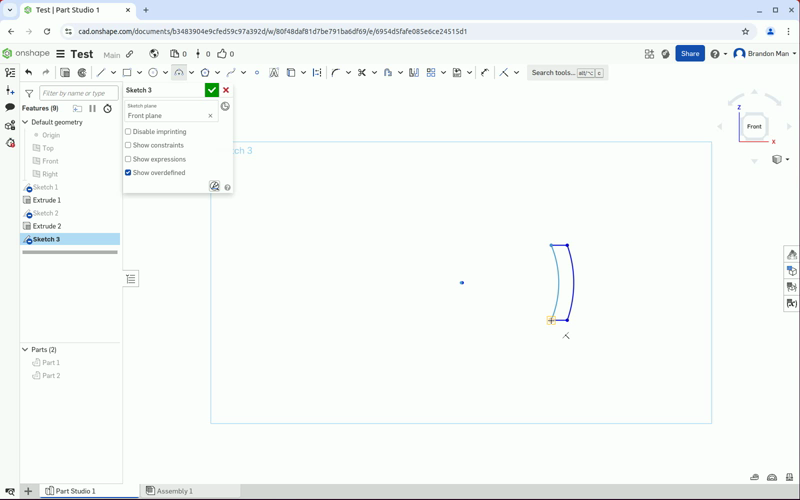
click(551, 320)
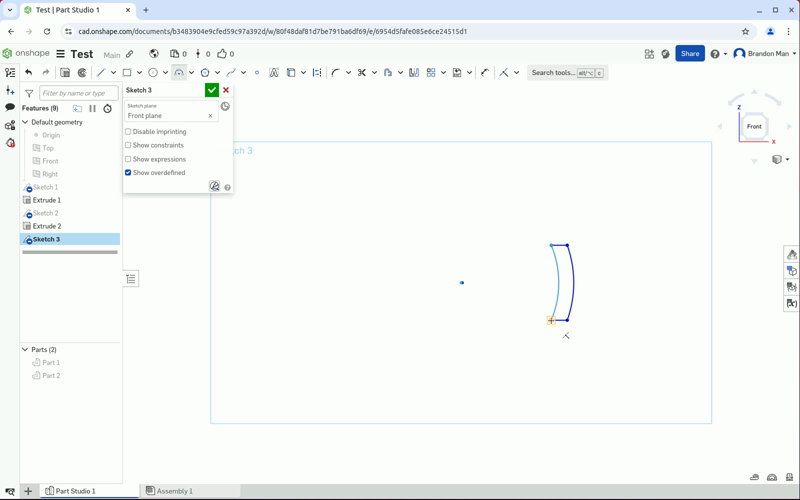
key_down(shift)
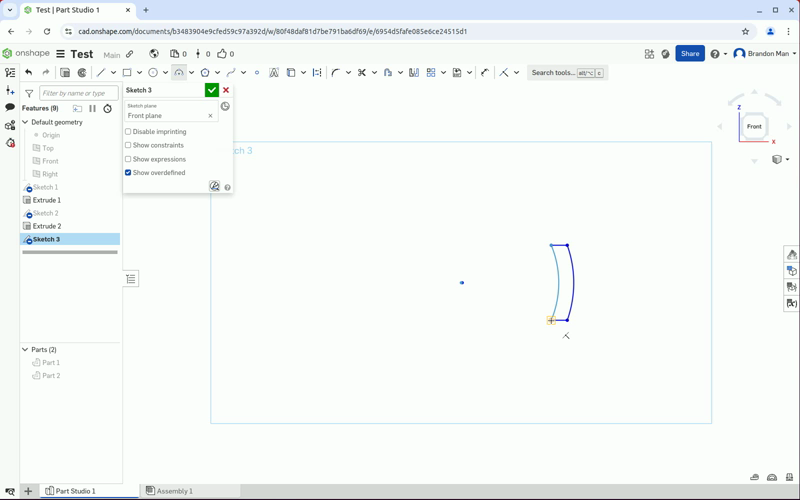
mouse_move(558, 282)
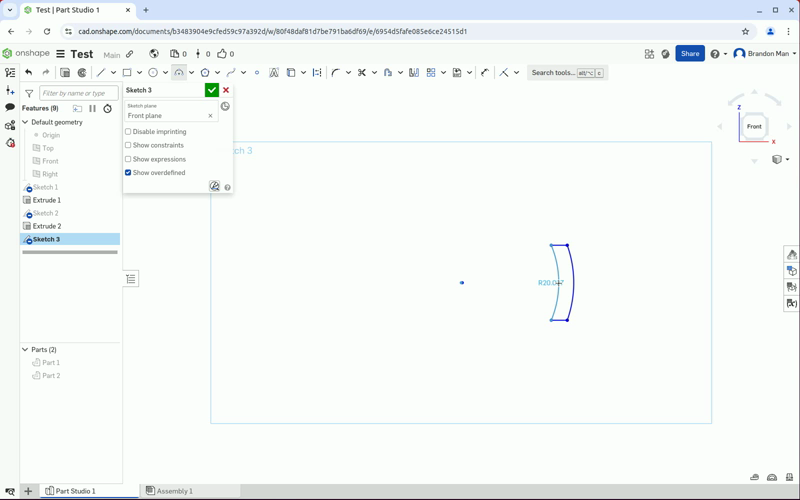
click(558, 282)
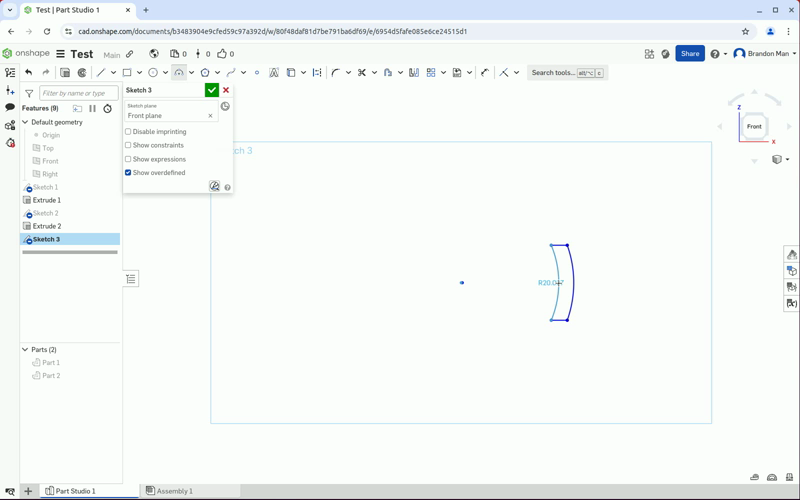
key_up(shift)
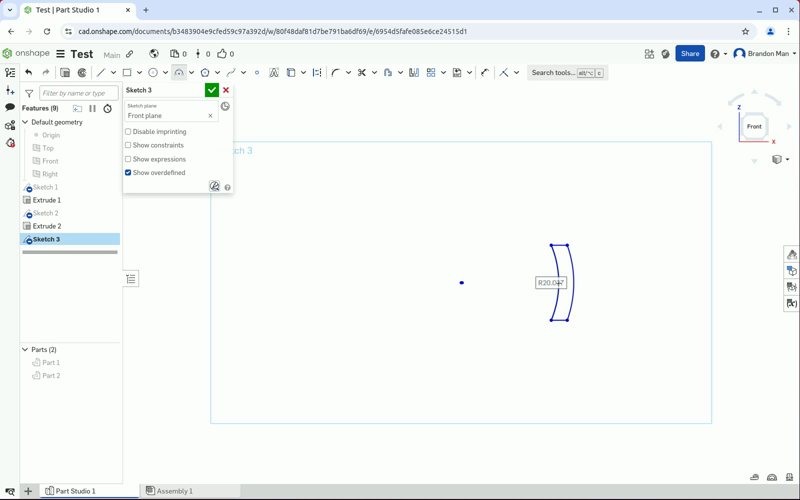
key(esc)
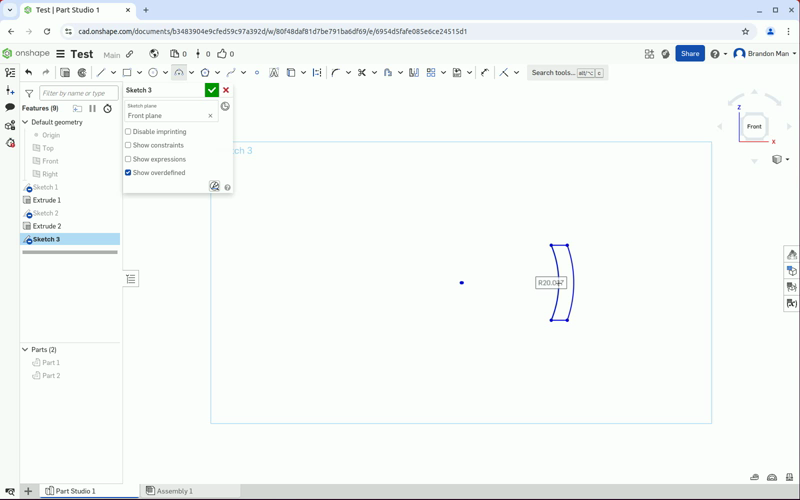
mouse_move(562, 298)
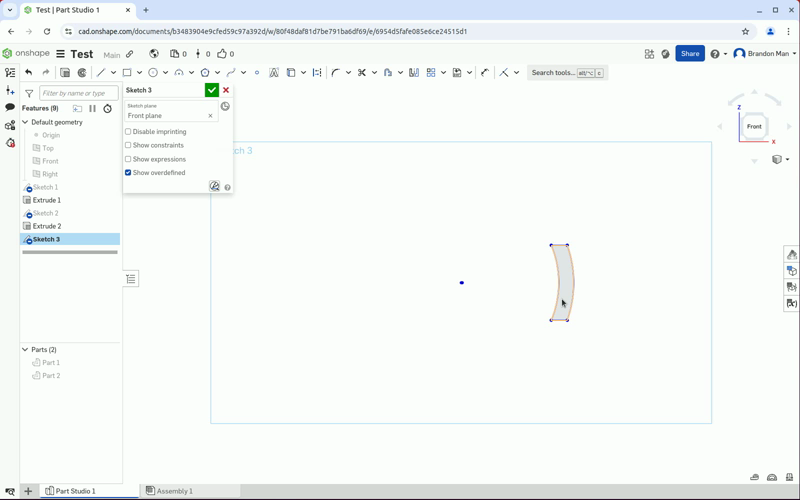
scroll(6)
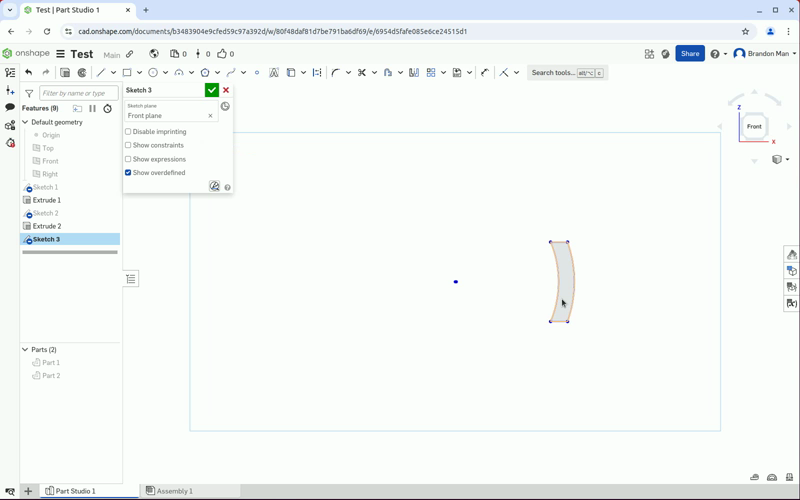
scroll(6)
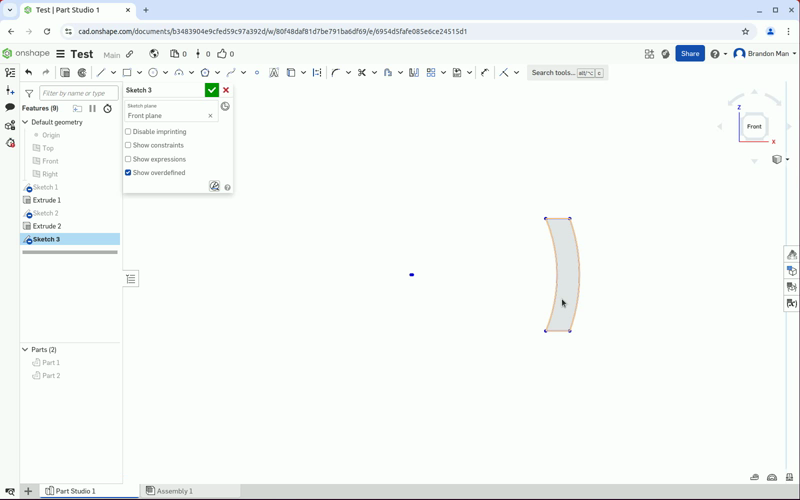
scroll(6)
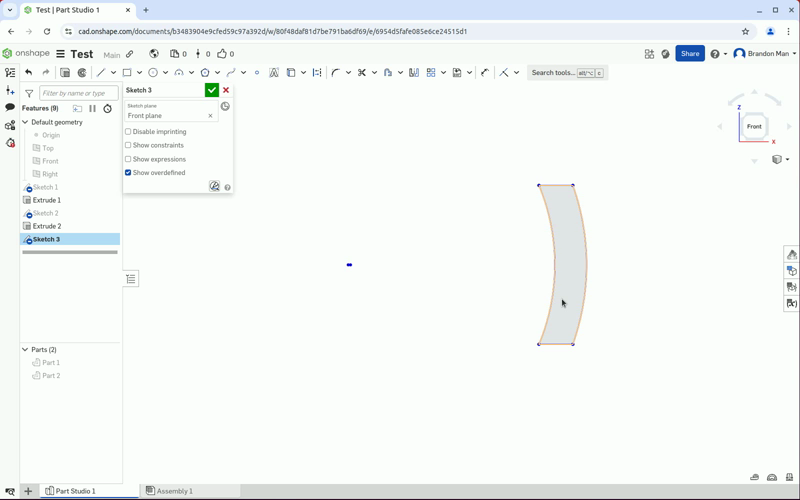
scroll(6)
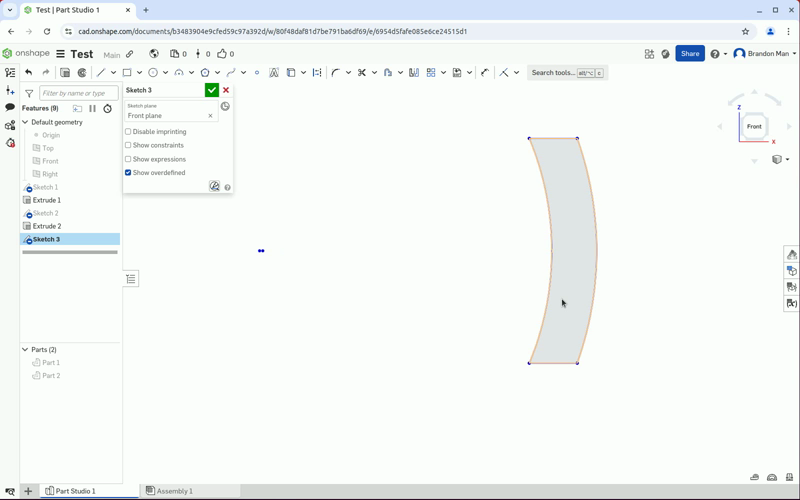
scroll(6)
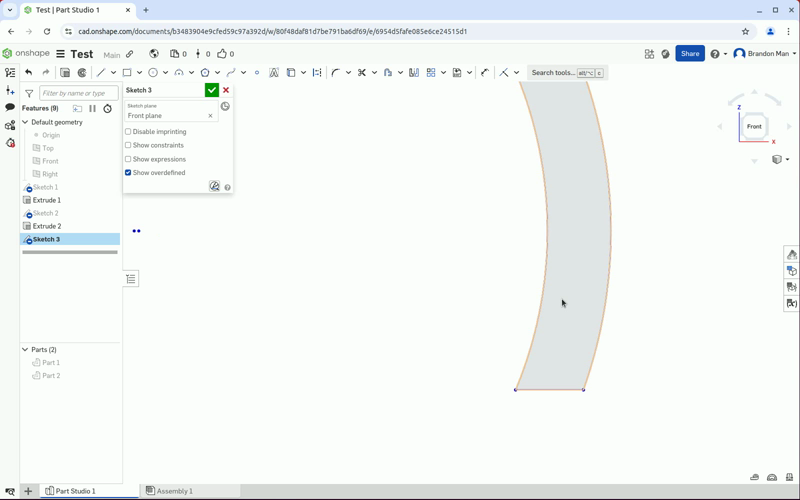
scroll(6)
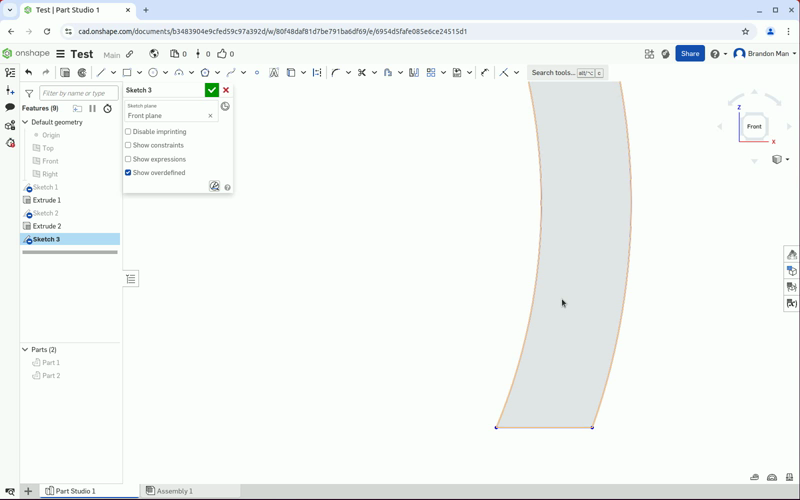
scroll(6)
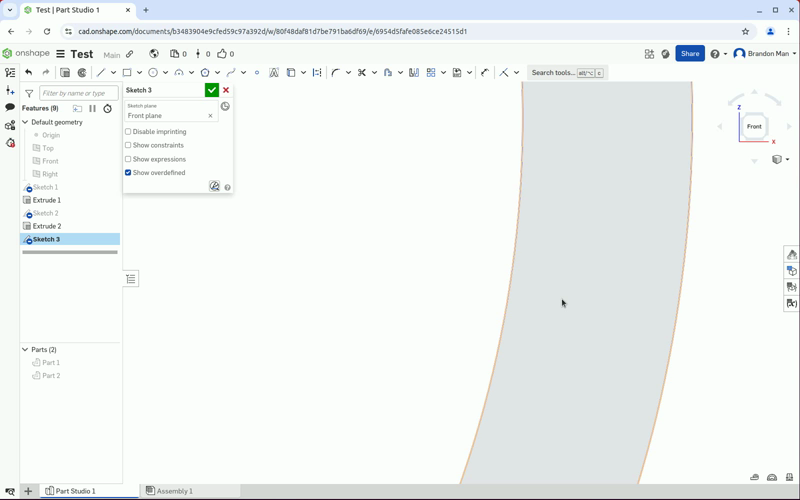
click(562, 298)
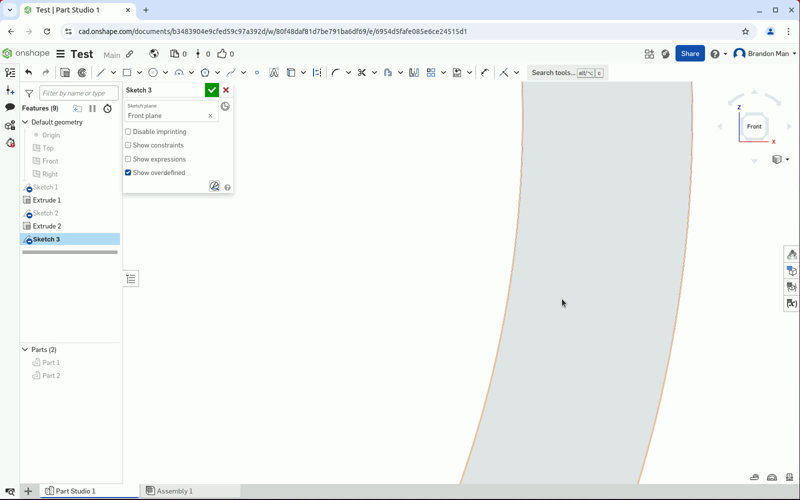
scroll(-6)
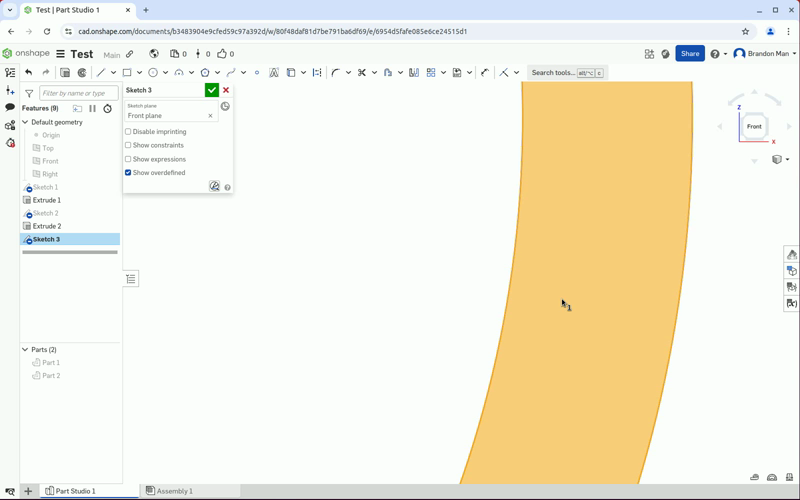
scroll(-6)
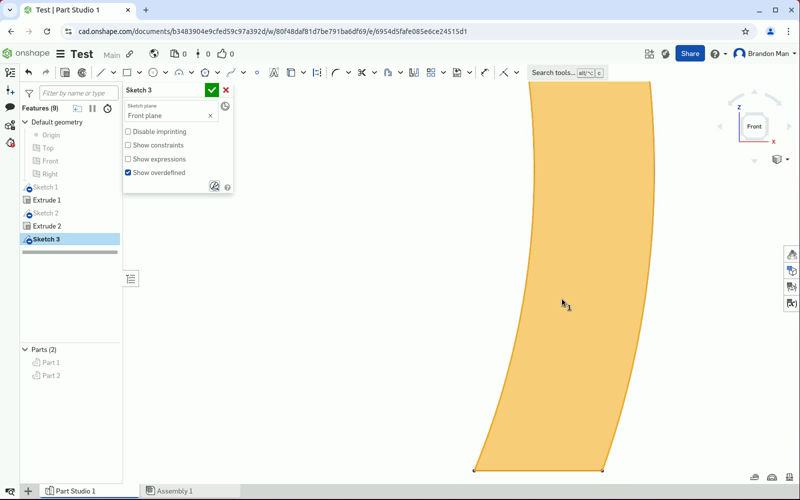
scroll(-6)
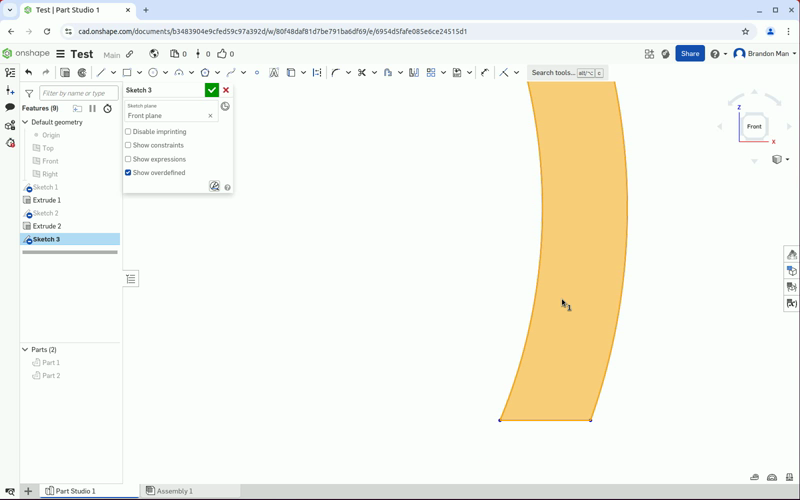
scroll(-6)
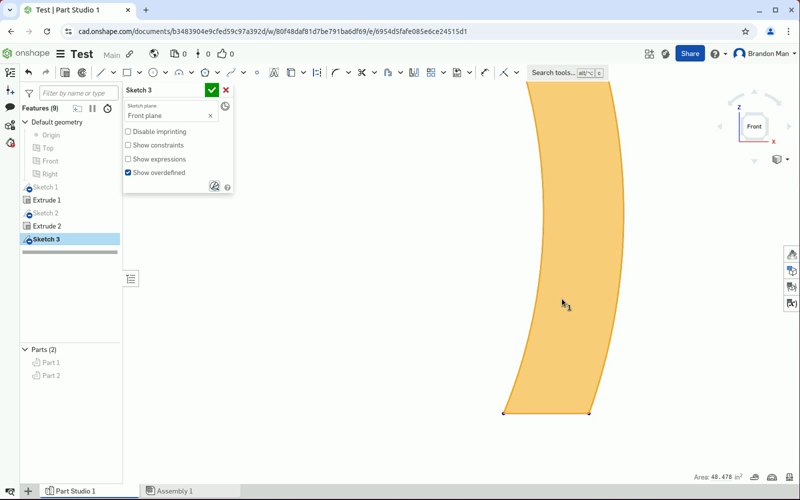
scroll(-6)
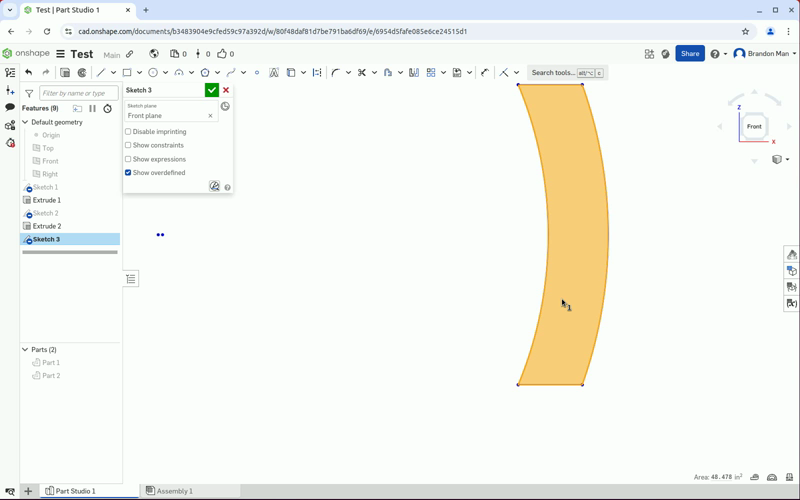
scroll(-6)
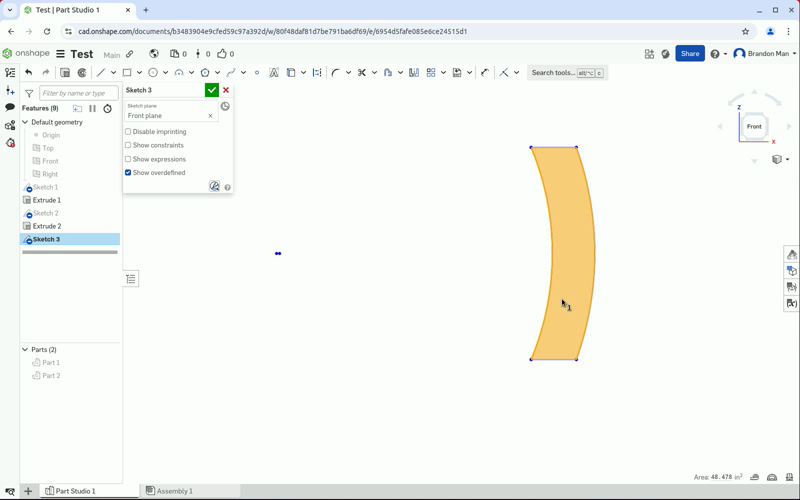
scroll(-6)
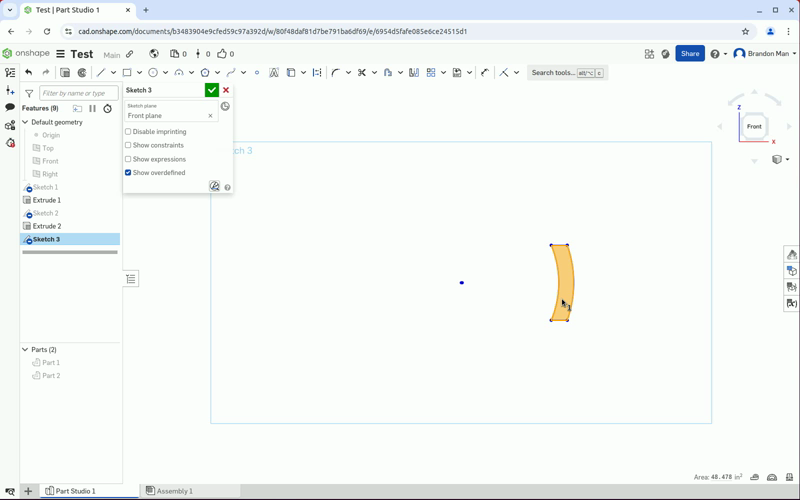
mouse_move(73, 352)
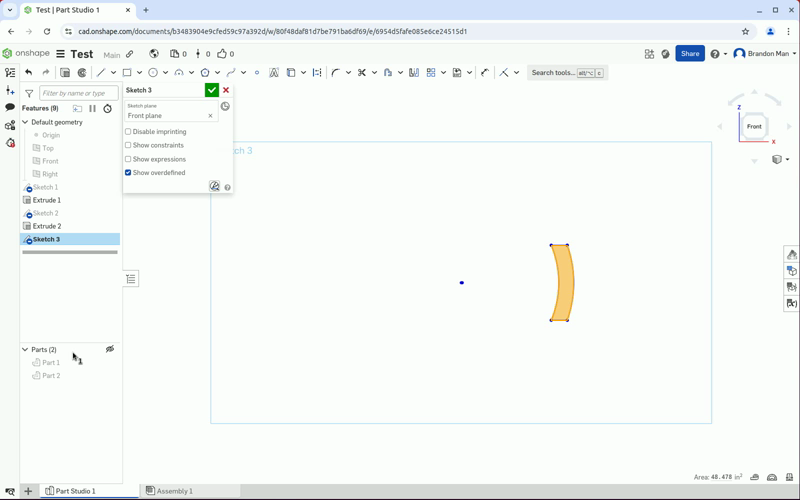
key(shift+y)
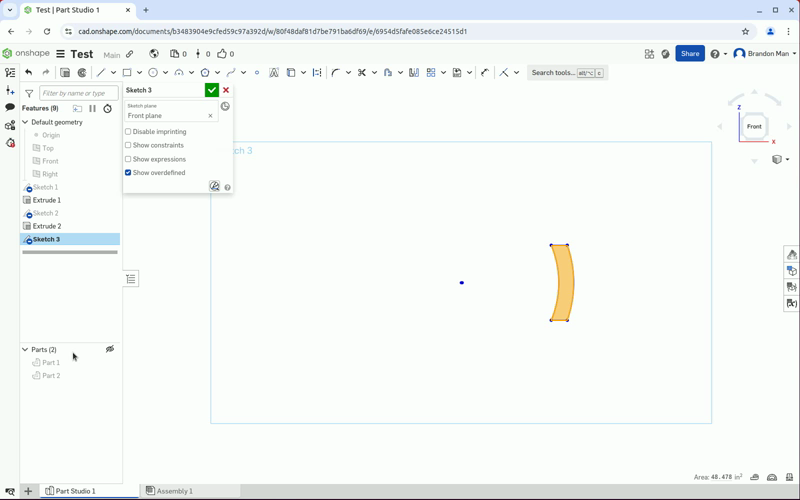
key(shift+e)
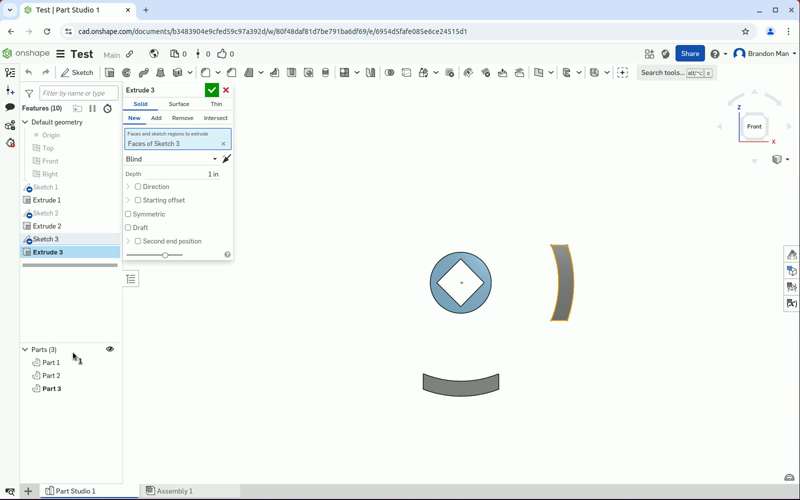
mouse_move(143, 106)
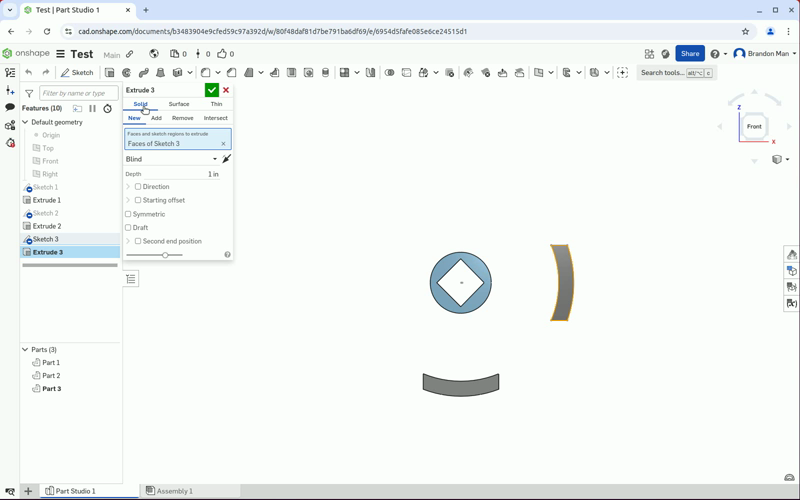
click(143, 106)
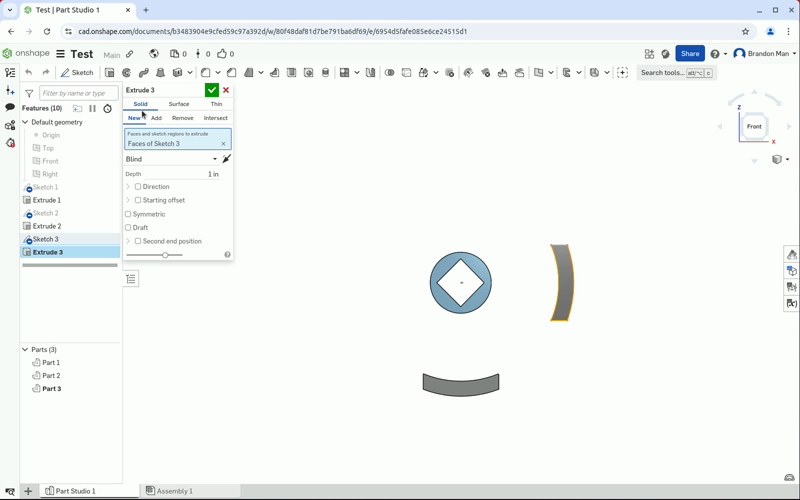
mouse_move(137, 120)
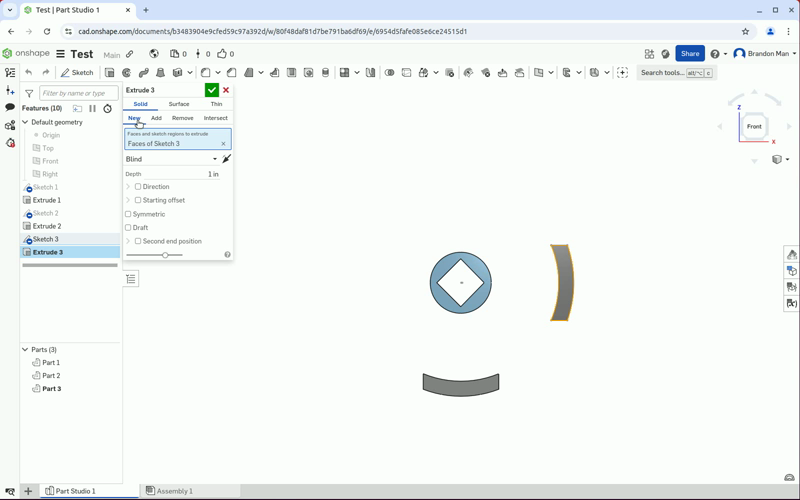
click(137, 120)
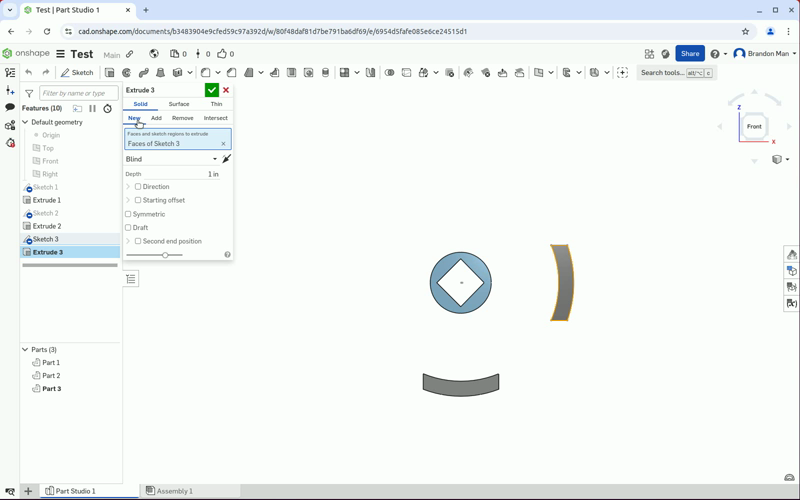
key(tab, 4)
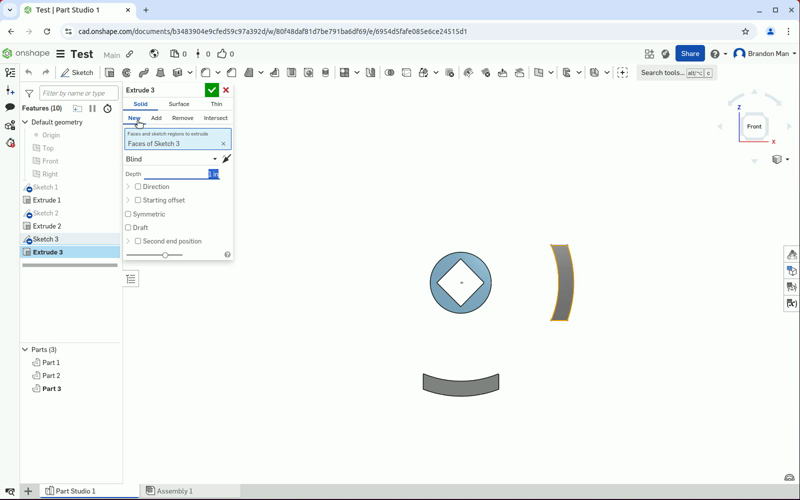
text(15.405)
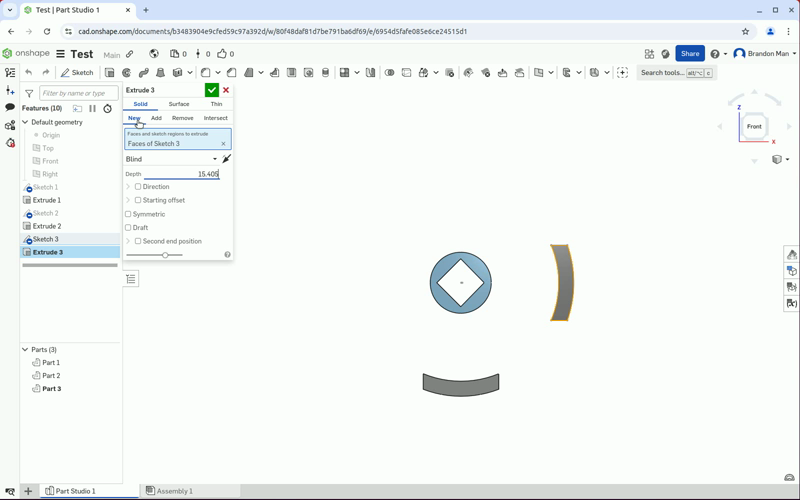
key(enter)
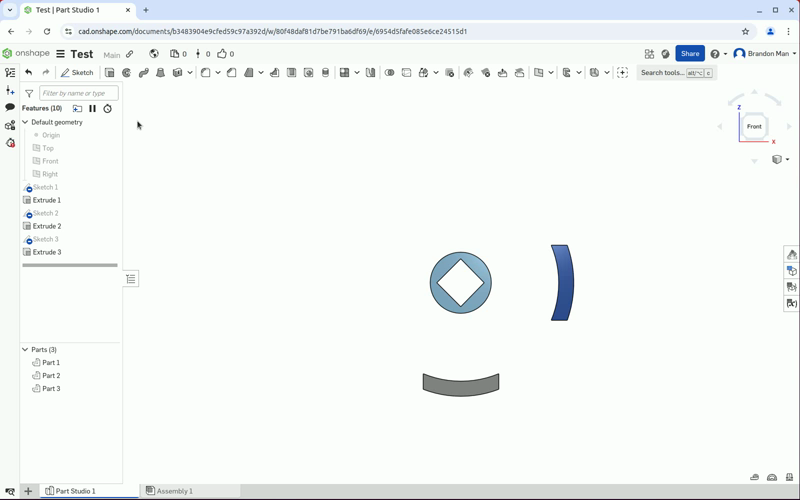
key(shift+h)
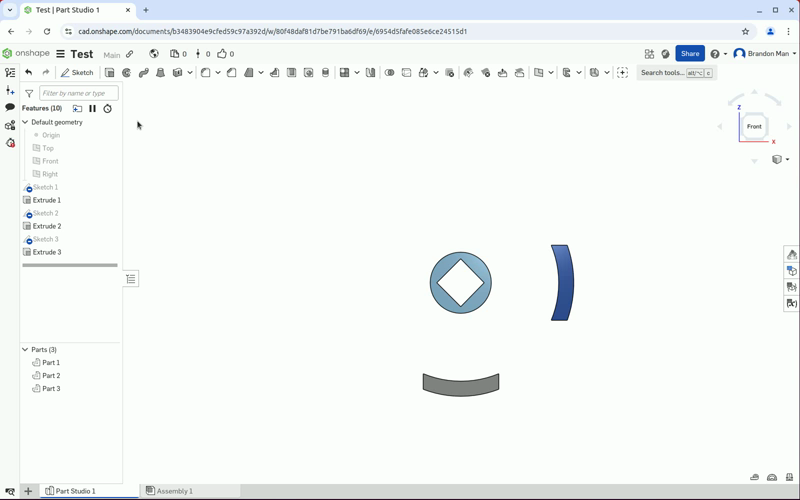
key(shift+h)
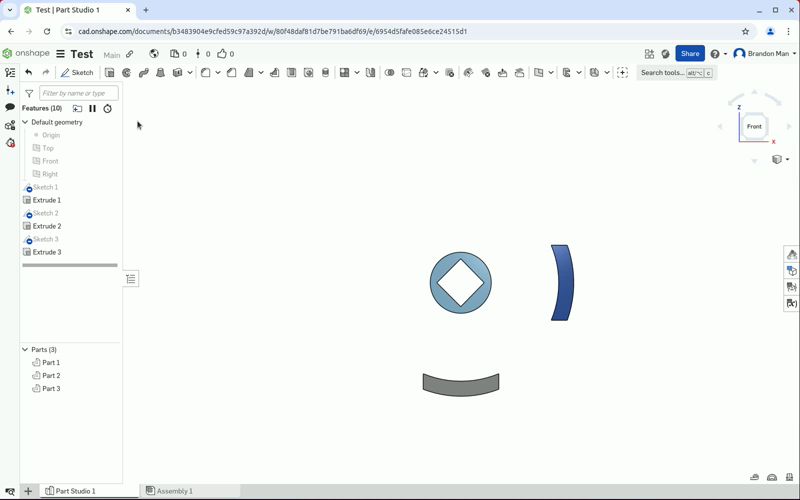
mouse_move(73, 189)
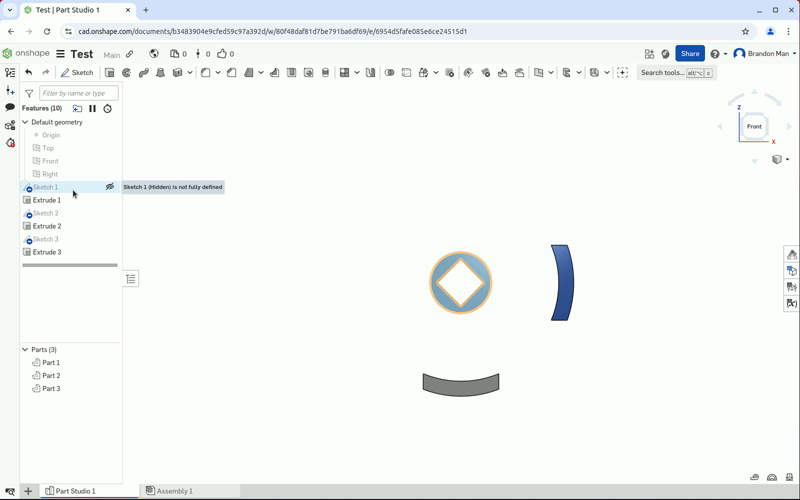
click(73, 189)
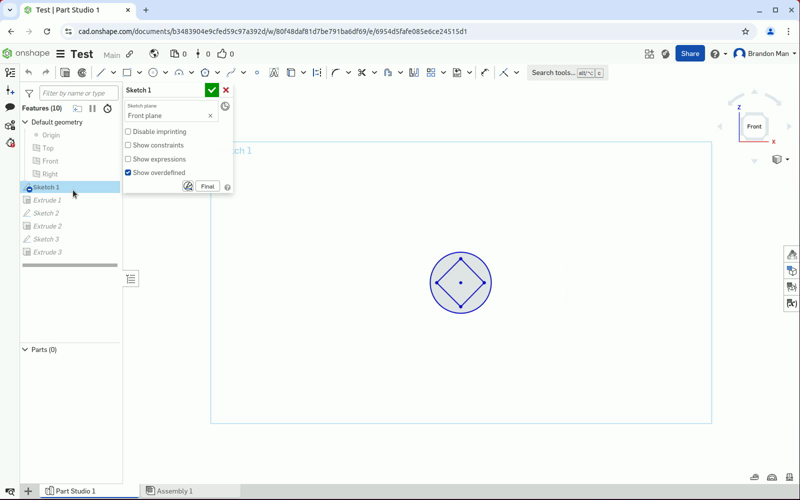
mouse_move(229, 92)
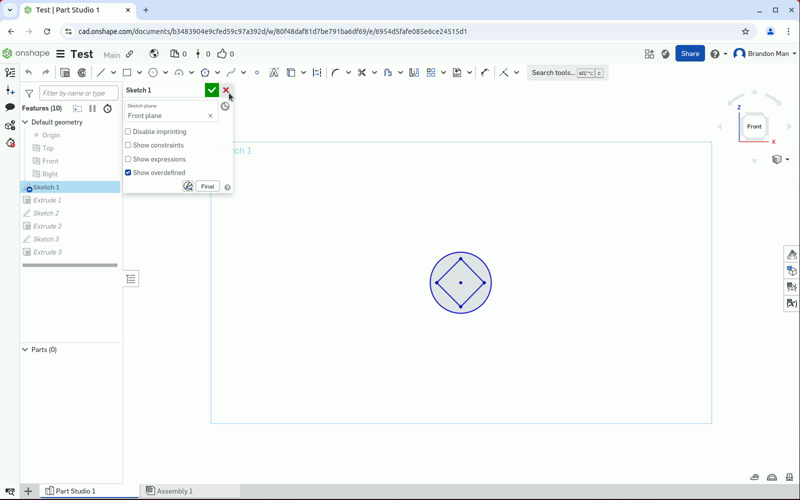
click(229, 92)
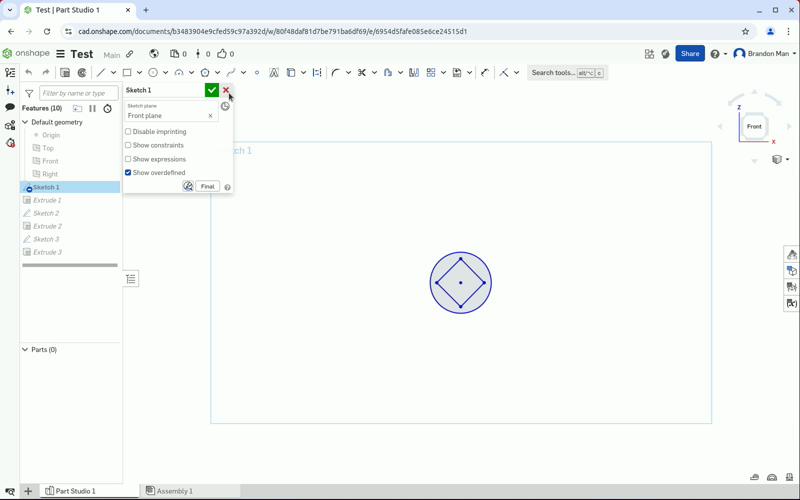
key(shift+s)
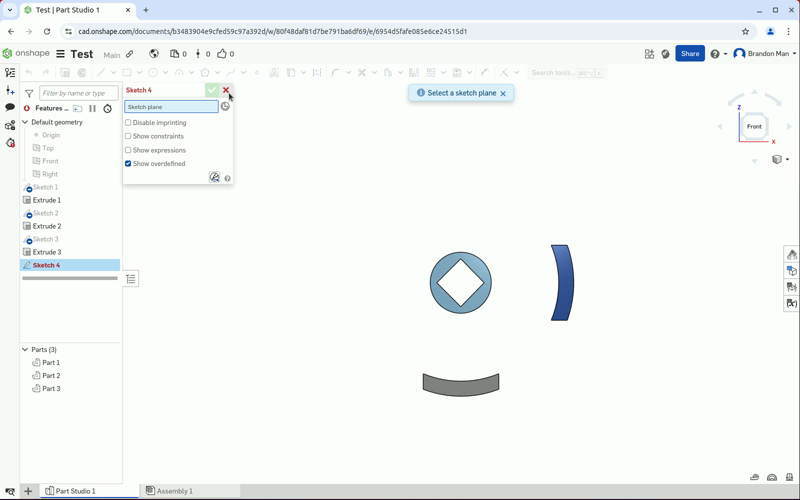
mouse_move(73, 163)
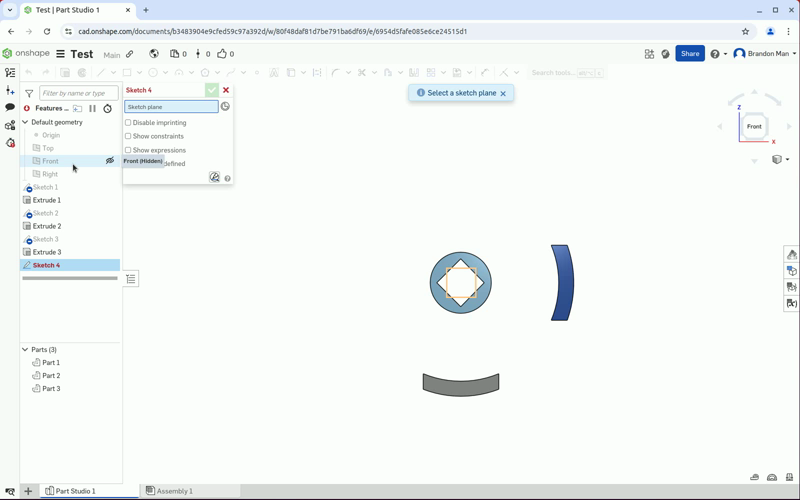
click(73, 163)
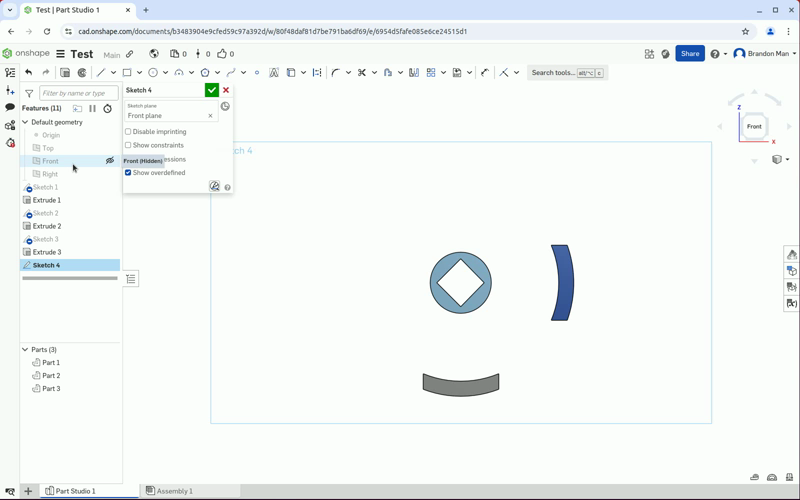
mouse_move(73, 352)
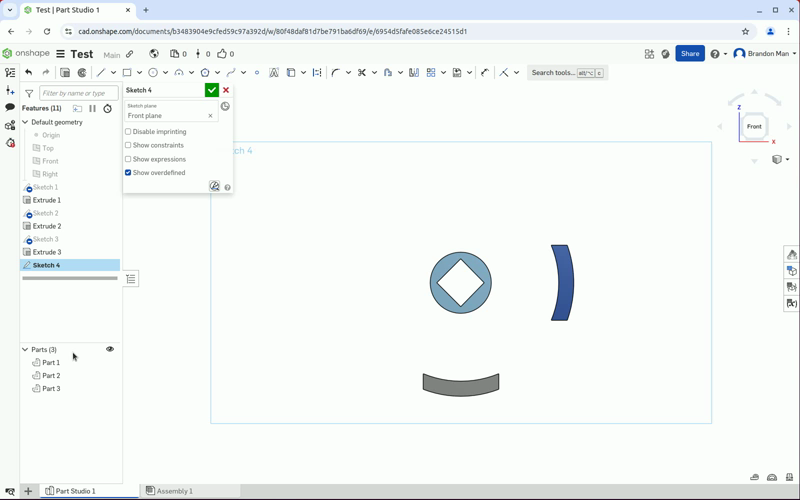
key(y)
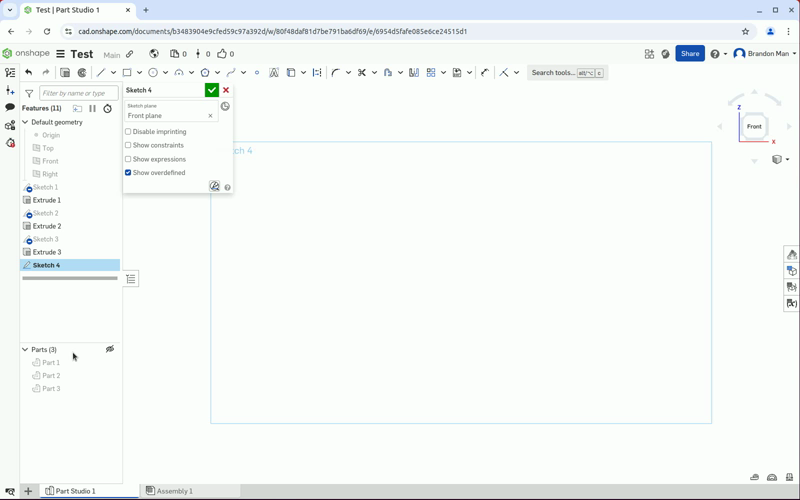
key(a)
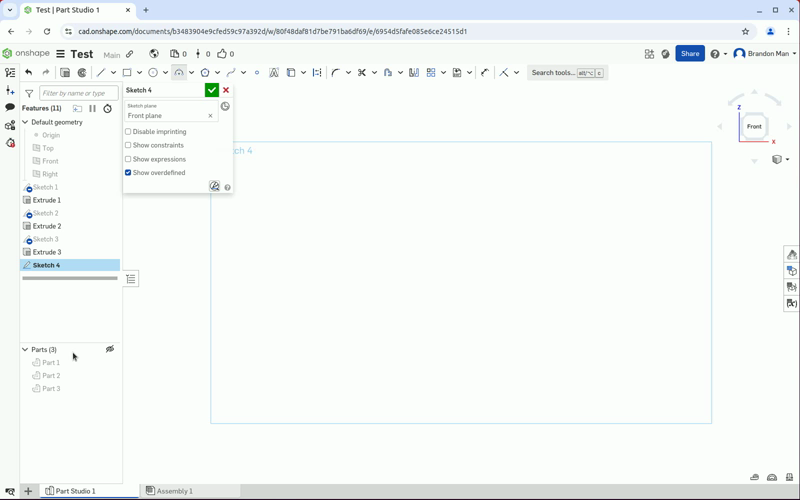
key_down(shift)
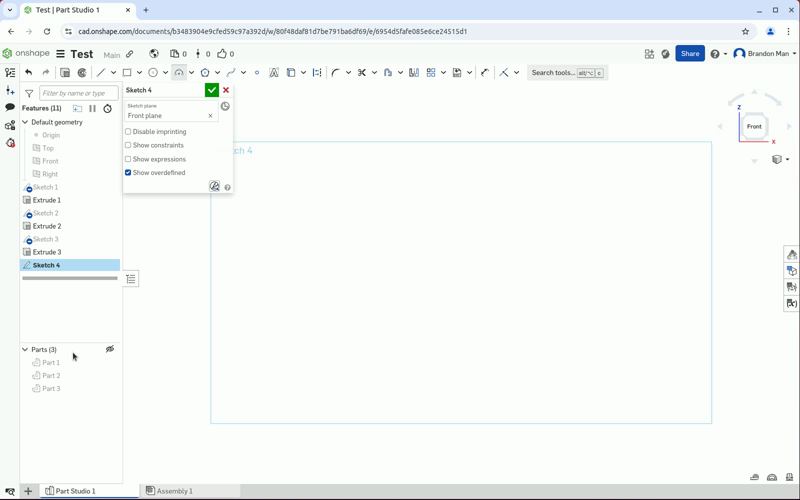
mouse_move(423, 192)
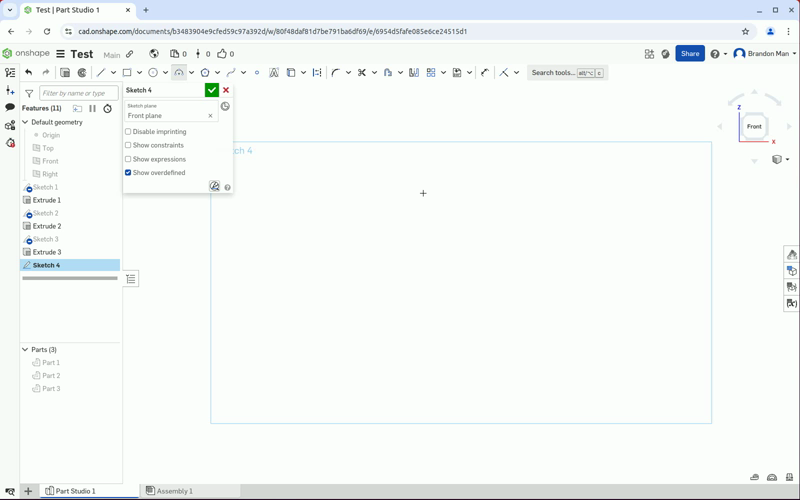
click(423, 192)
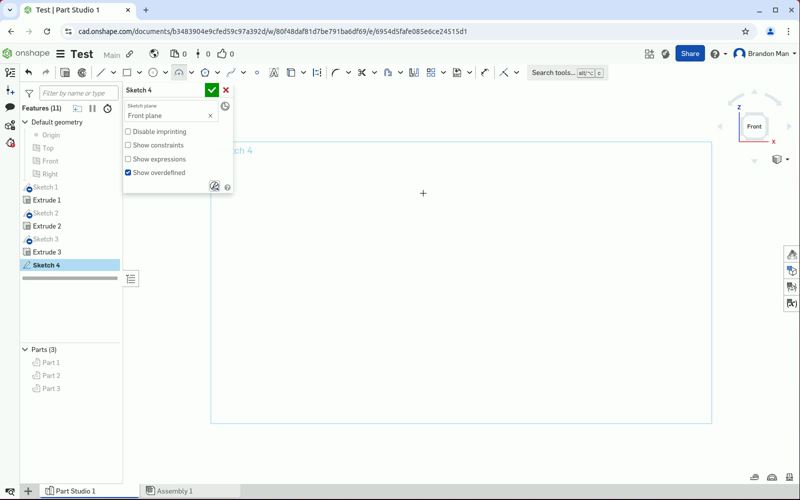
key_up(shift)
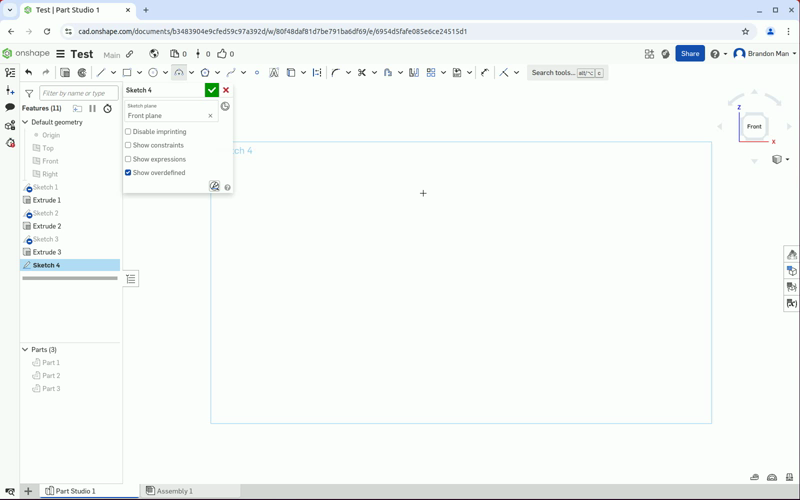
key_down(shift)
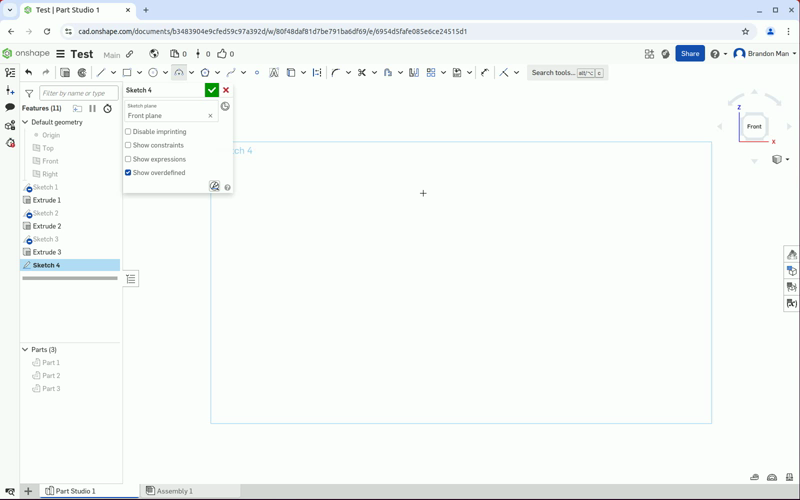
mouse_move(498, 192)
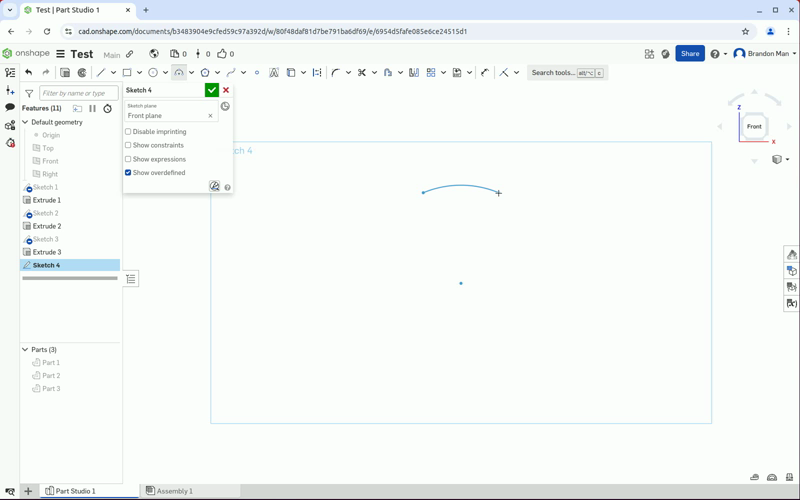
click(498, 192)
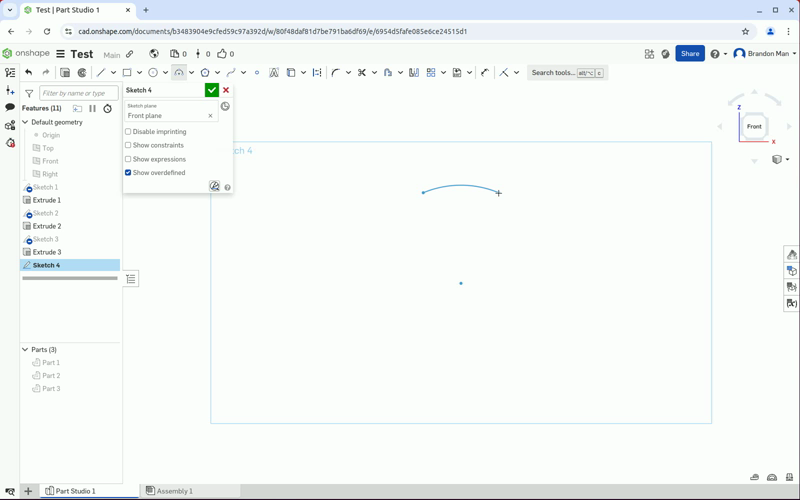
mouse_move(461, 185)
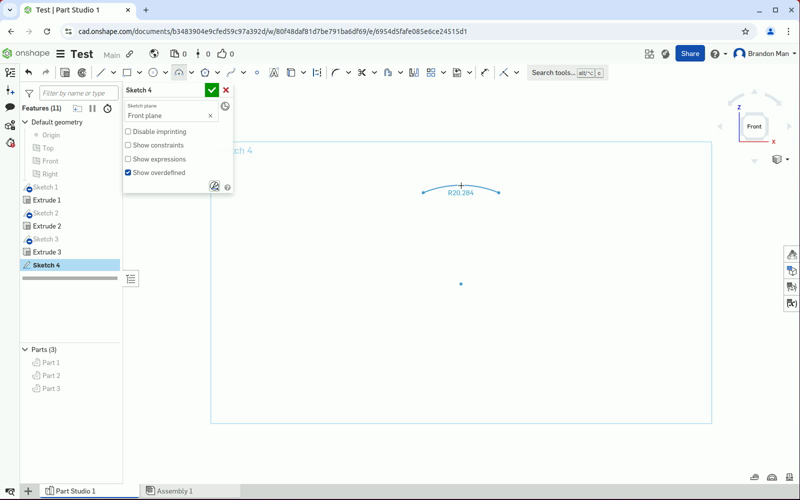
click(461, 185)
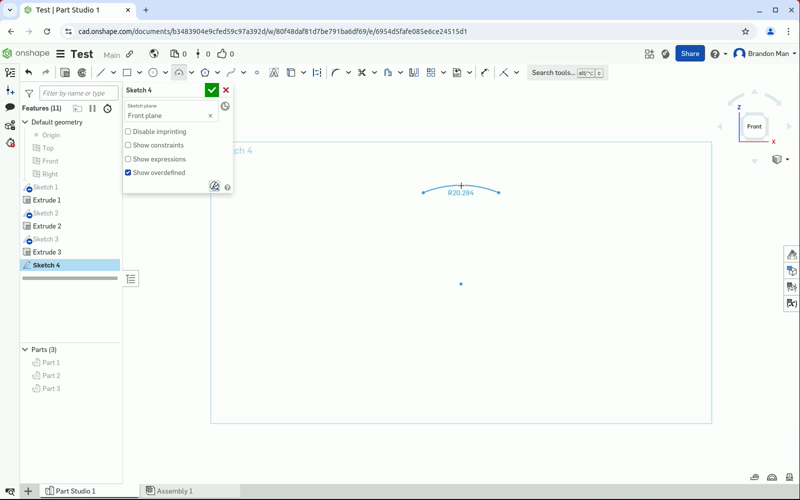
key_up(shift)
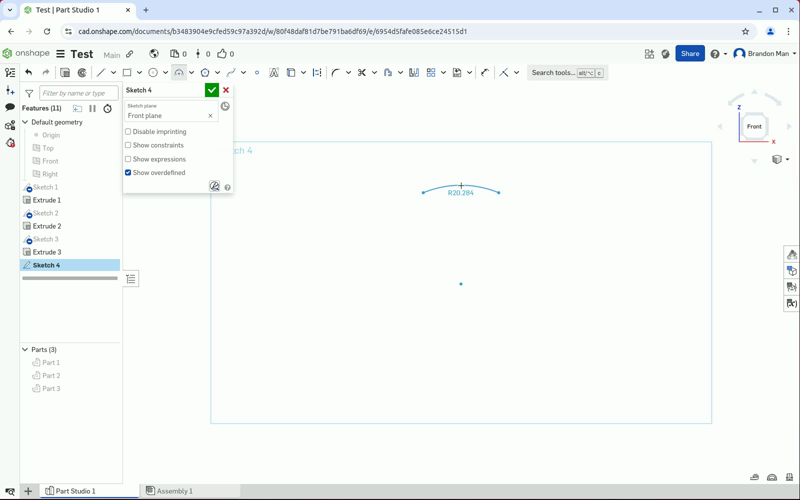
key(esc)
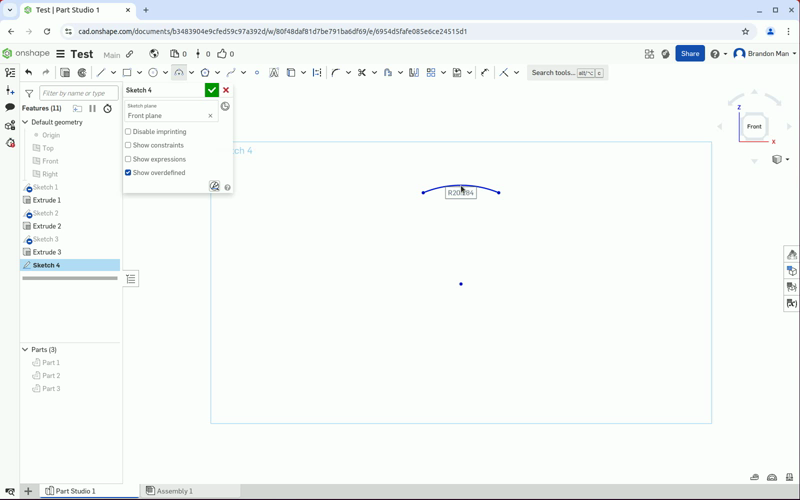
key(l)
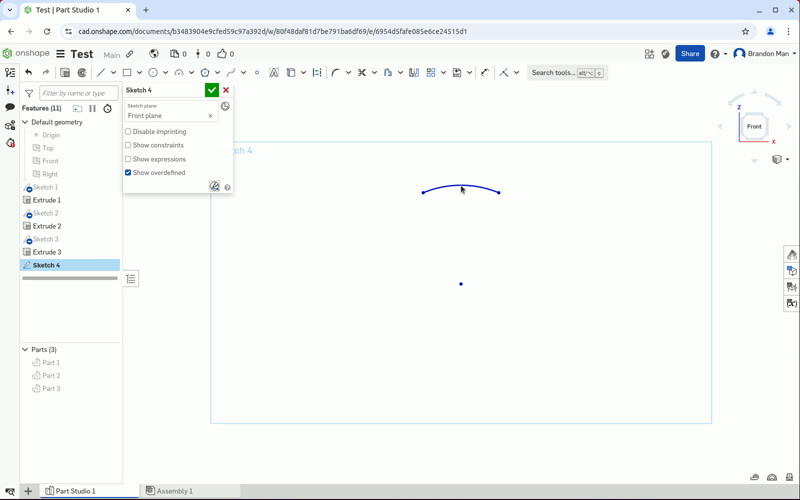
mouse_move(498, 192)
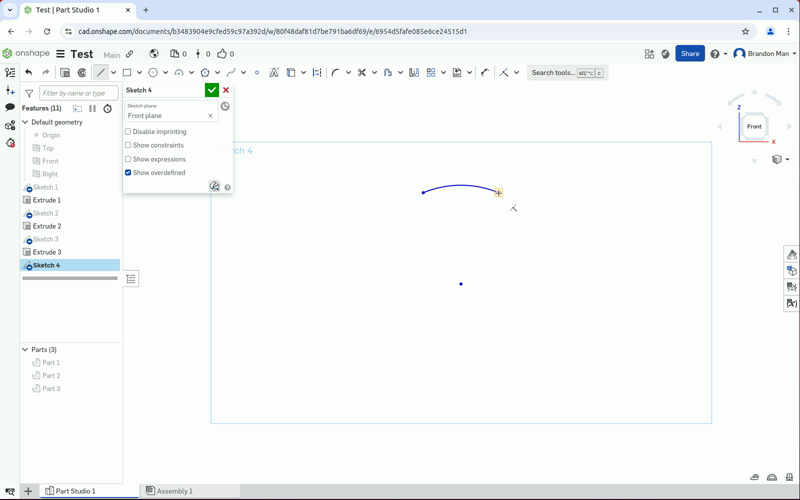
click(498, 192)
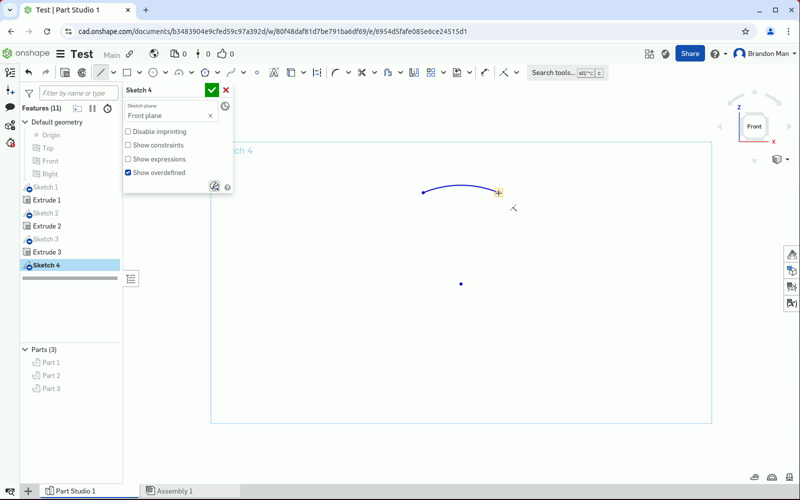
key_down(shift)
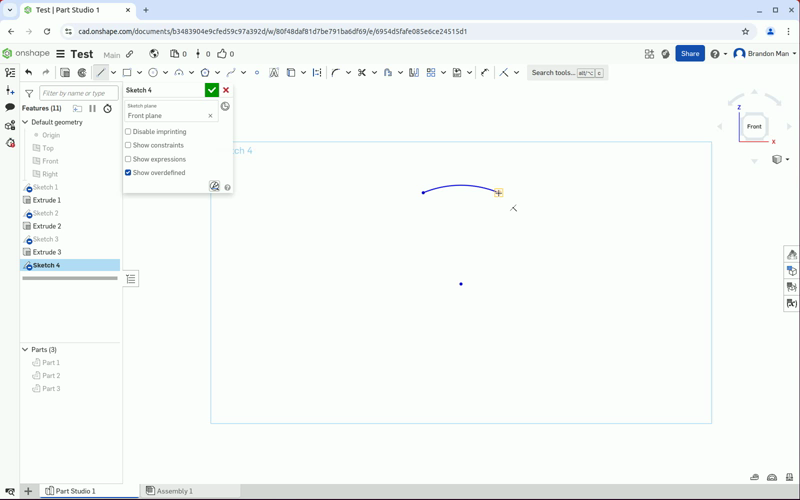
mouse_move(528, 192)
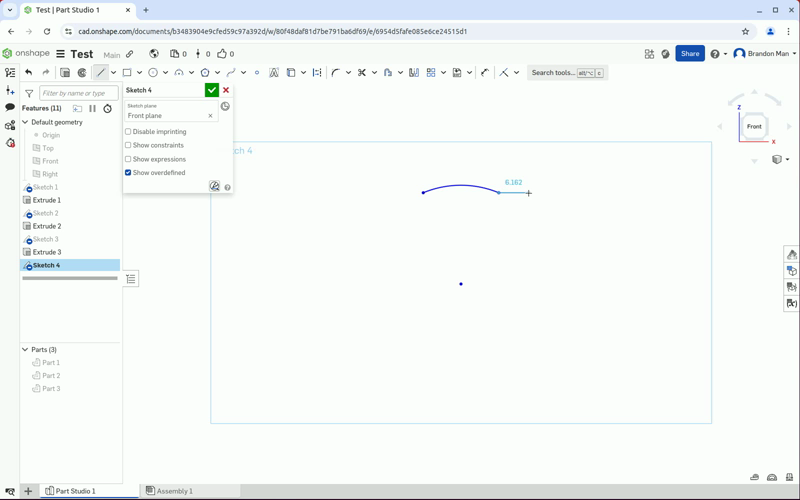
mouse_move(498, 176)
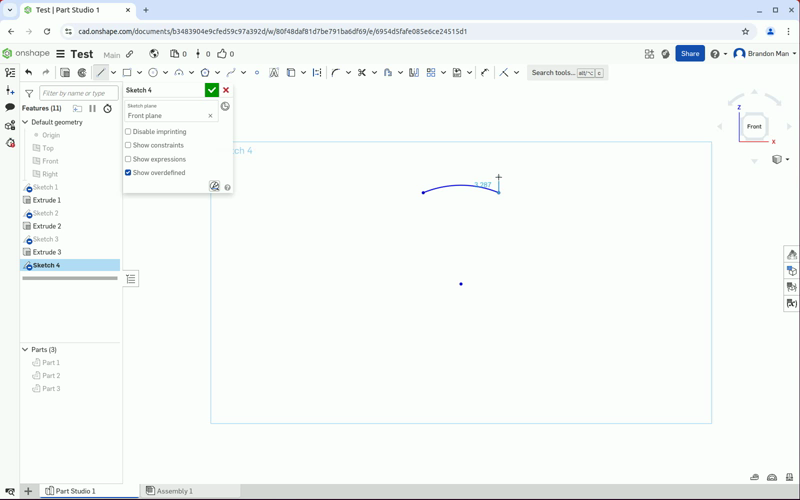
click(498, 176)
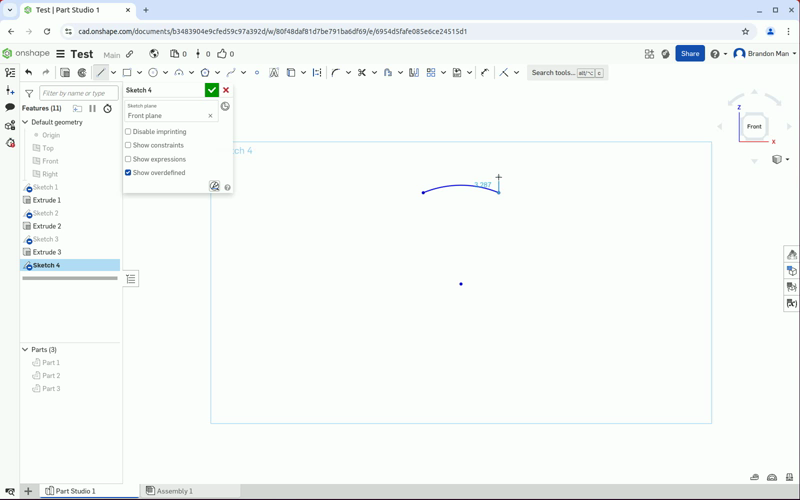
key_up(shift)
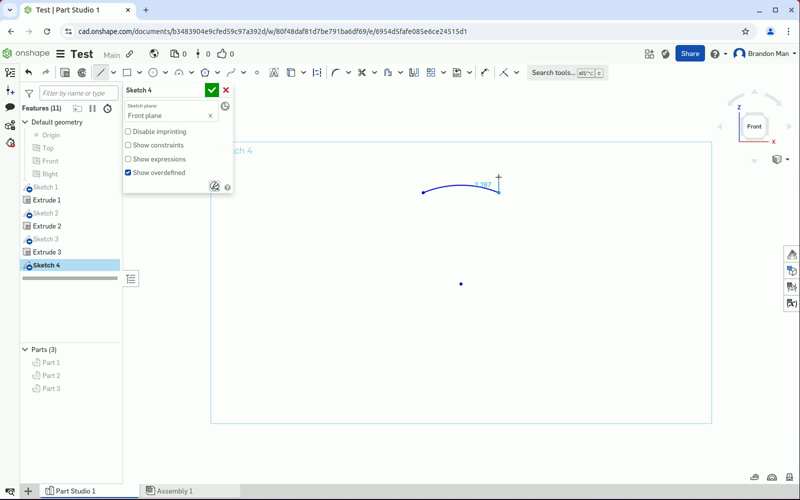
key(esc)
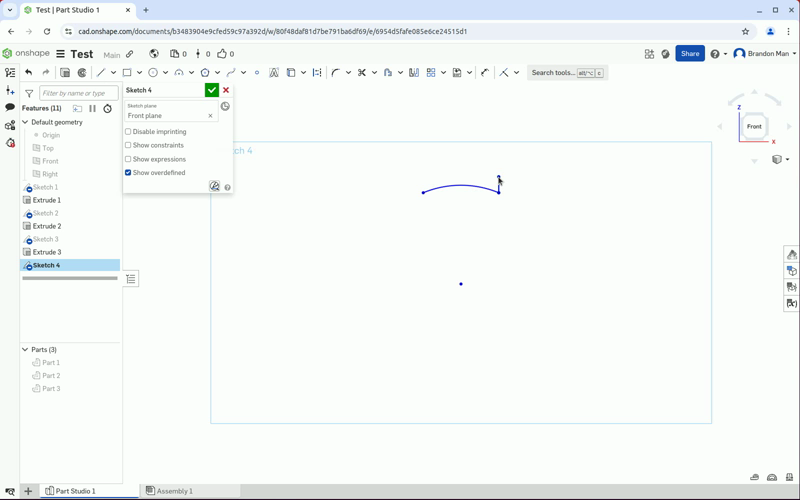
key(a)
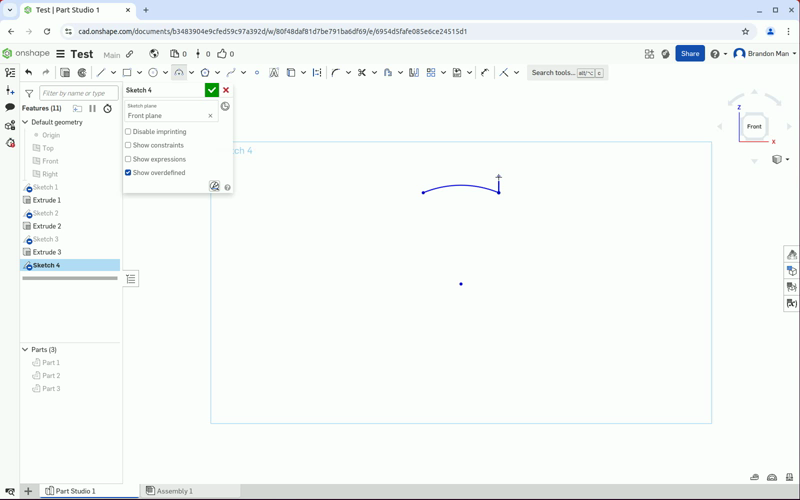
mouse_move(498, 176)
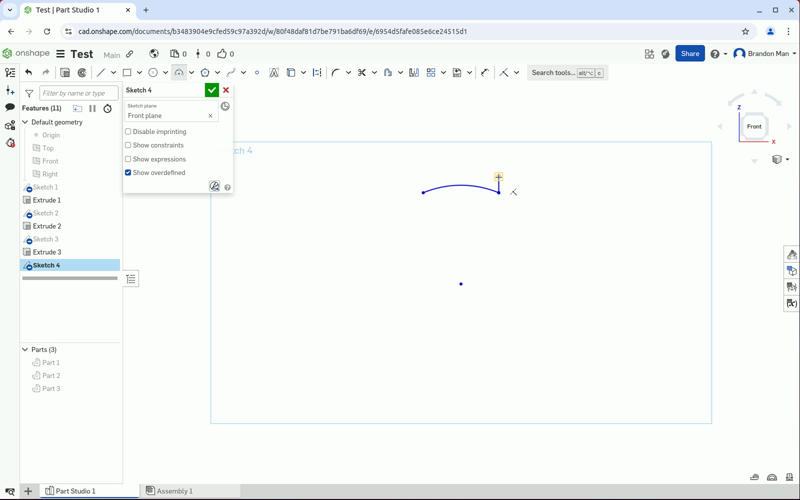
click(498, 176)
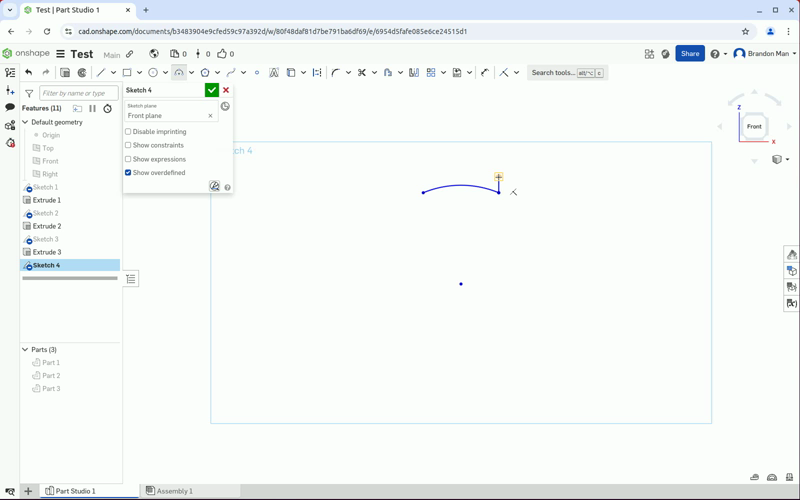
key_down(shift)
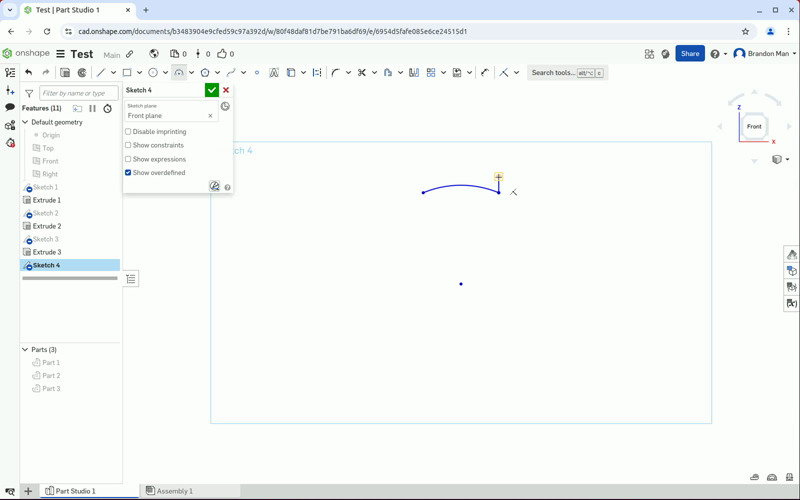
mouse_move(423, 176)
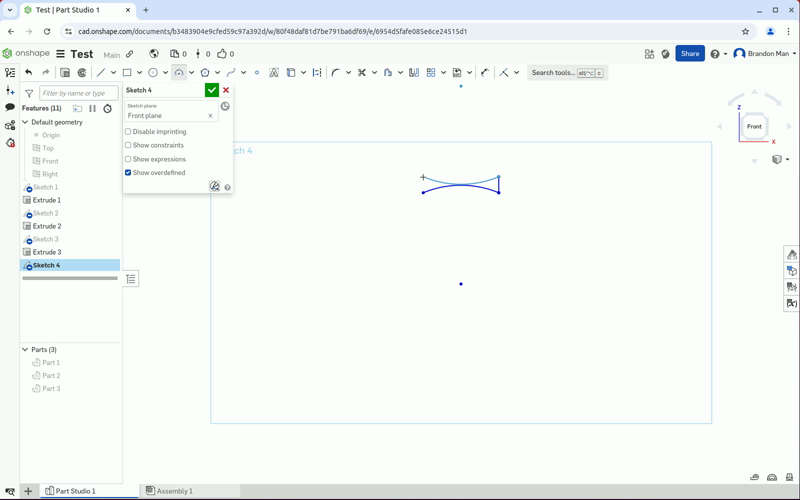
click(423, 176)
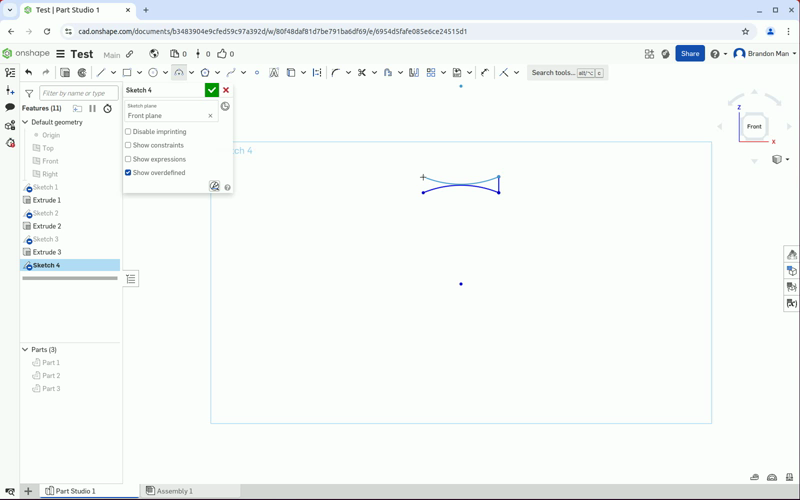
mouse_move(461, 170)
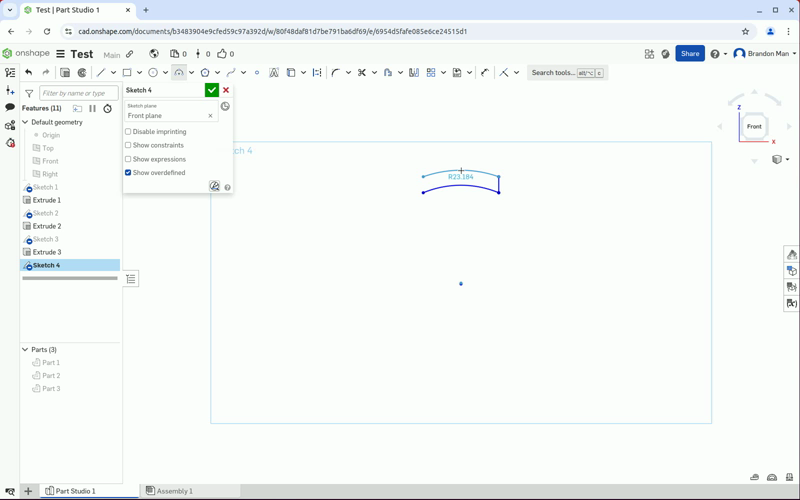
click(461, 170)
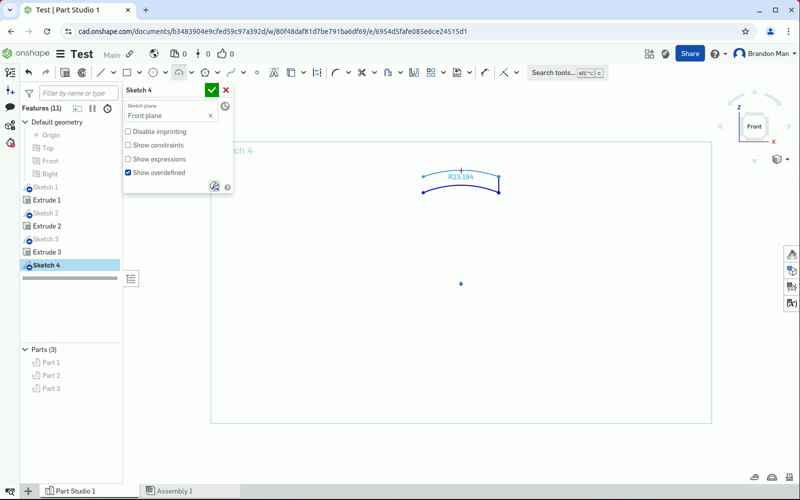
key_up(shift)
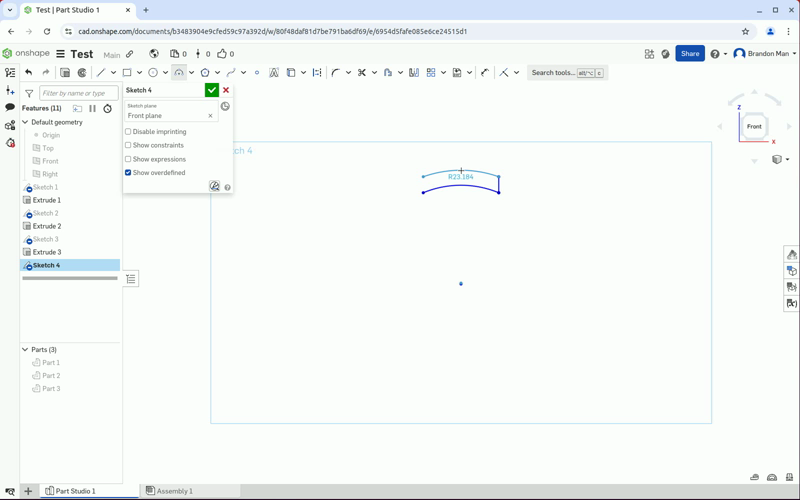
key(esc)
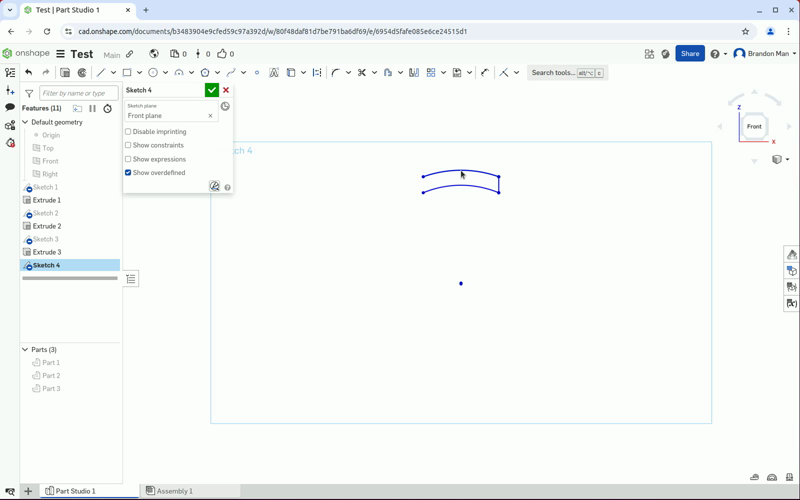
key(l)
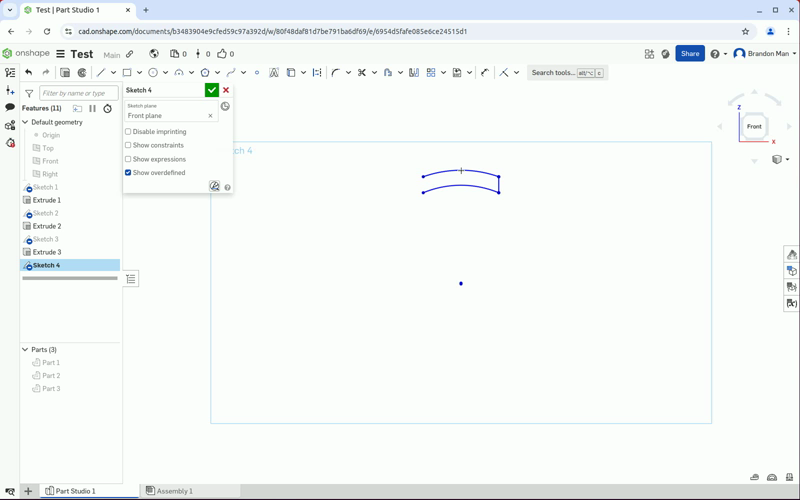
mouse_move(423, 176)
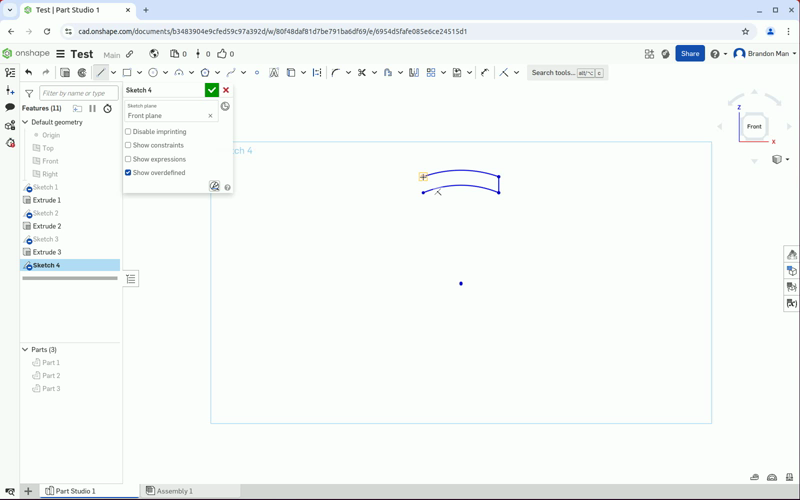
click(423, 176)
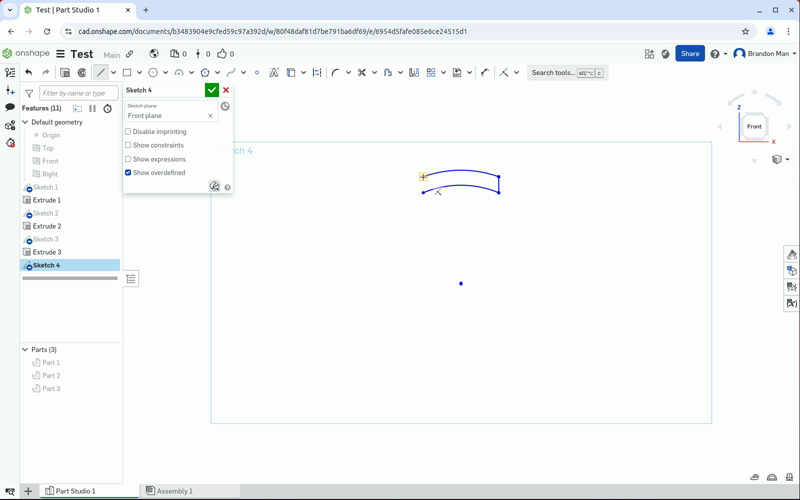
mouse_move(453, 176)
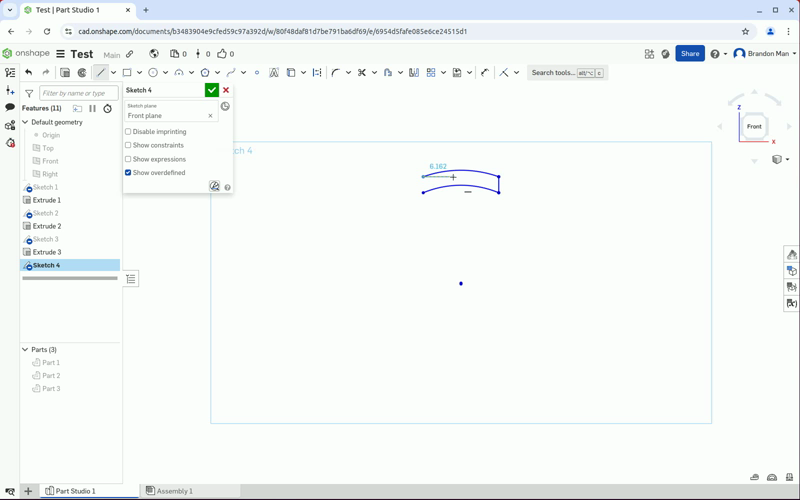
key_down(shift)
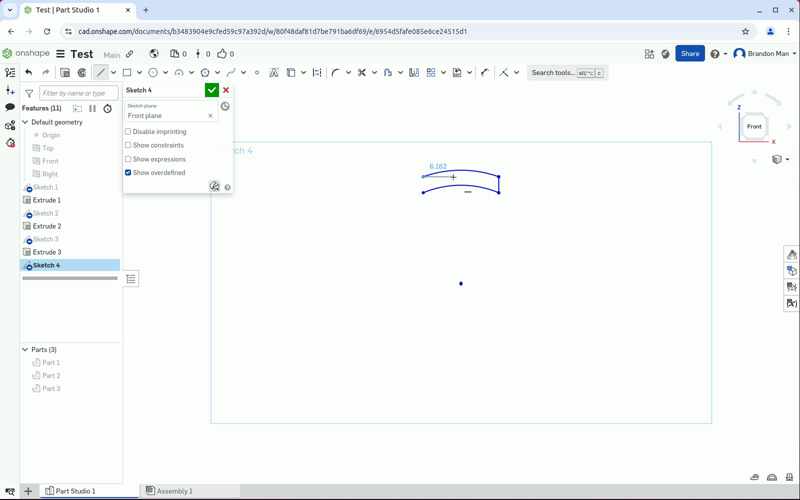
mouse_move(423, 192)
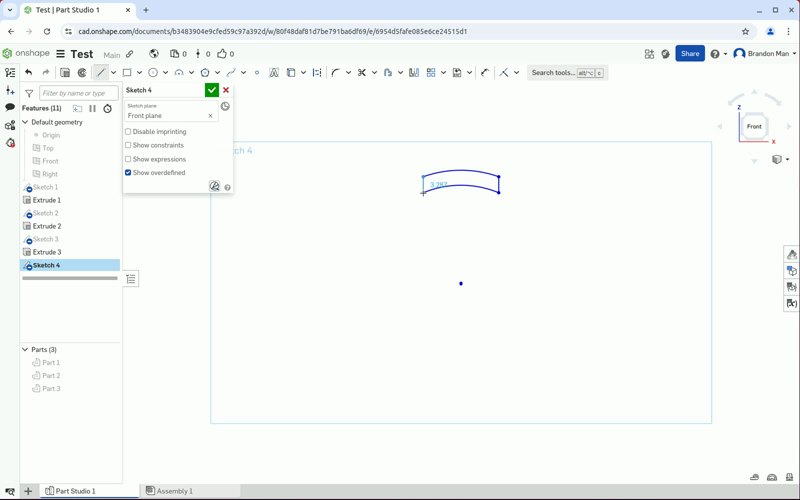
key_up(shift)
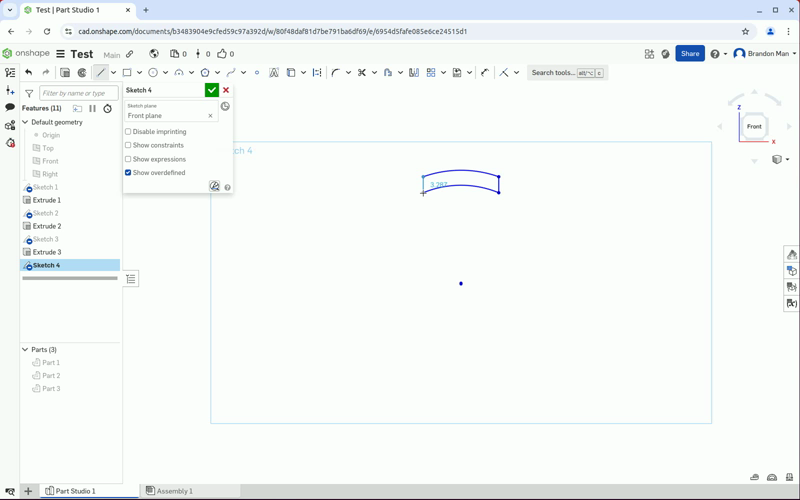
click(423, 192)
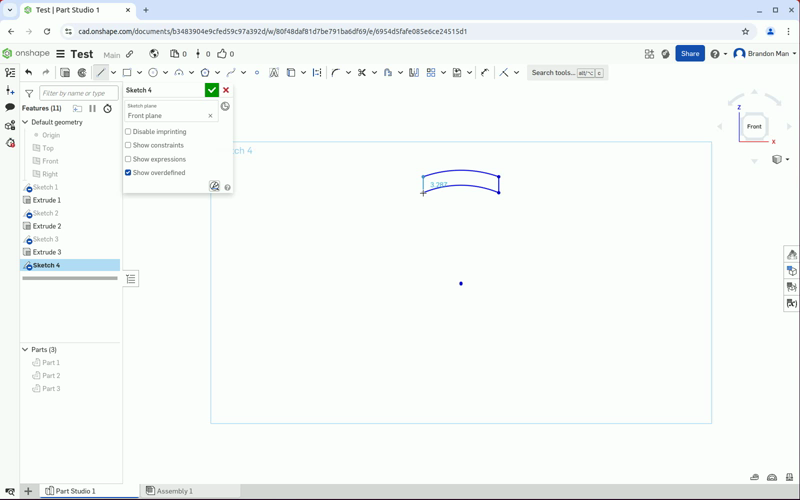
key(esc)
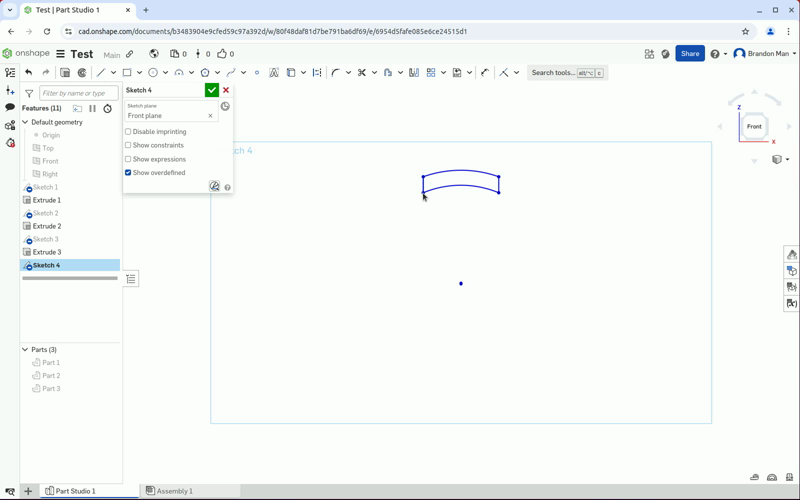
mouse_move(432, 180)
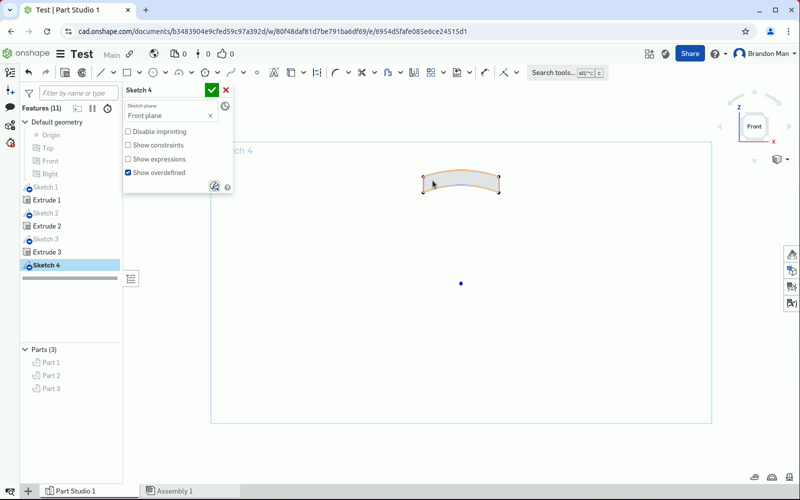
scroll(6)
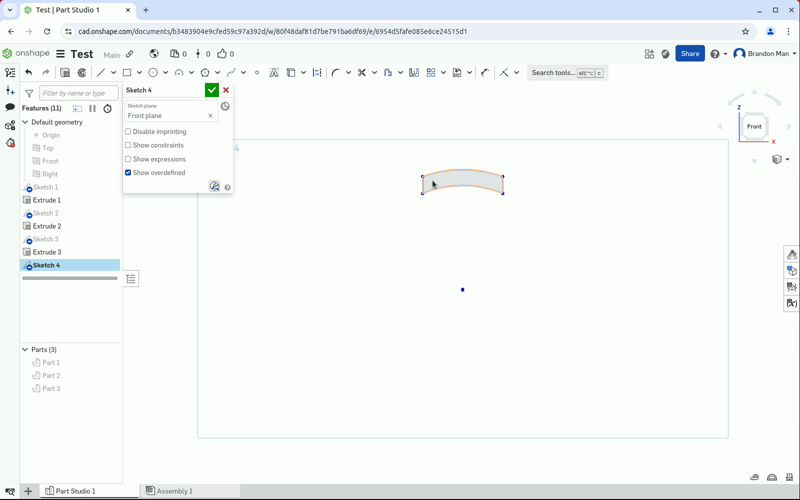
scroll(6)
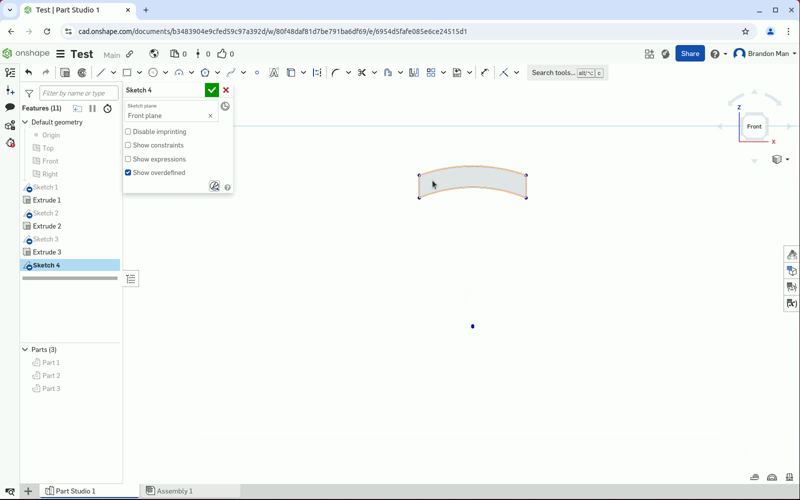
scroll(6)
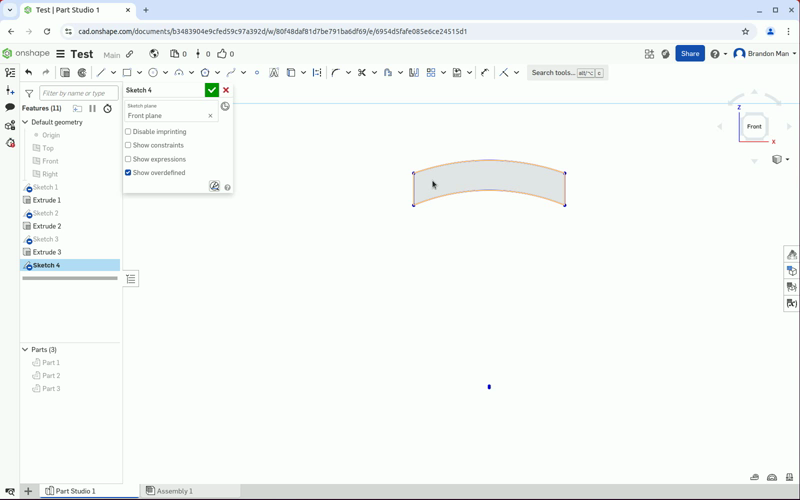
scroll(6)
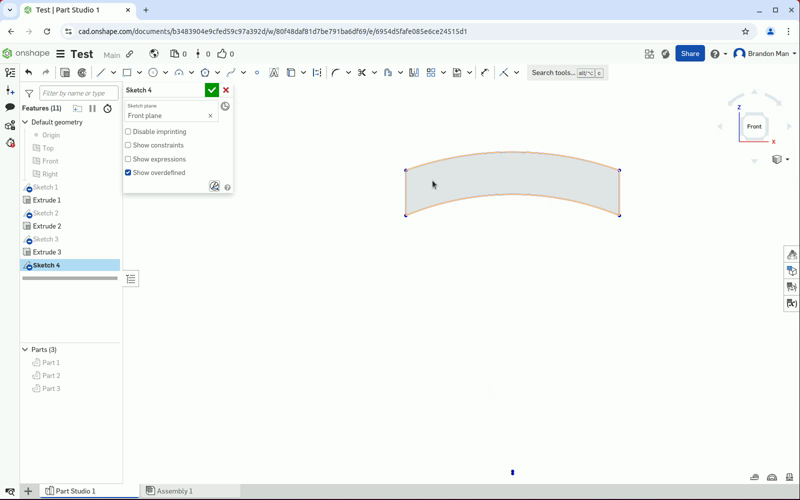
scroll(6)
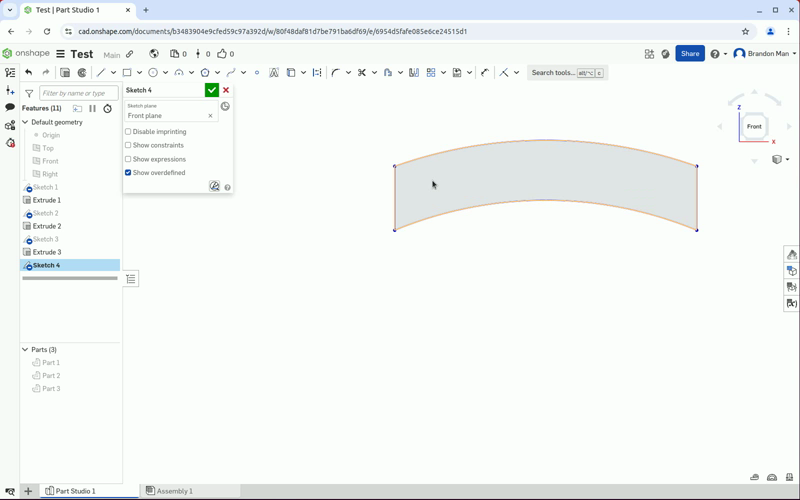
scroll(6)
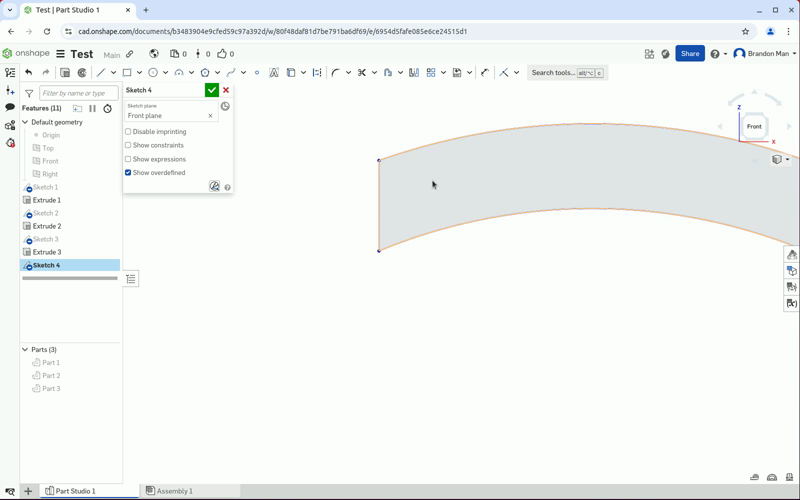
scroll(6)
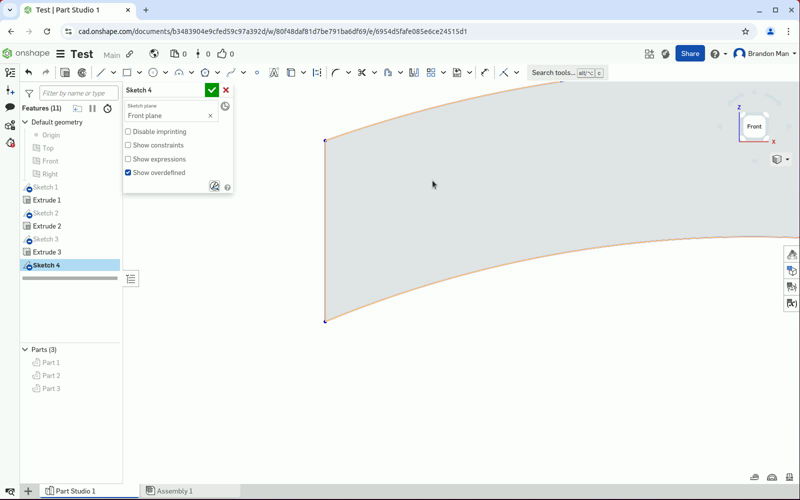
click(432, 180)
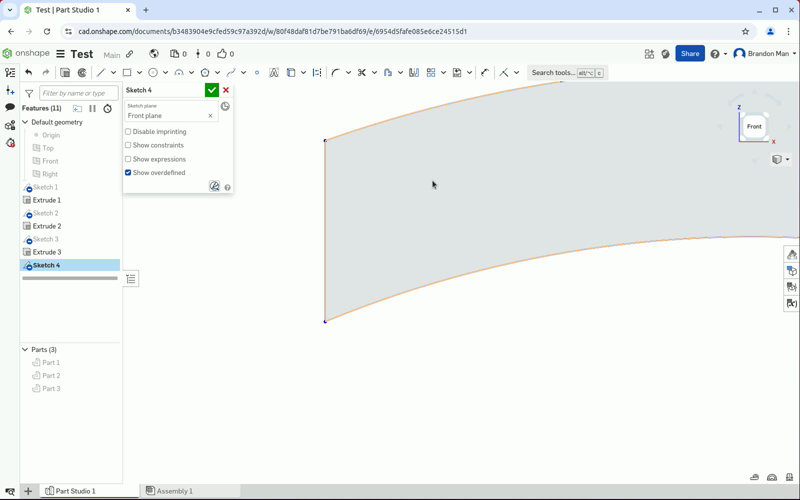
scroll(-6)
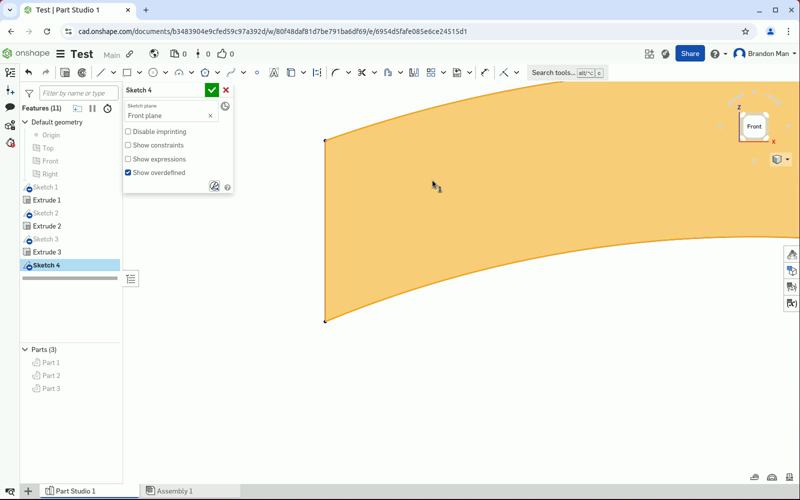
scroll(-6)
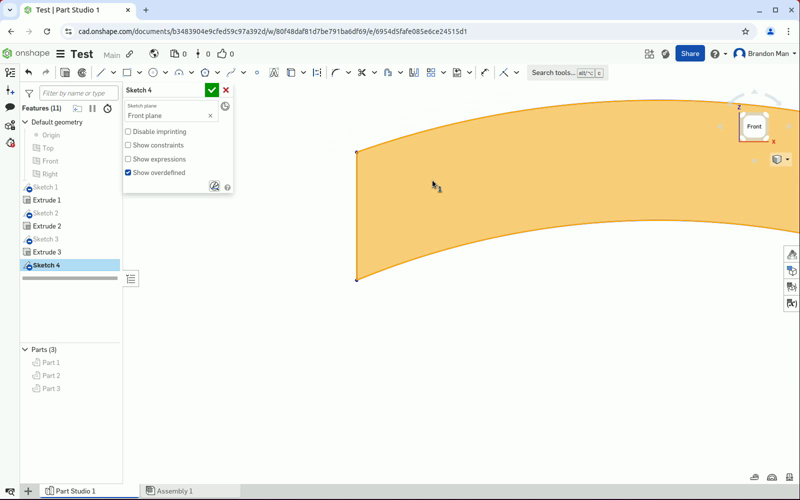
scroll(-6)
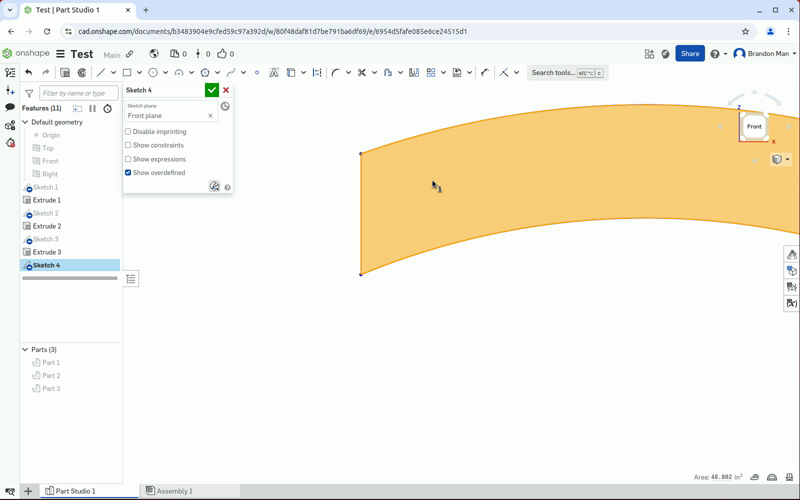
scroll(-6)
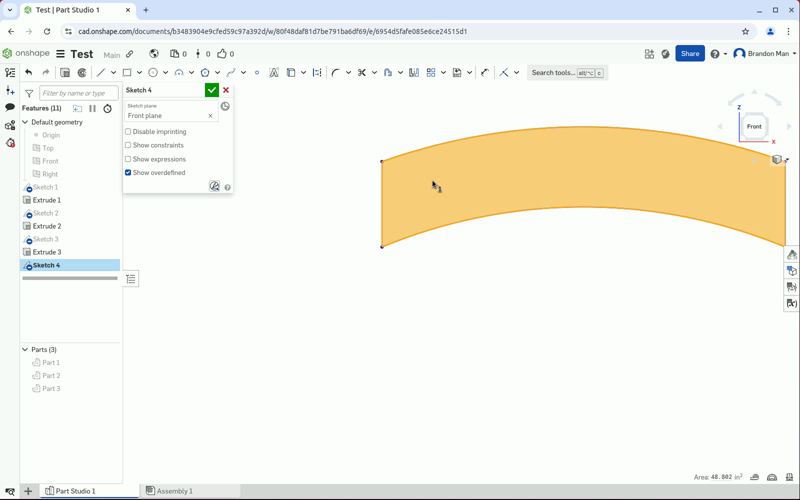
scroll(-6)
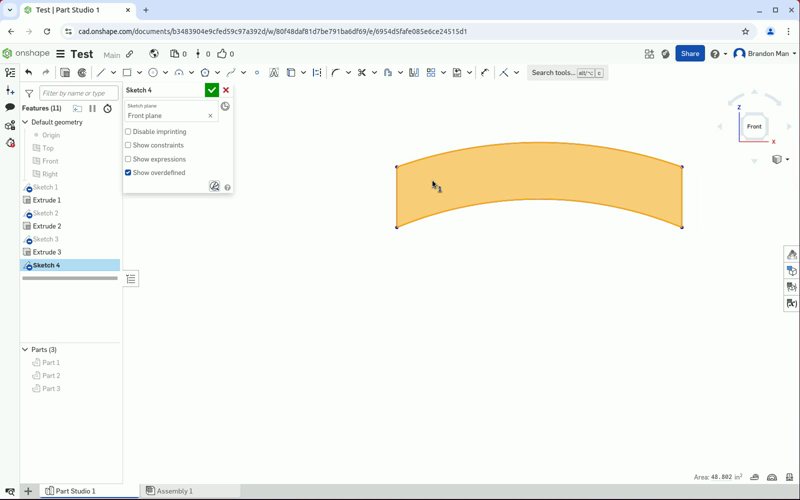
scroll(-6)
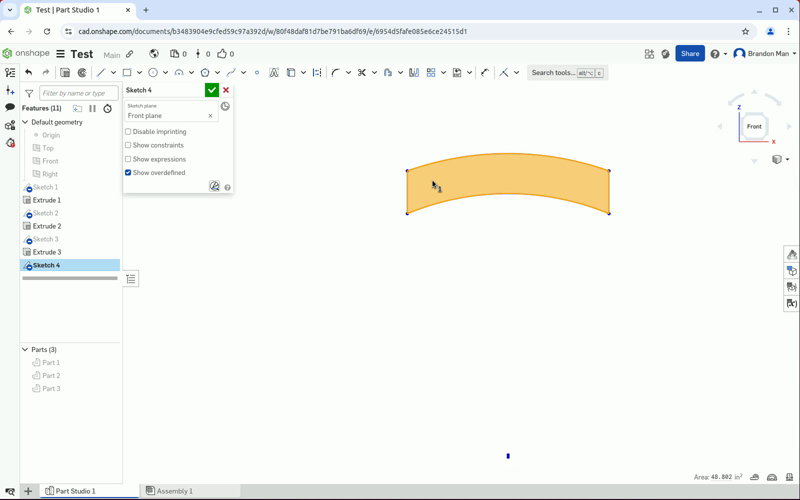
scroll(-6)
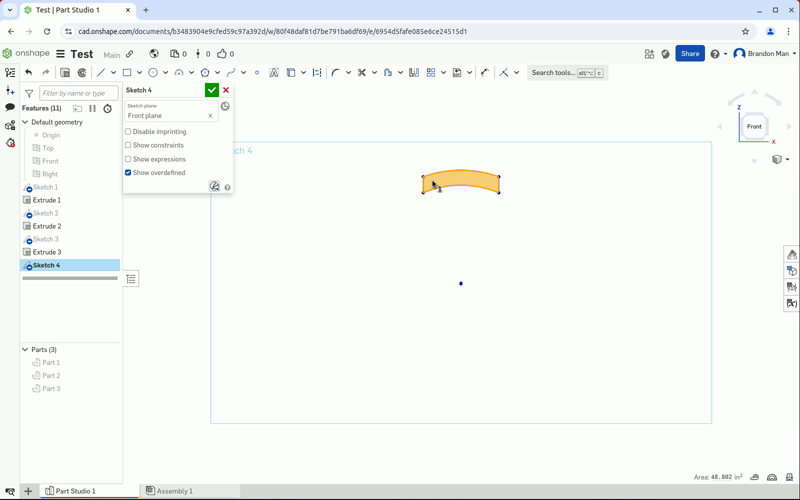
mouse_move(73, 352)
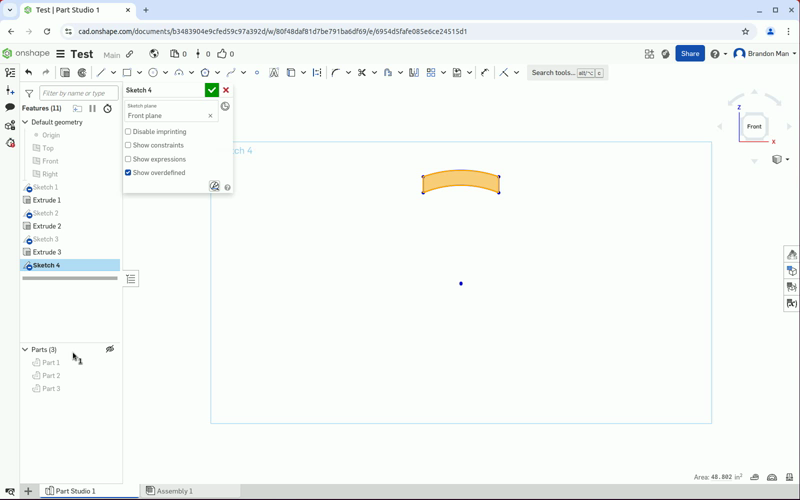
key(shift+y)
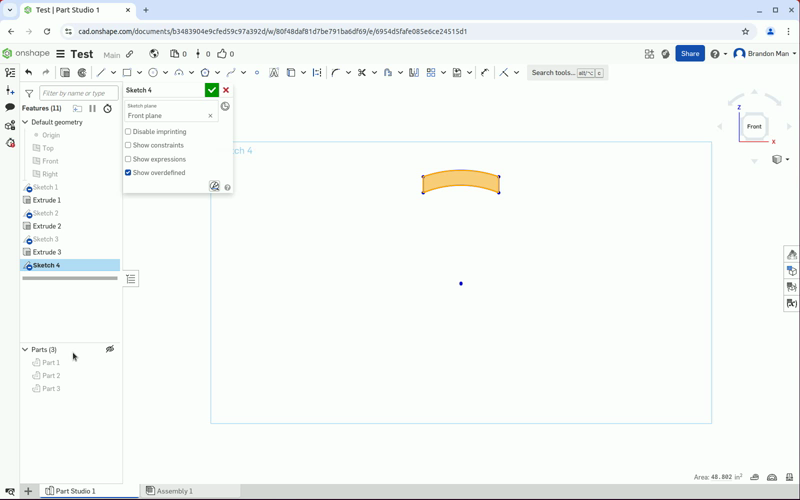
key(shift+e)
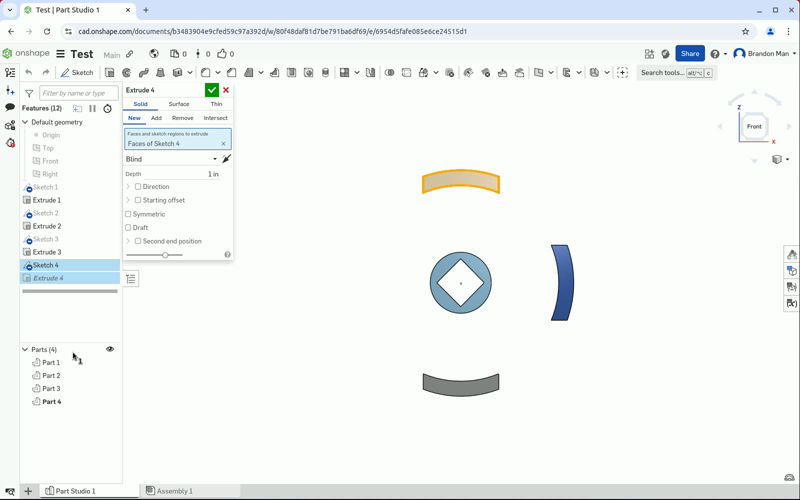
mouse_move(143, 106)
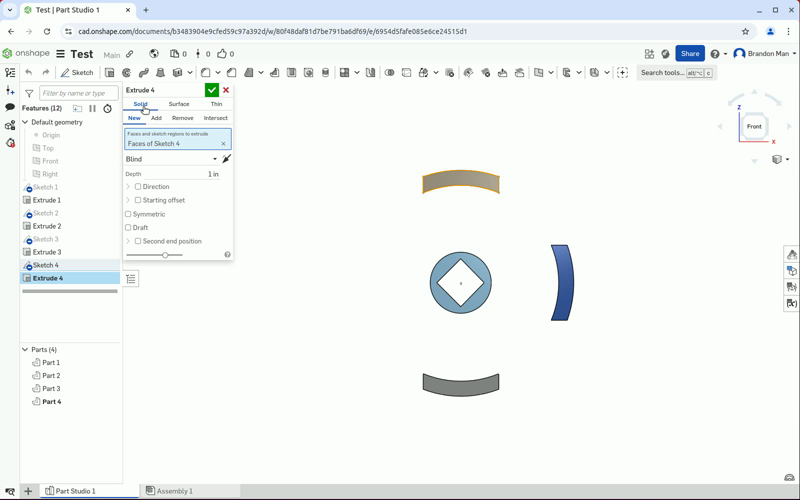
click(143, 106)
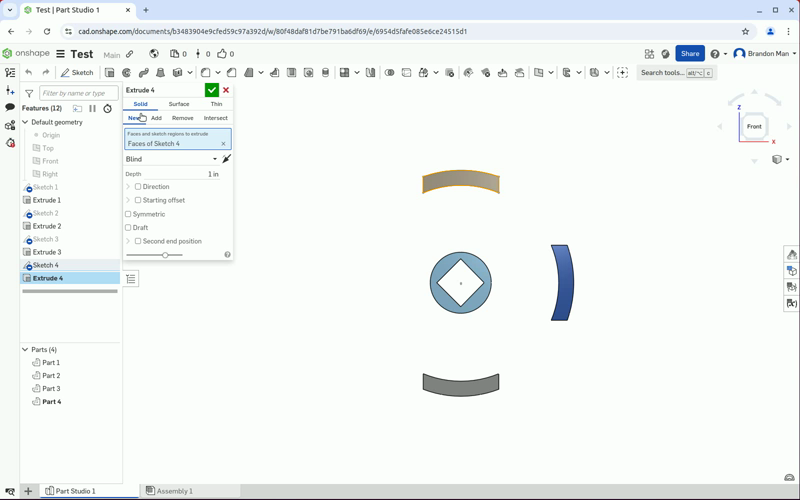
mouse_move(137, 120)
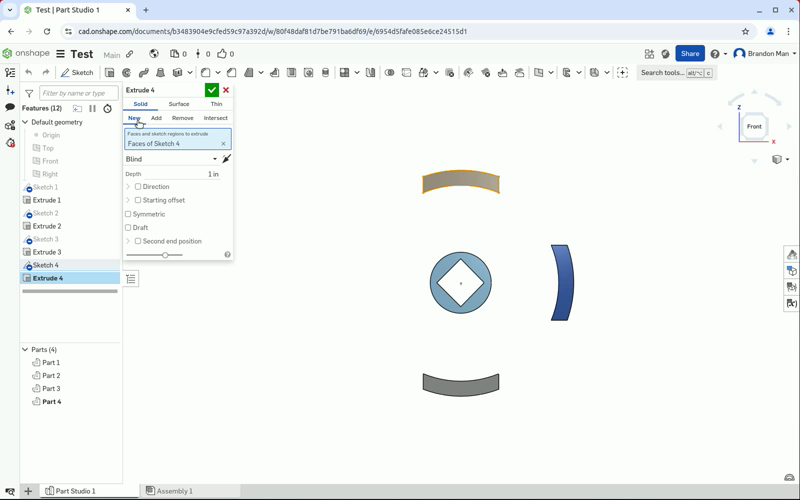
click(137, 120)
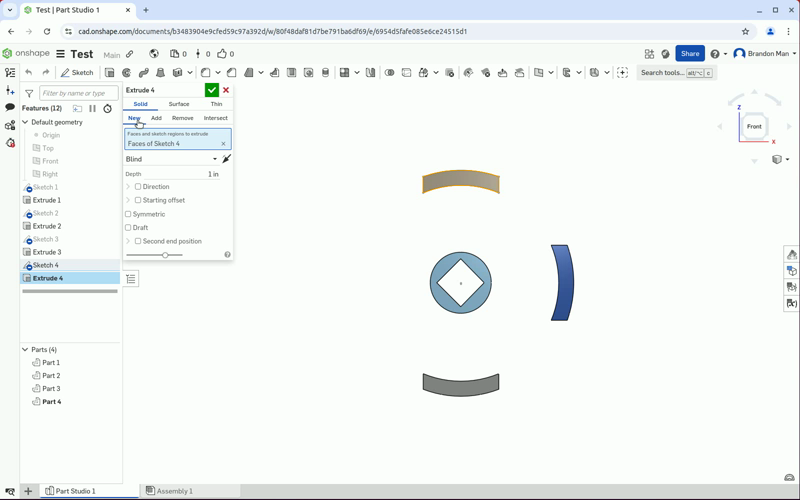
key(tab, 4)
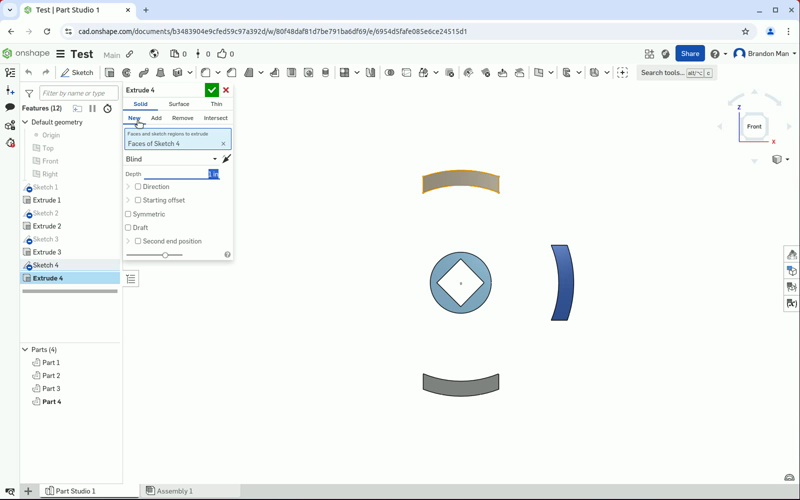
text(15.405)
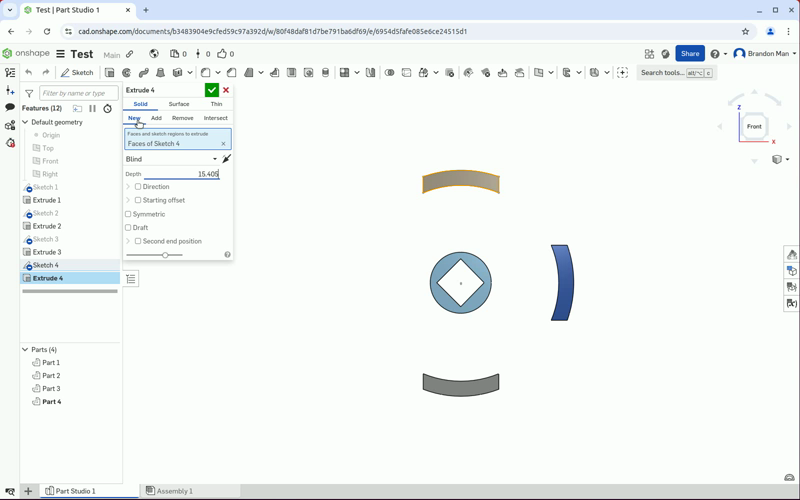
key(enter)
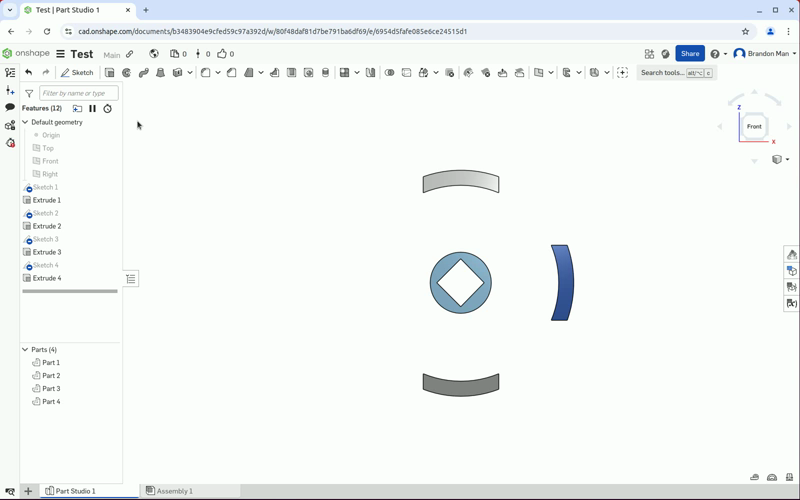
key(shift+h)
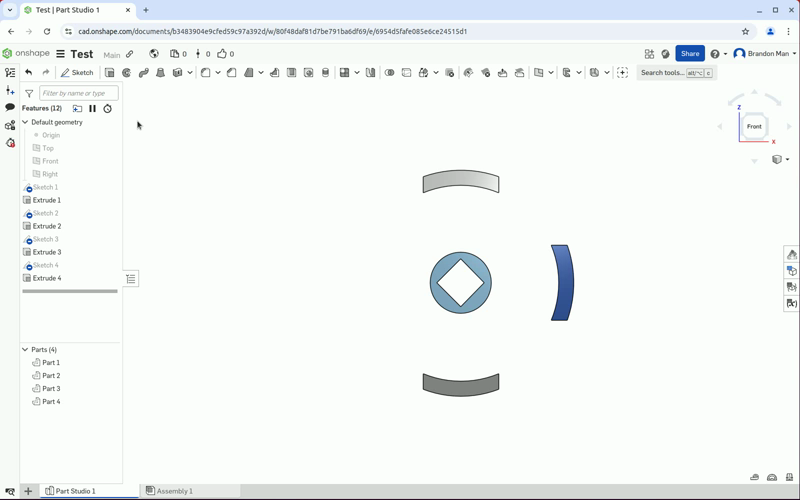
key(shift+h)
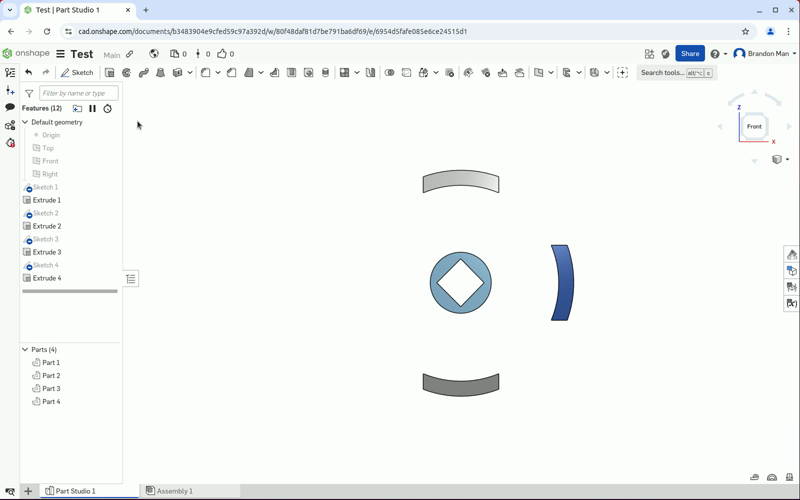
mouse_move(73, 189)
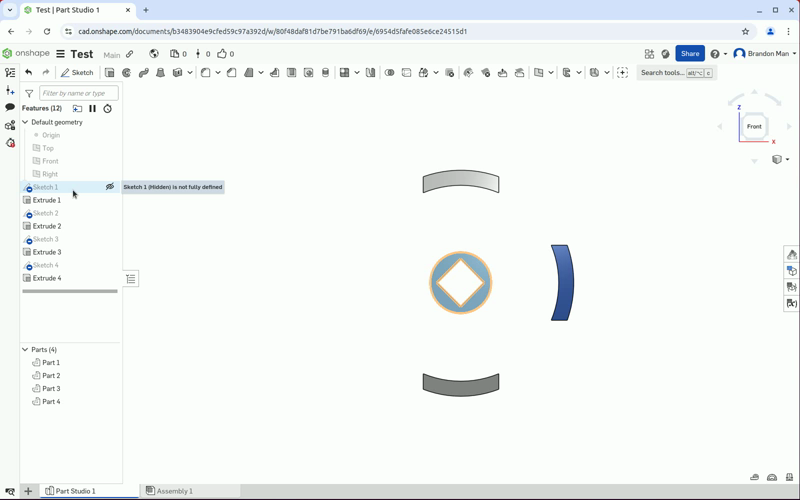
click(73, 189)
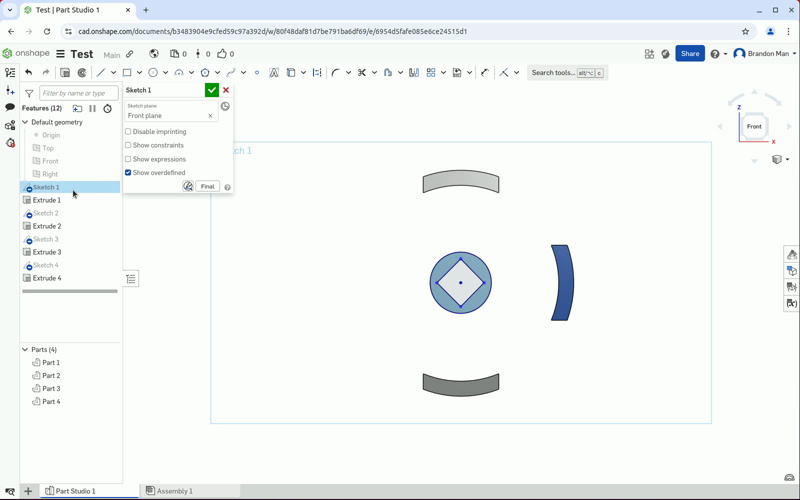
mouse_move(229, 92)
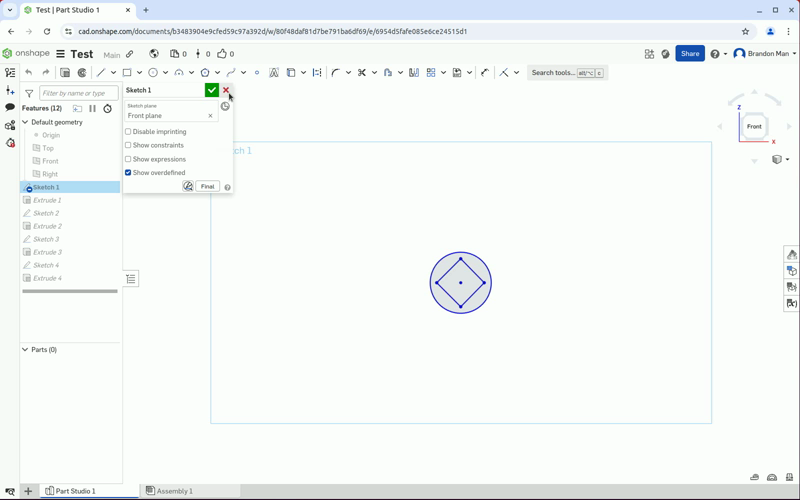
click(229, 92)
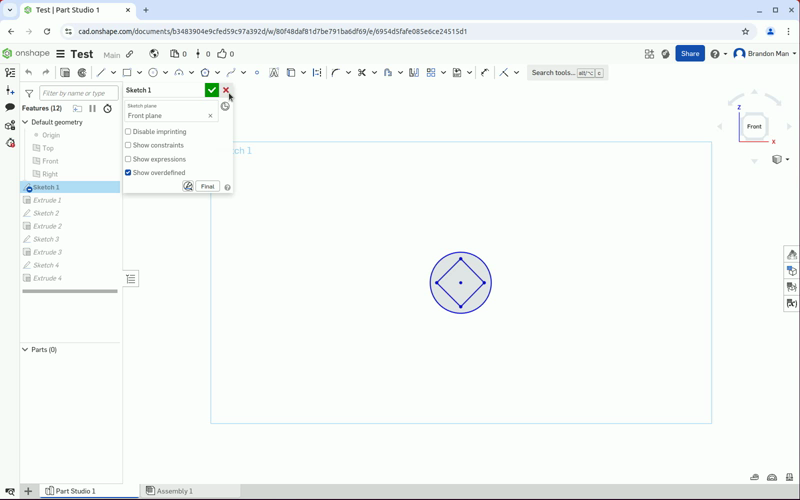
key(shift+s)
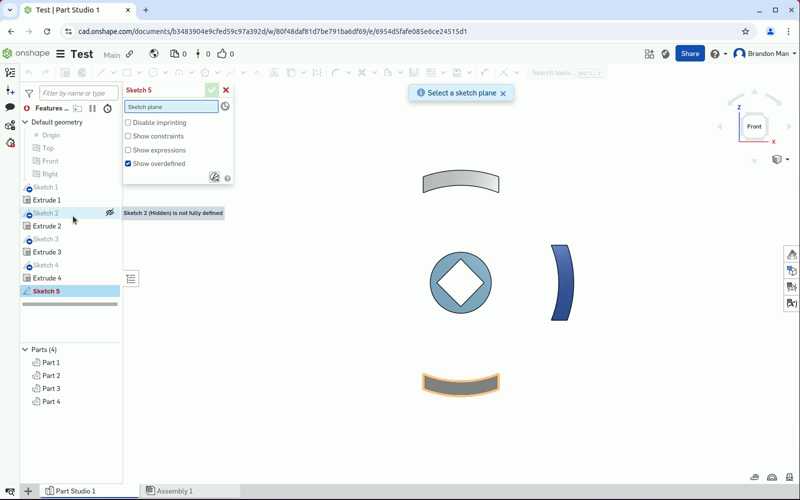
scroll(3)
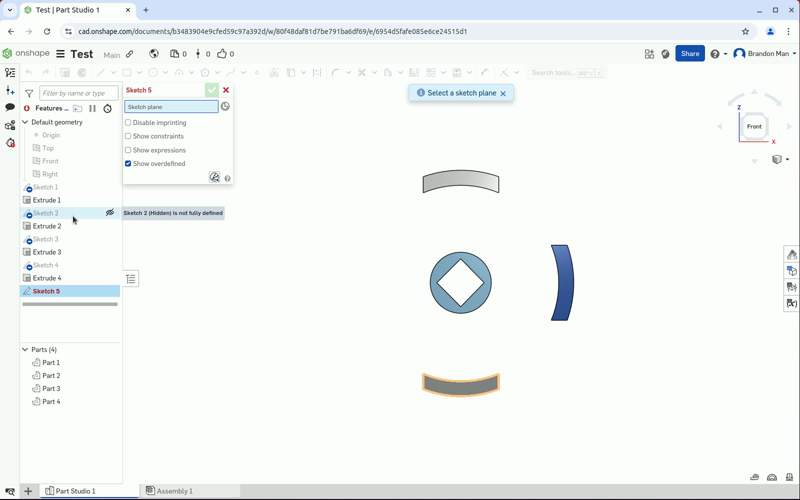
mouse_move(73, 163)
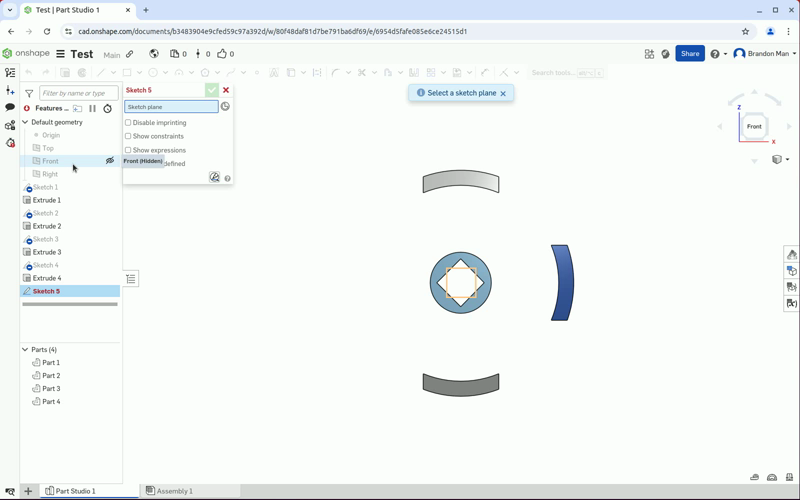
click(73, 163)
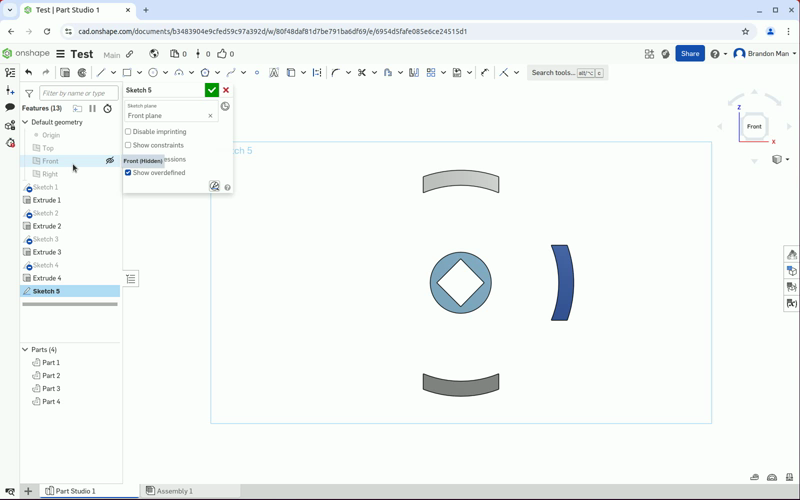
mouse_move(73, 352)
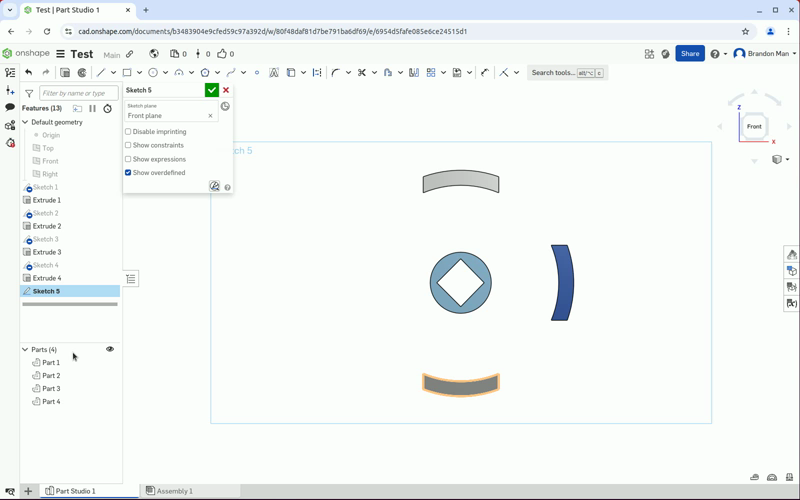
key(y)
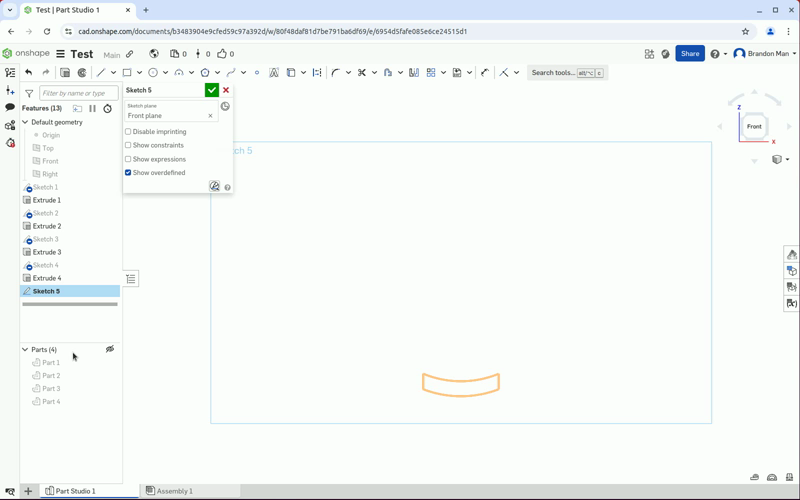
key(l)
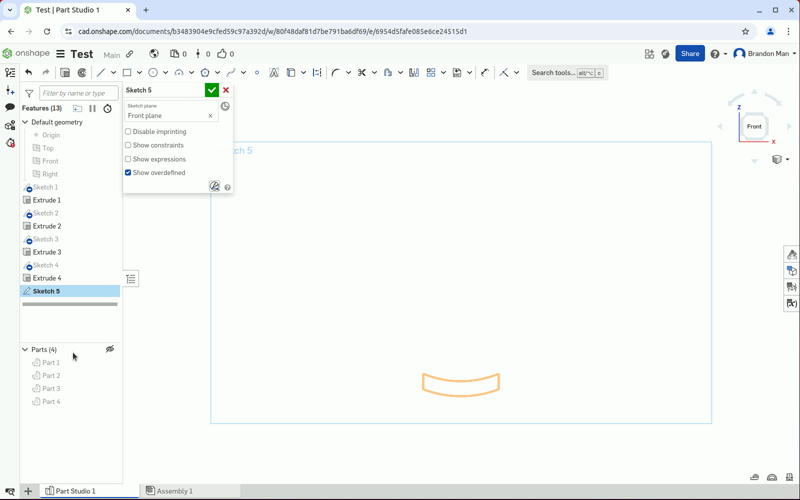
key_down(shift)
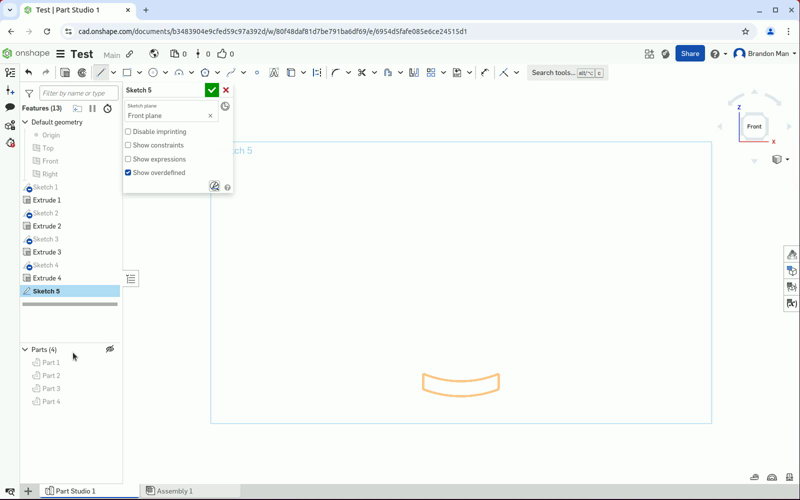
mouse_move(353, 320)
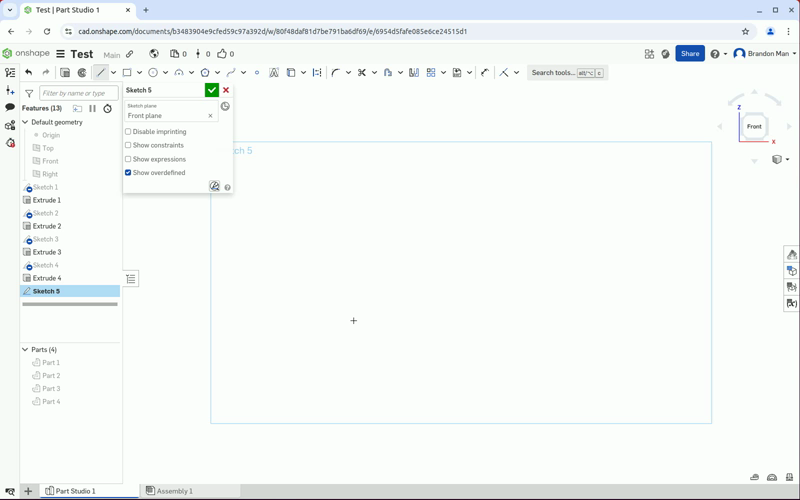
click(353, 320)
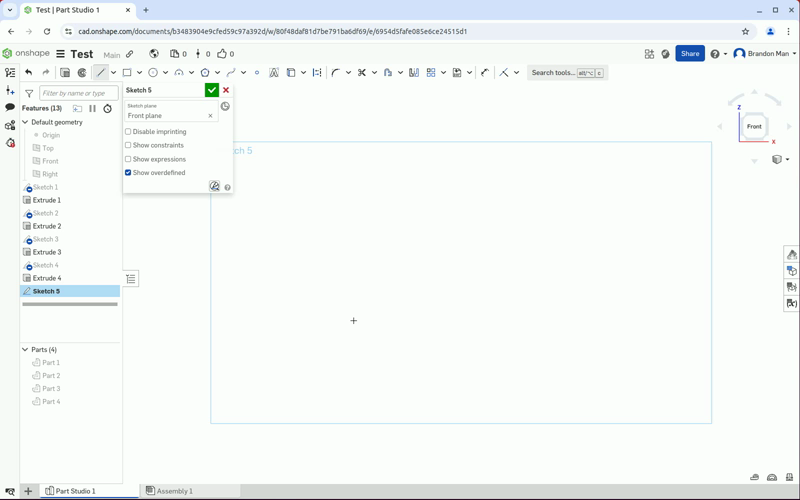
key_up(shift)
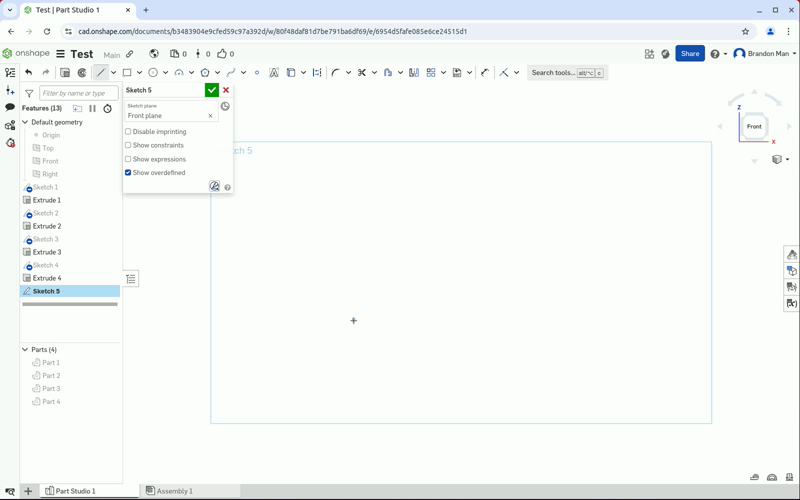
key_down(shift)
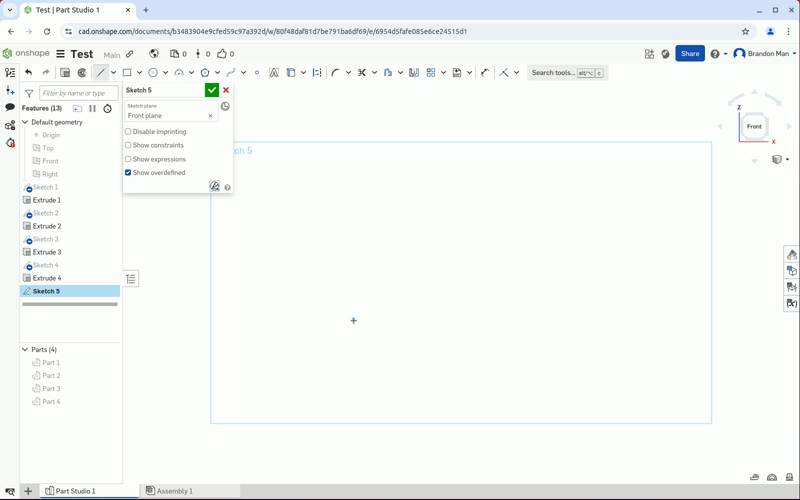
mouse_move(383, 320)
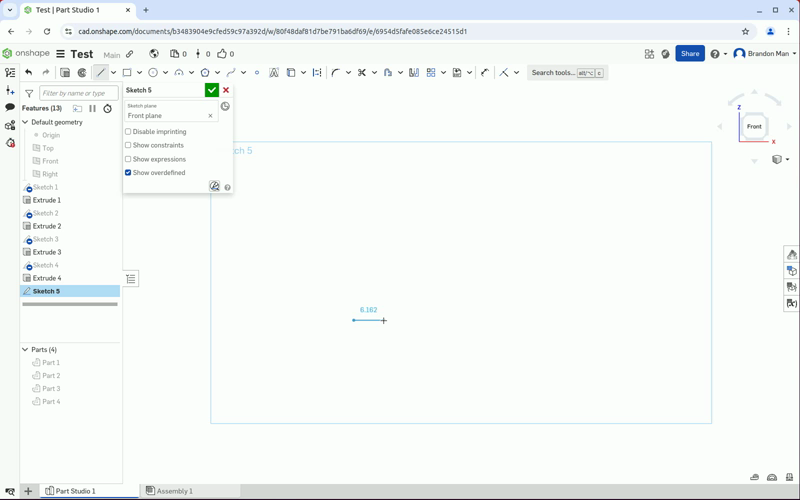
mouse_move(369, 320)
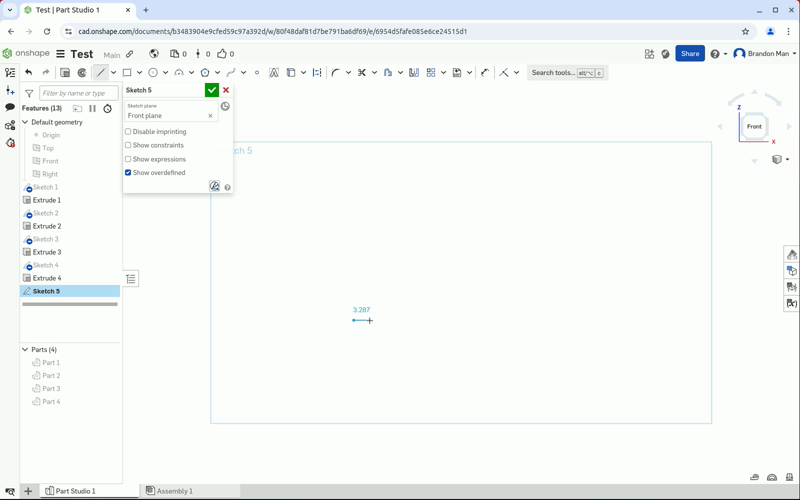
click(369, 320)
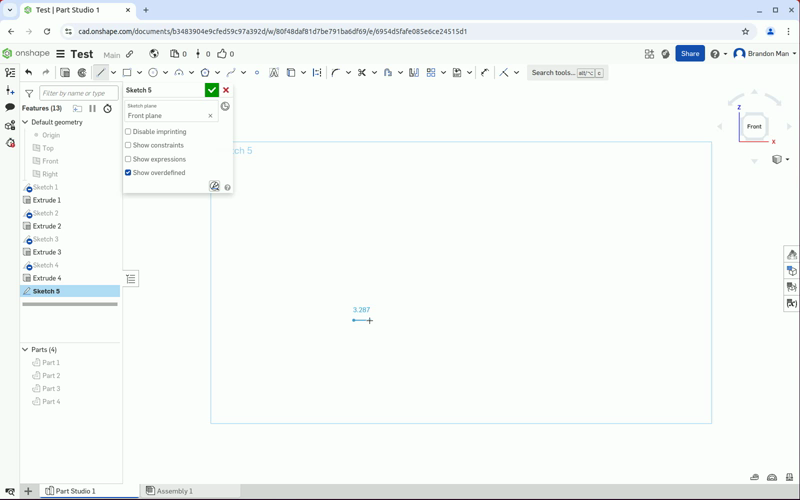
key_up(shift)
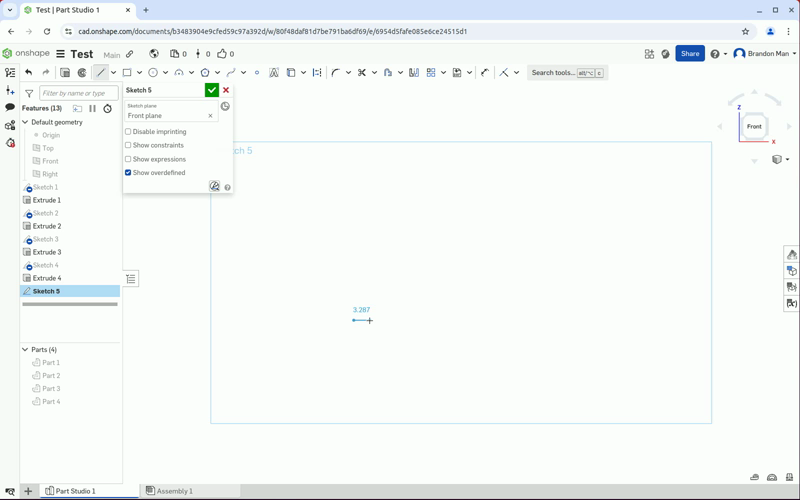
key(esc)
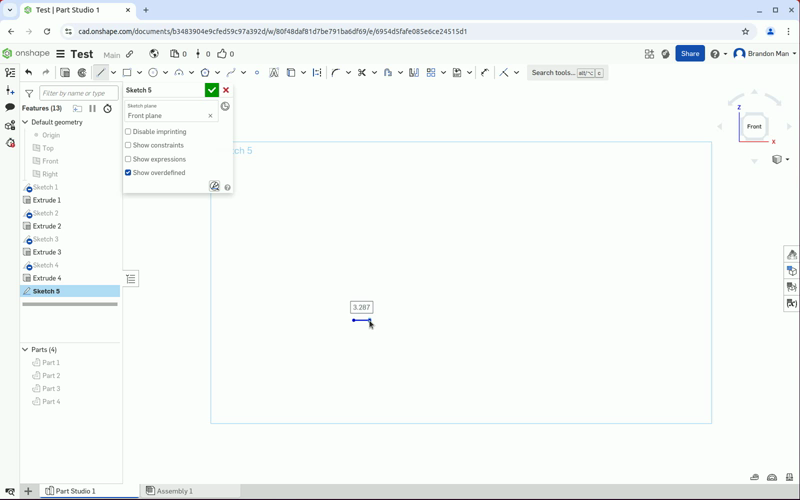
key(a)
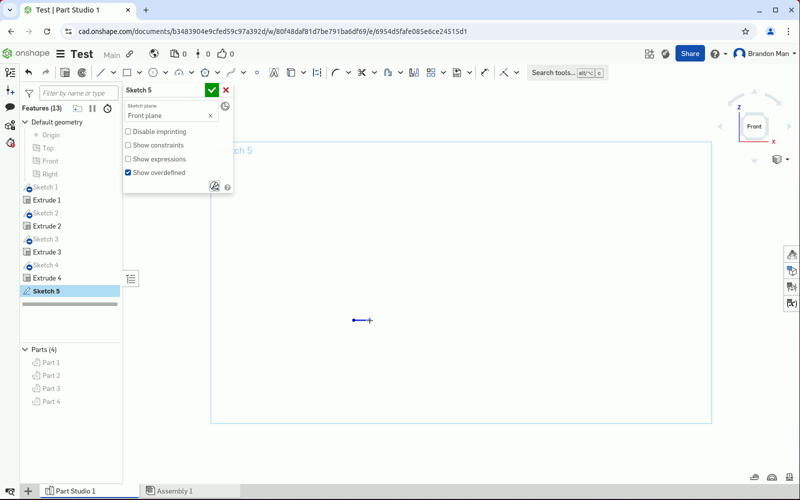
mouse_move(369, 320)
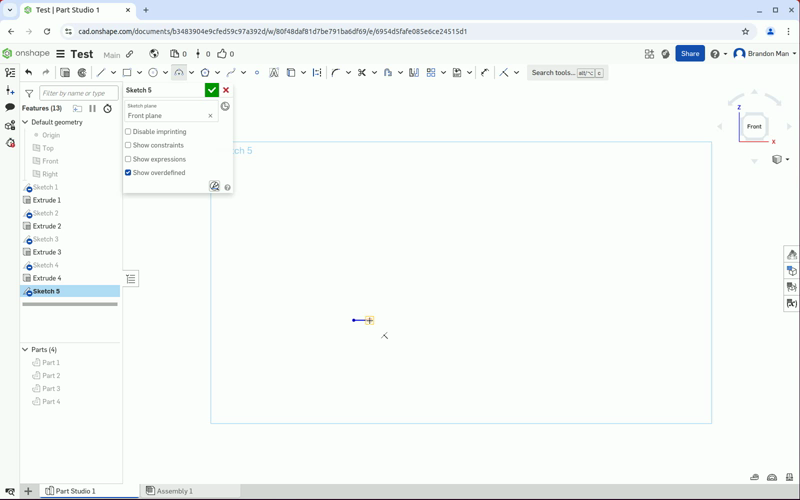
click(369, 320)
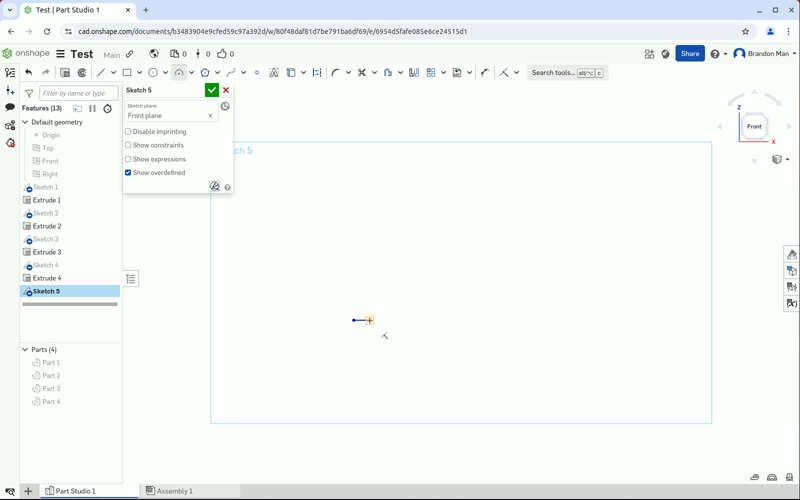
key_down(shift)
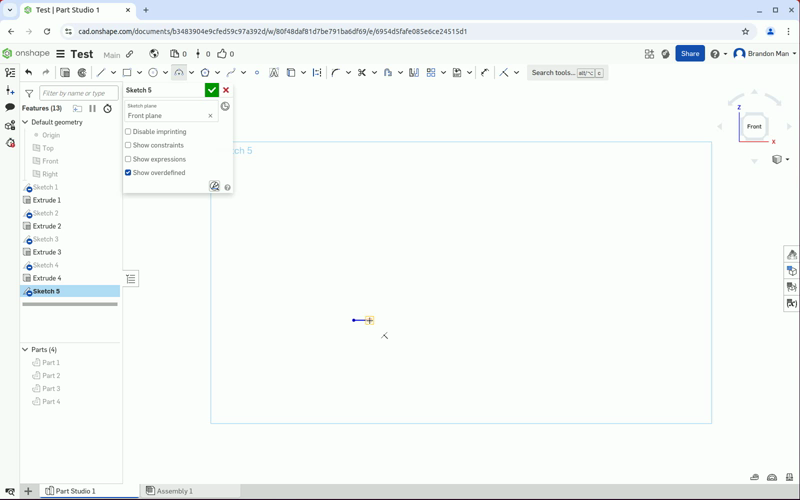
mouse_move(369, 245)
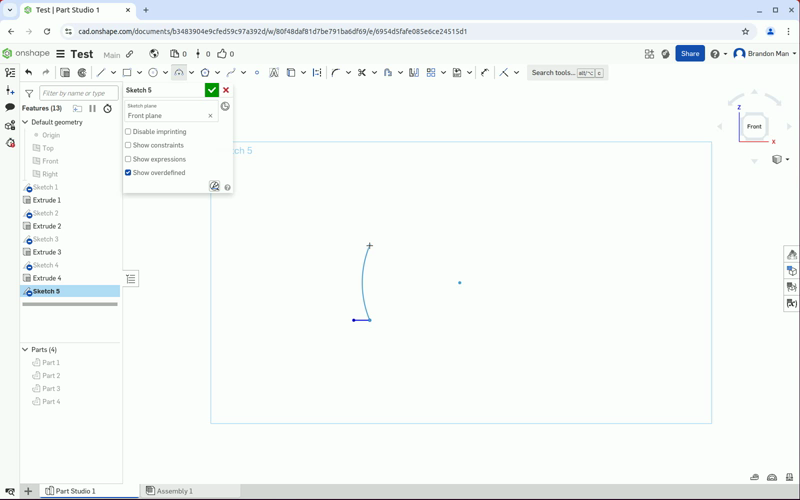
click(369, 245)
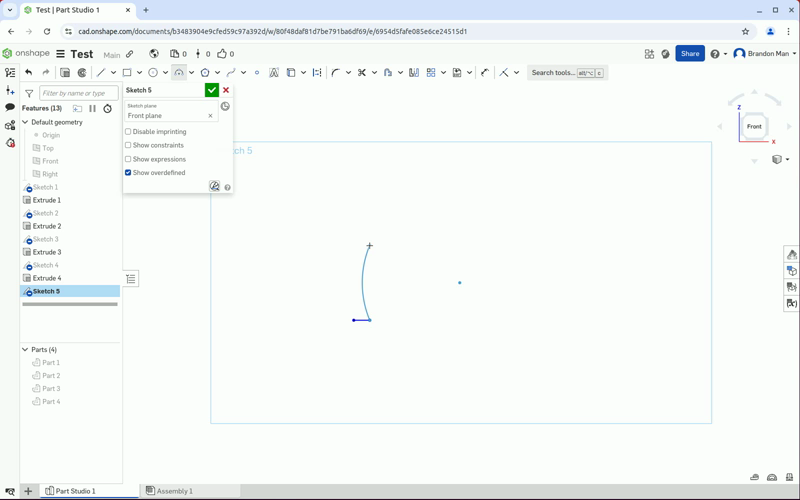
mouse_move(362, 282)
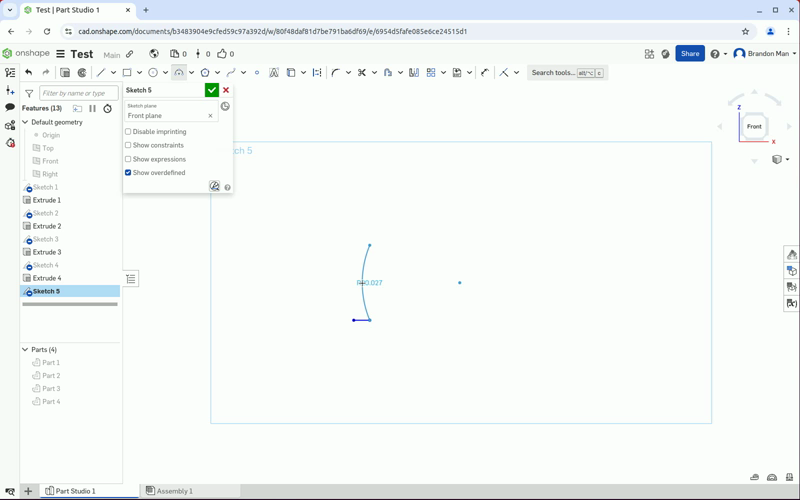
click(362, 282)
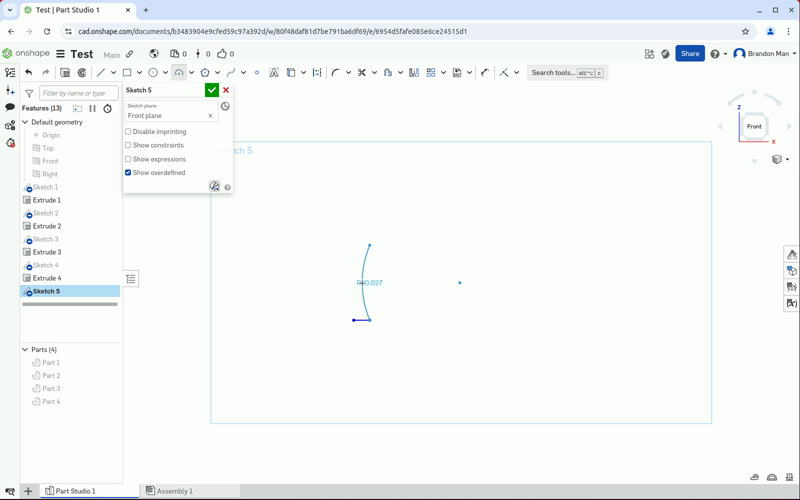
key_up(shift)
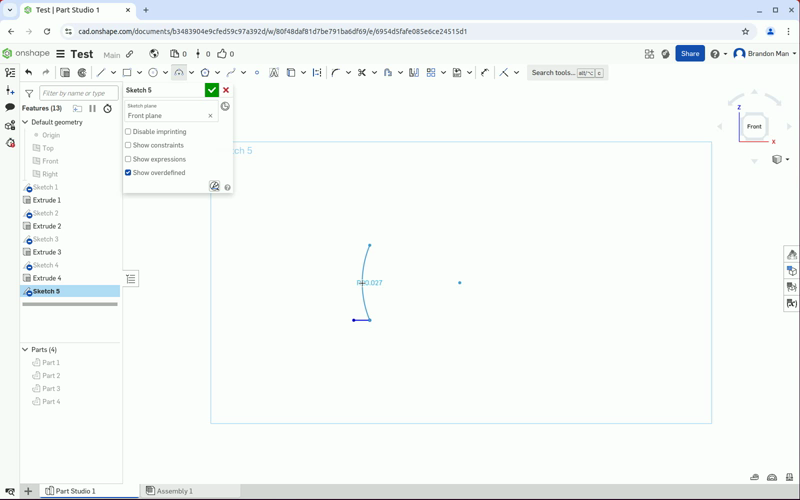
key(esc)
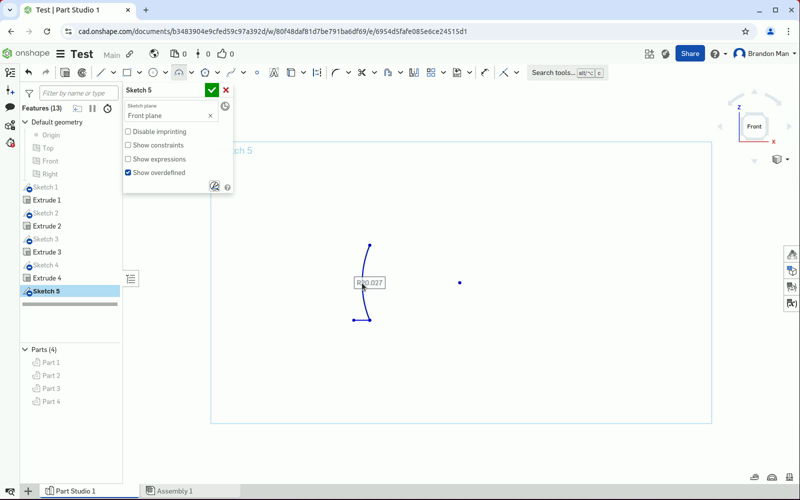
key(l)
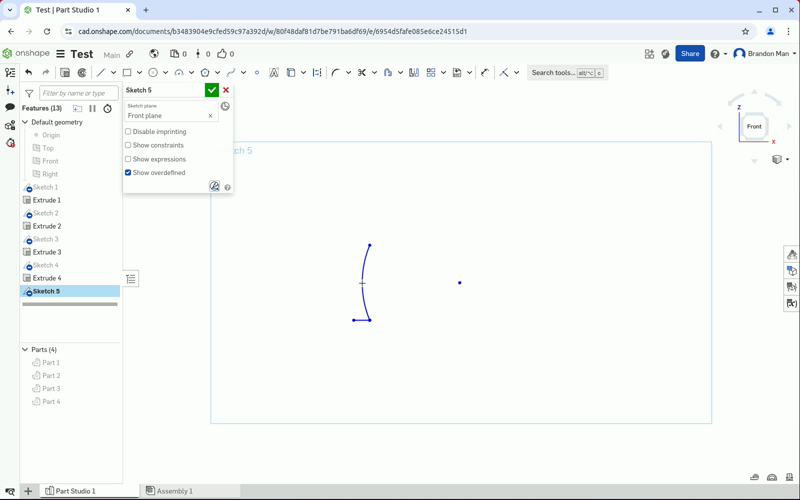
mouse_move(369, 245)
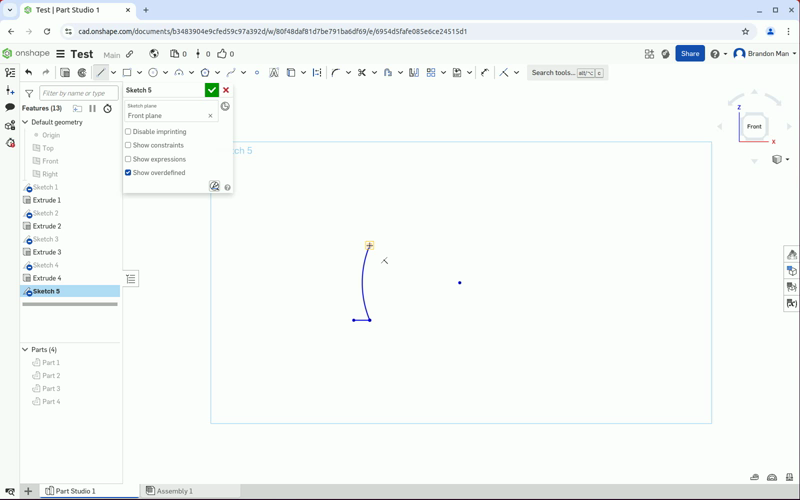
click(369, 245)
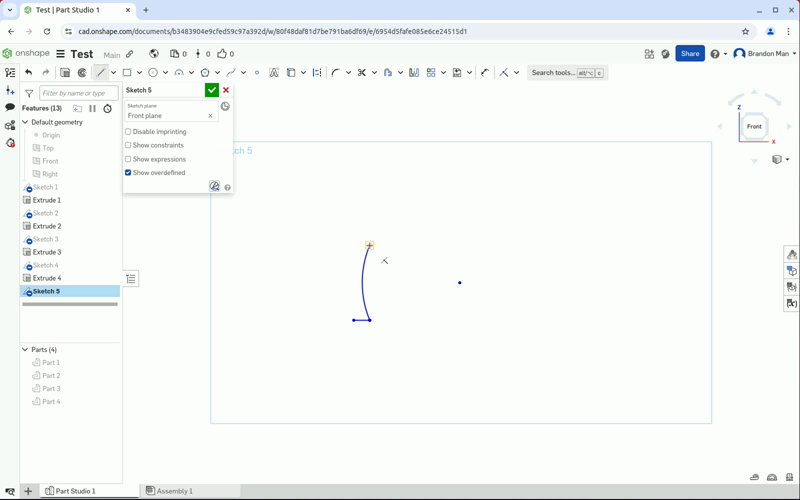
key_down(shift)
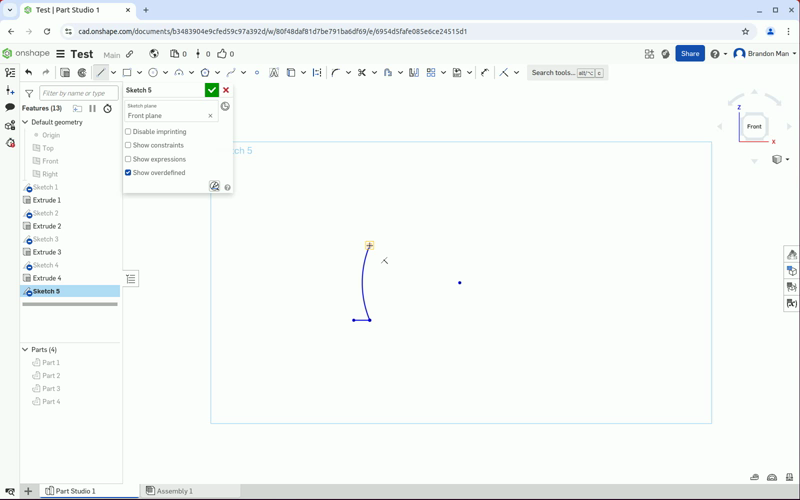
mouse_move(399, 245)
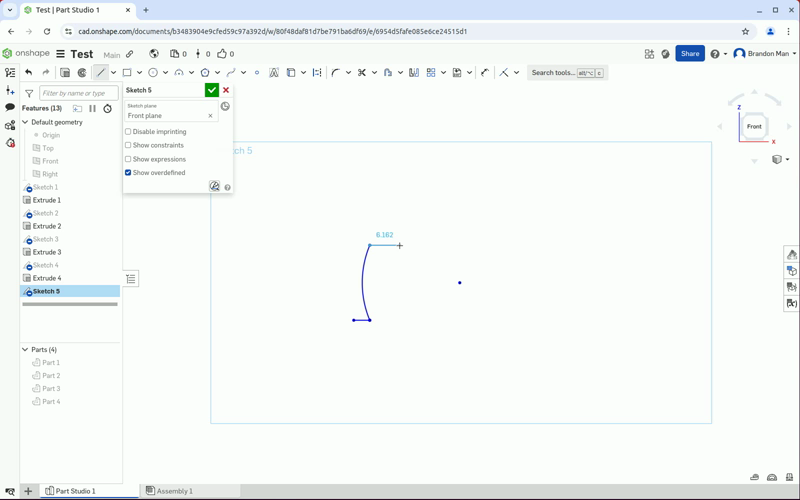
mouse_move(353, 245)
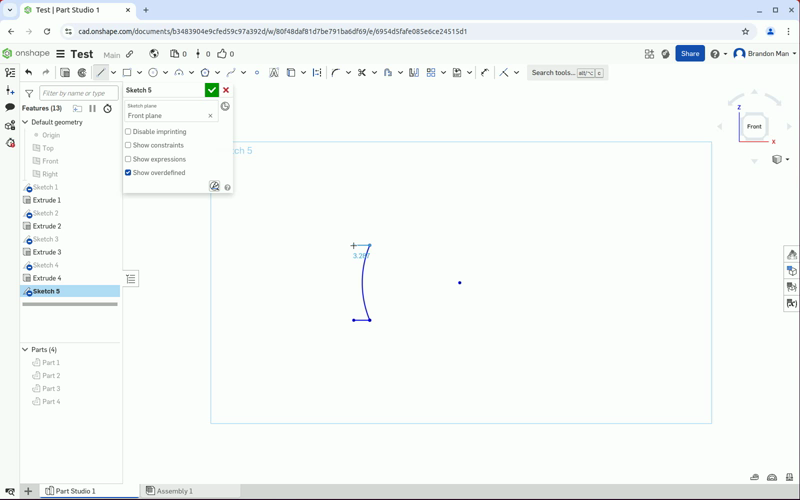
click(353, 245)
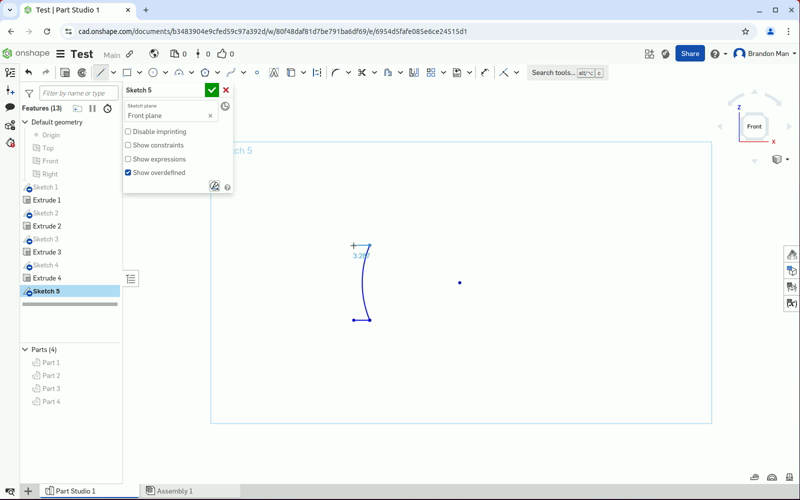
key_up(shift)
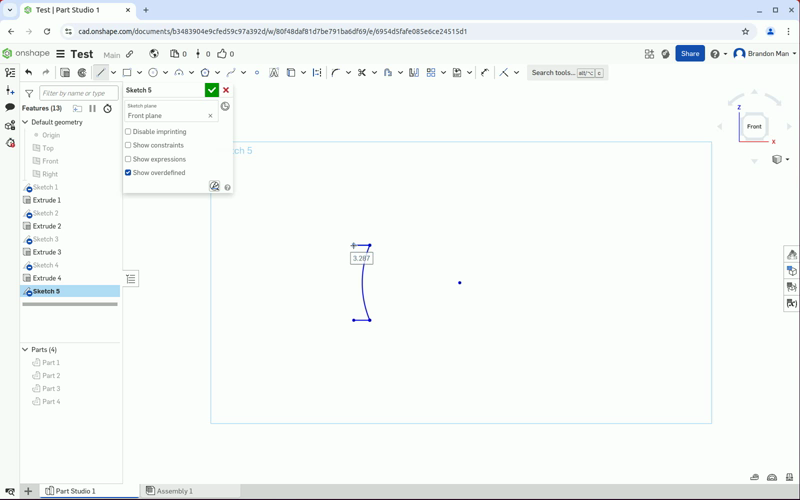
key(esc)
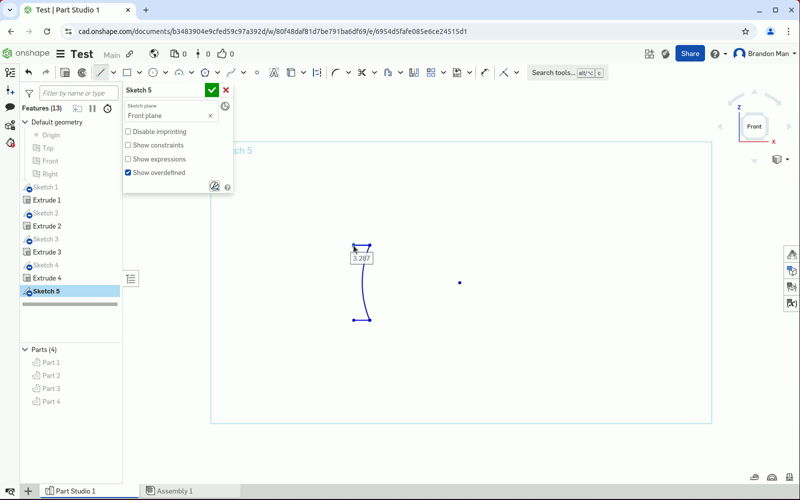
key(a)
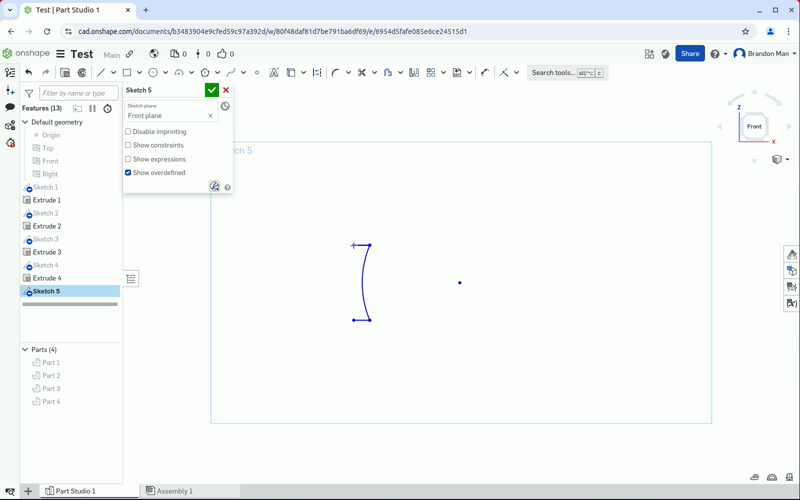
mouse_move(353, 245)
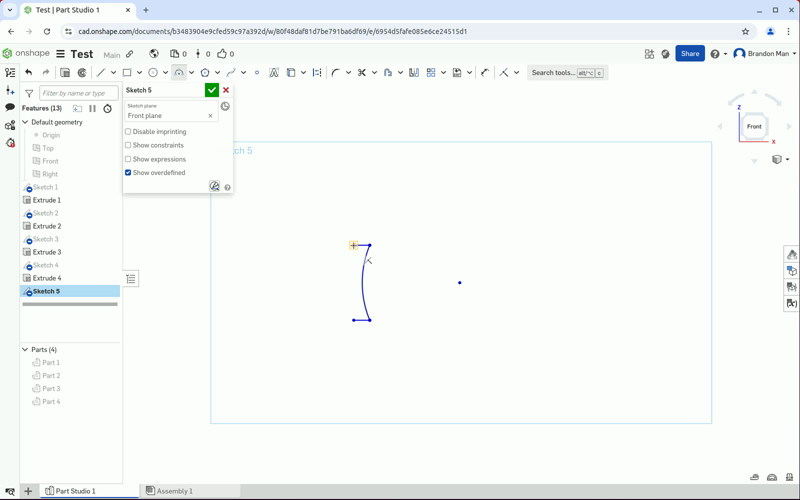
click(353, 245)
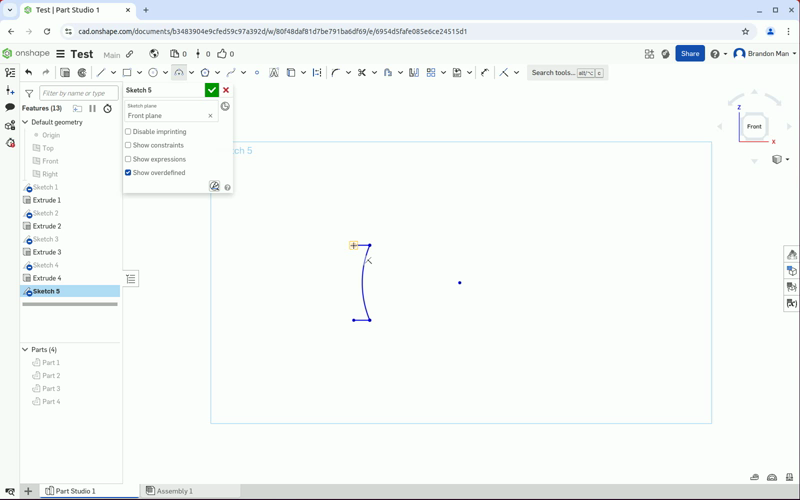
mouse_move(353, 320)
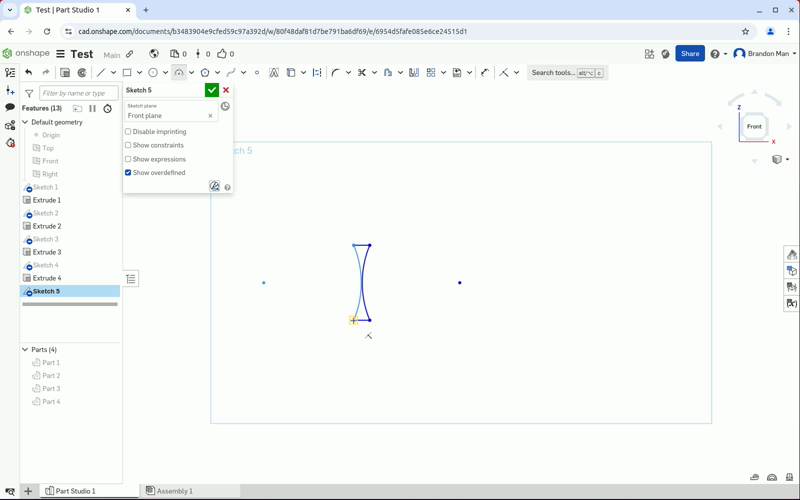
click(353, 320)
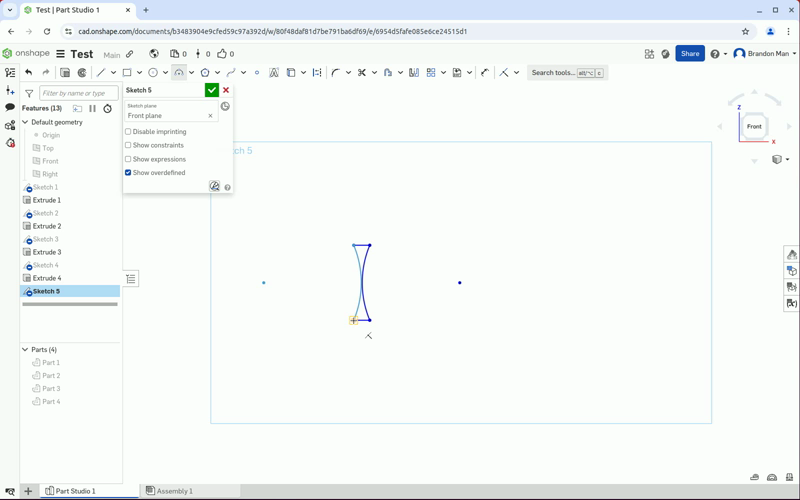
key_down(shift)
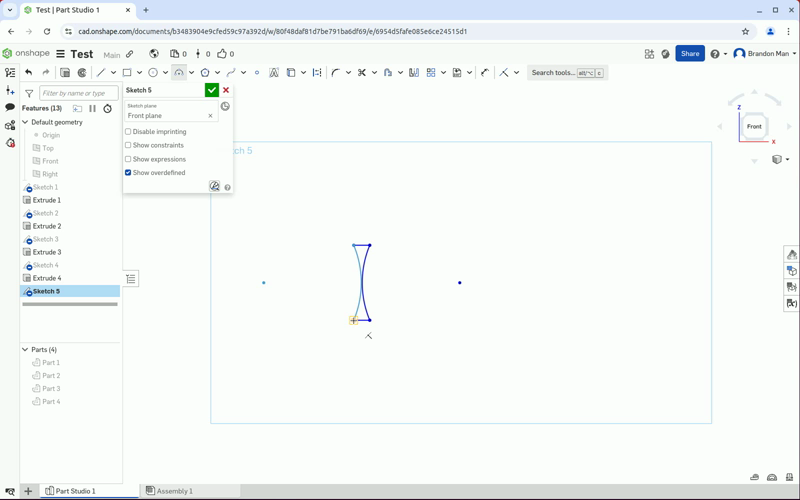
mouse_move(347, 282)
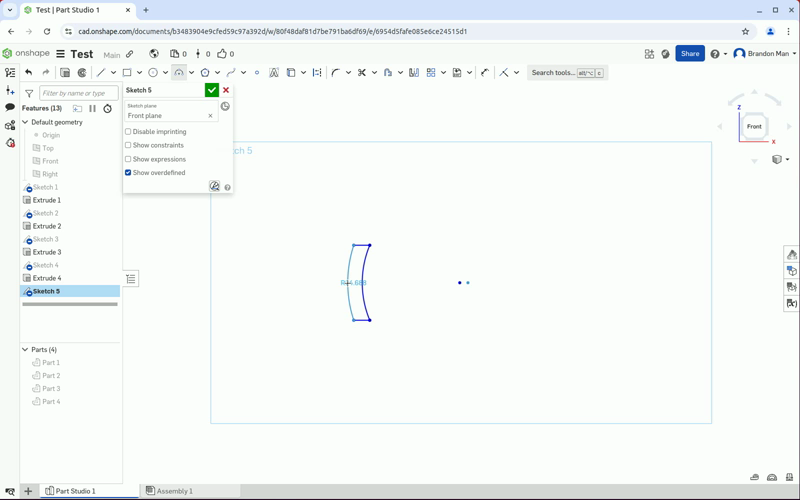
click(347, 282)
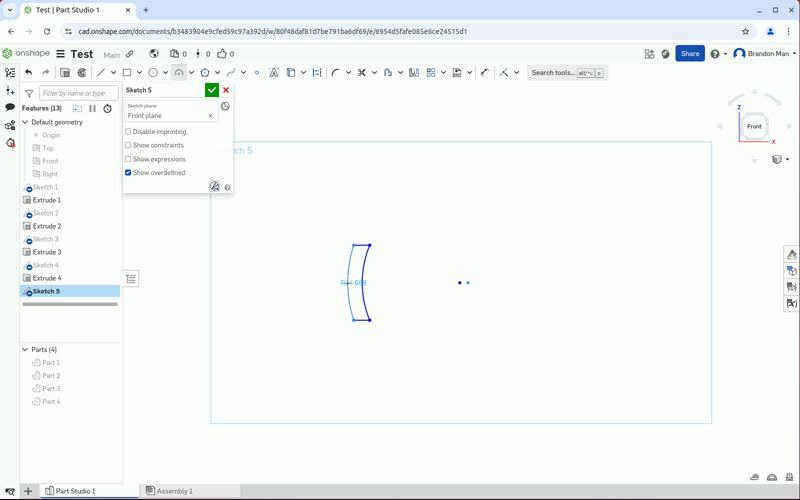
key_up(shift)
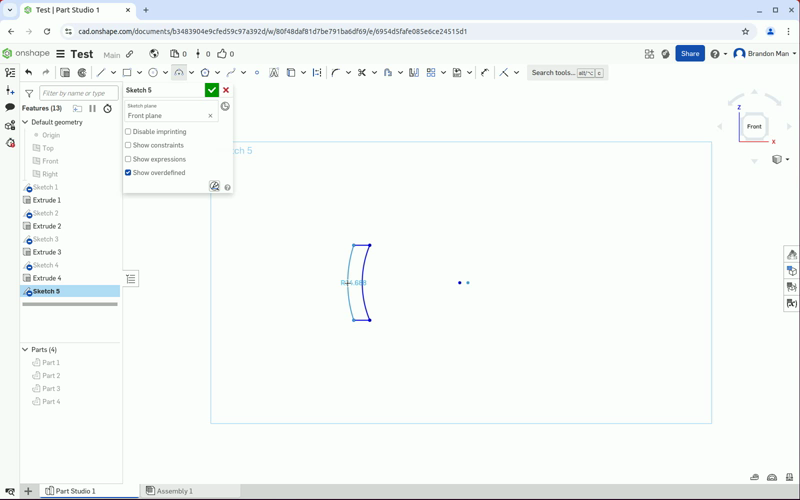
key(esc)
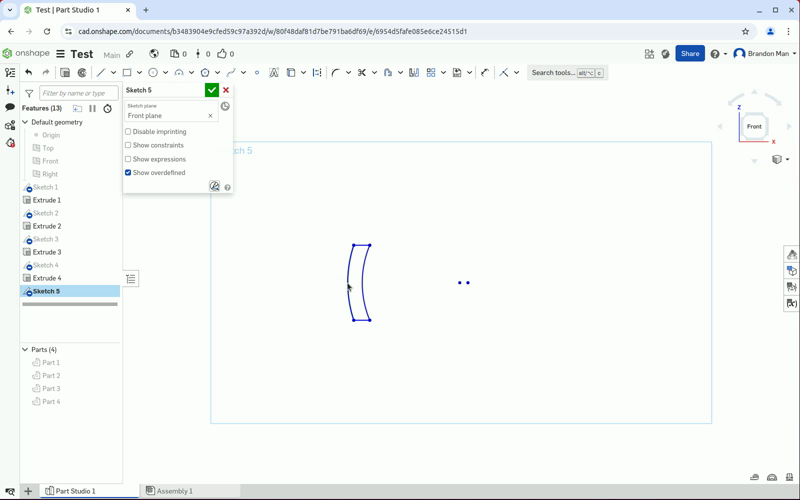
mouse_move(364, 255)
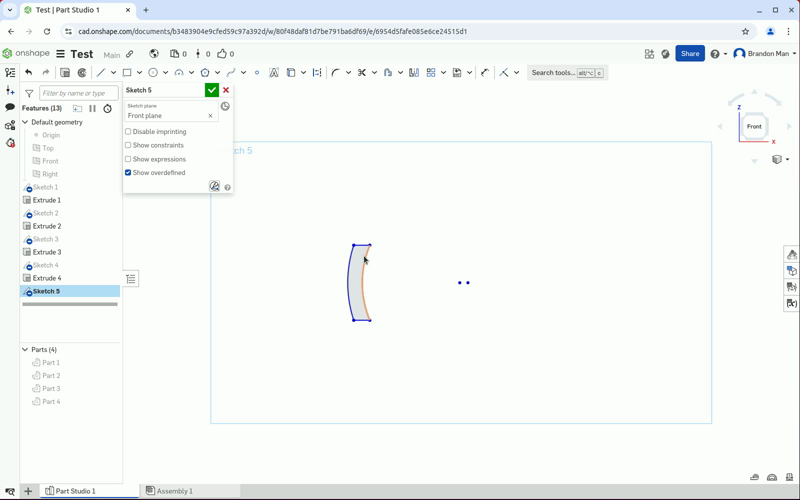
scroll(6)
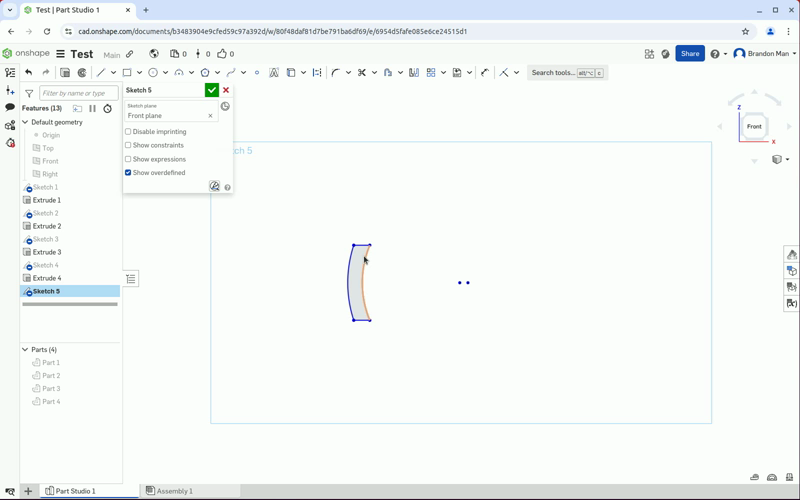
scroll(6)
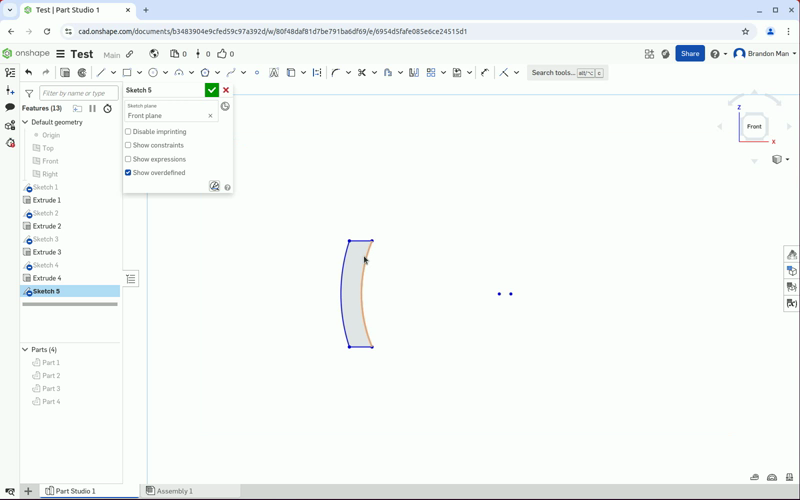
scroll(6)
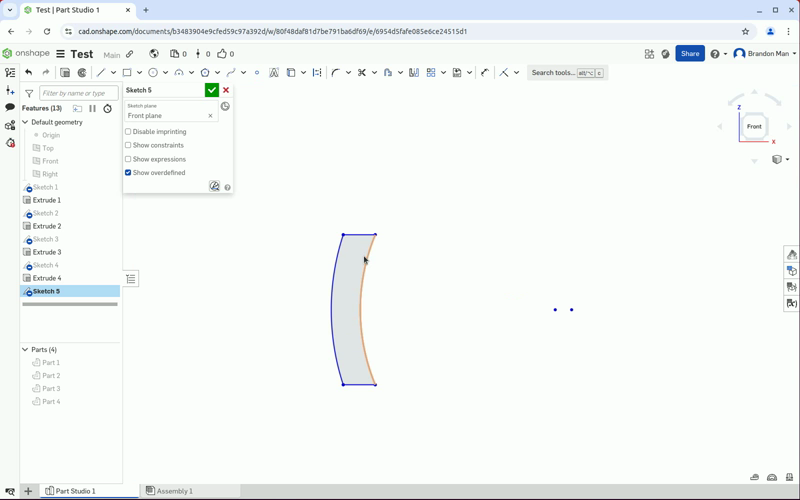
scroll(6)
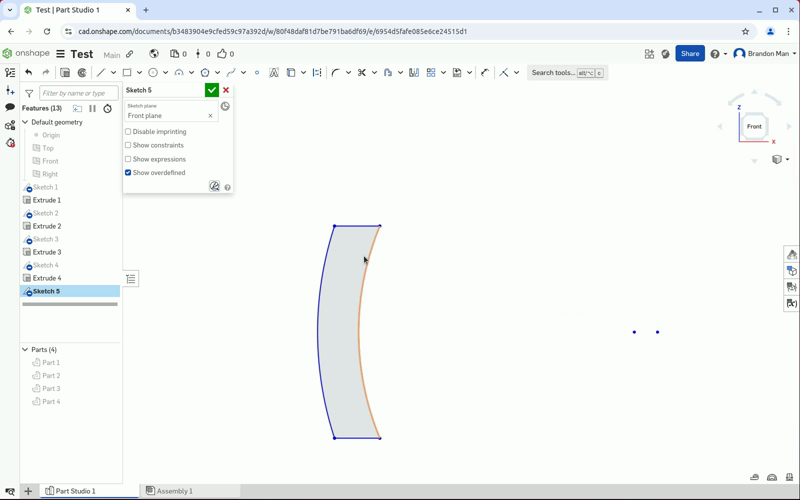
scroll(6)
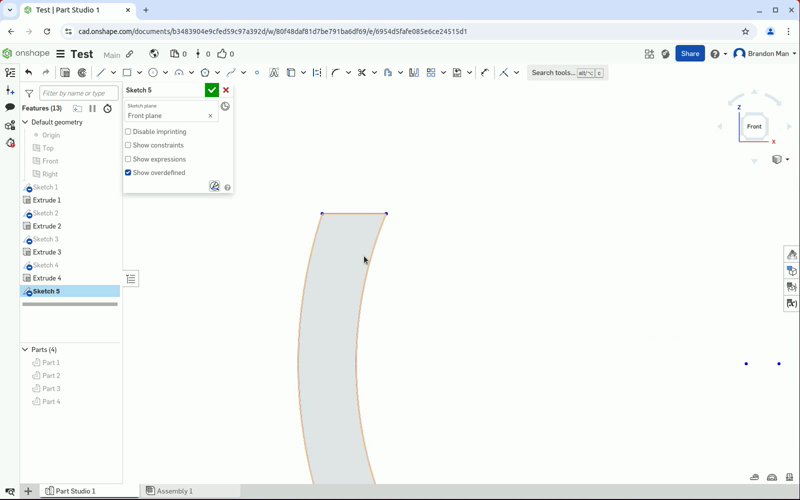
scroll(6)
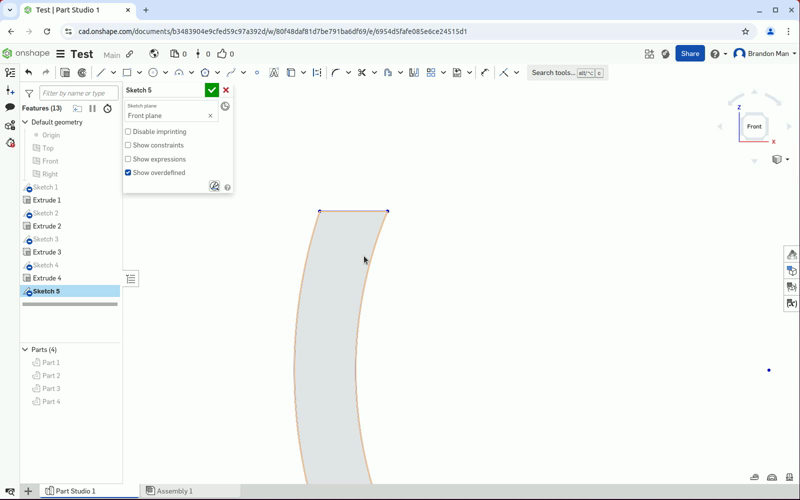
scroll(6)
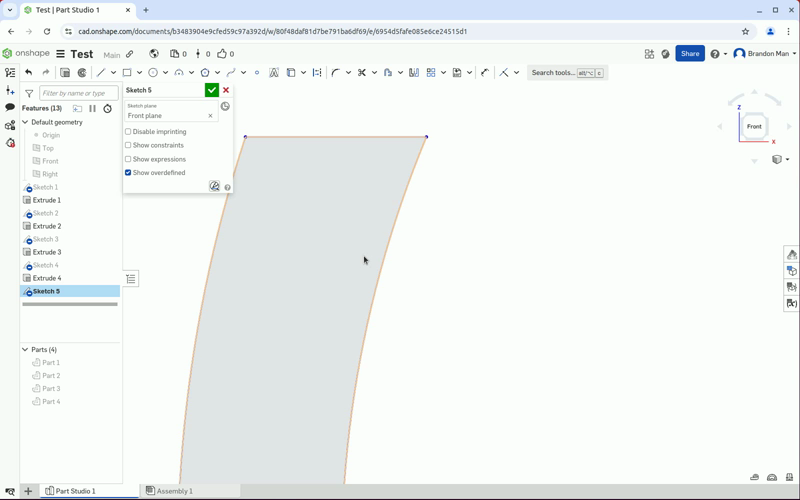
click(364, 255)
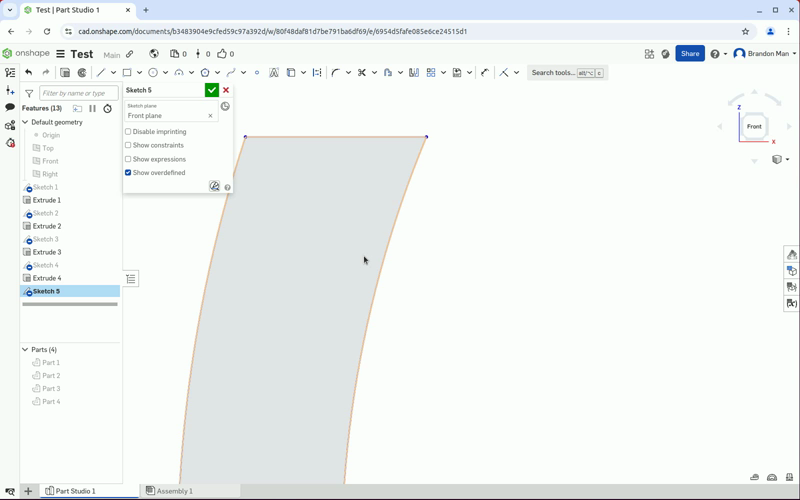
scroll(-6)
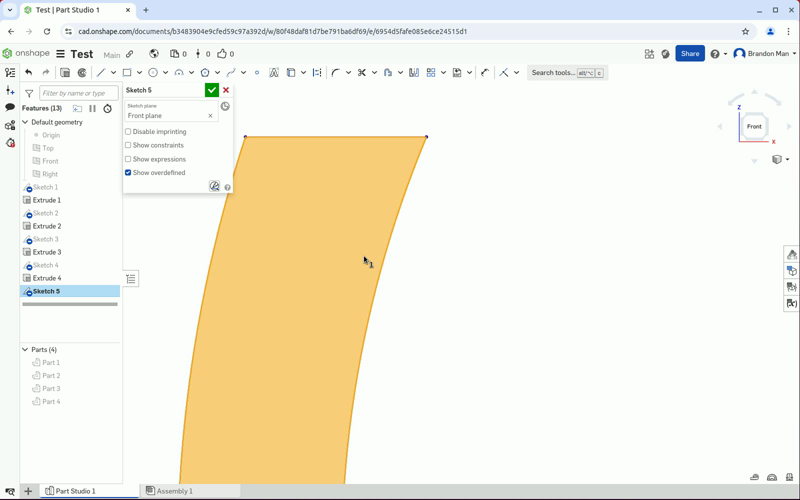
scroll(-6)
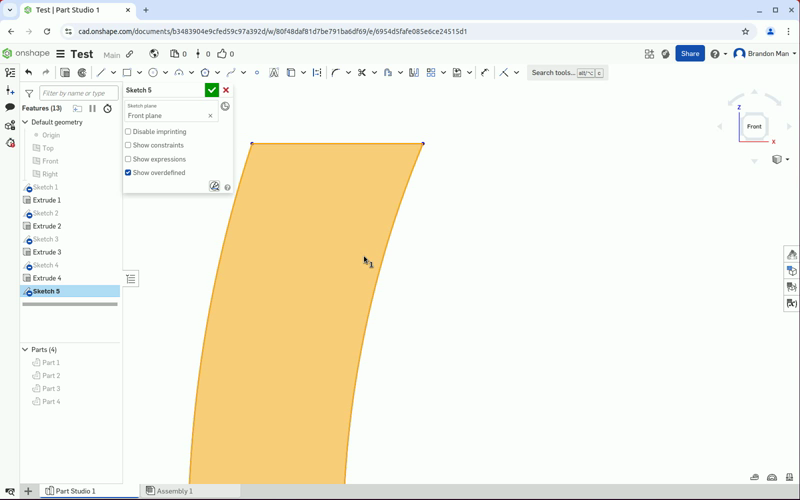
scroll(-6)
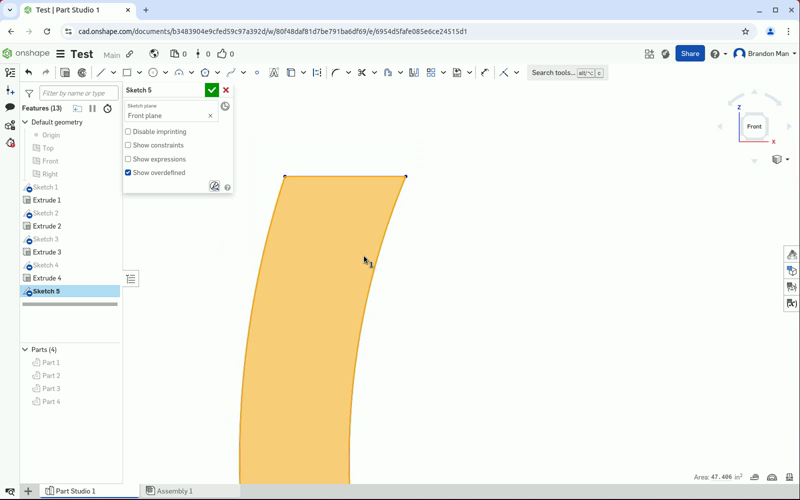
scroll(-6)
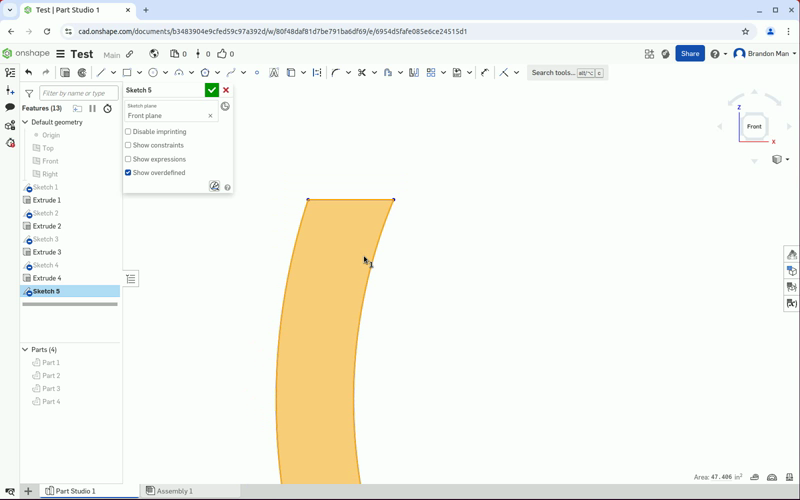
scroll(-6)
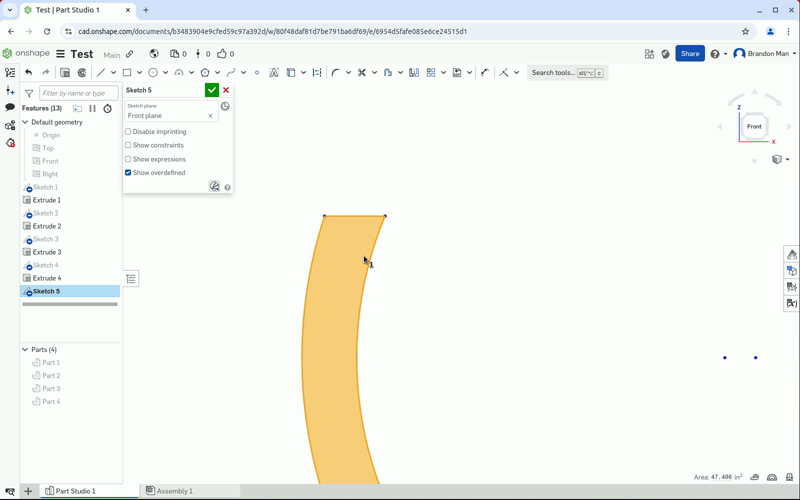
scroll(-6)
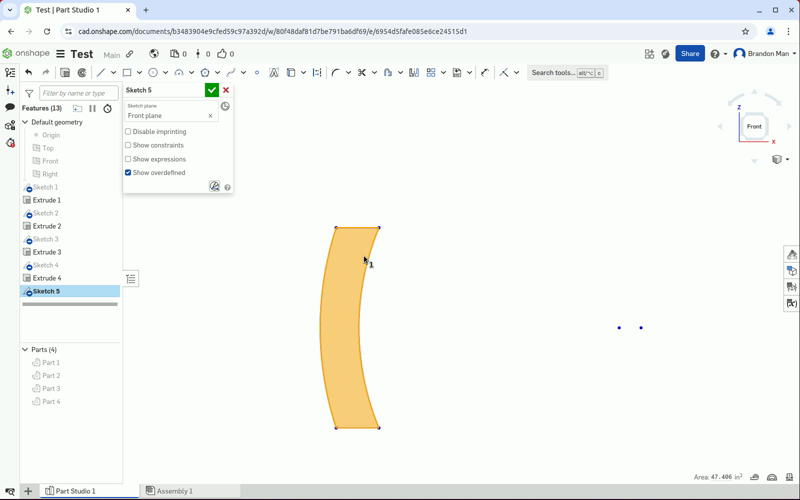
scroll(-6)
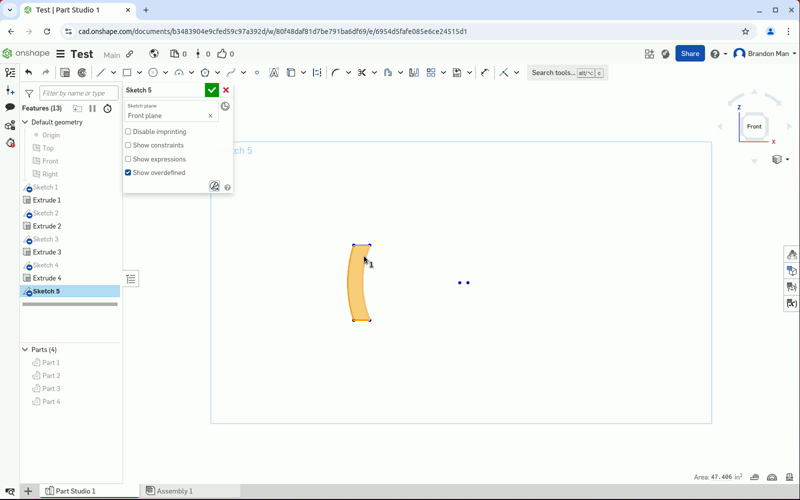
mouse_move(73, 352)
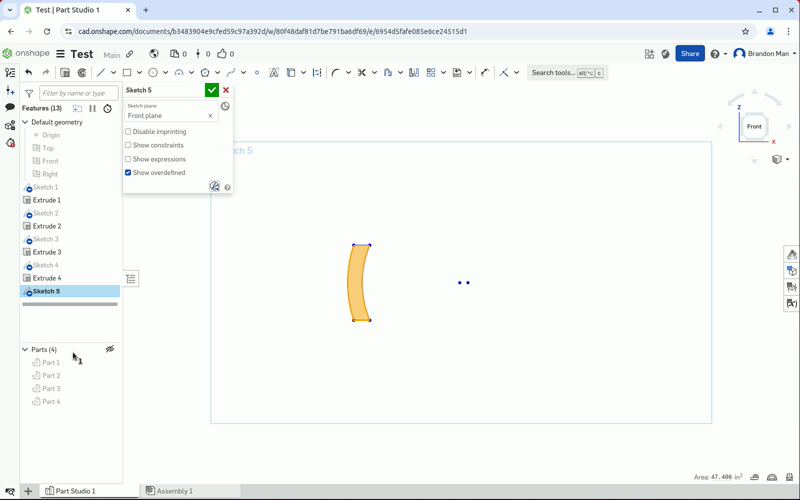
key(shift+y)
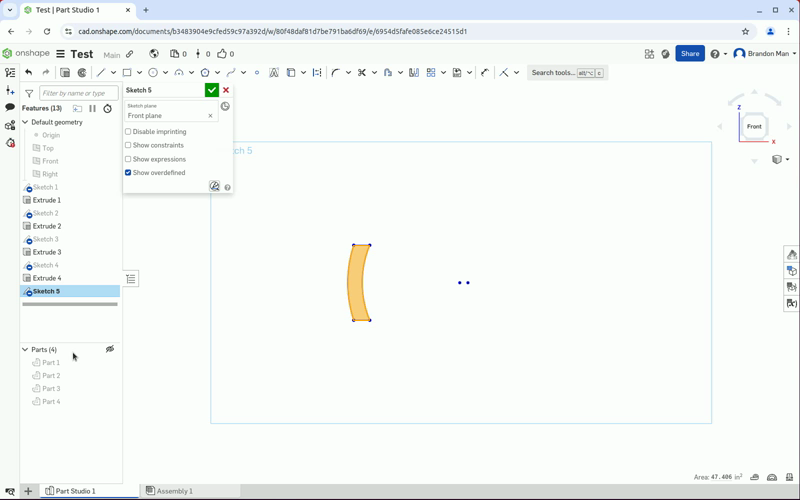
key(shift+e)
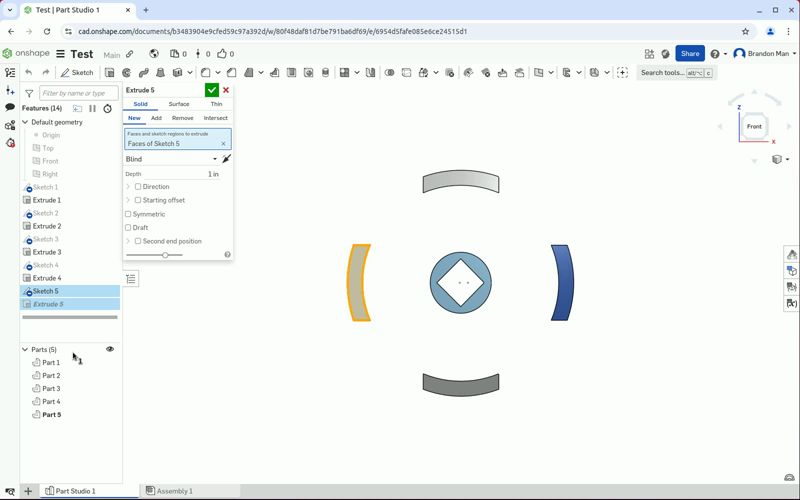
mouse_move(143, 106)
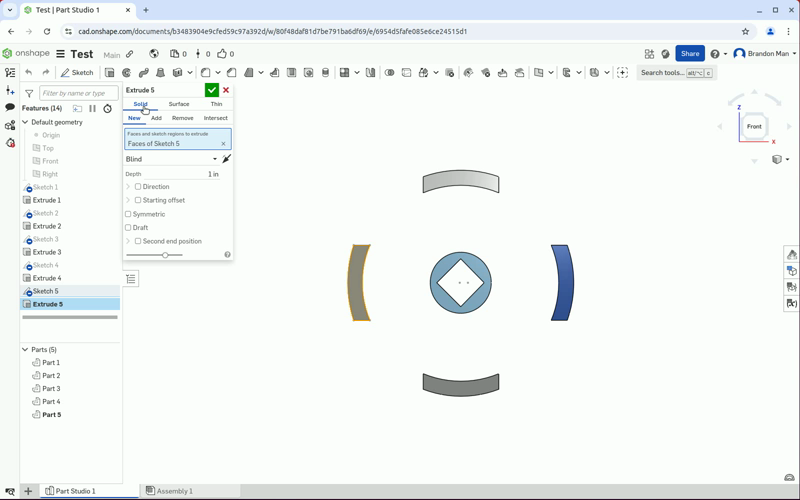
click(143, 106)
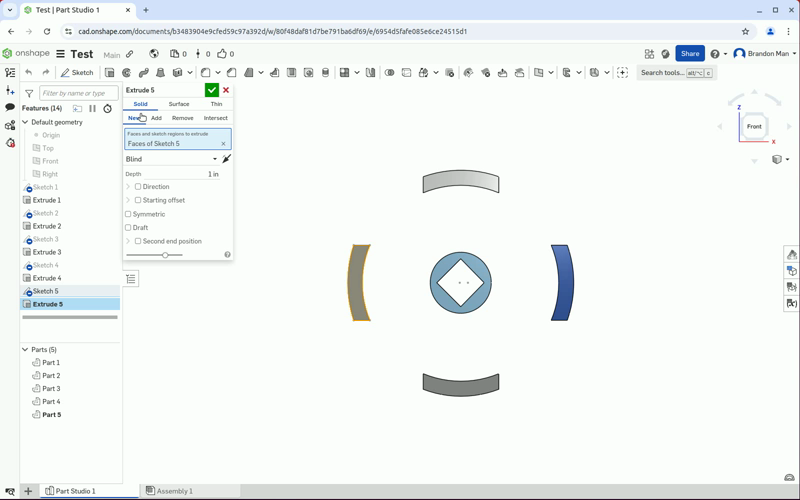
mouse_move(137, 120)
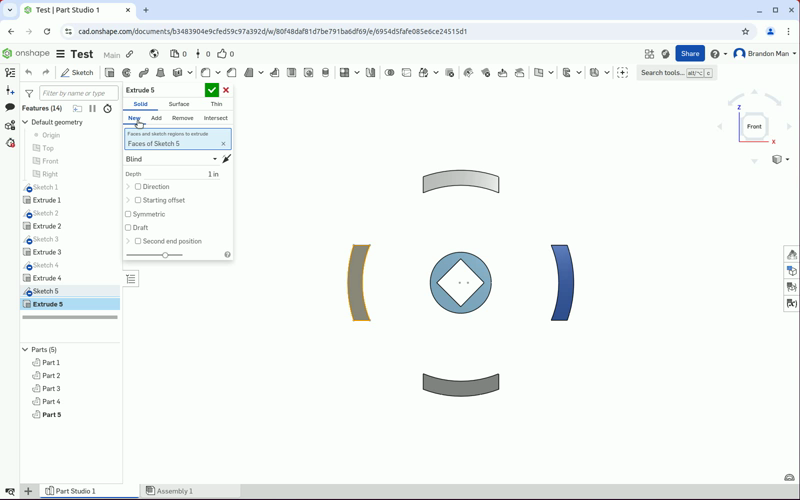
click(137, 120)
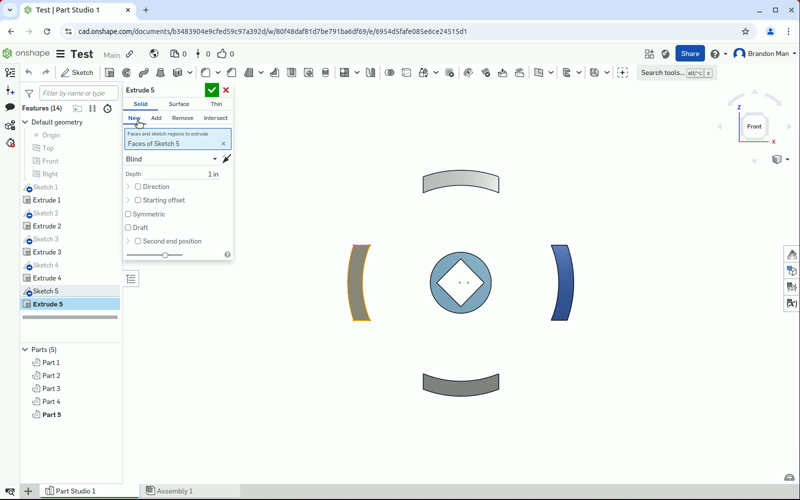
key(tab, 4)
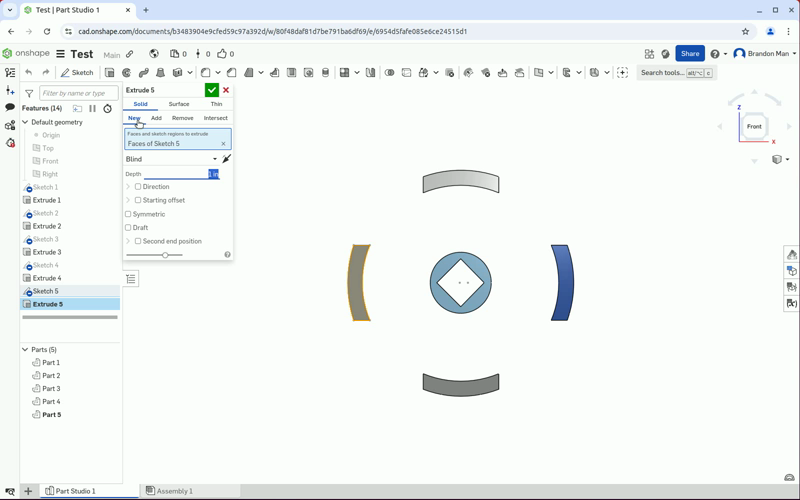
text(15.405)
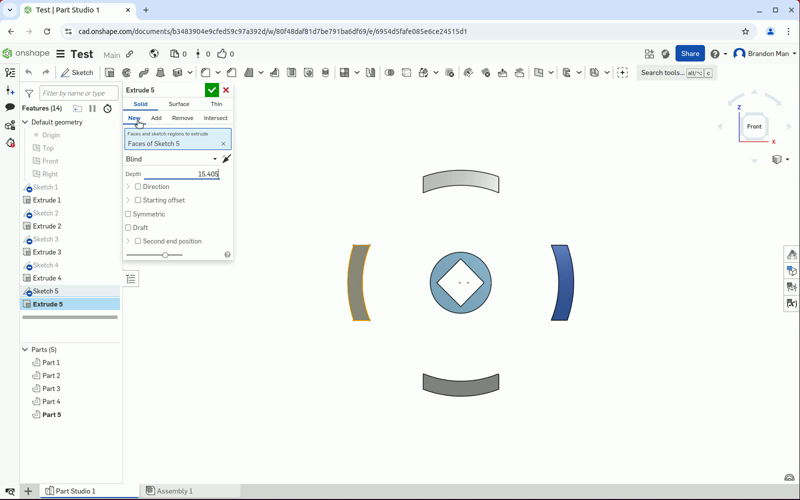
key(enter)
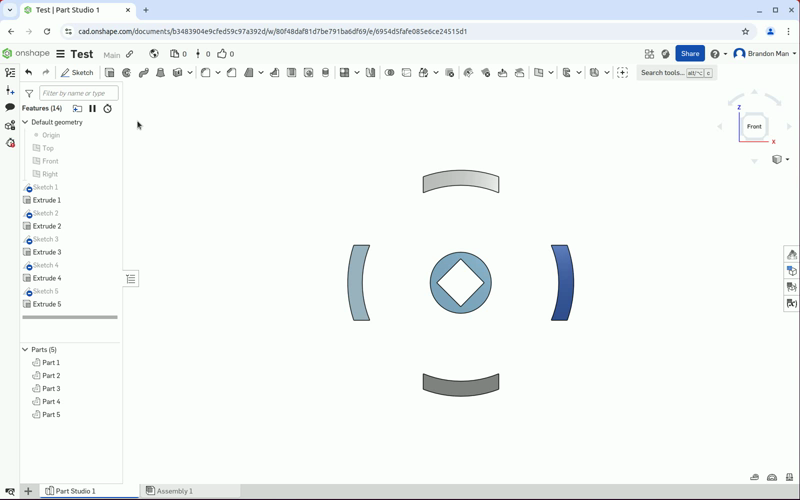
key(shift+h)
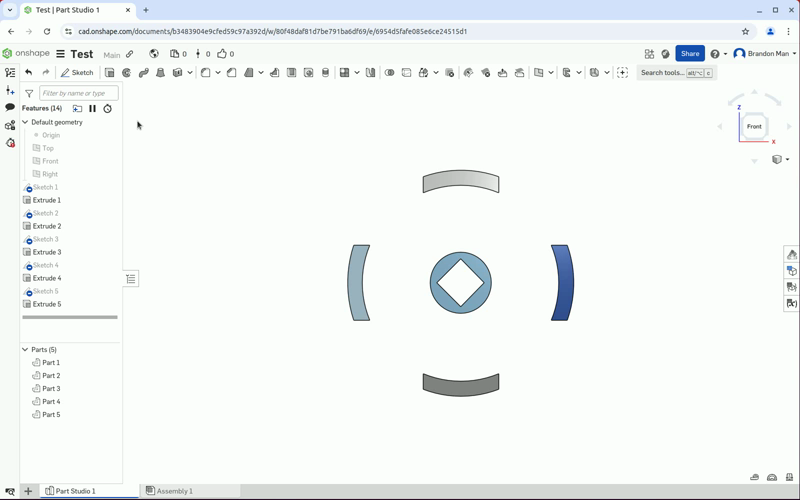
key(shift+h)
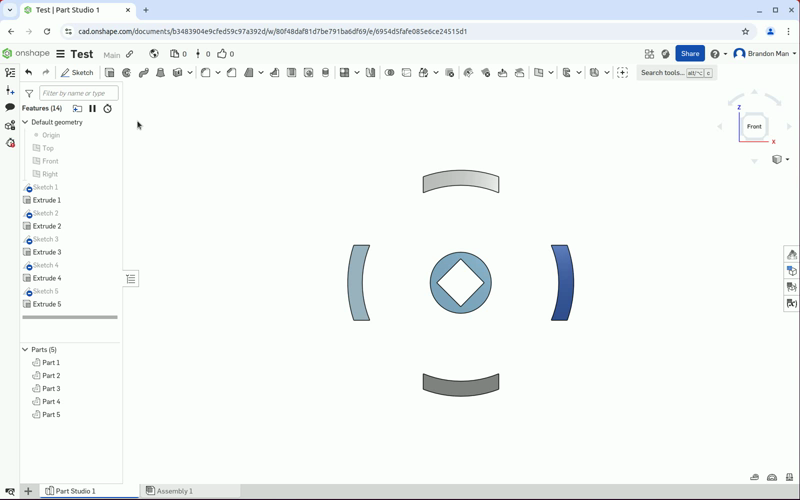
mouse_move(73, 189)
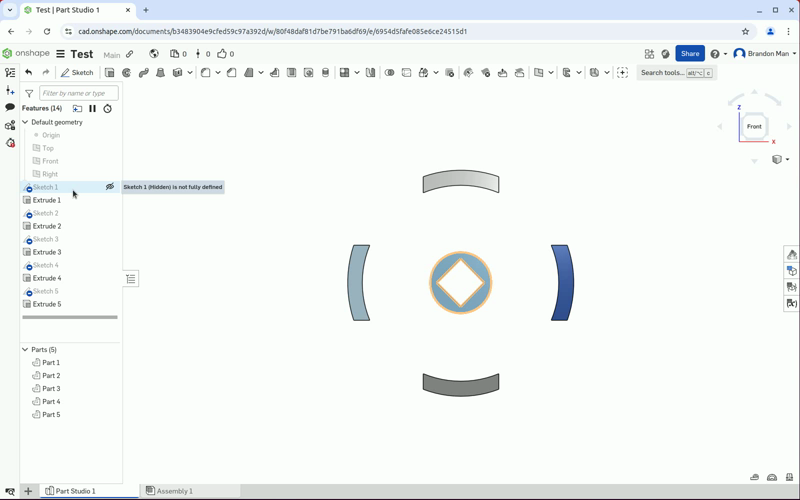
click(73, 189)
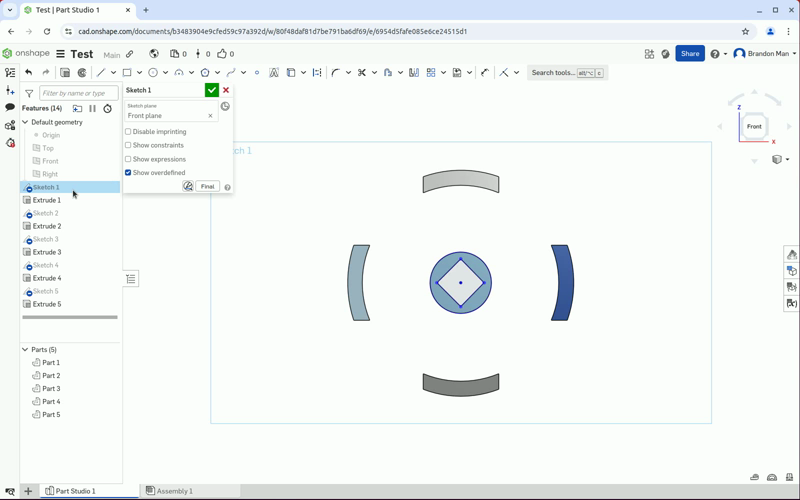
mouse_move(229, 92)
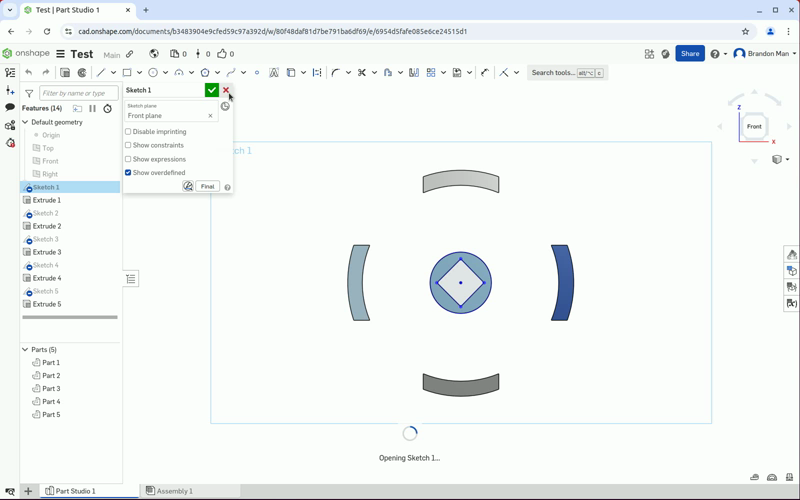
click(229, 92)
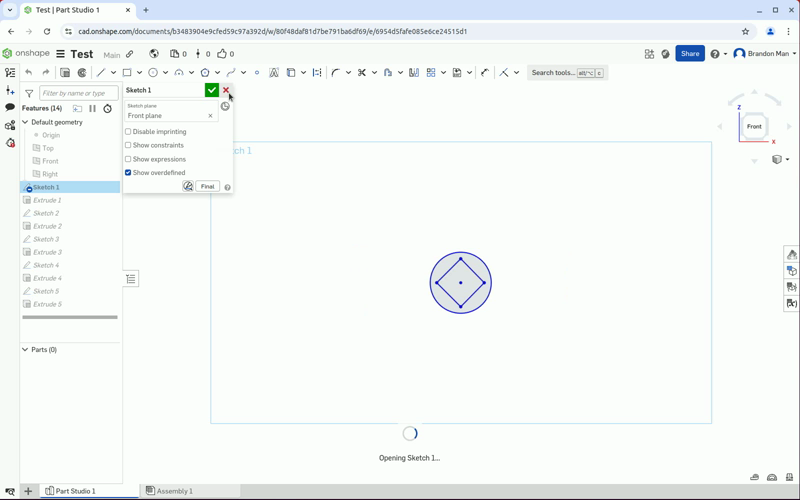
key(shift+s)
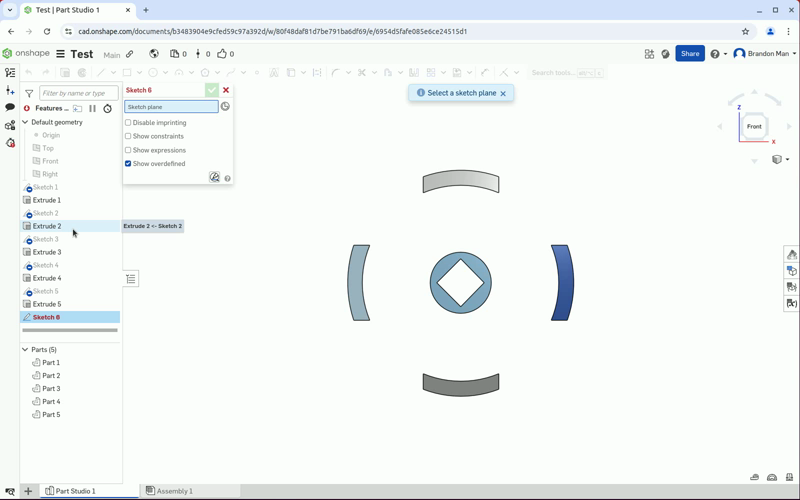
scroll(3)
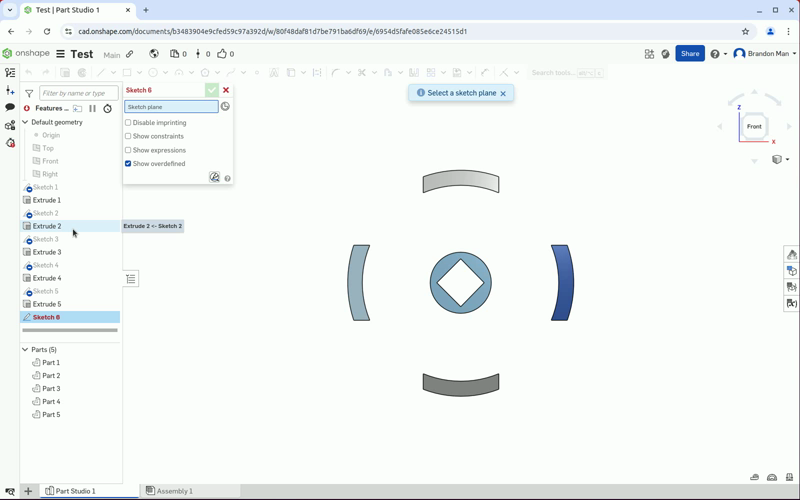
mouse_move(73, 163)
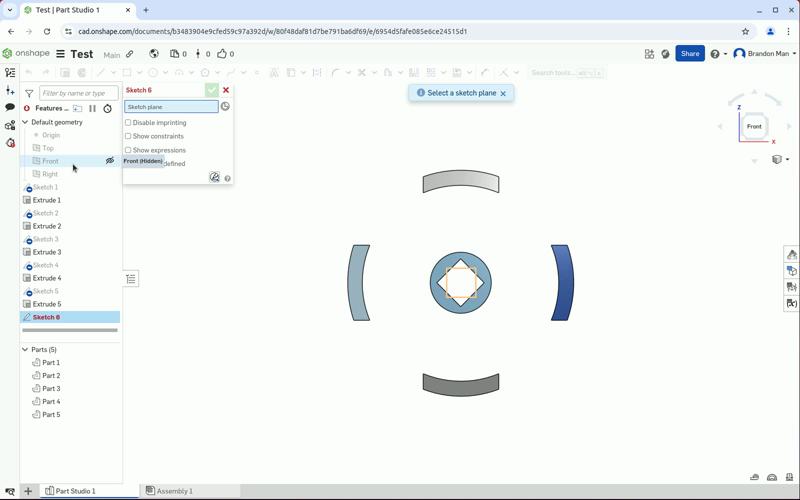
click(73, 163)
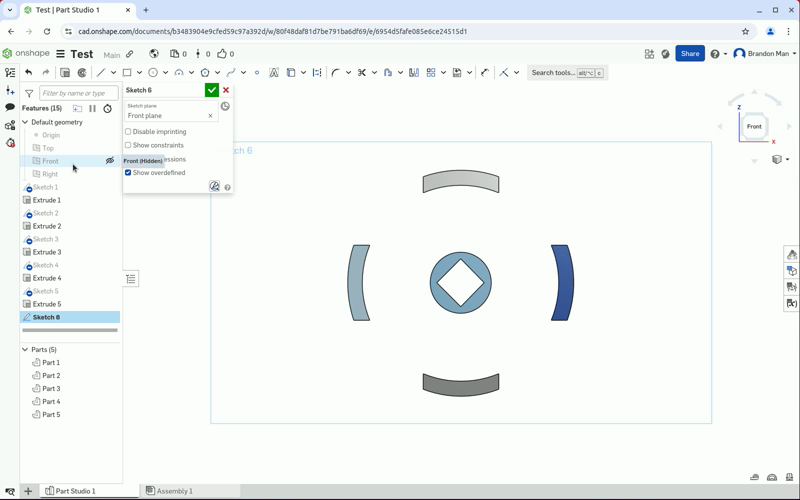
mouse_move(73, 352)
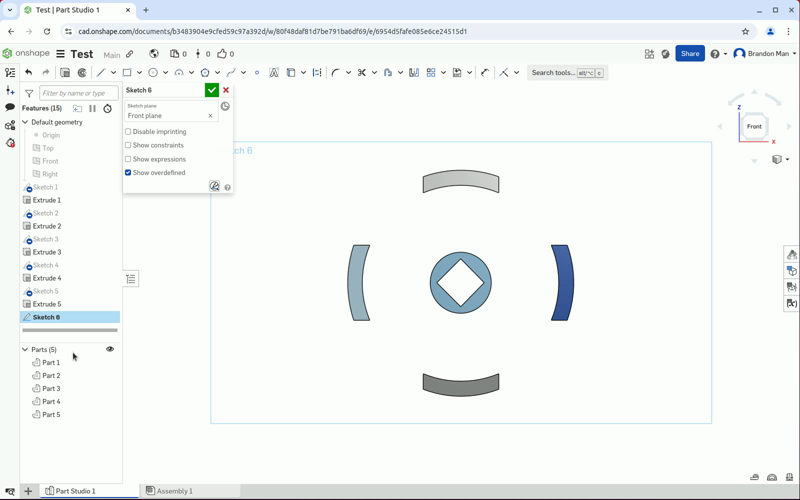
key(y)
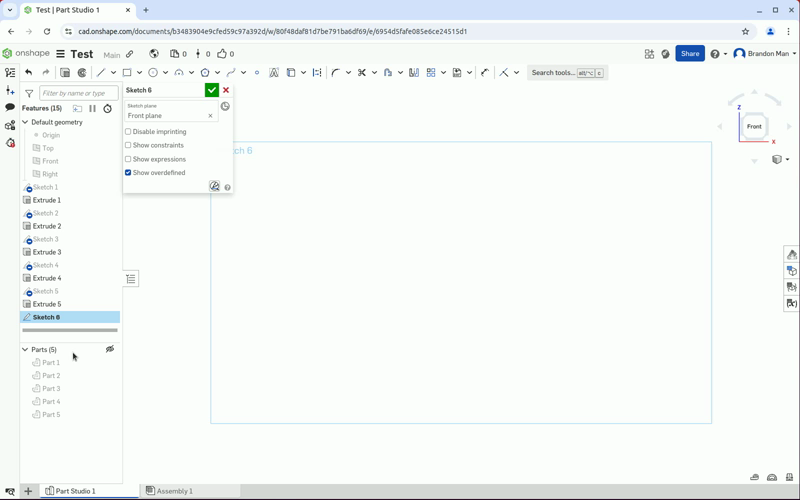
key(l)
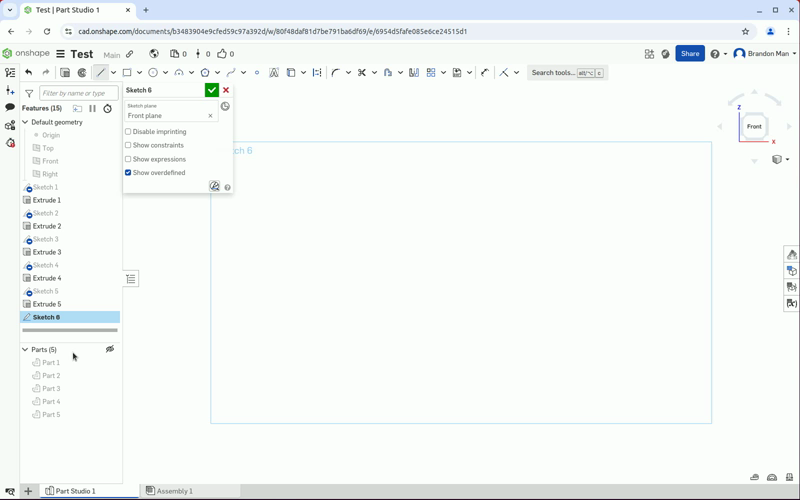
key_down(shift)
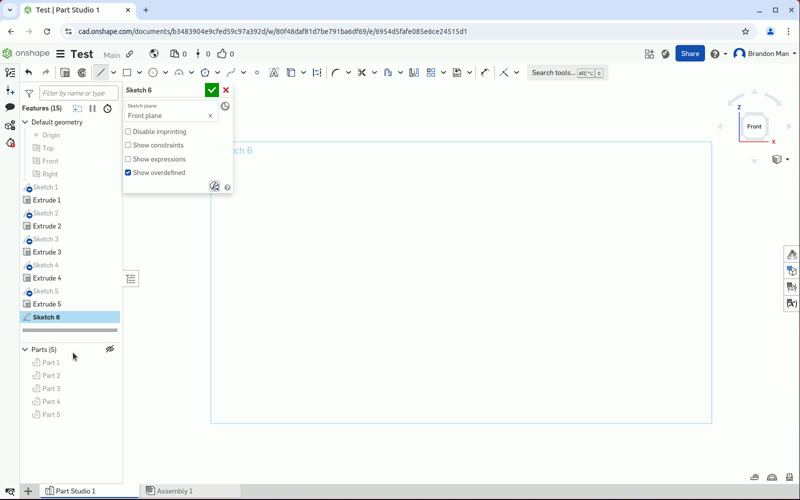
mouse_move(370, 320)
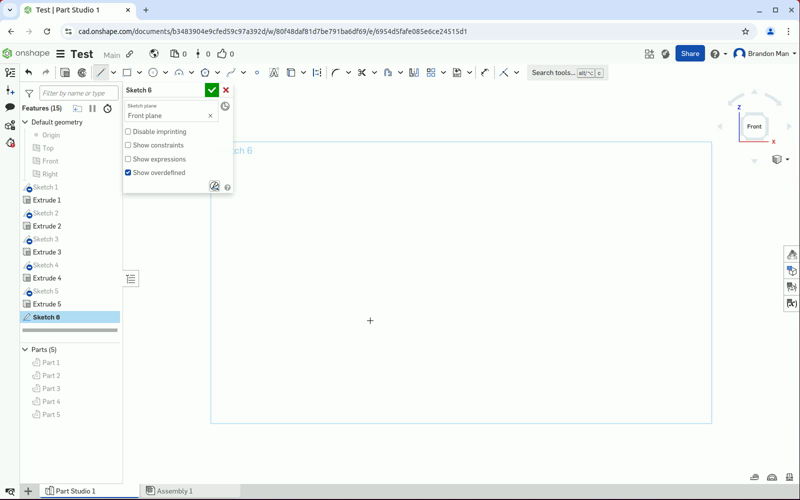
click(370, 320)
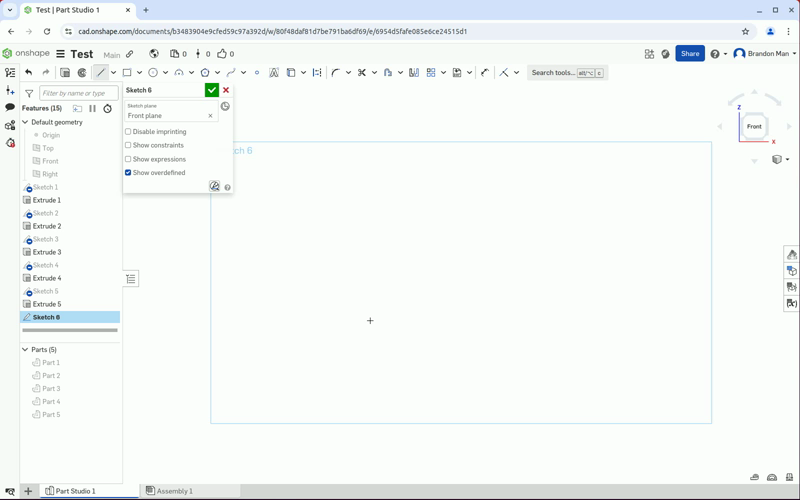
key_up(shift)
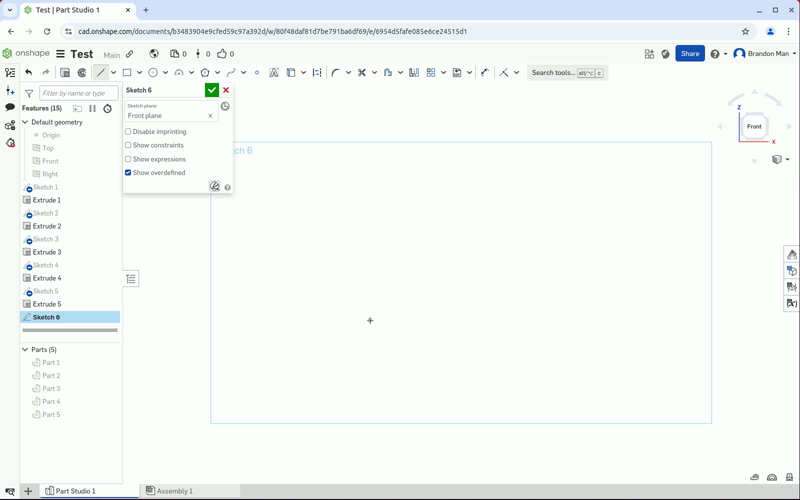
key_down(shift)
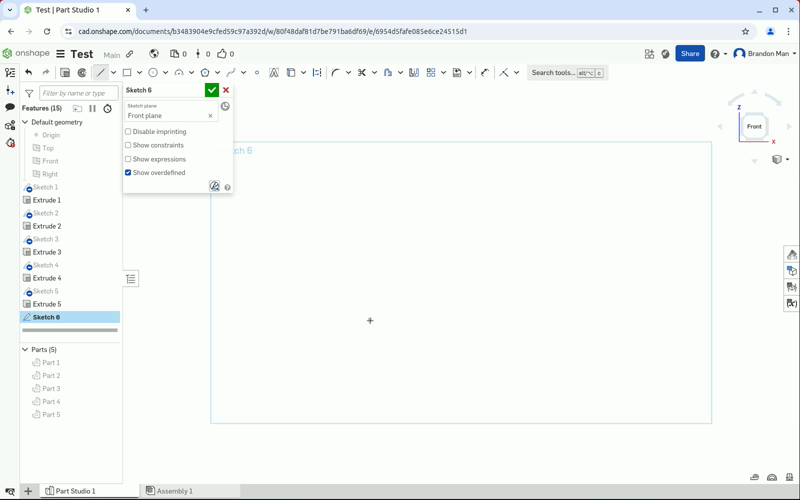
mouse_move(400, 320)
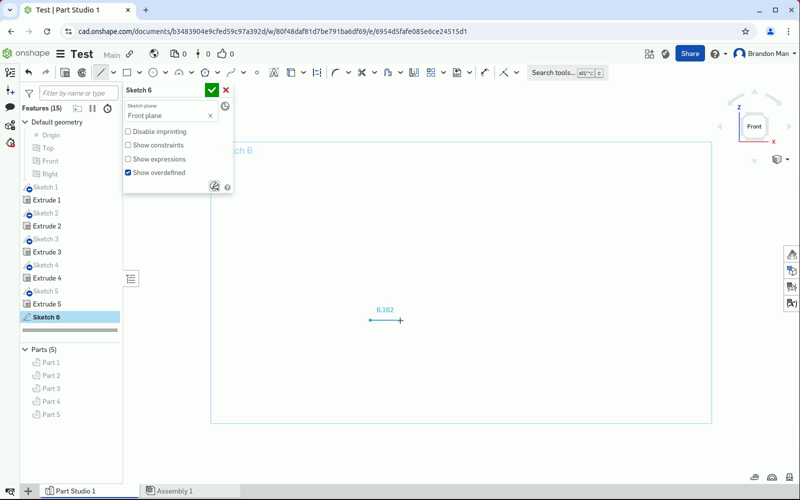
mouse_move(422, 320)
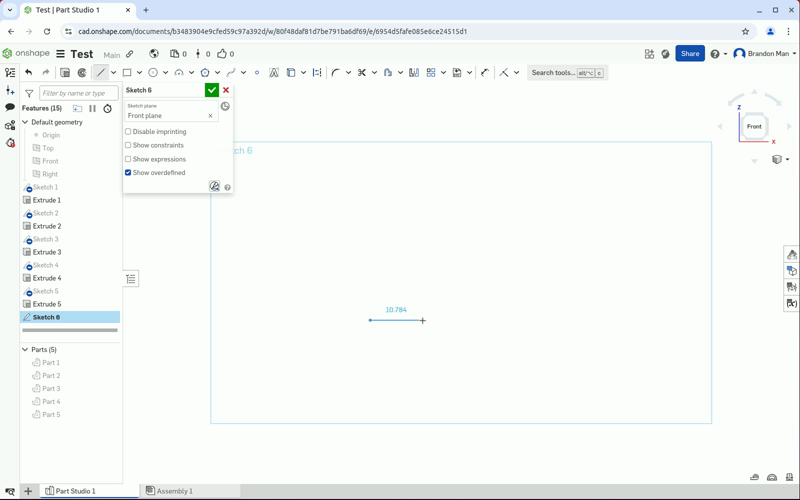
click(422, 320)
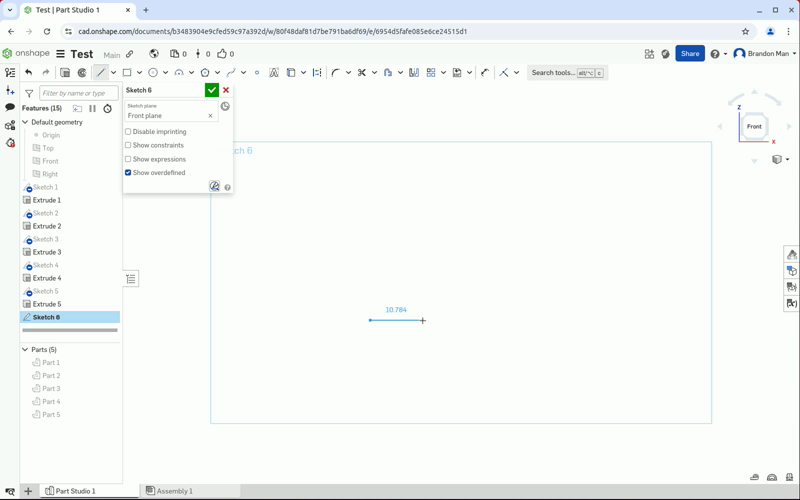
key_up(shift)
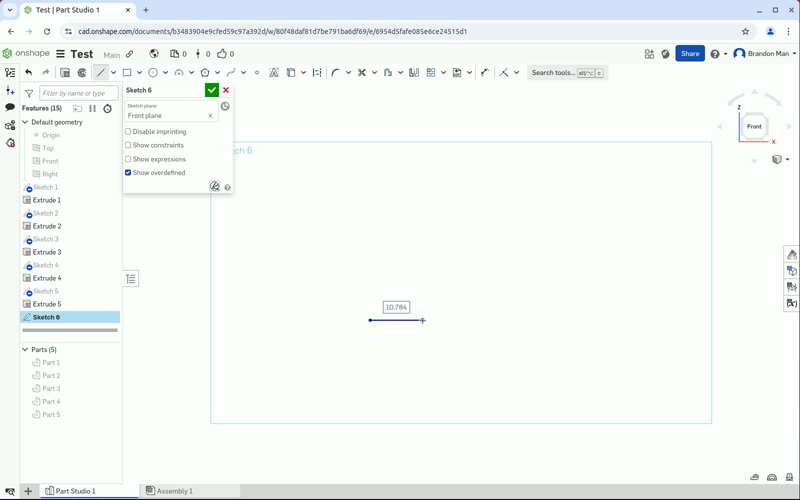
key_down(shift)
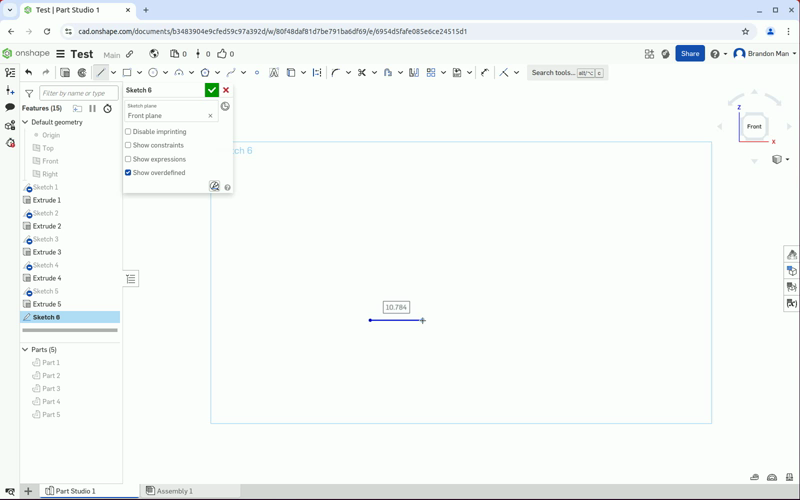
mouse_move(453, 320)
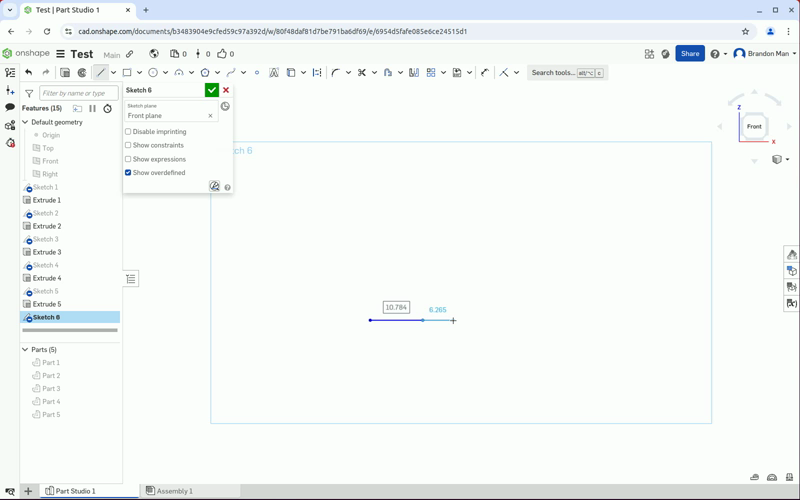
mouse_move(422, 282)
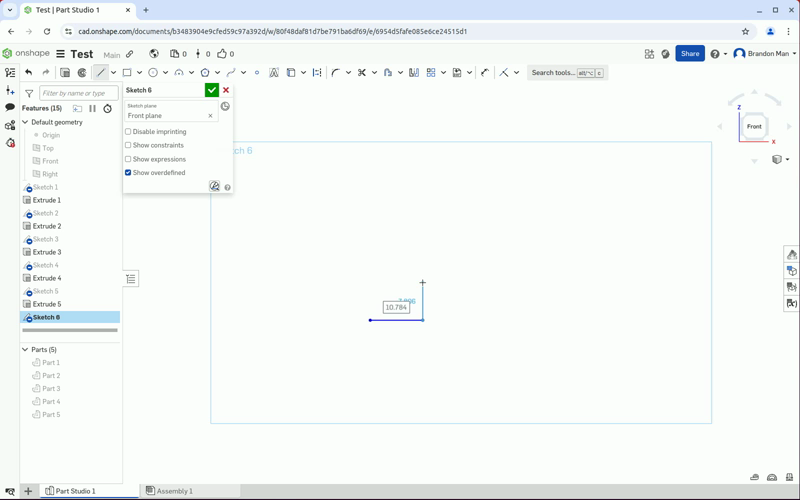
click(422, 282)
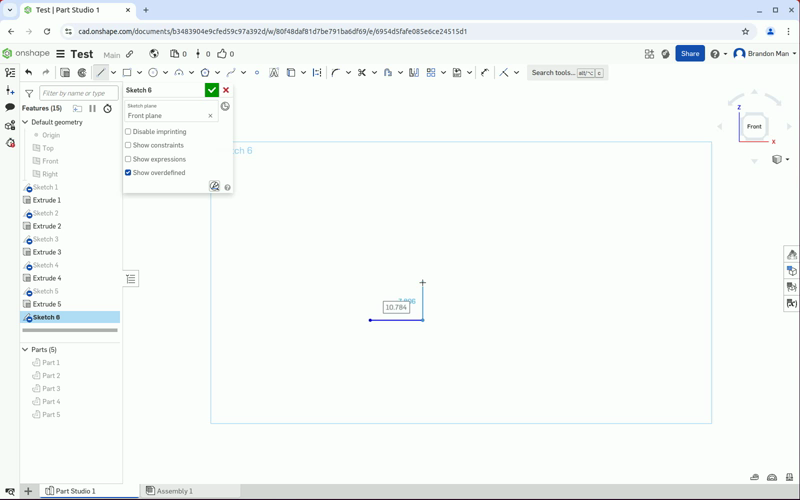
key_up(shift)
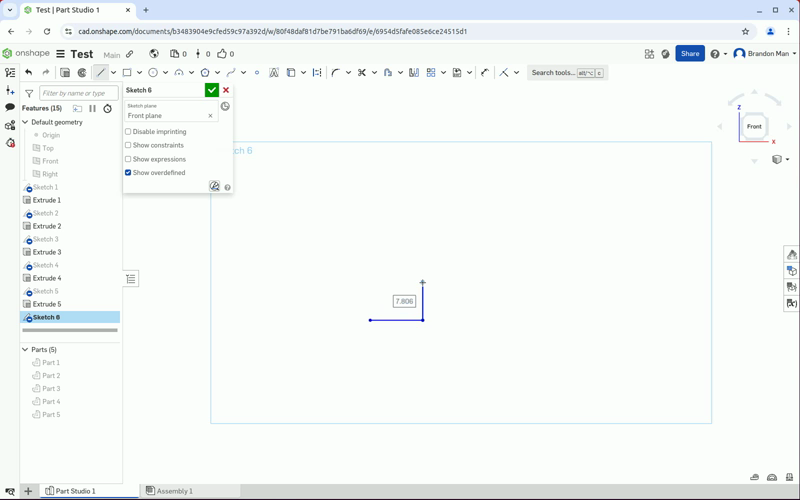
key_down(shift)
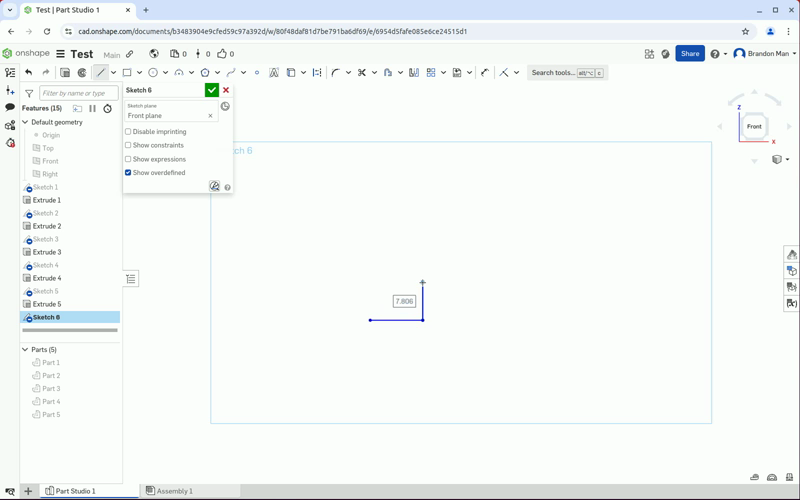
mouse_move(453, 282)
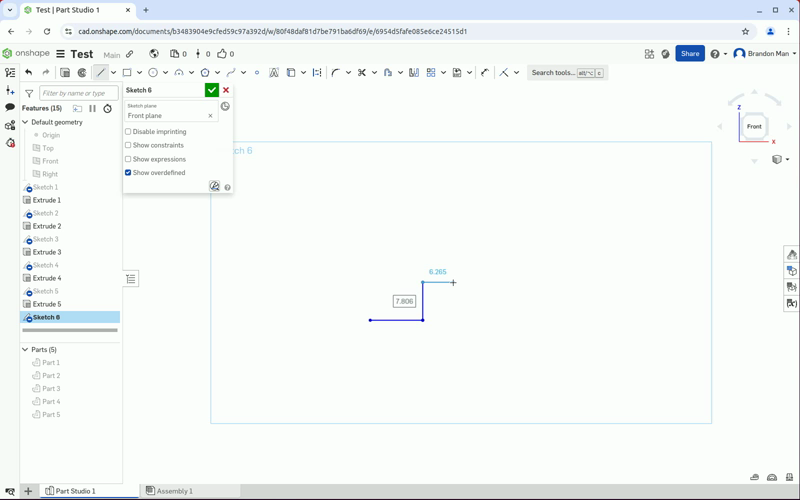
mouse_move(422, 245)
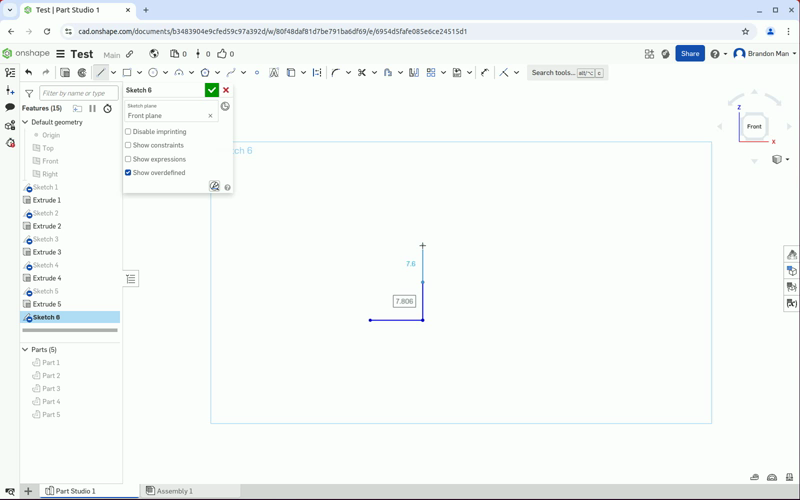
click(422, 245)
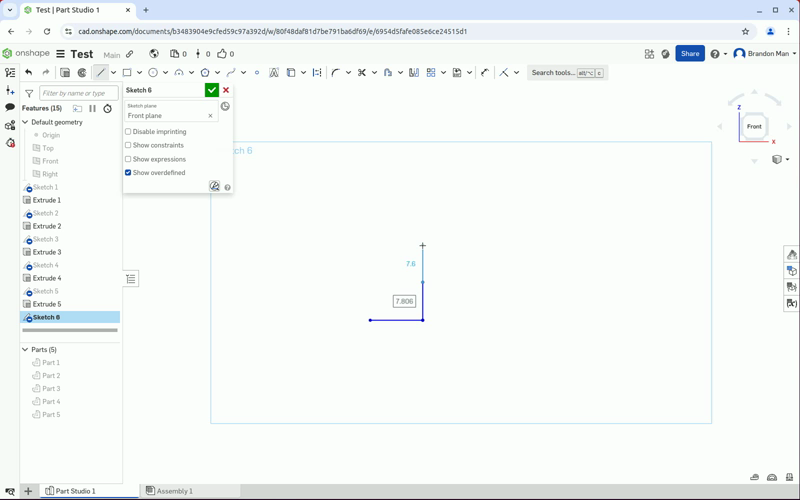
key_up(shift)
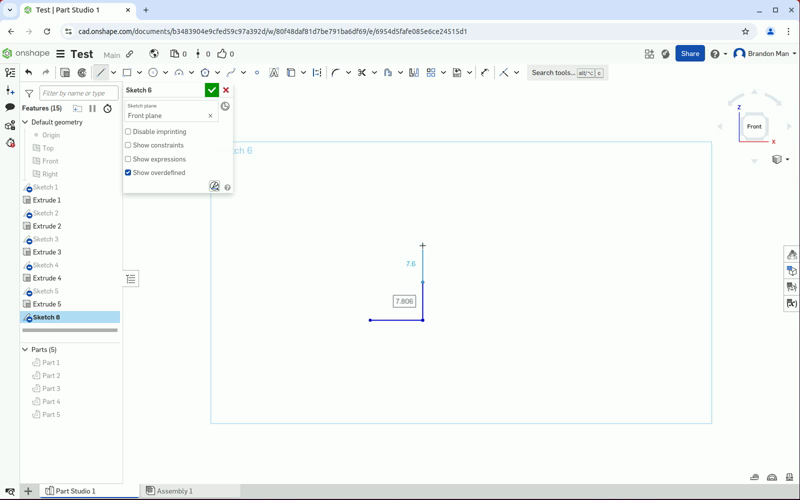
key_down(shift)
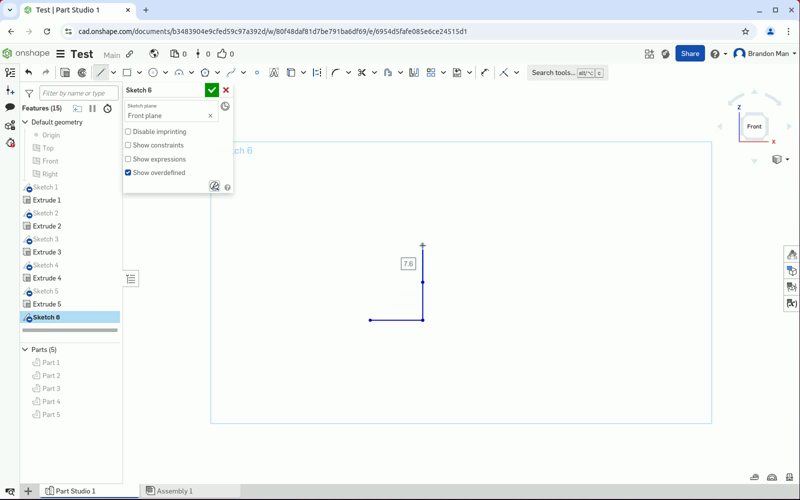
mouse_move(453, 245)
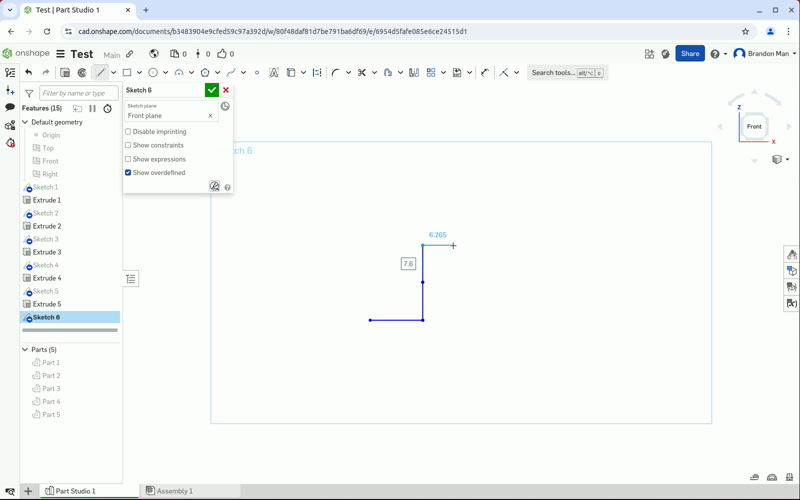
mouse_move(370, 245)
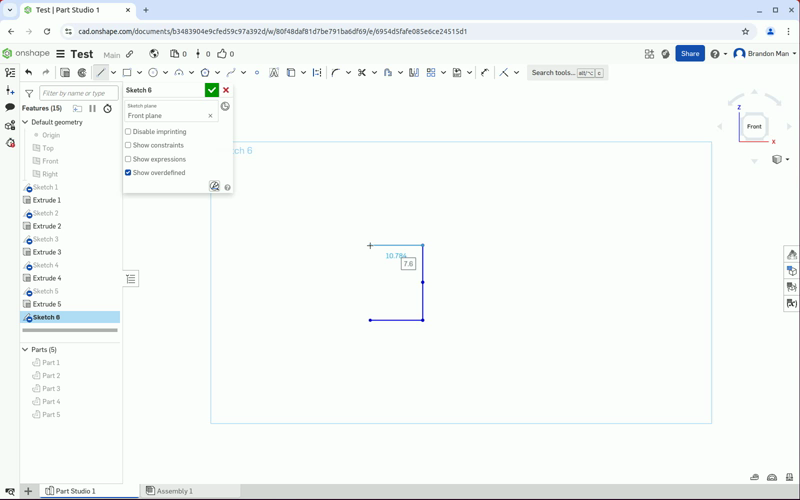
click(370, 245)
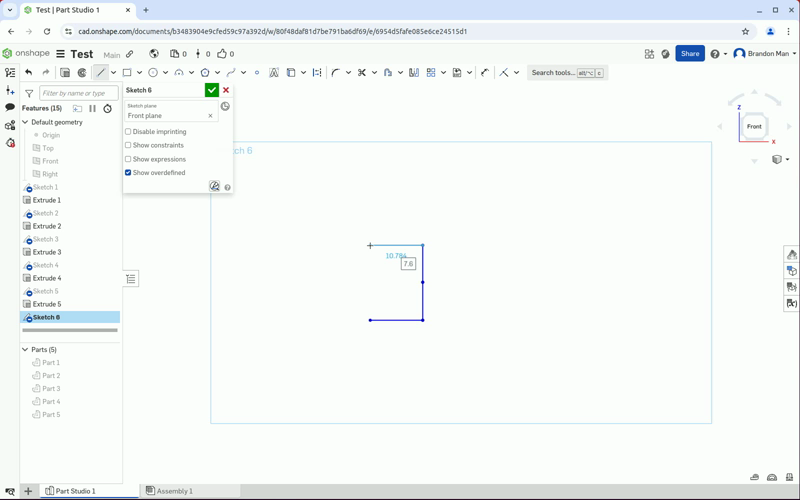
key_up(shift)
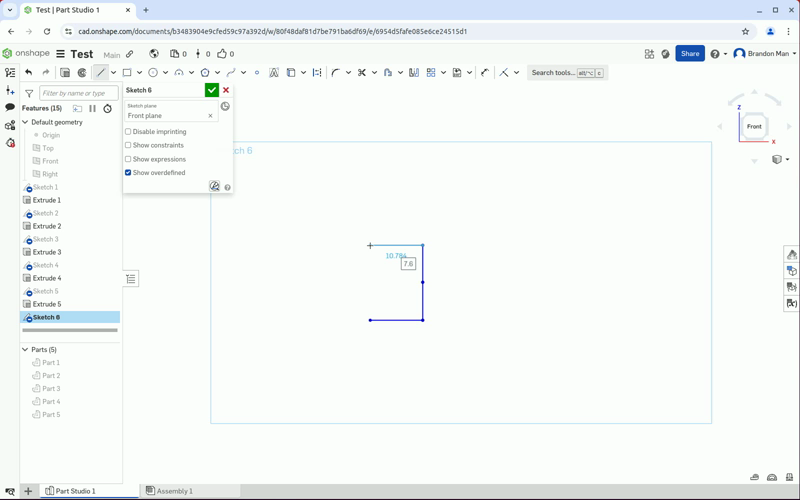
key(esc)
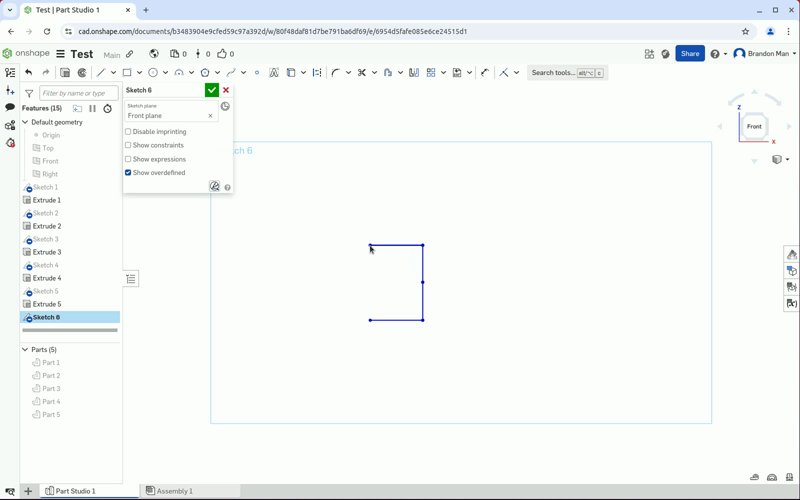
key(a)
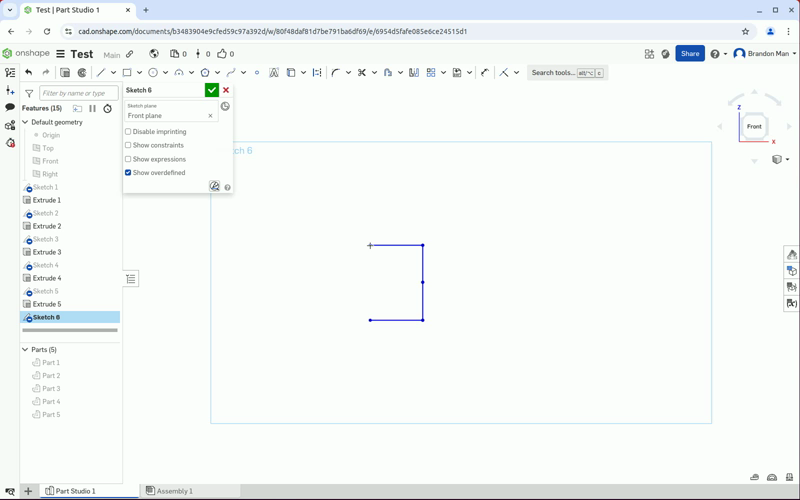
mouse_move(370, 245)
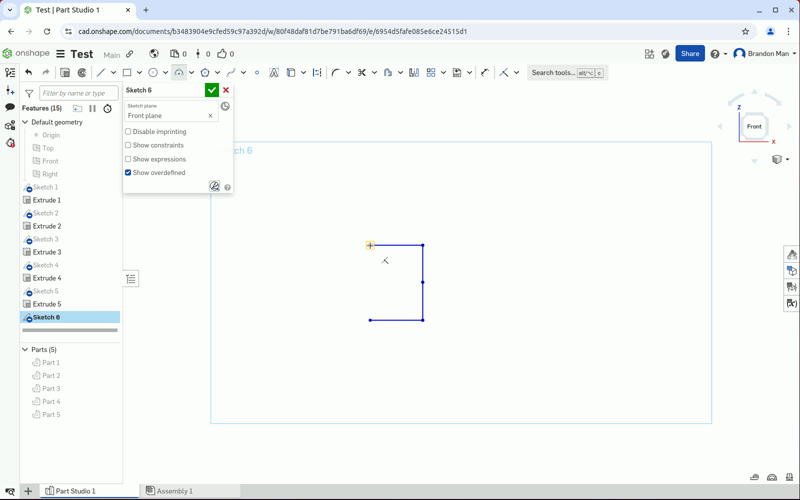
click(370, 245)
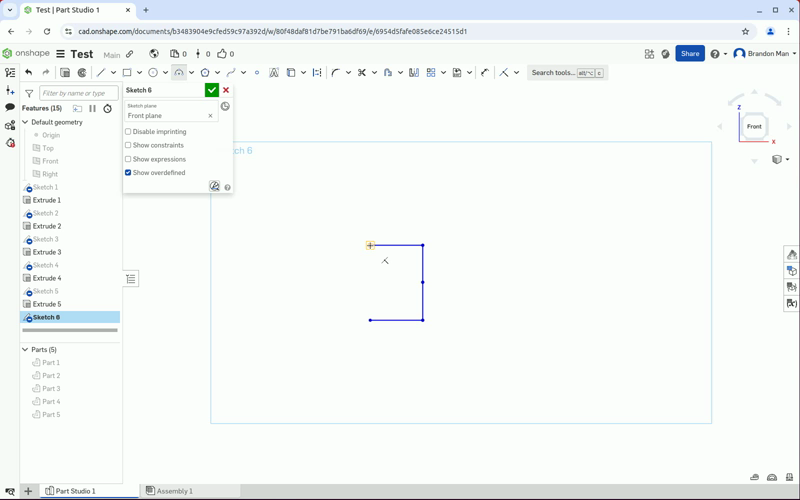
mouse_move(370, 320)
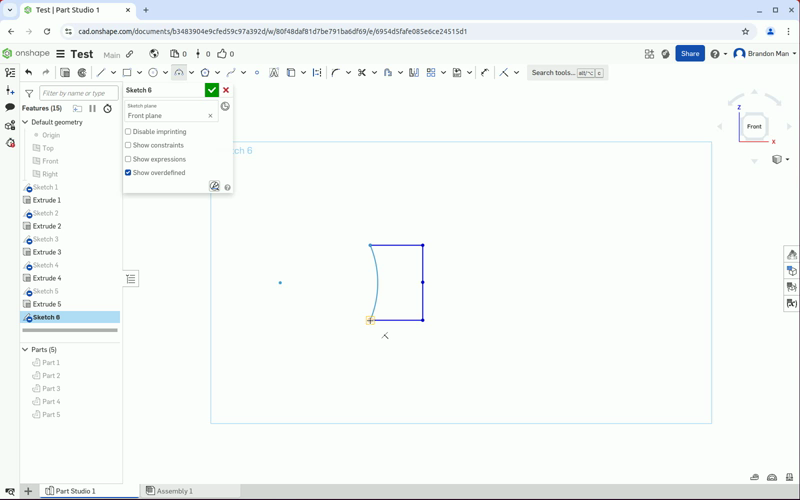
click(370, 320)
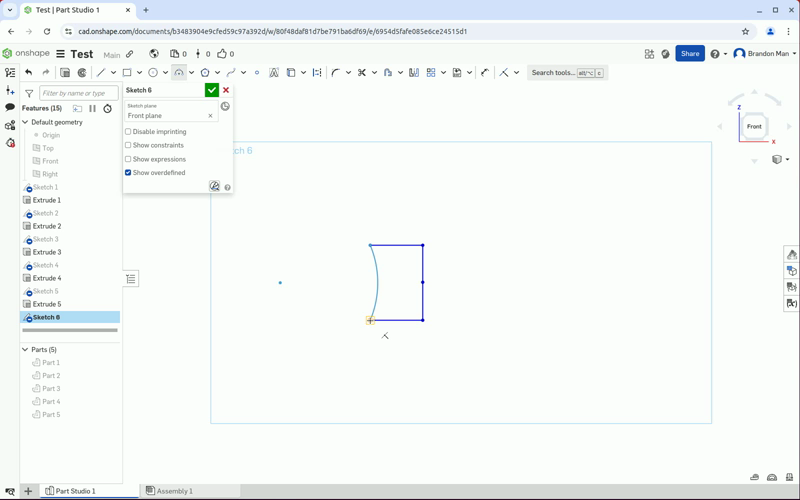
key_down(shift)
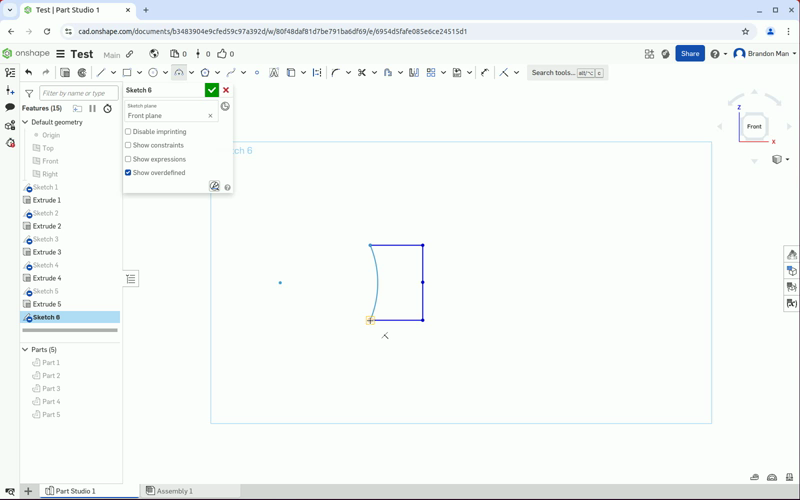
mouse_move(362, 282)
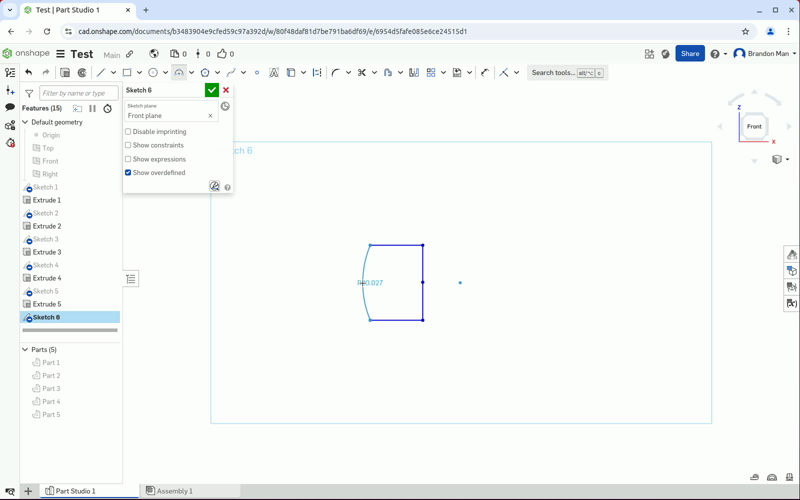
click(362, 282)
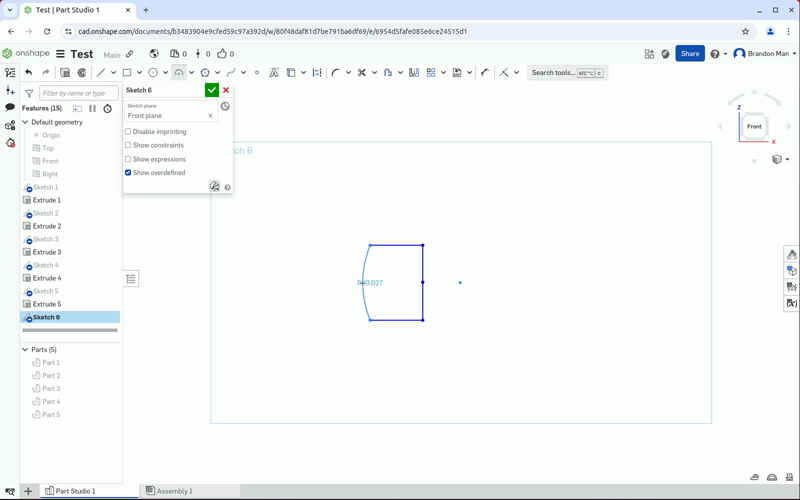
key_up(shift)
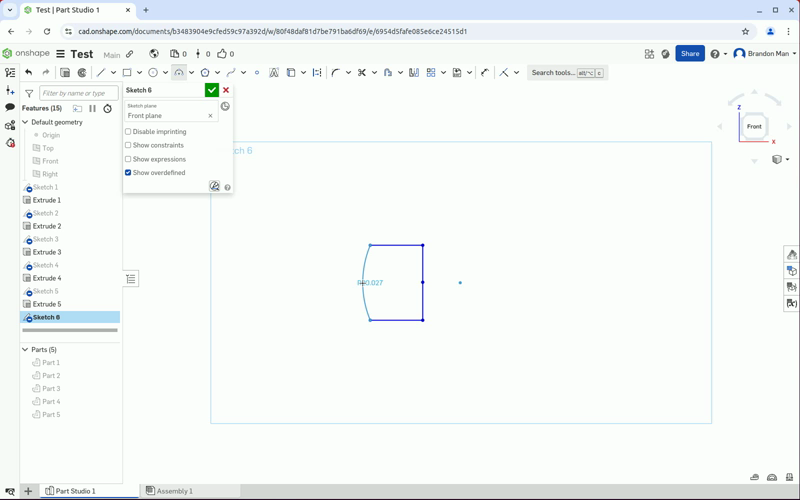
key(esc)
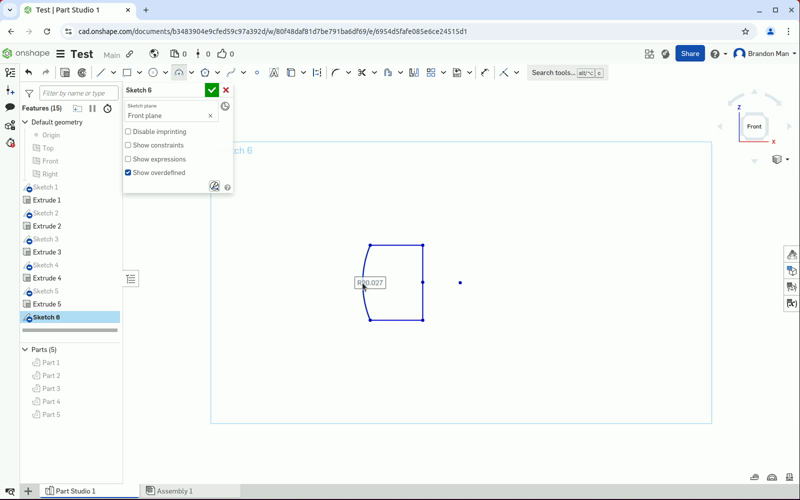
mouse_move(394, 310)
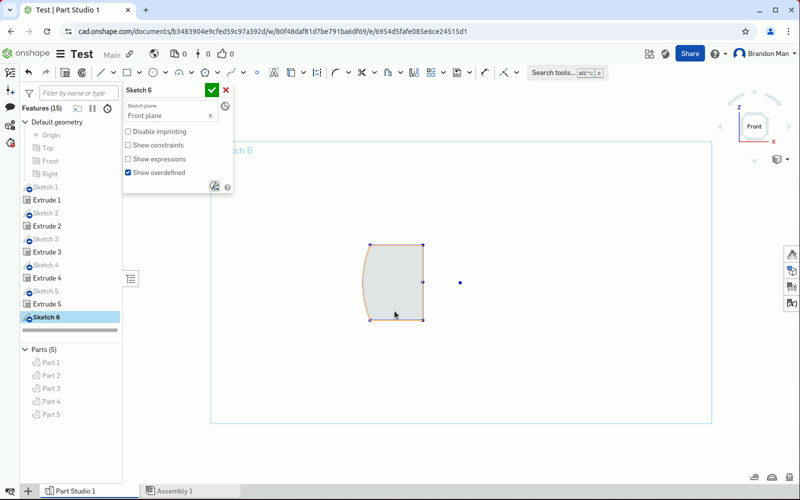
click(394, 310)
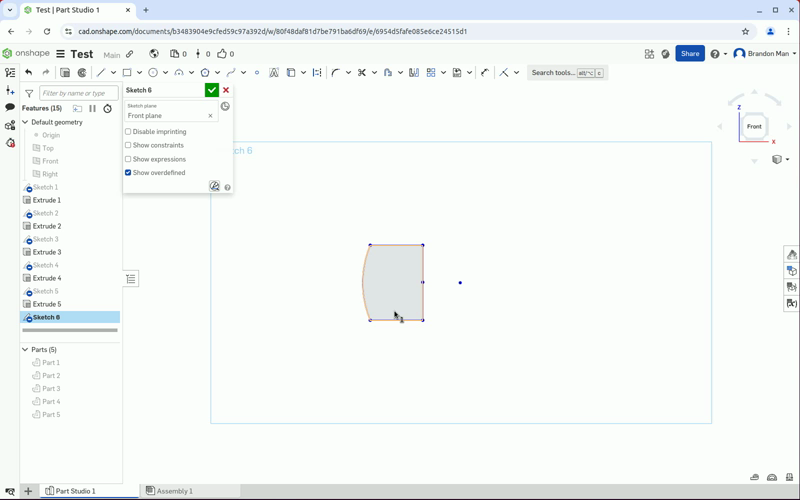
mouse_move(73, 352)
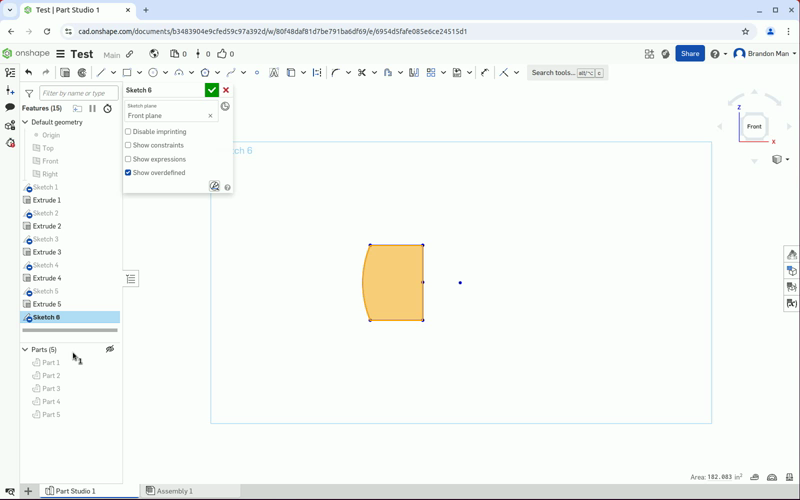
key(shift+y)
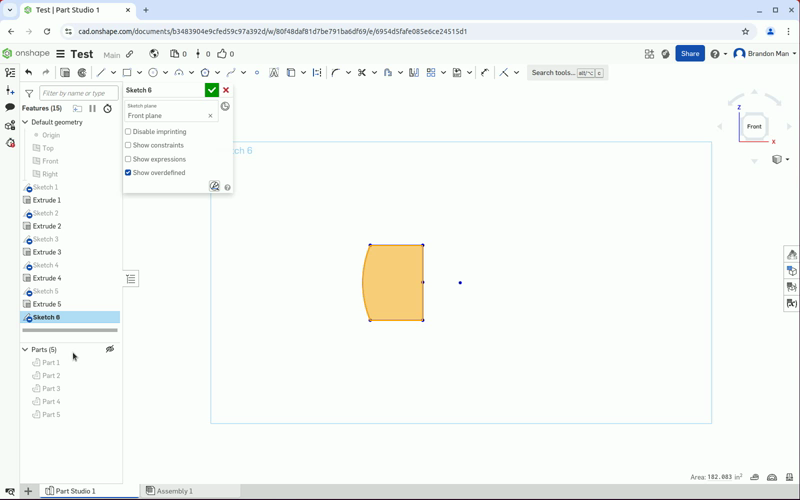
key(shift+e)
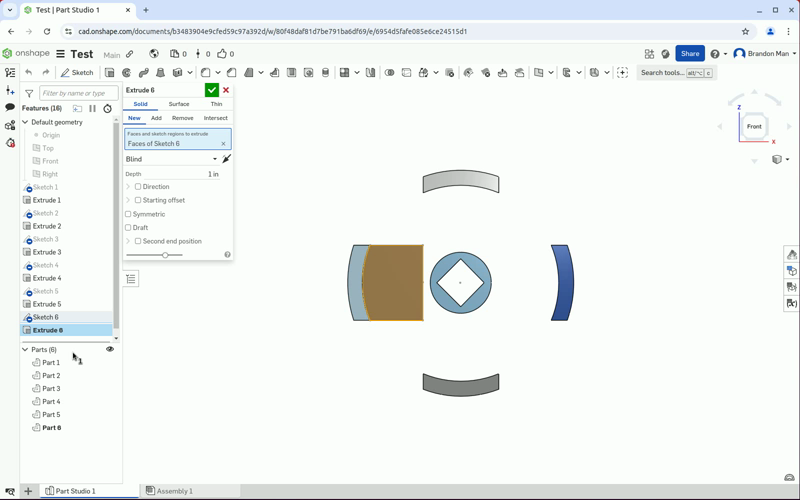
mouse_move(143, 106)
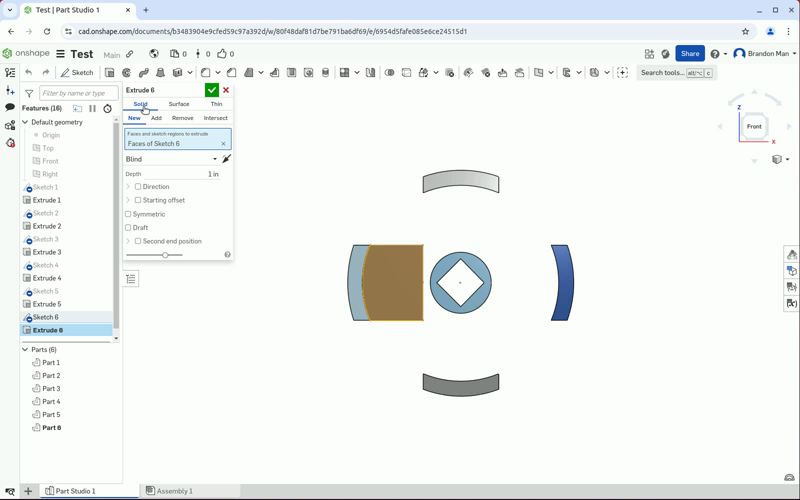
click(143, 106)
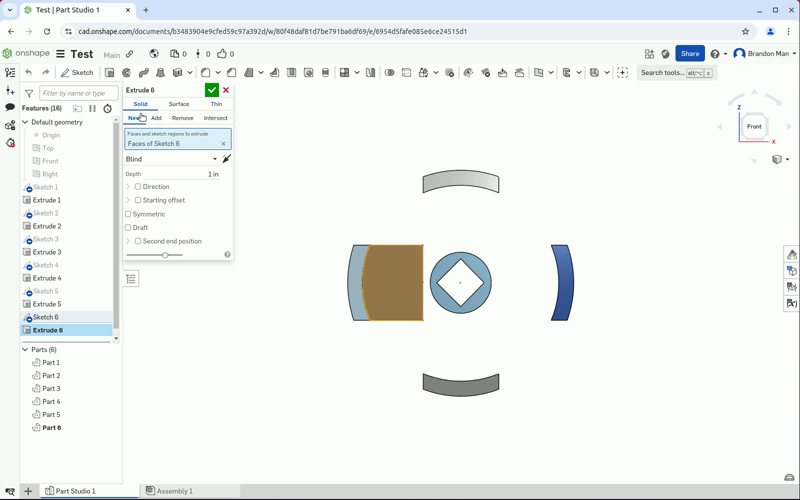
mouse_move(137, 120)
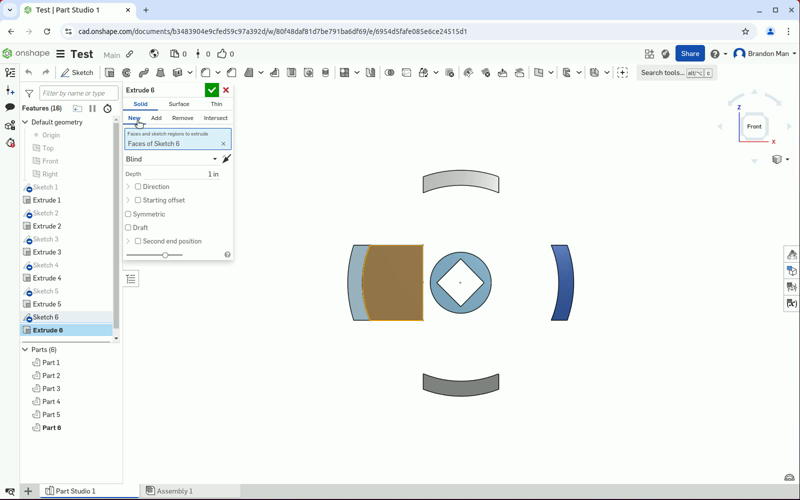
click(137, 120)
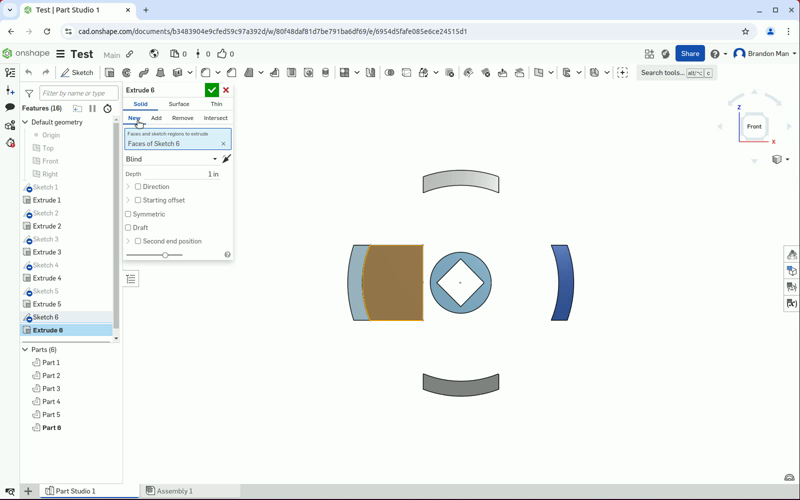
key(tab, 4)
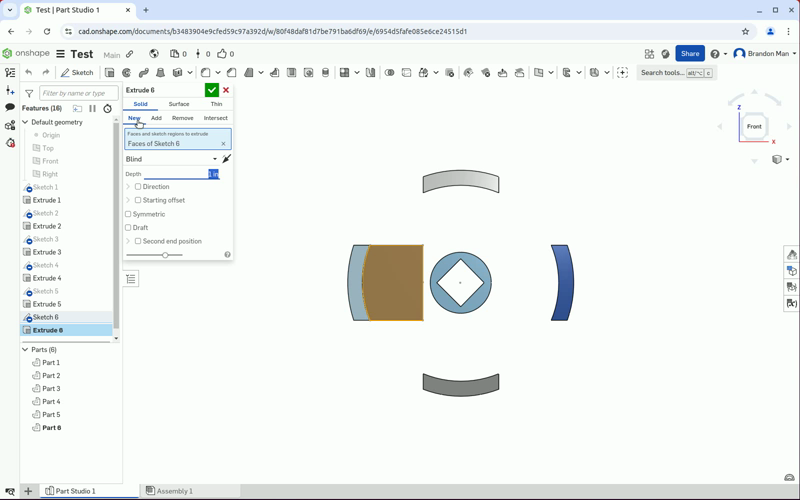
text(15.405)
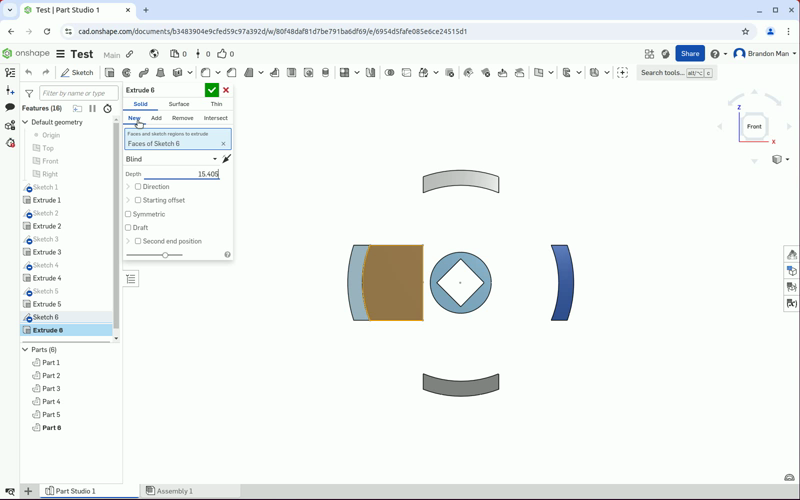
key(enter)
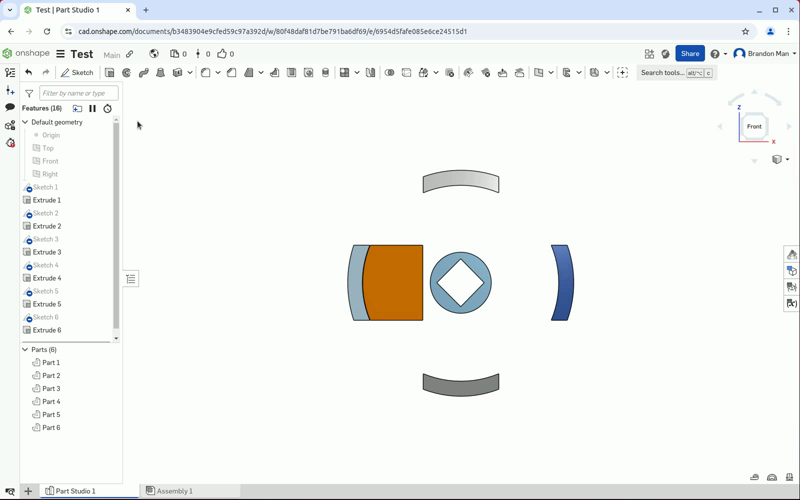
key(shift+h)
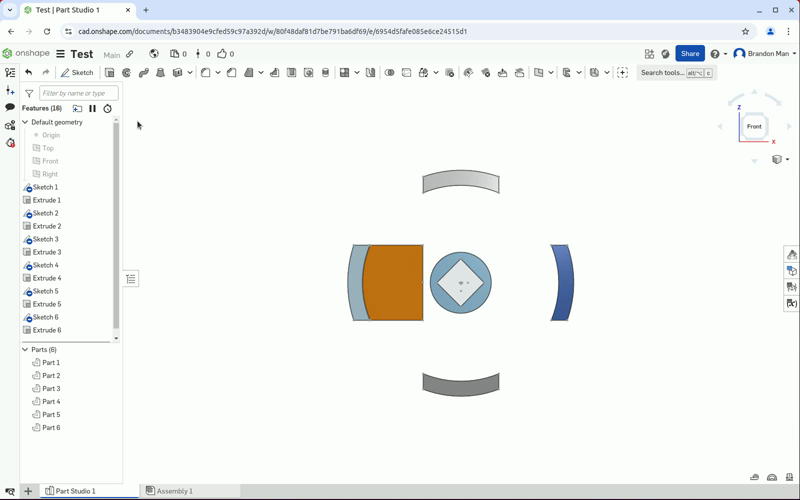
key(shift+h)
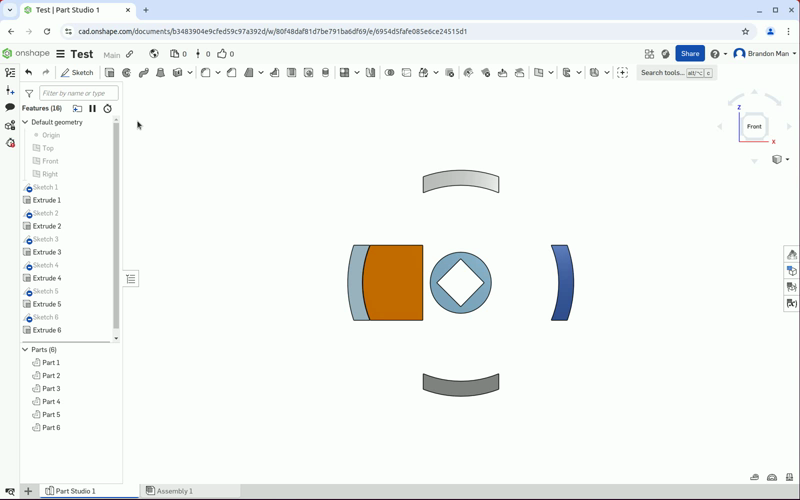
mouse_move(69, 189)
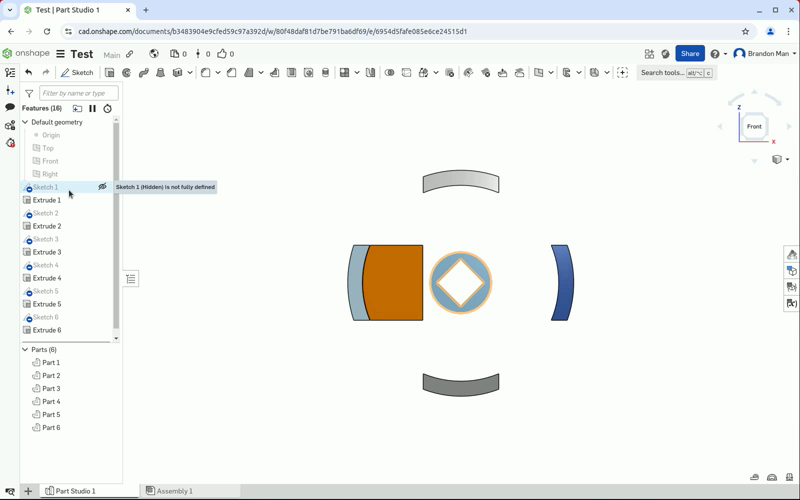
click(69, 189)
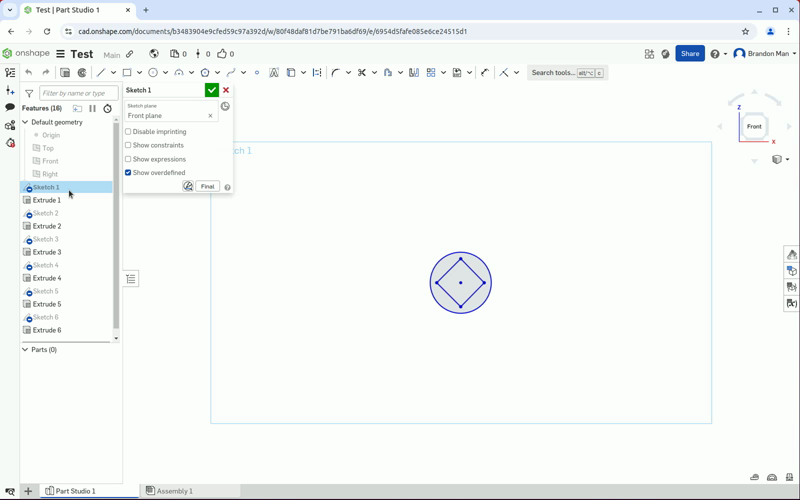
mouse_move(229, 92)
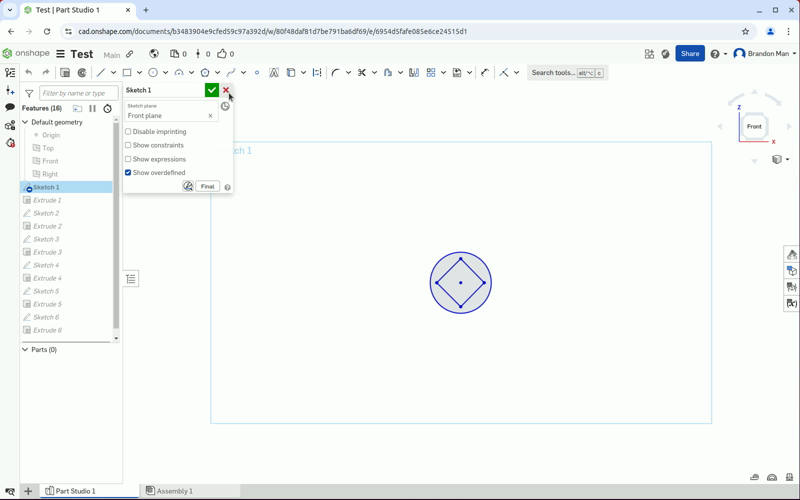
click(229, 92)
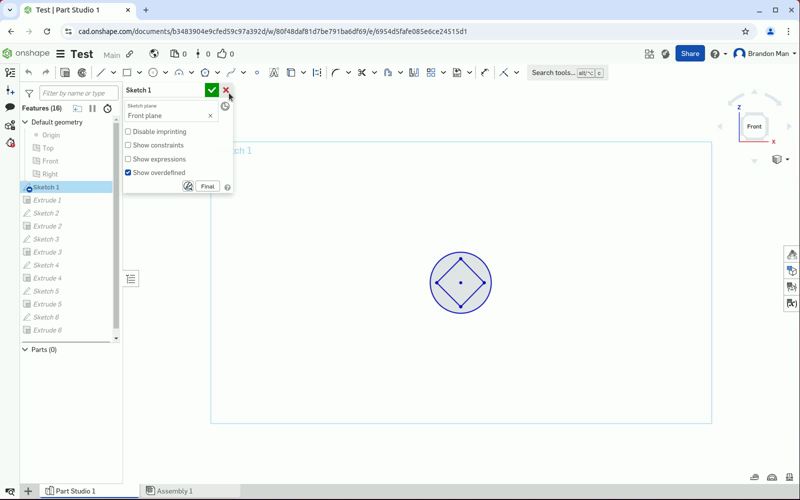
key(shift+s)
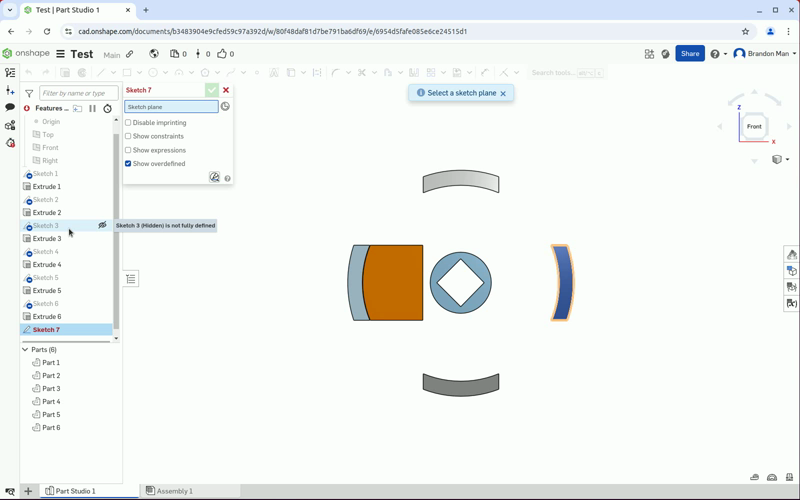
scroll(3)
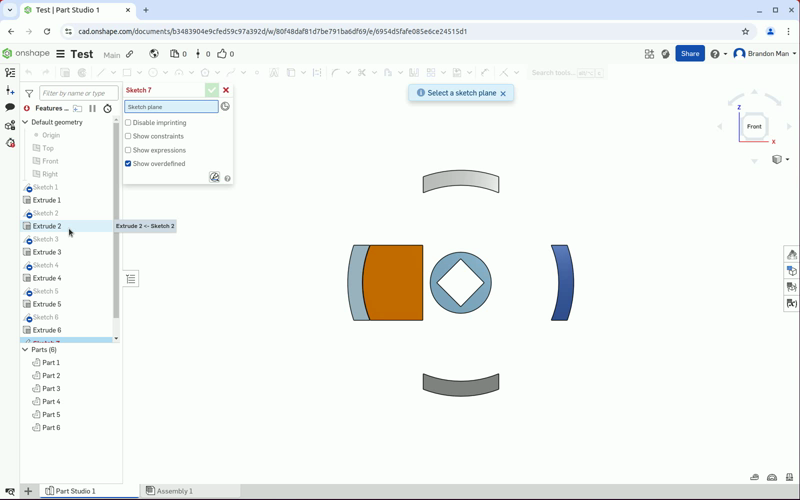
mouse_move(69, 163)
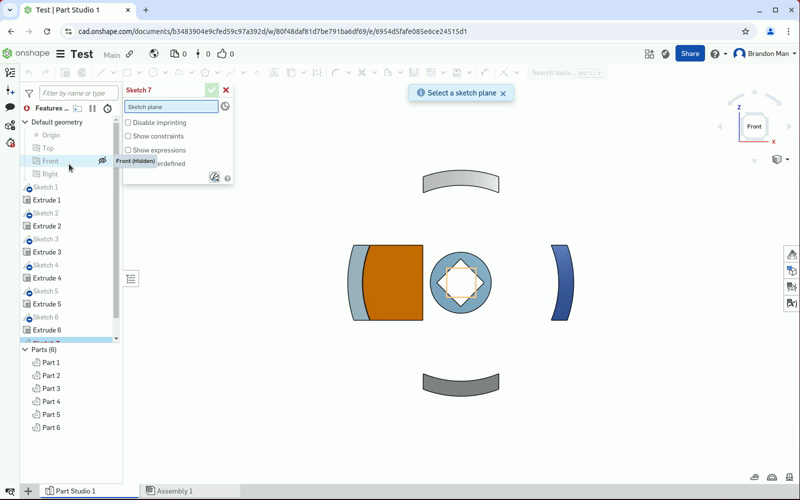
click(69, 163)
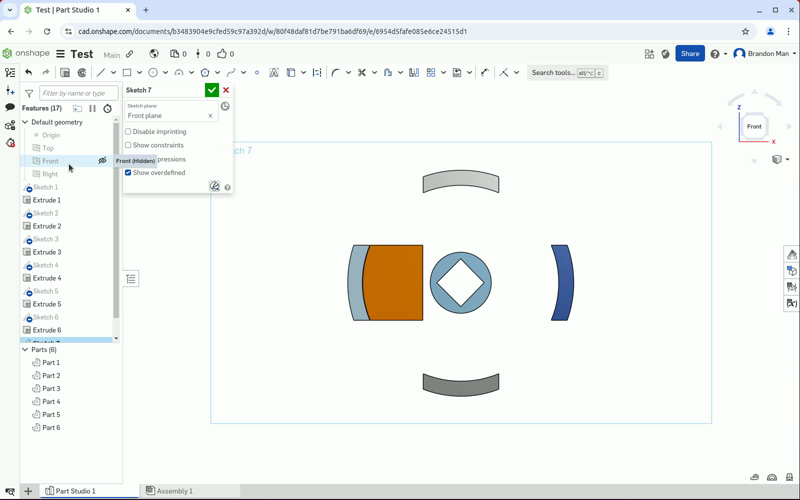
mouse_move(73, 352)
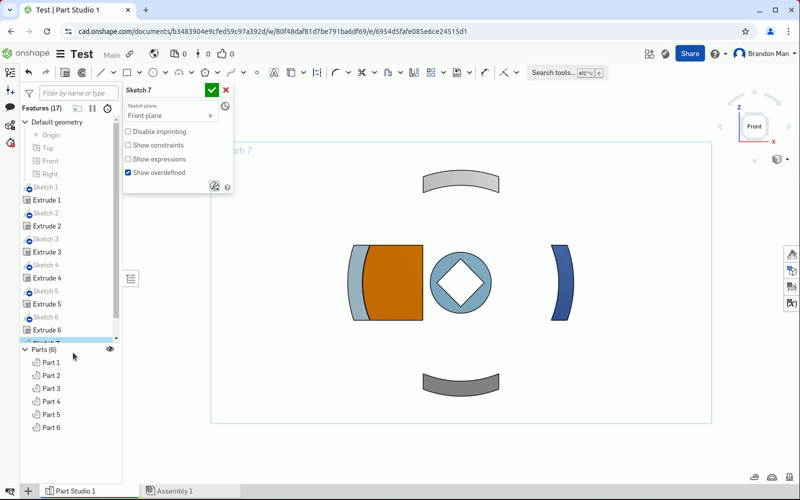
key(y)
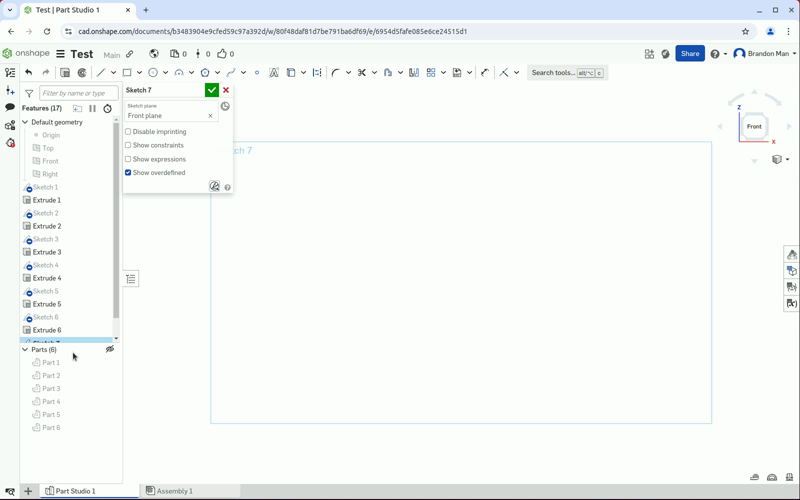
key(a)
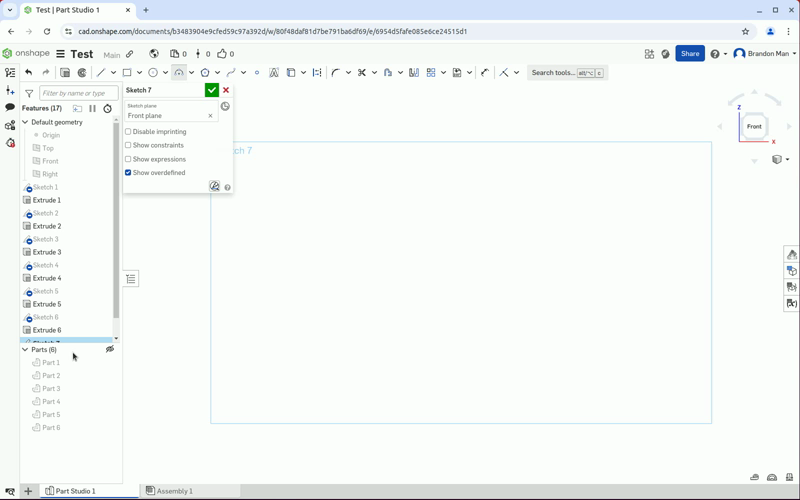
key_down(shift)
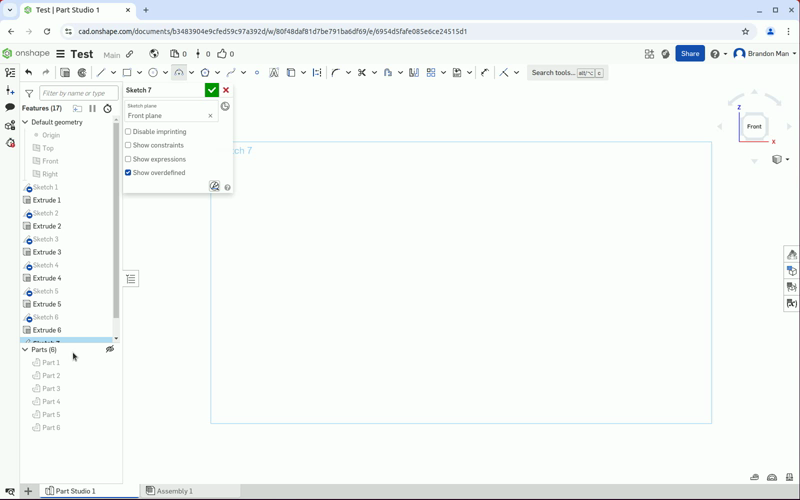
mouse_move(423, 373)
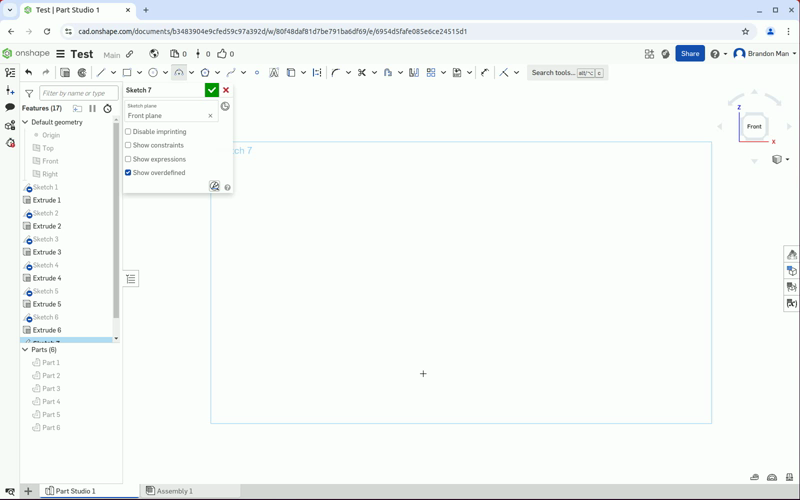
click(423, 373)
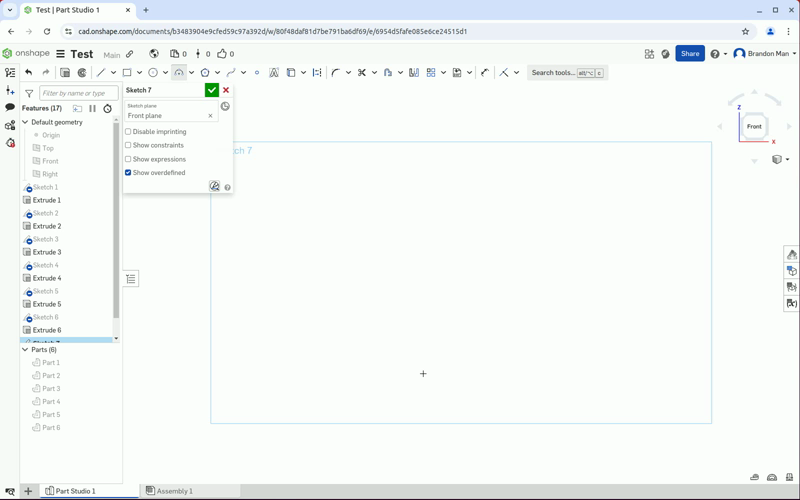
key_up(shift)
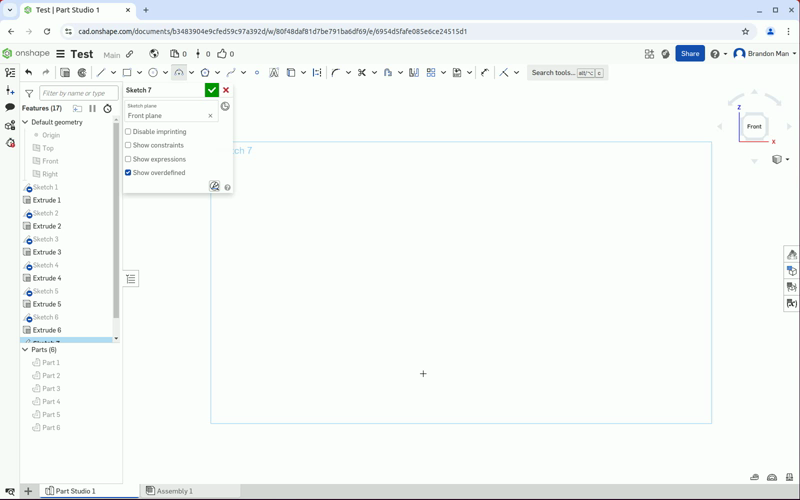
key_down(shift)
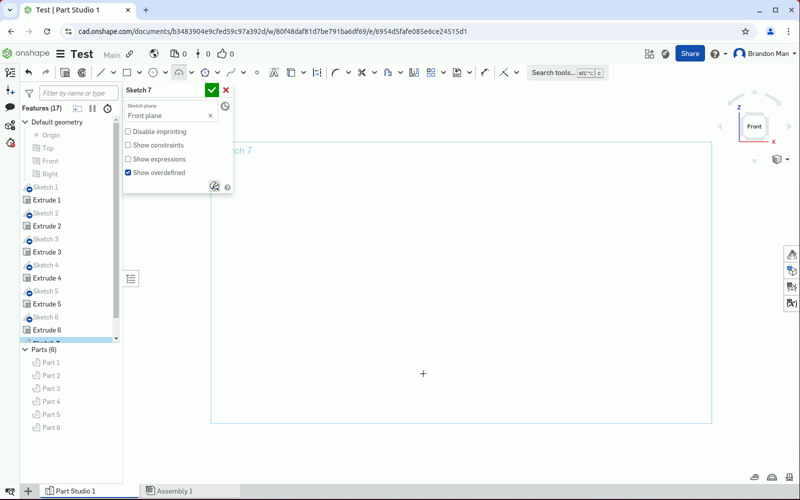
mouse_move(498, 373)
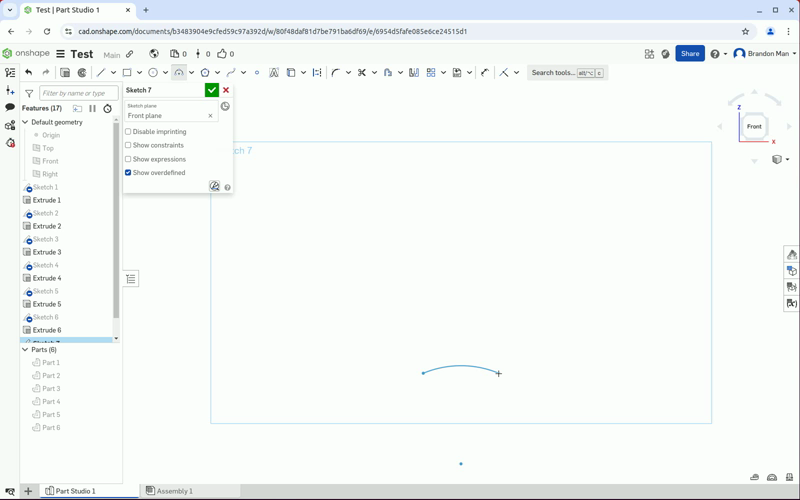
click(498, 373)
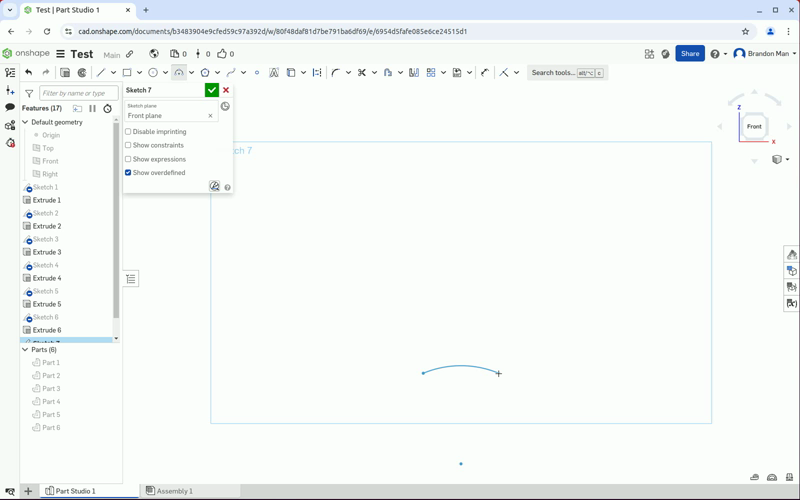
mouse_move(461, 380)
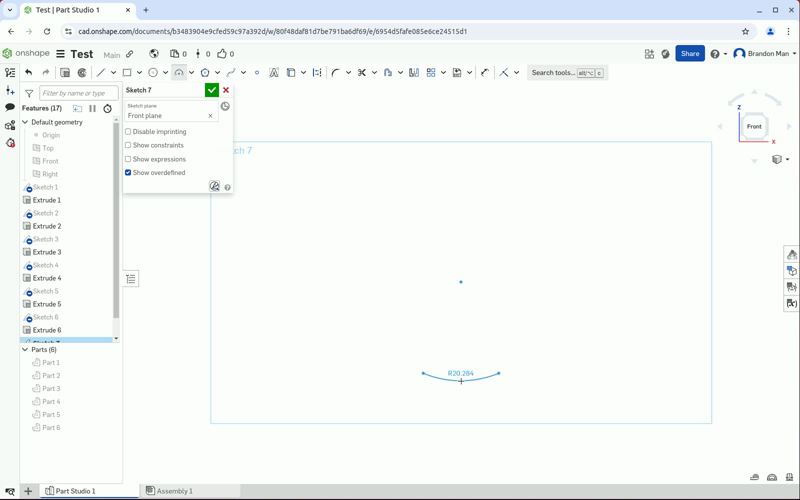
click(461, 380)
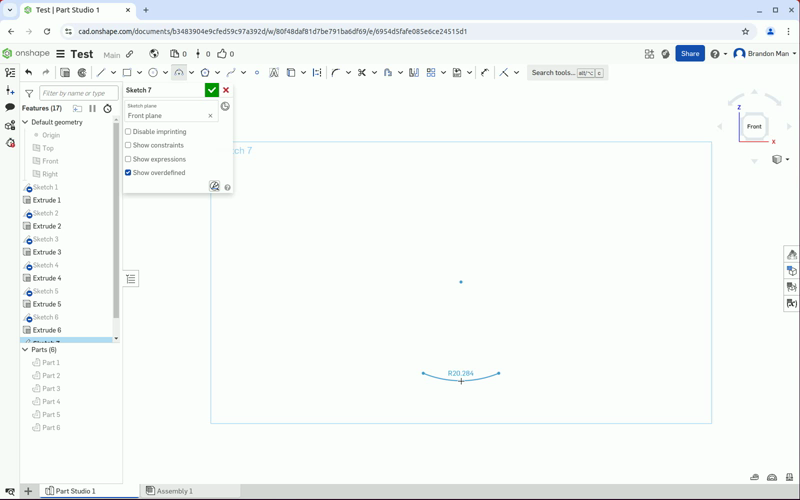
key_up(shift)
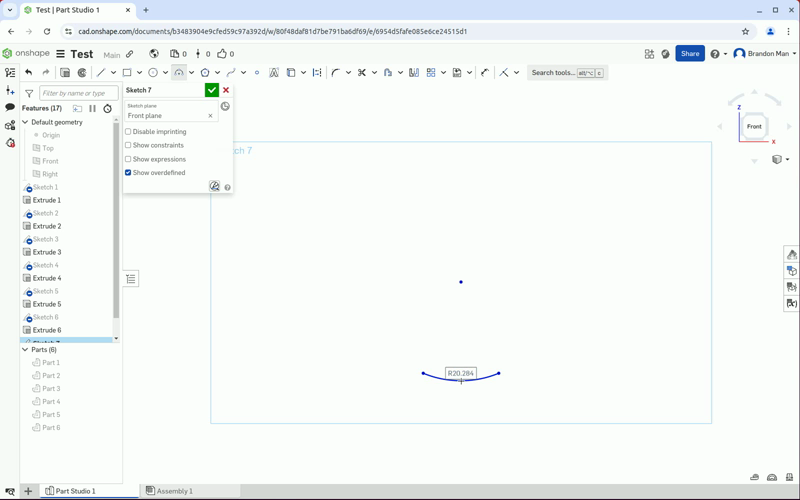
key(esc)
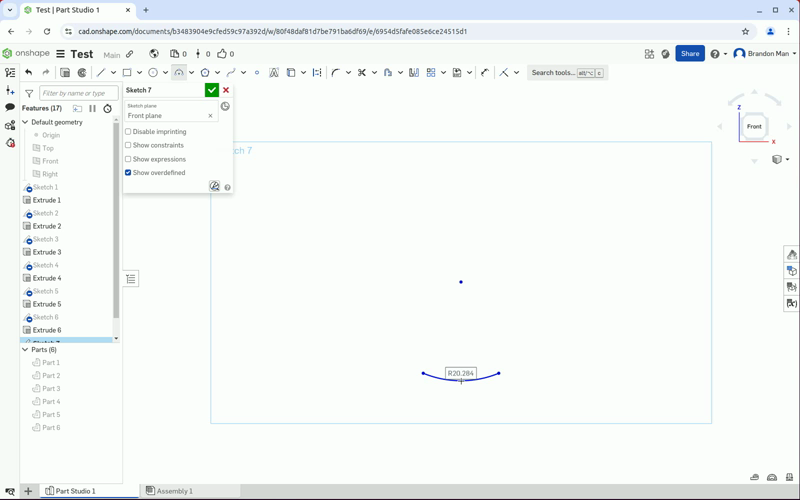
key(l)
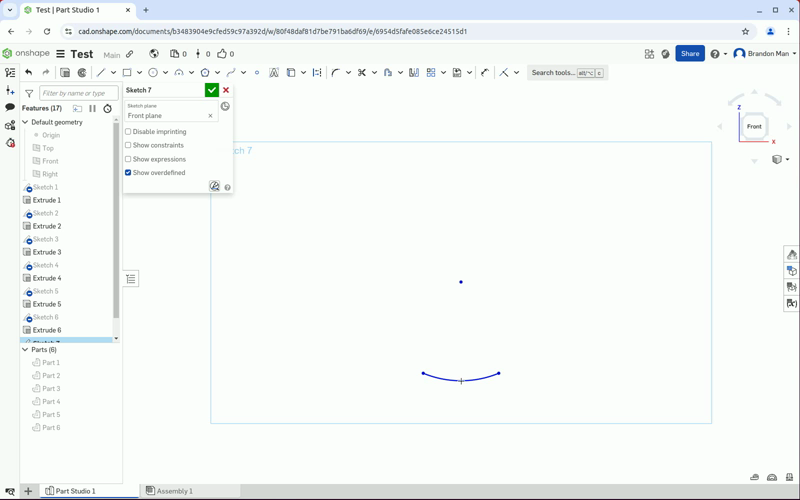
mouse_move(498, 373)
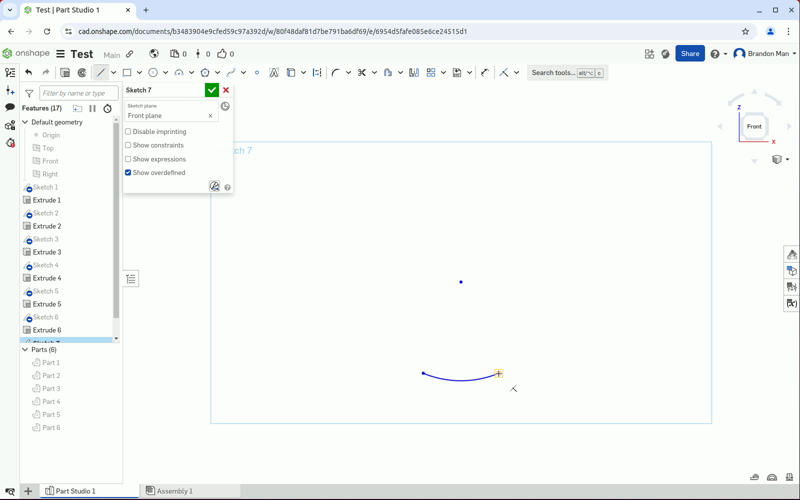
click(498, 373)
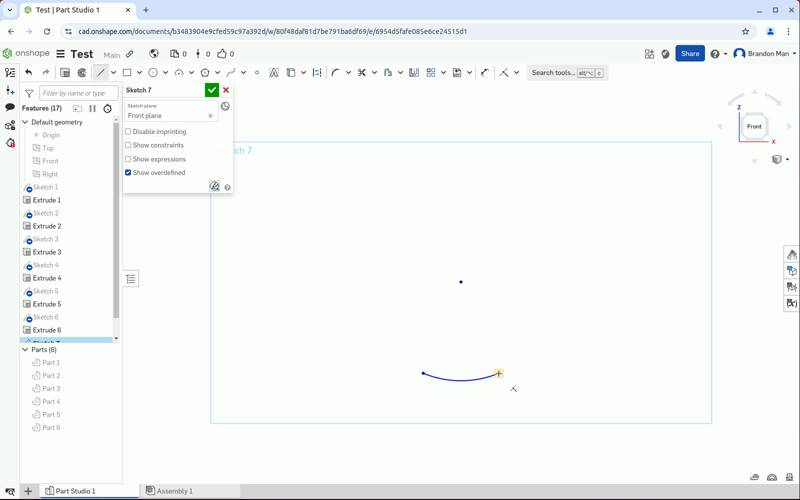
key_down(shift)
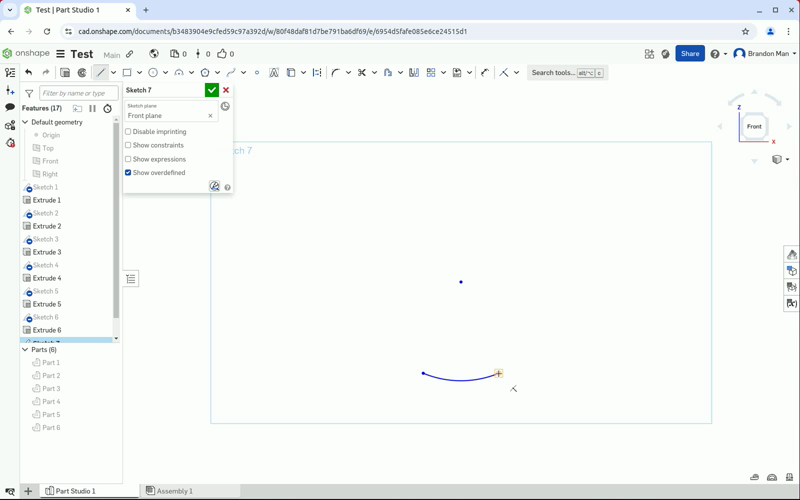
mouse_move(528, 373)
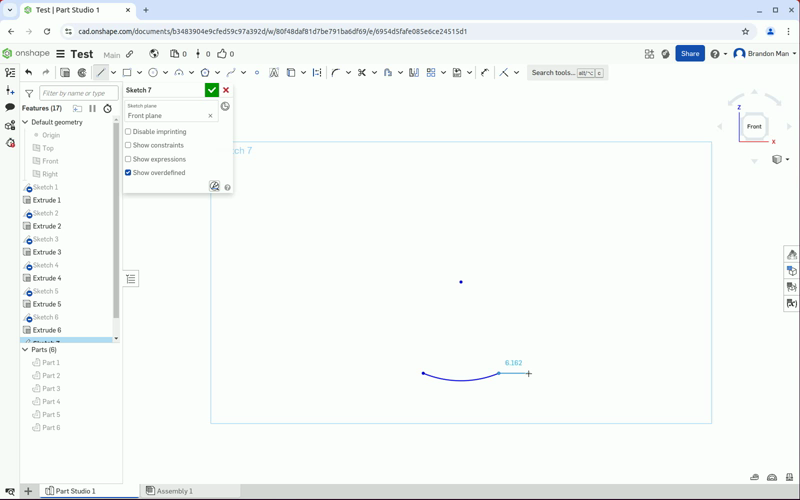
mouse_move(498, 320)
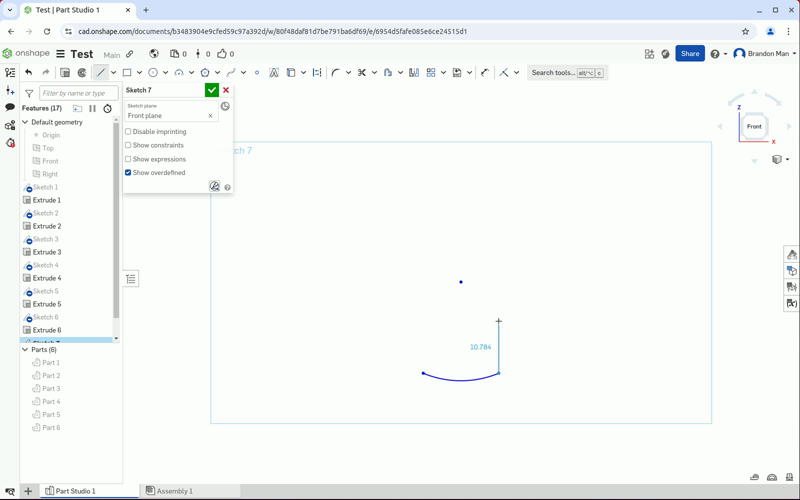
click(498, 320)
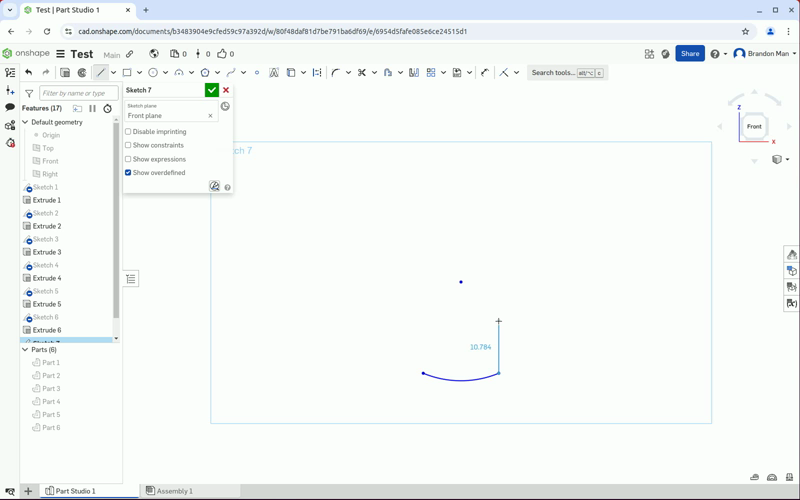
key_up(shift)
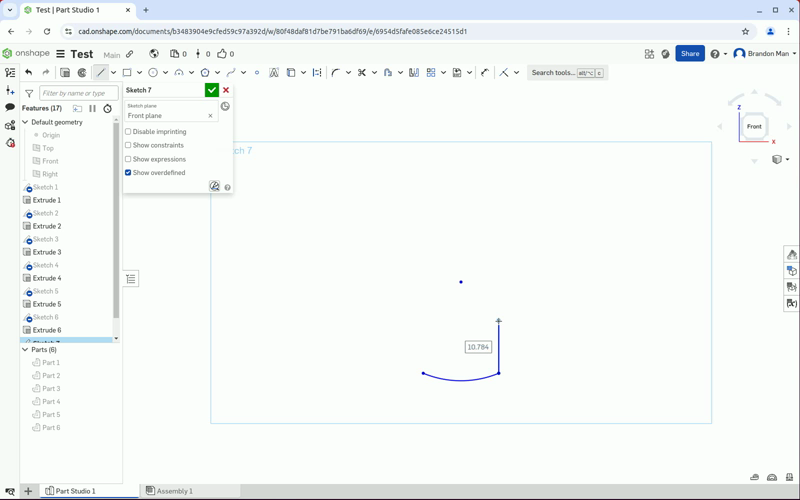
key_down(shift)
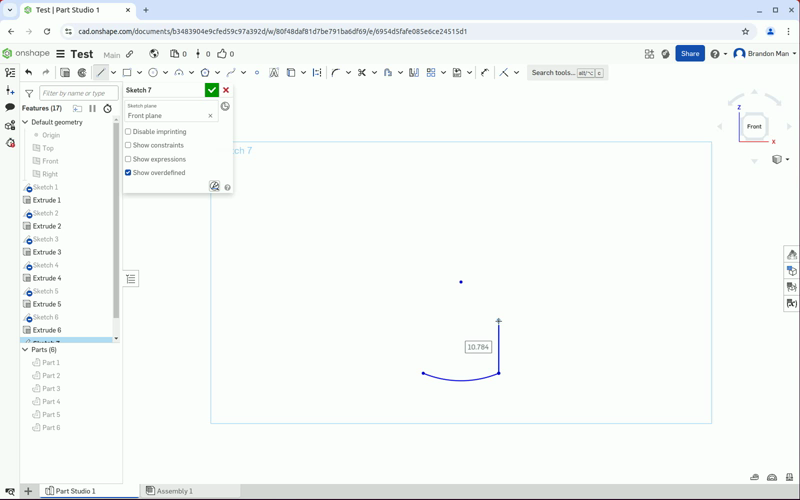
mouse_move(423, 320)
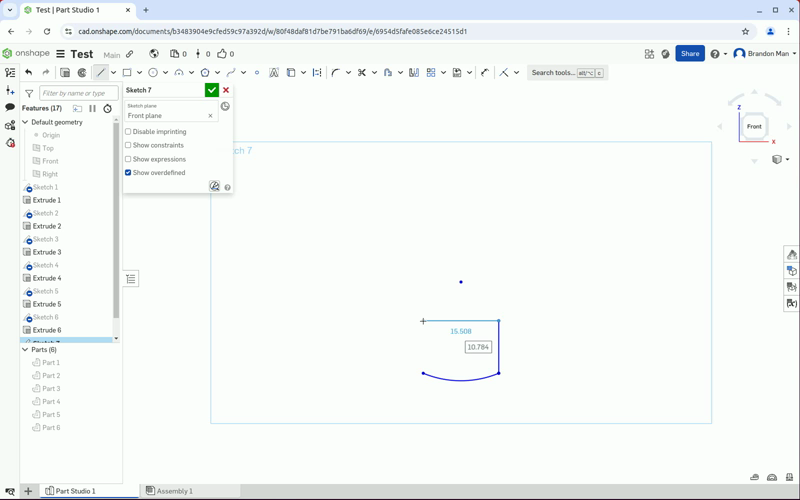
click(423, 320)
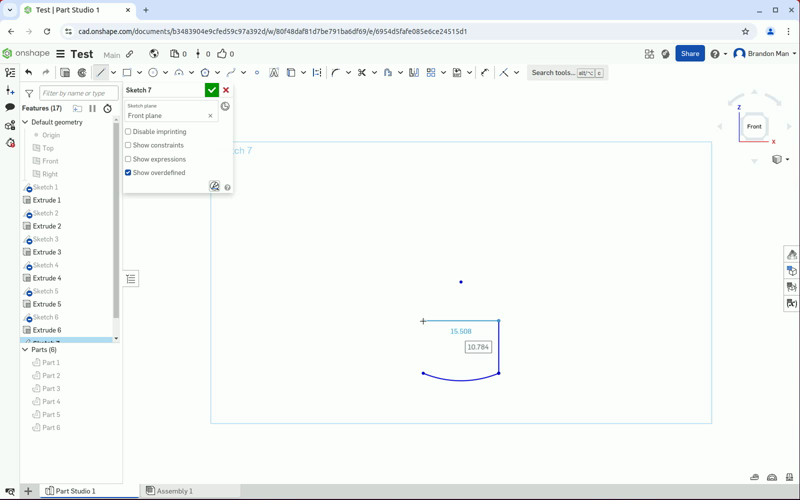
key_up(shift)
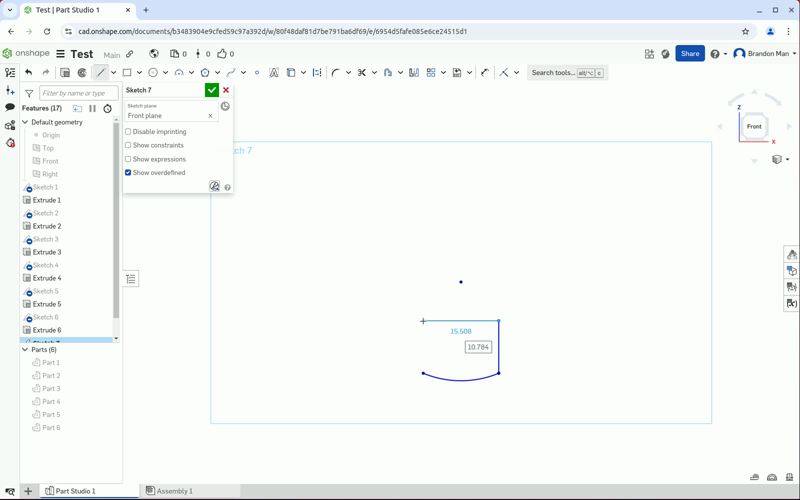
mouse_move(453, 320)
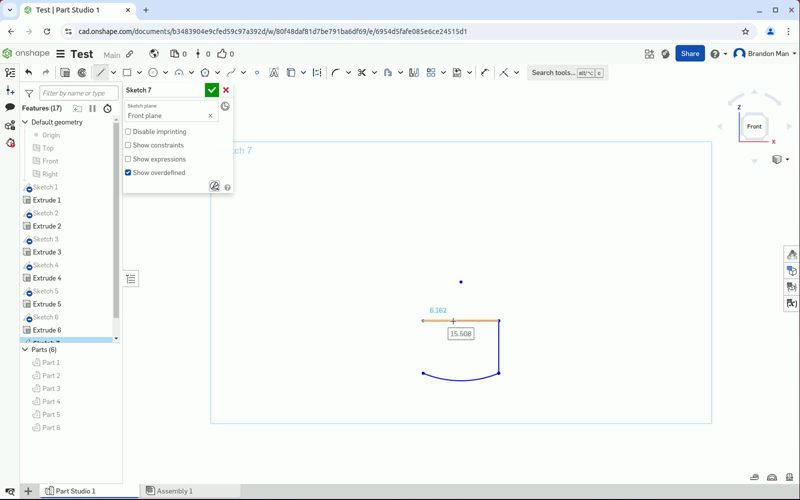
key_down(shift)
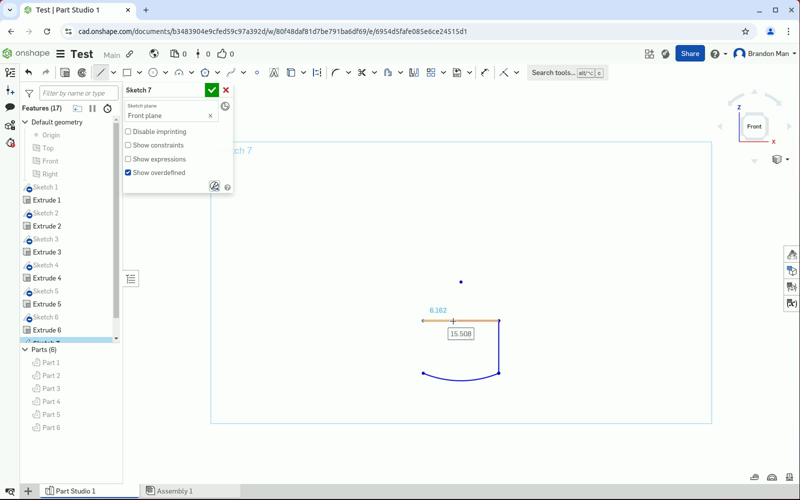
mouse_move(423, 373)
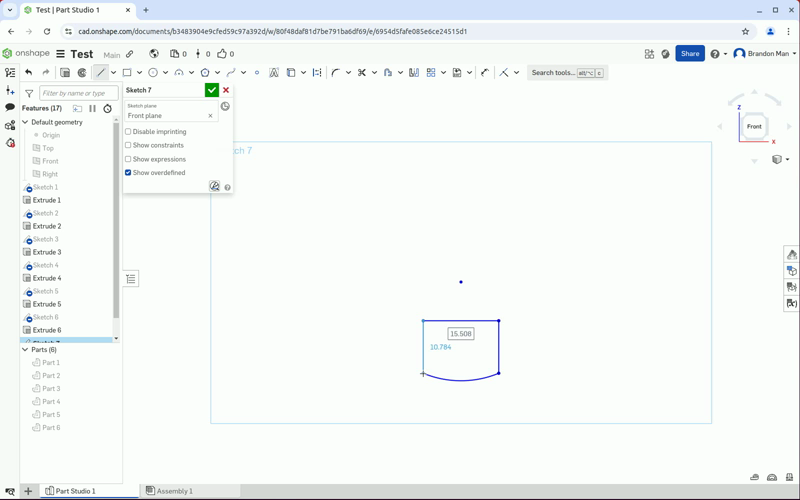
key_up(shift)
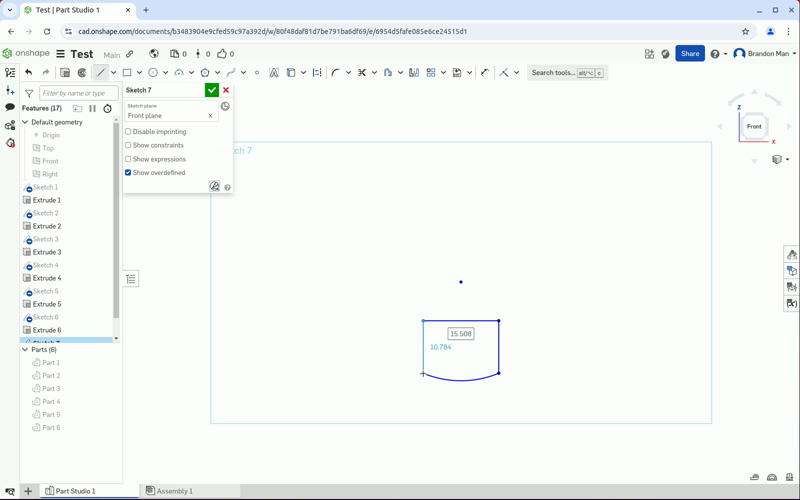
click(423, 373)
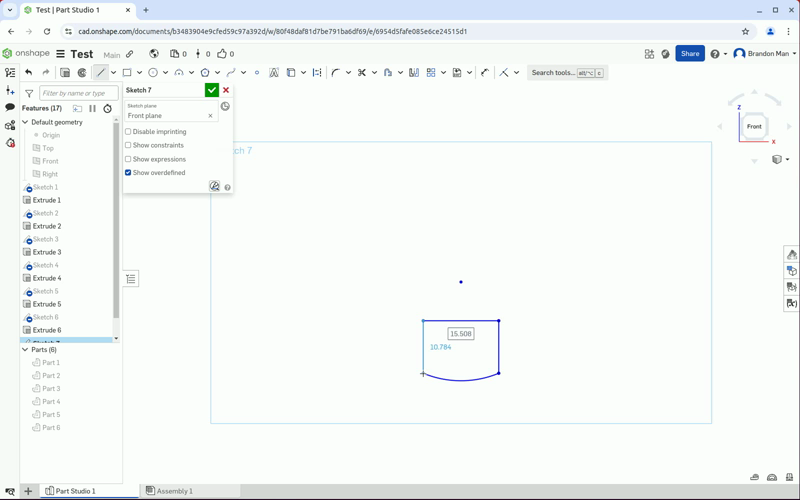
key(esc)
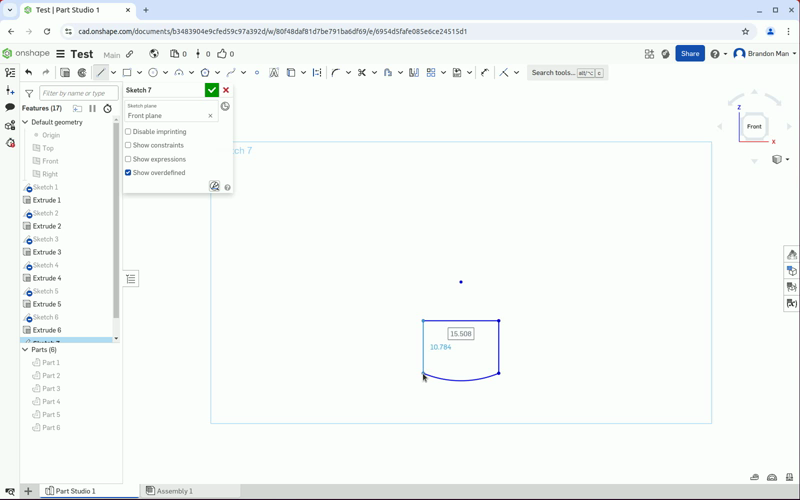
mouse_move(486, 325)
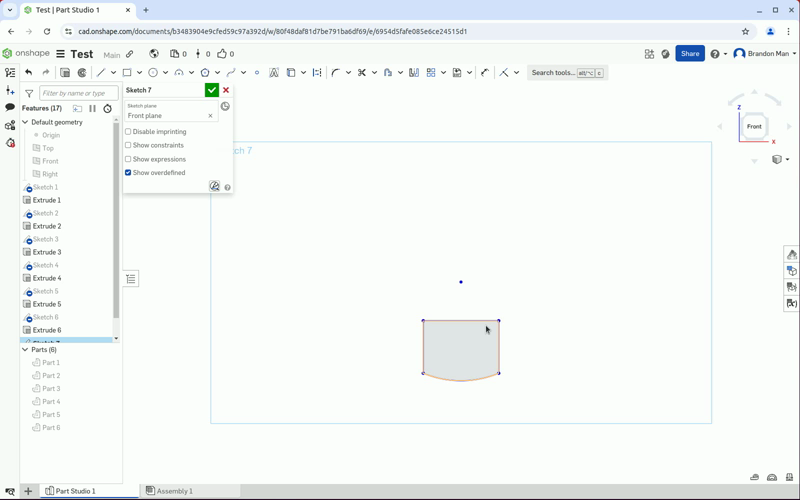
click(486, 325)
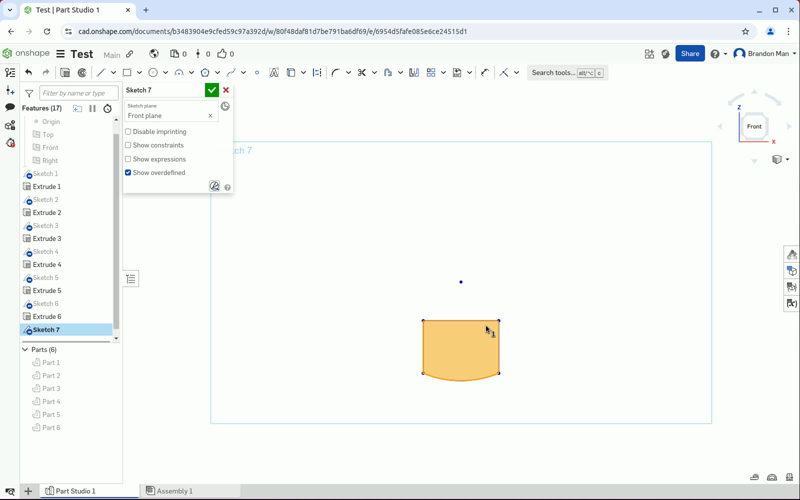
mouse_move(73, 352)
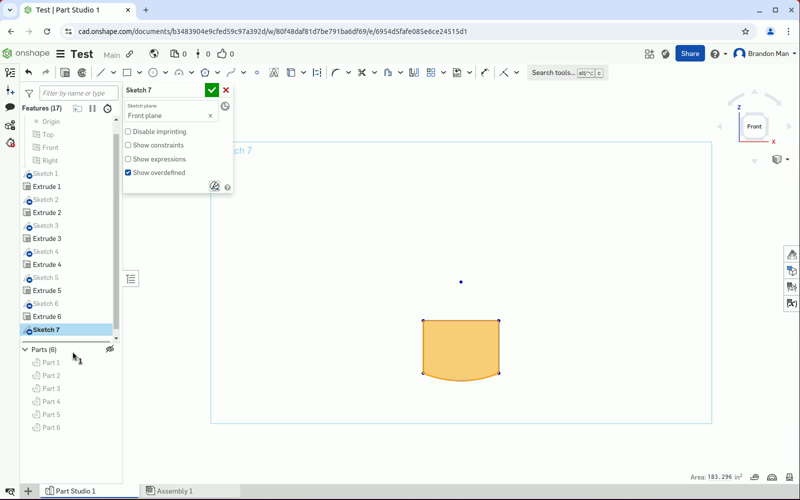
key(shift+y)
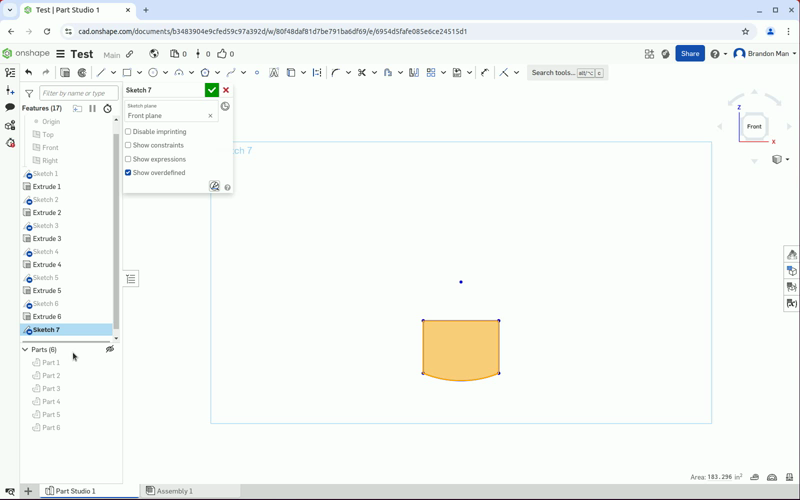
key(shift+e)
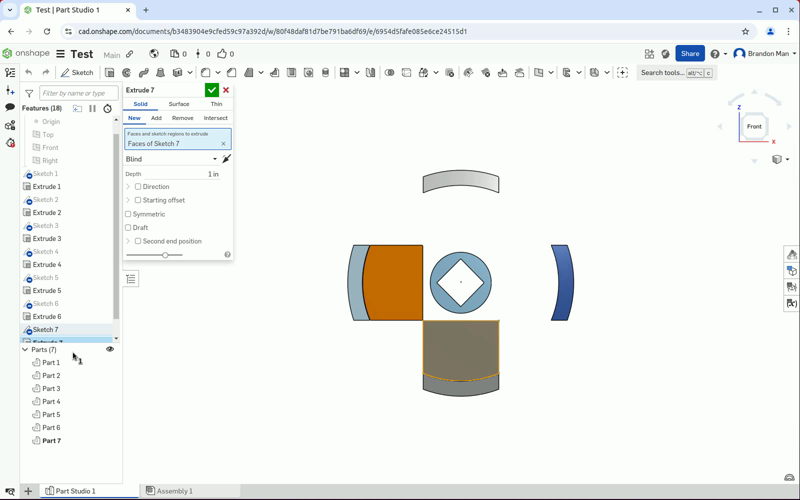
mouse_move(143, 106)
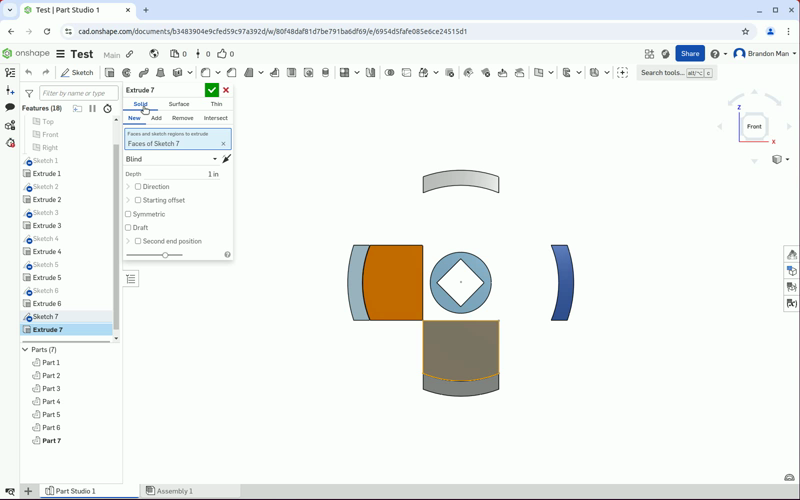
click(143, 106)
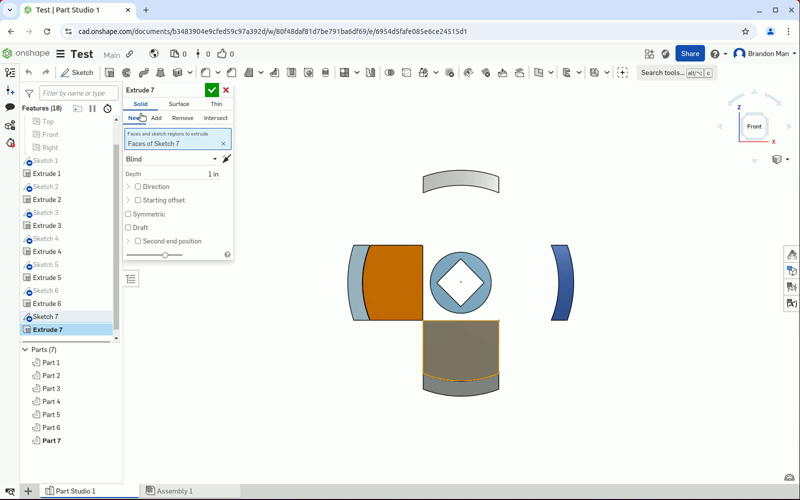
mouse_move(137, 120)
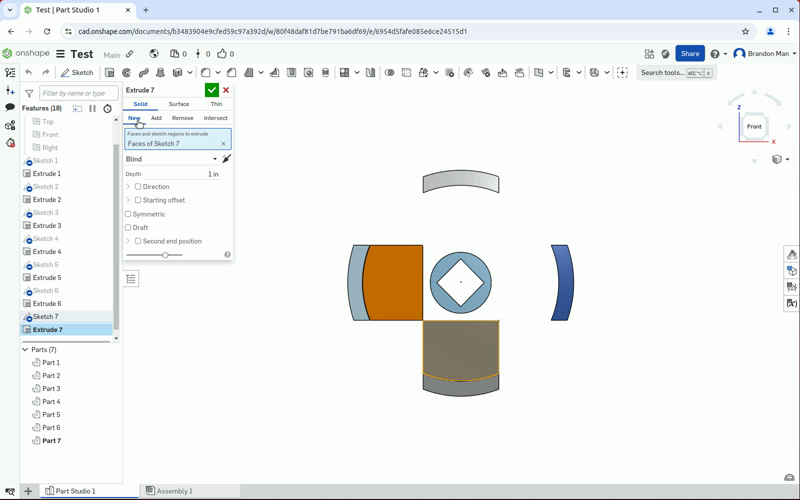
click(137, 120)
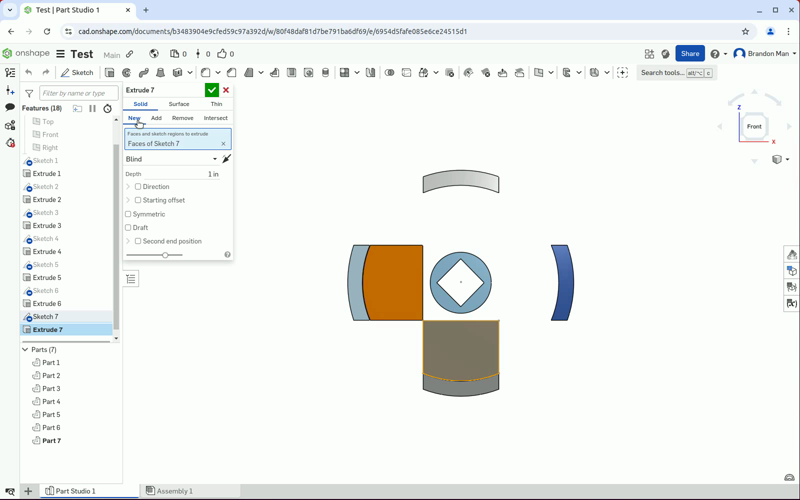
key(tab, 4)
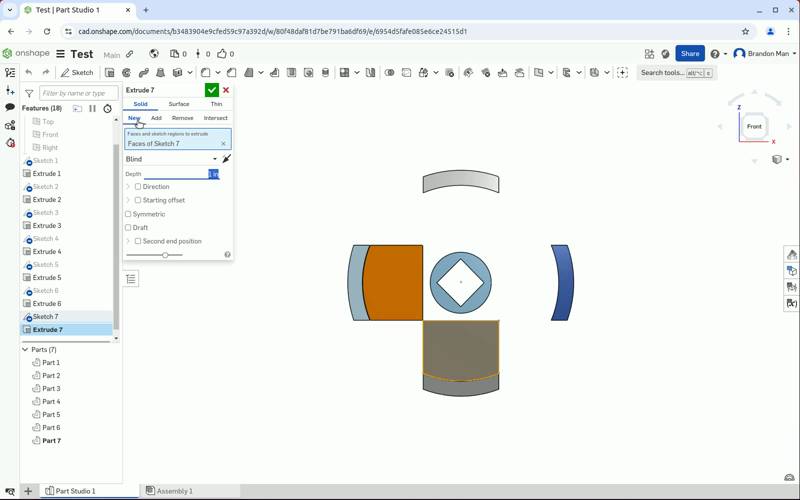
text(15.405)
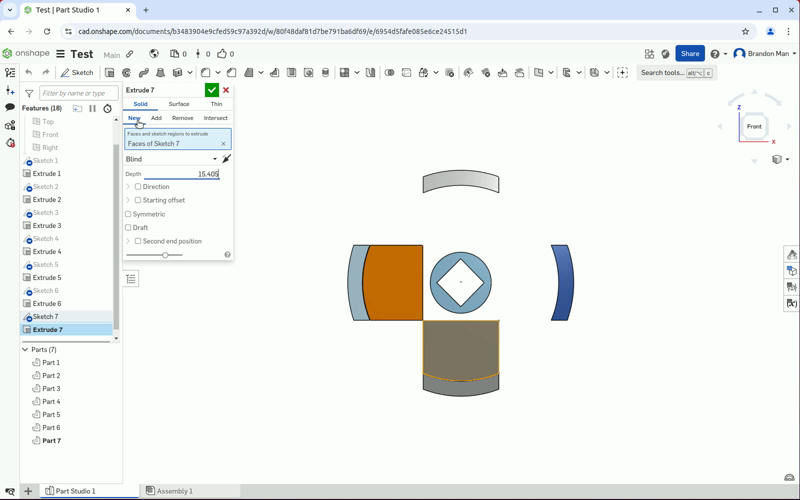
key(enter)
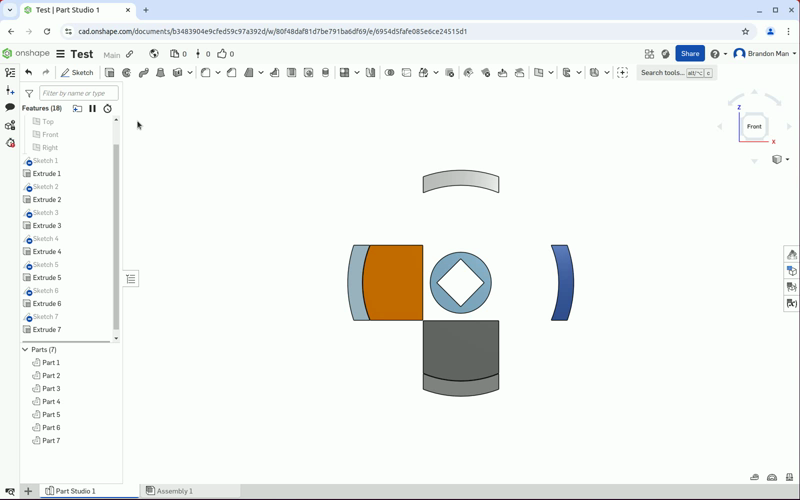
key(shift+h)
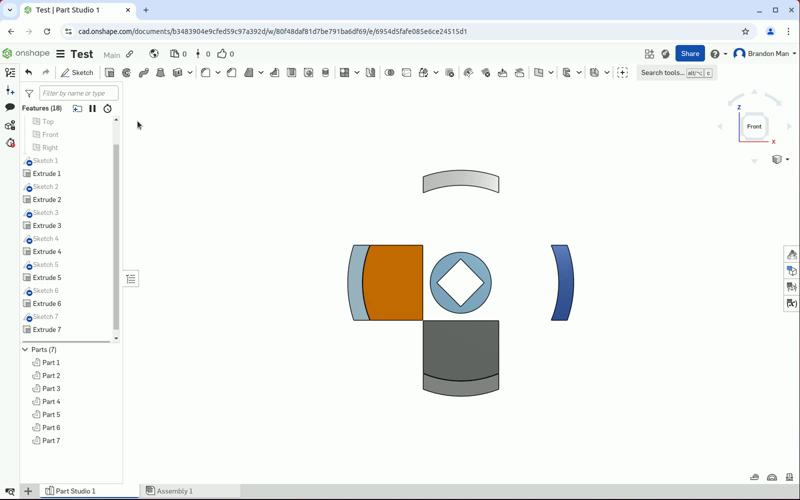
key(shift+h)
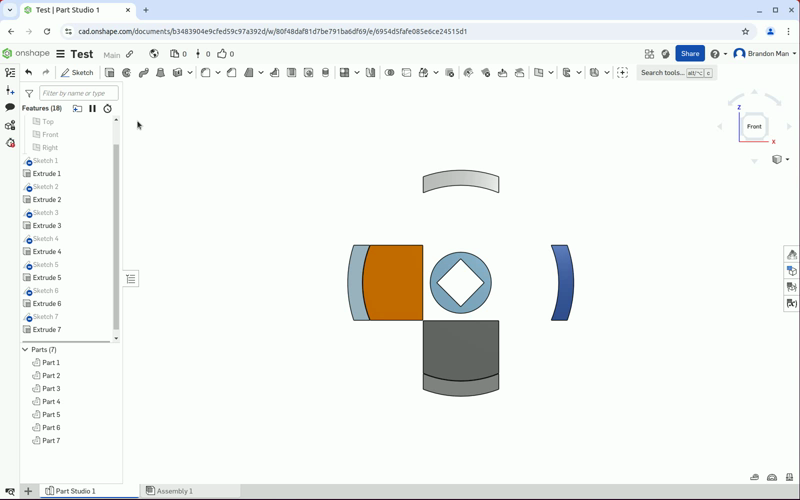
mouse_move(69, 163)
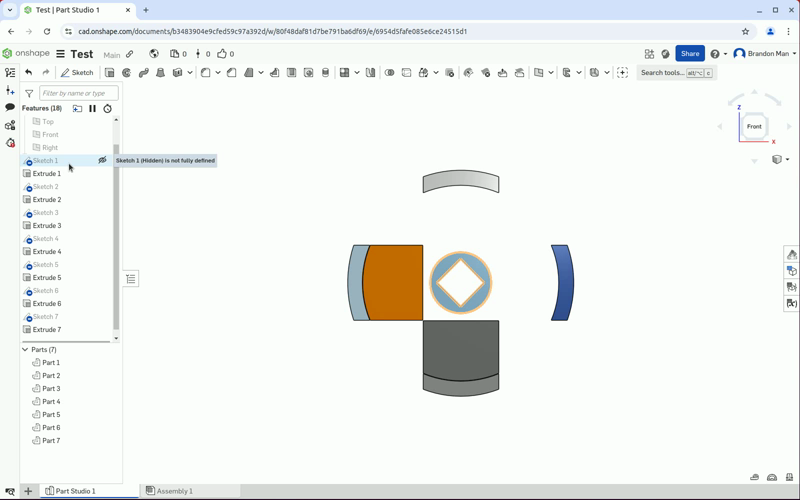
click(69, 163)
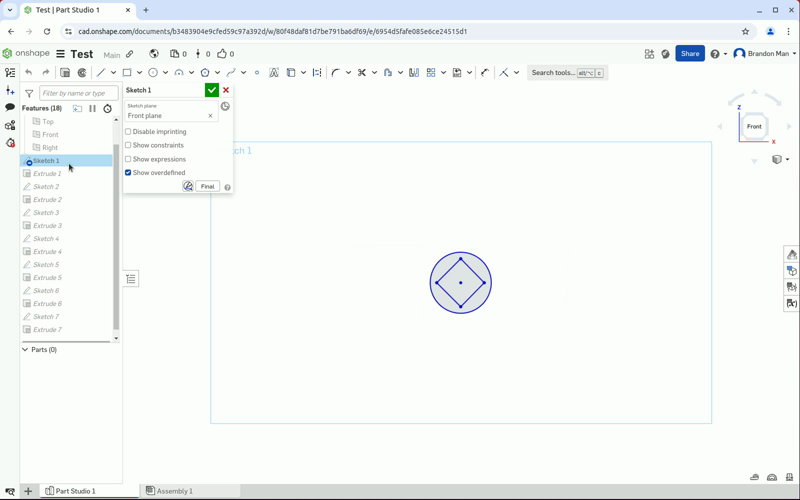
mouse_move(229, 92)
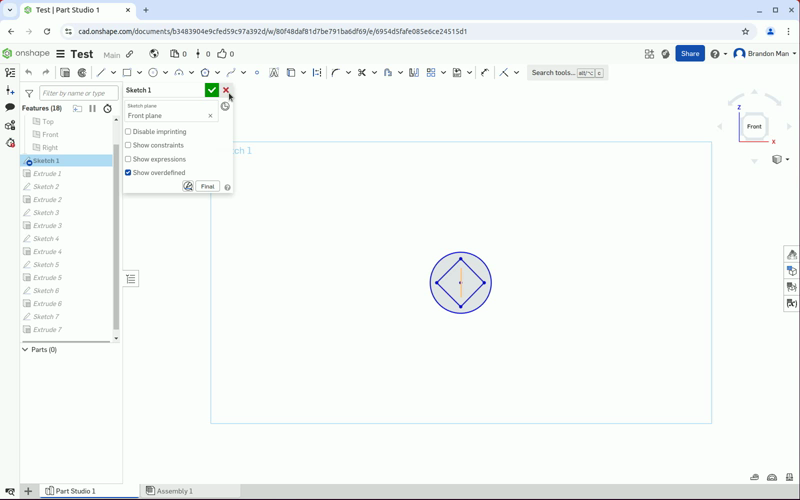
click(229, 92)
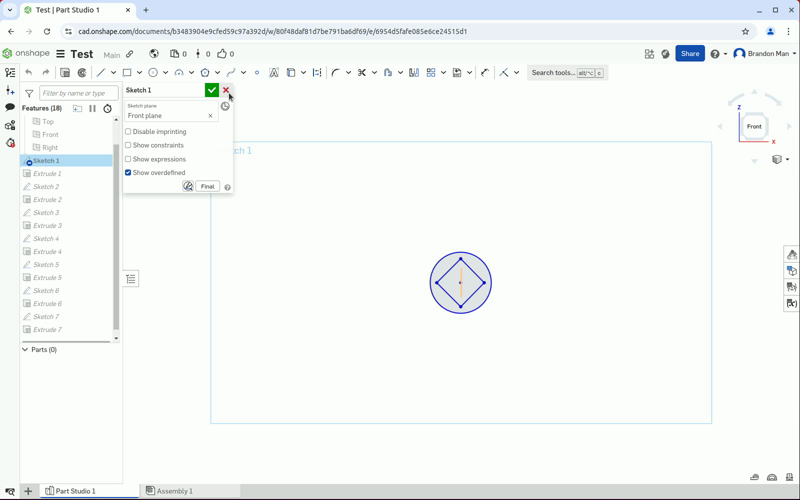
key(shift+s)
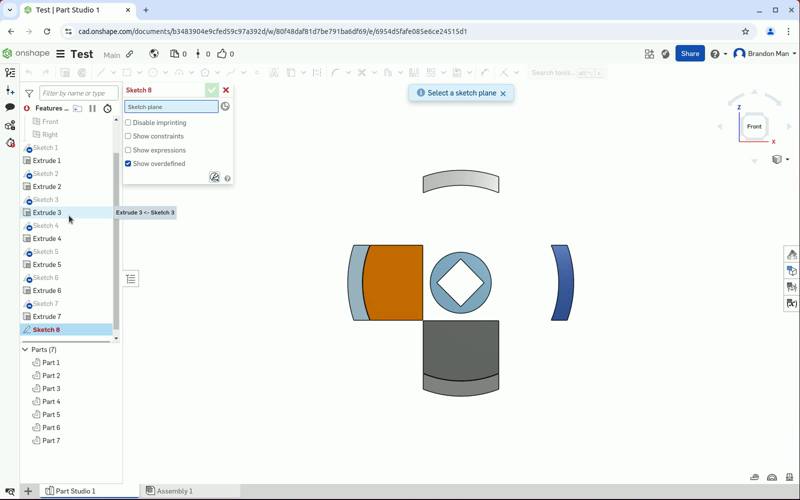
scroll(3)
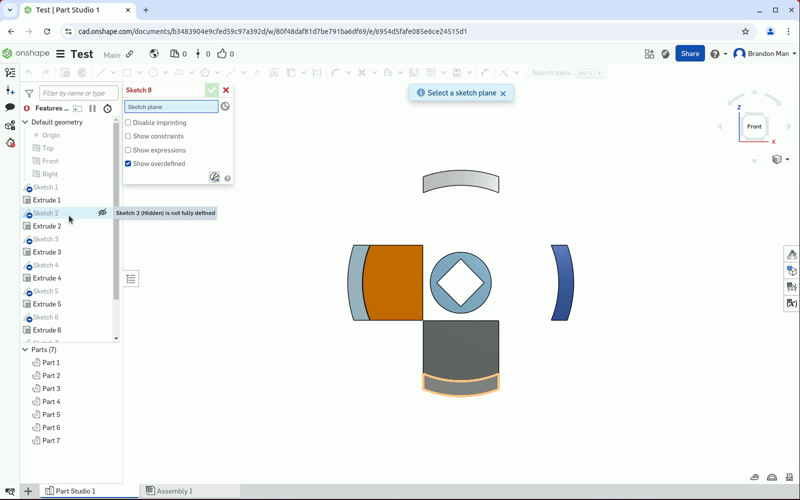
mouse_move(69, 163)
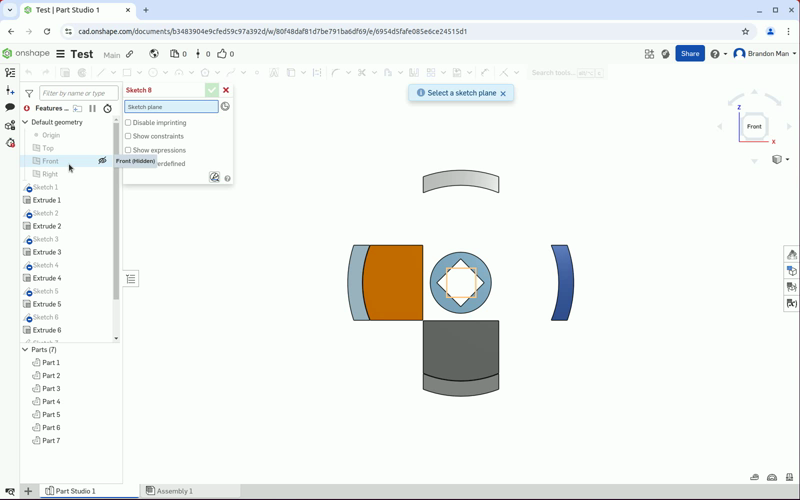
click(69, 163)
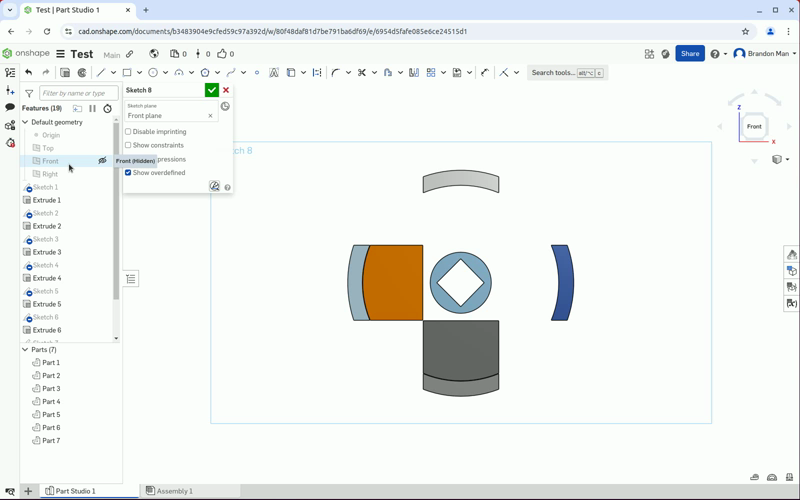
mouse_move(73, 352)
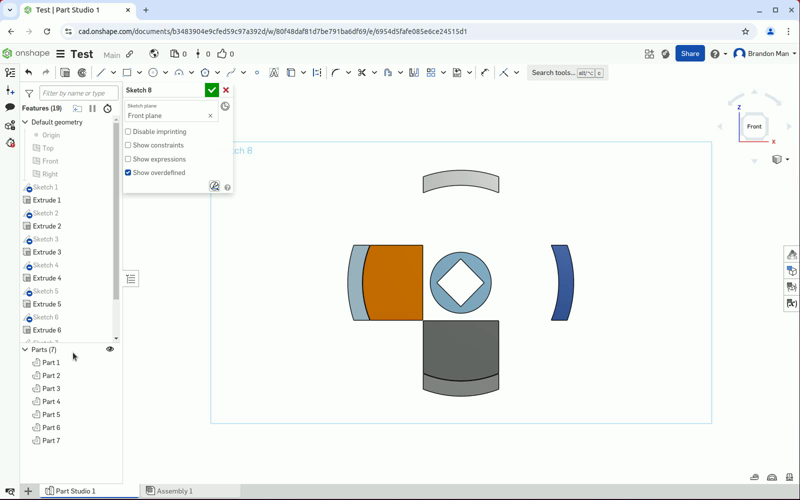
key(y)
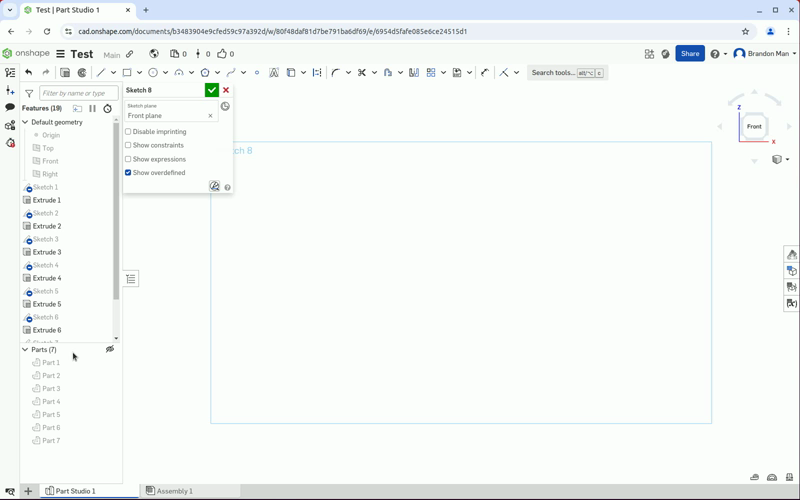
key(l)
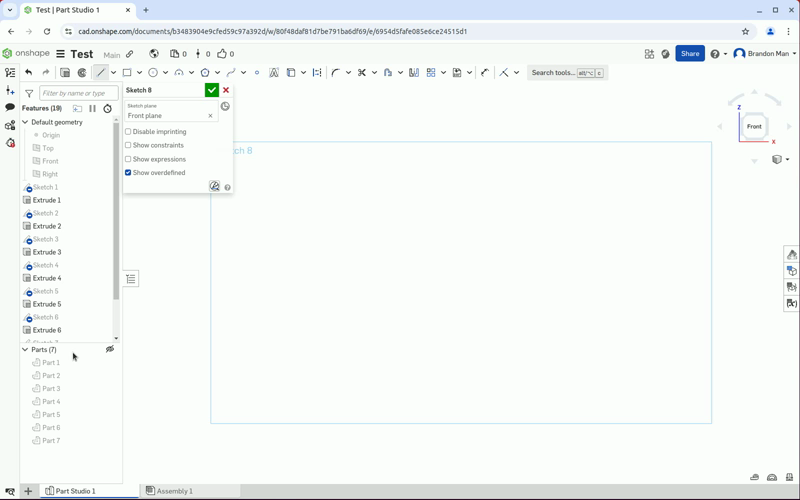
key_down(shift)
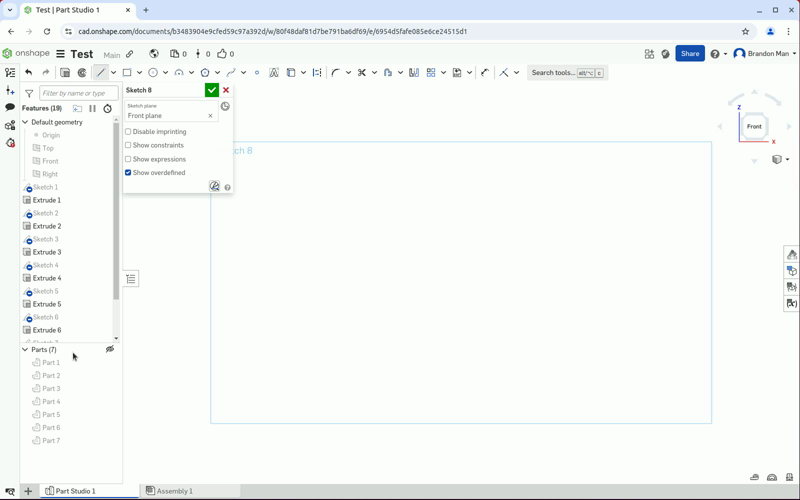
mouse_move(498, 320)
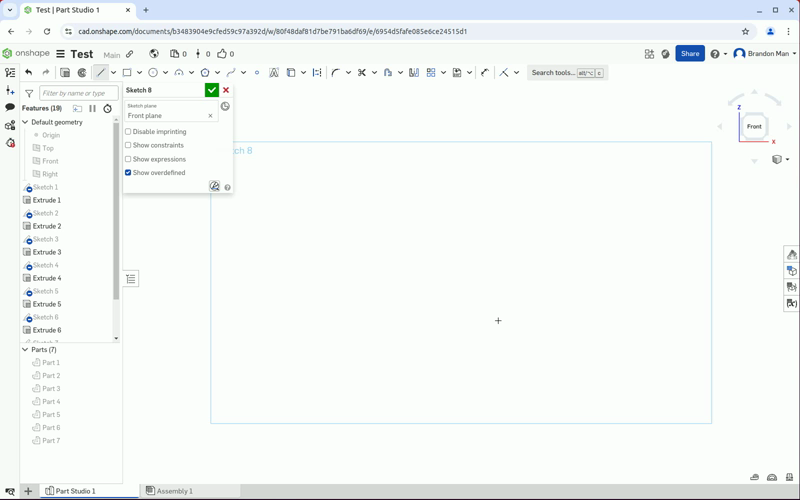
click(498, 320)
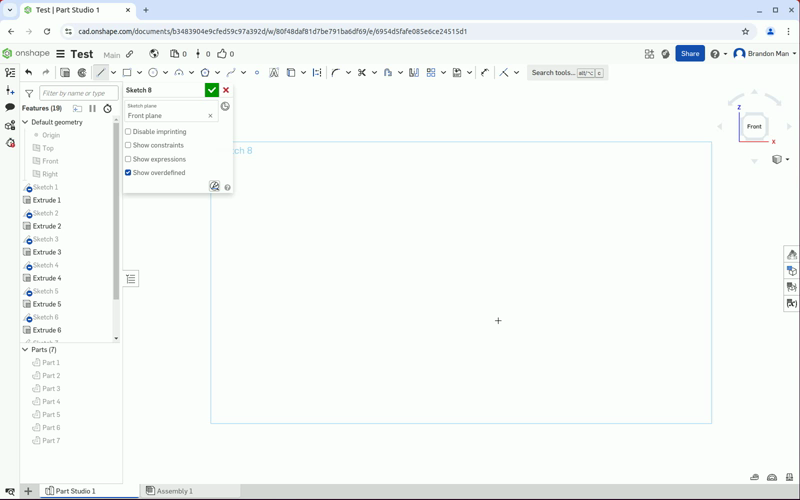
key_up(shift)
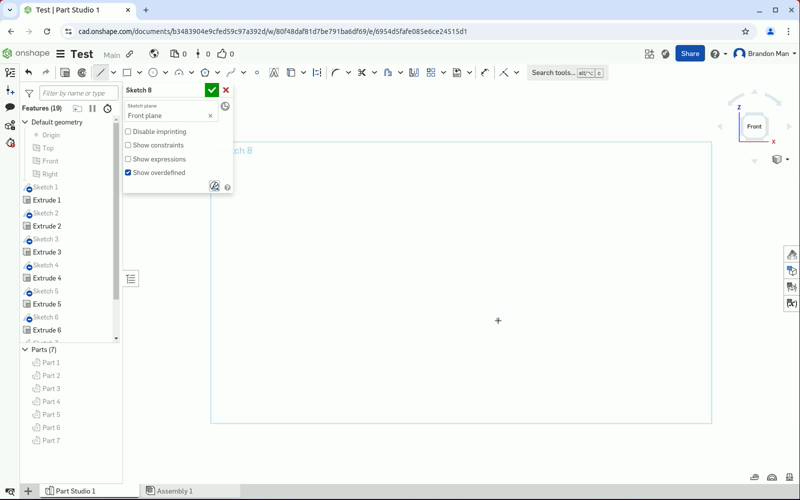
key_down(shift)
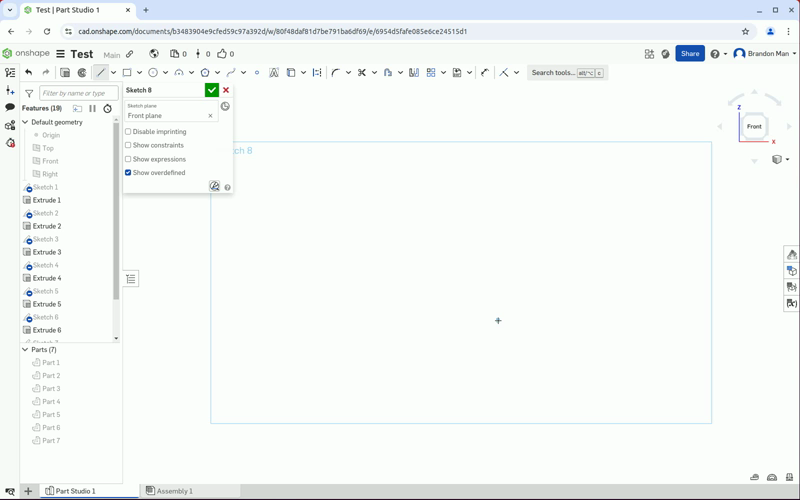
mouse_move(528, 320)
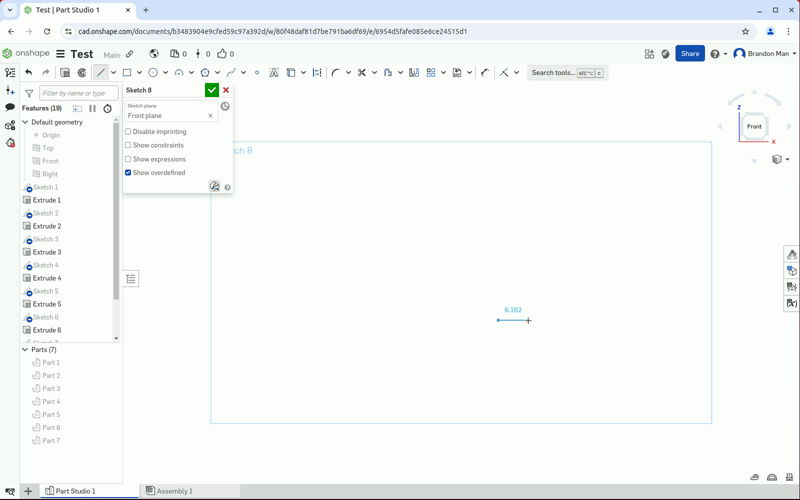
mouse_move(550, 320)
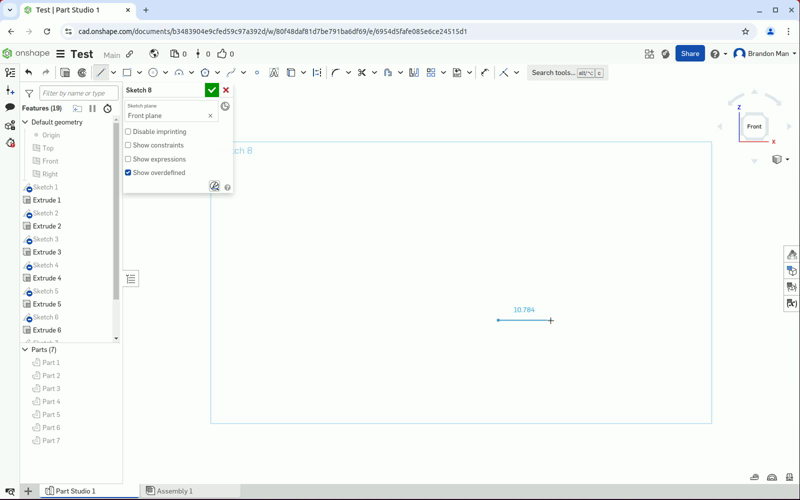
click(550, 320)
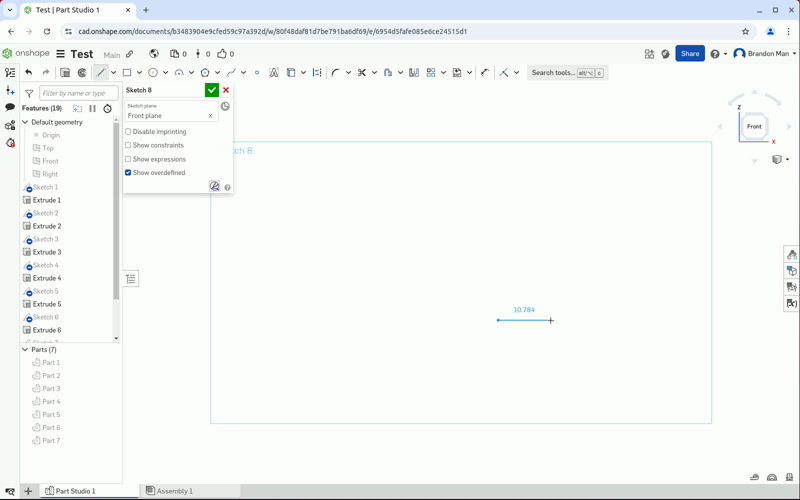
key_up(shift)
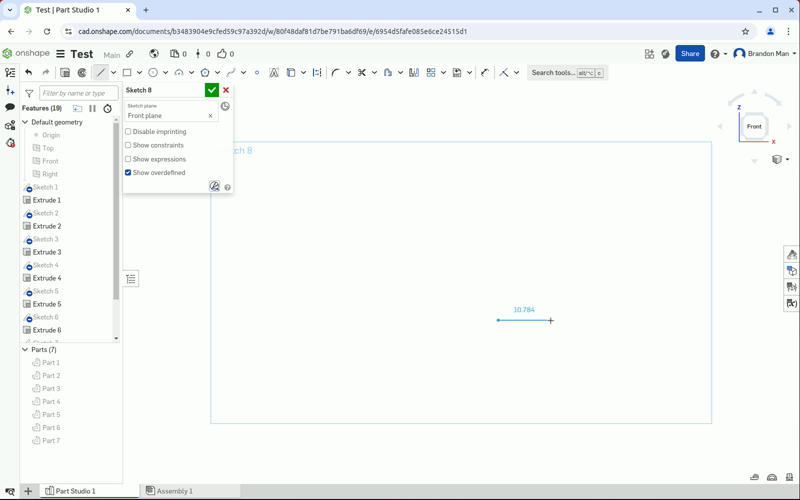
key(esc)
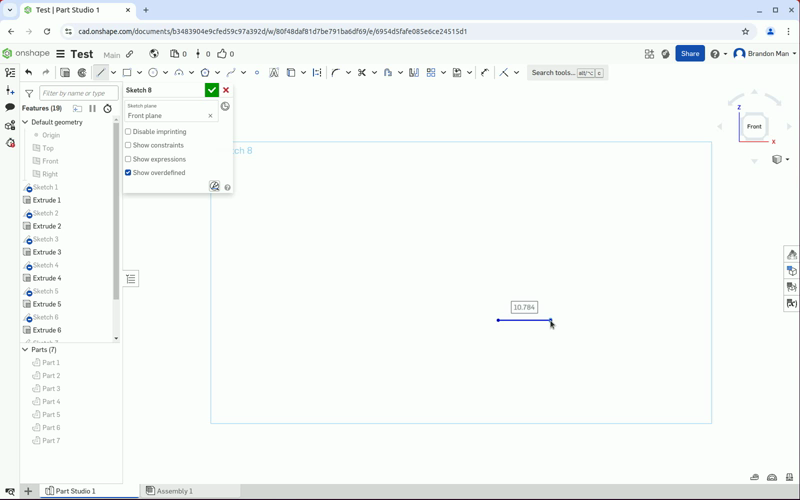
key(a)
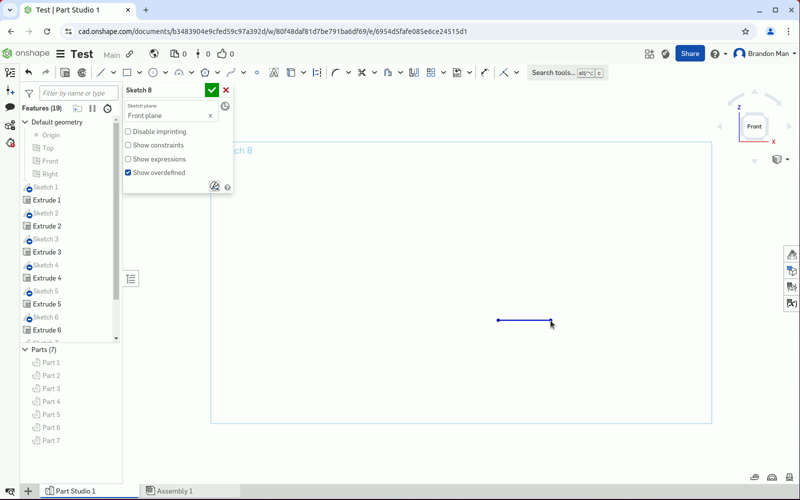
mouse_move(550, 320)
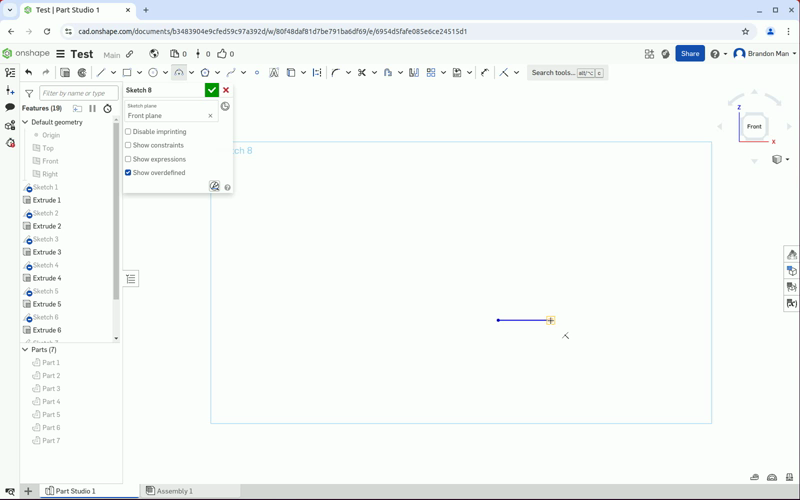
click(550, 320)
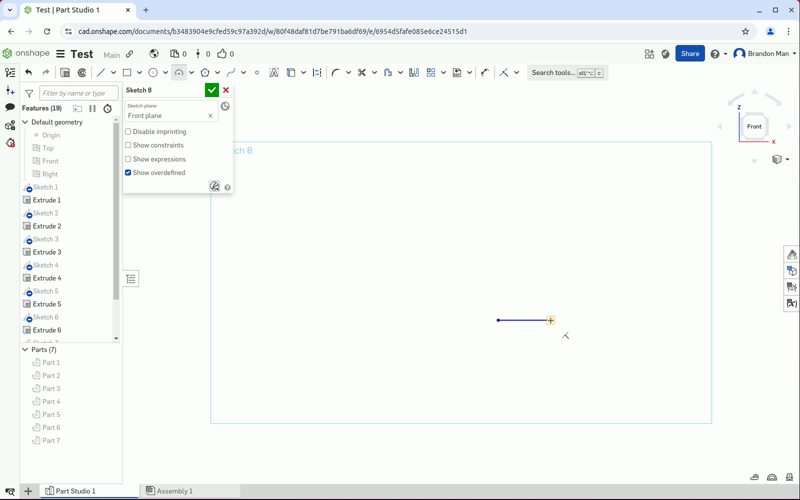
key_down(shift)
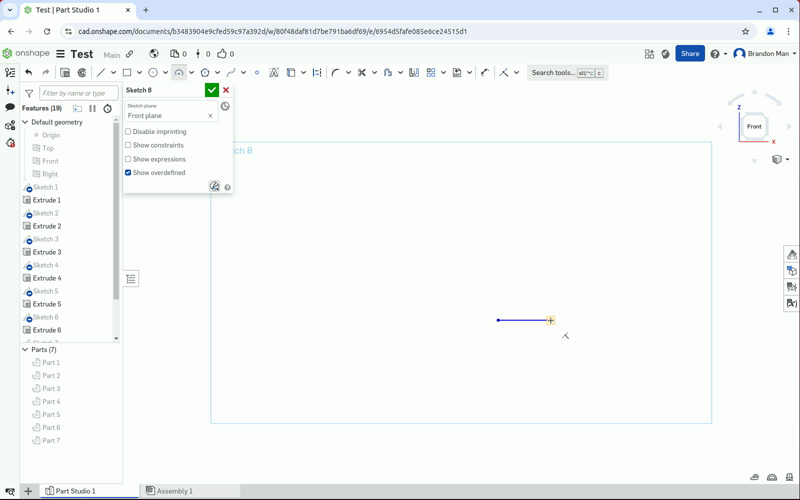
mouse_move(550, 245)
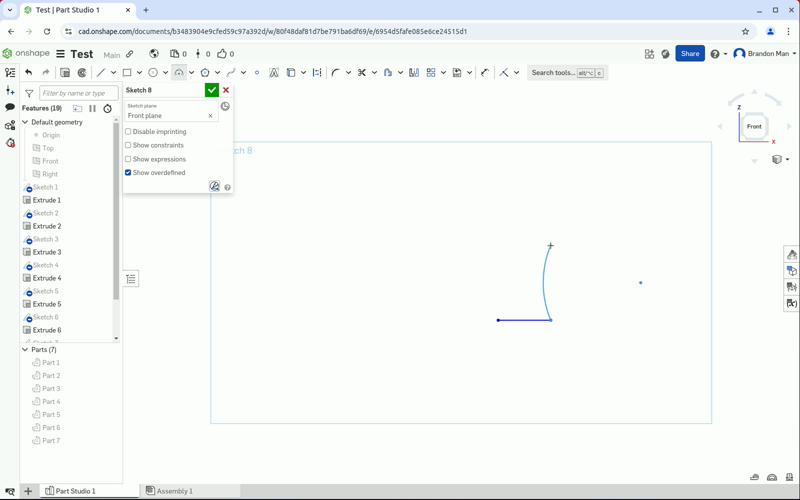
click(550, 245)
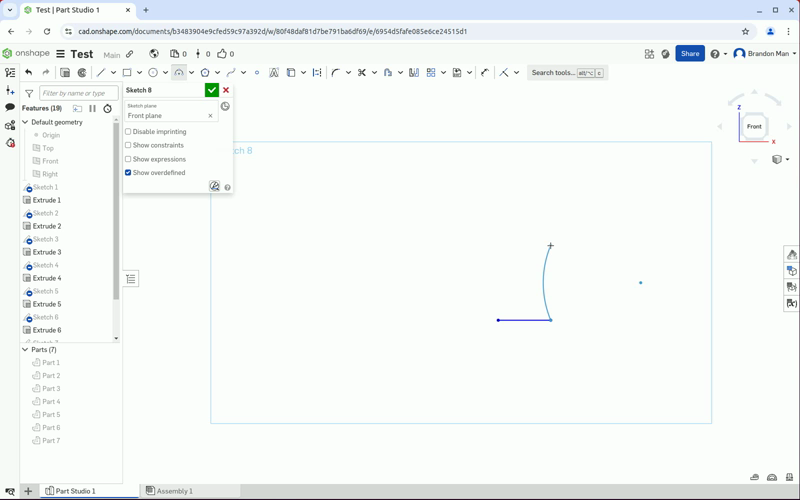
mouse_move(558, 282)
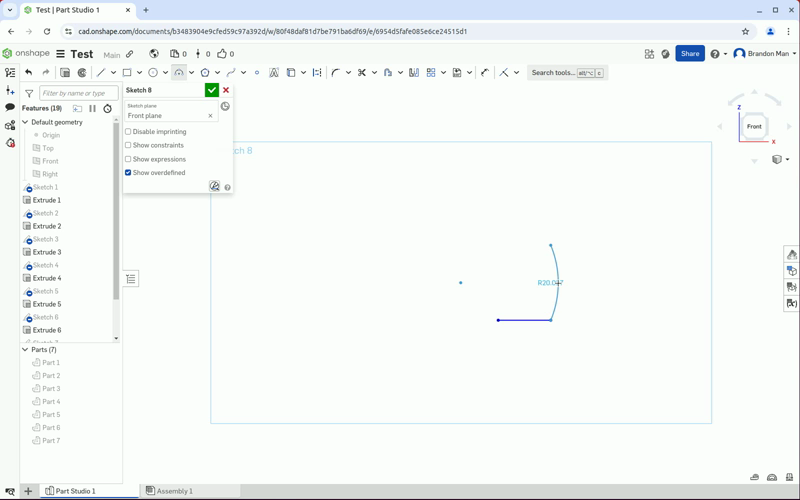
click(558, 282)
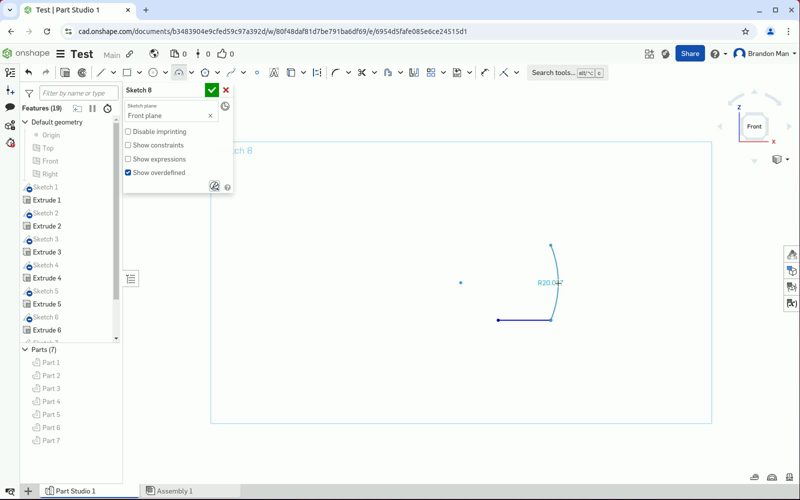
key_up(shift)
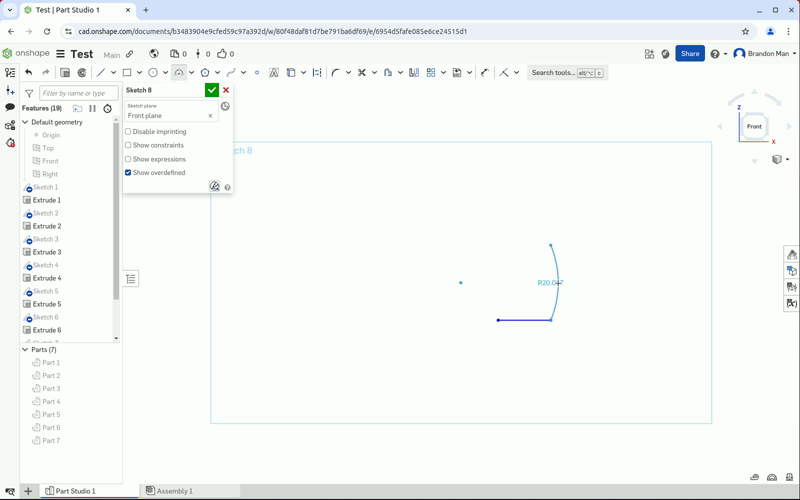
key(esc)
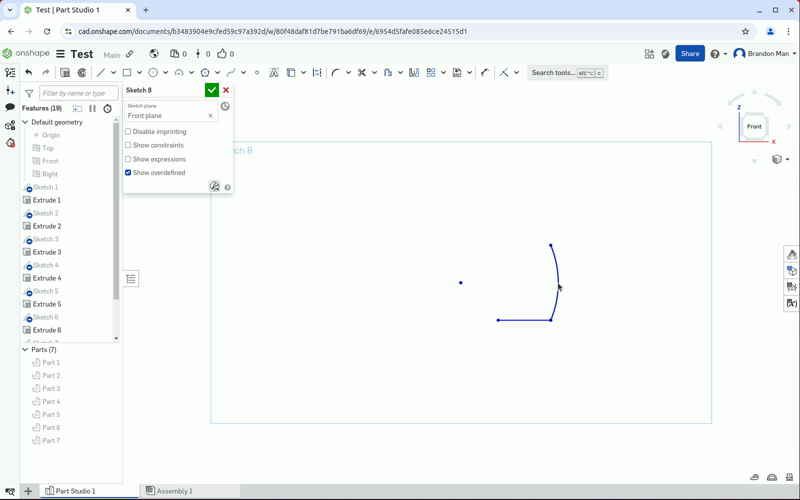
key(l)
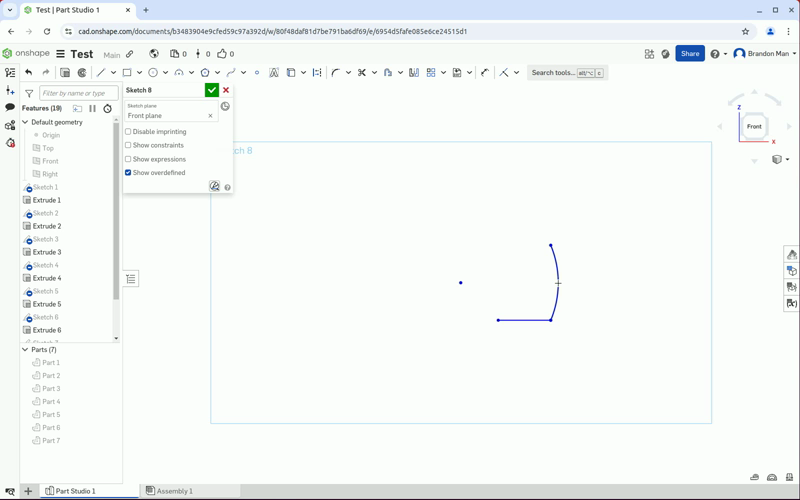
mouse_move(550, 245)
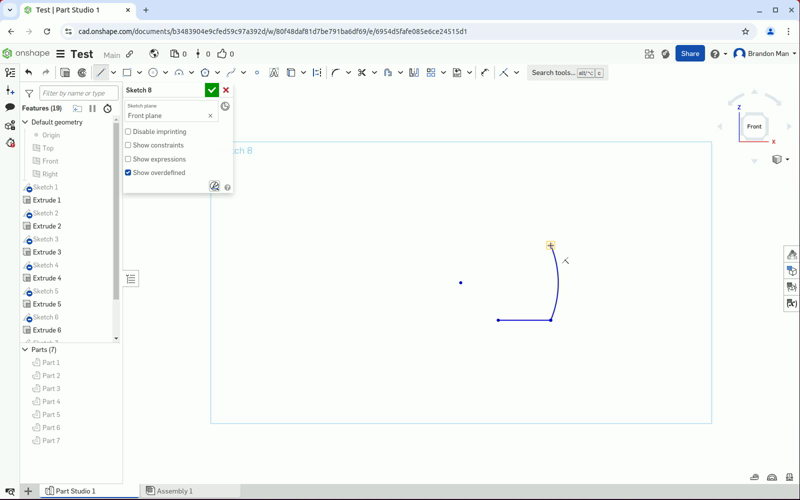
click(550, 245)
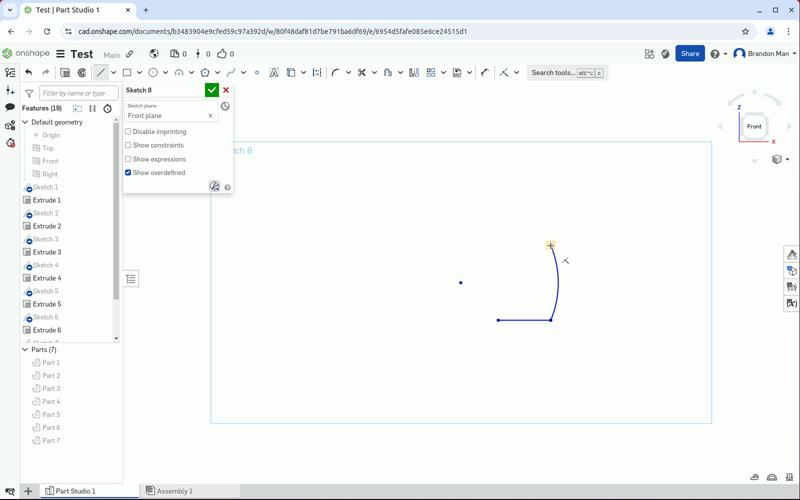
key_down(shift)
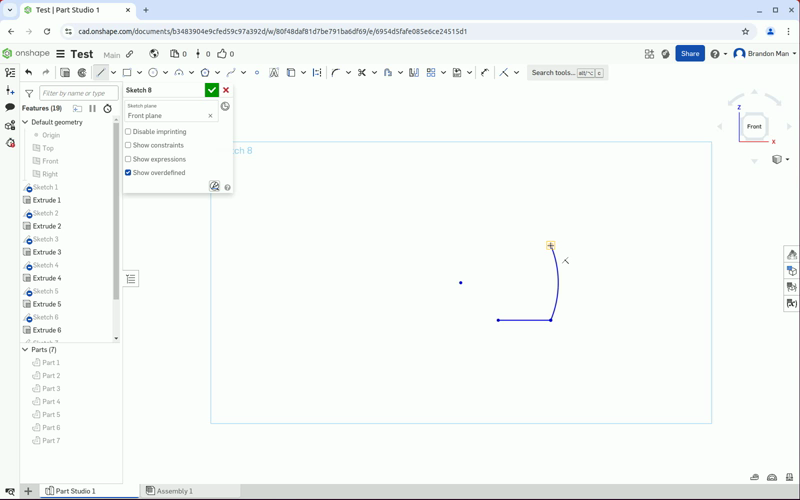
mouse_move(580, 245)
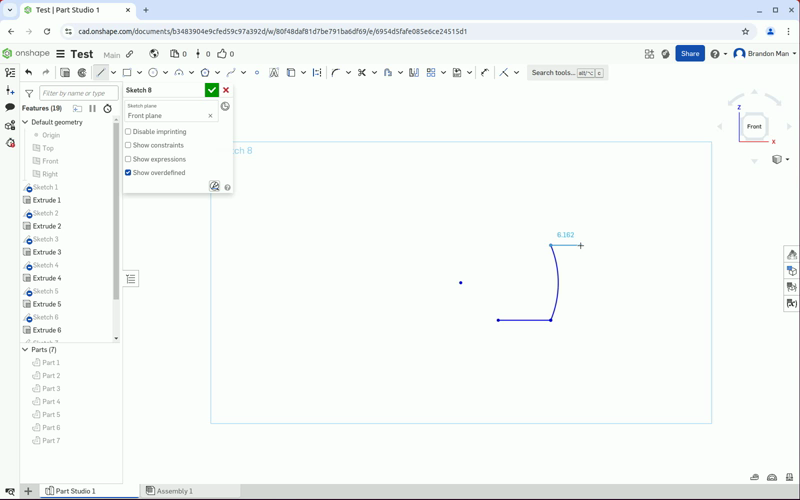
mouse_move(498, 245)
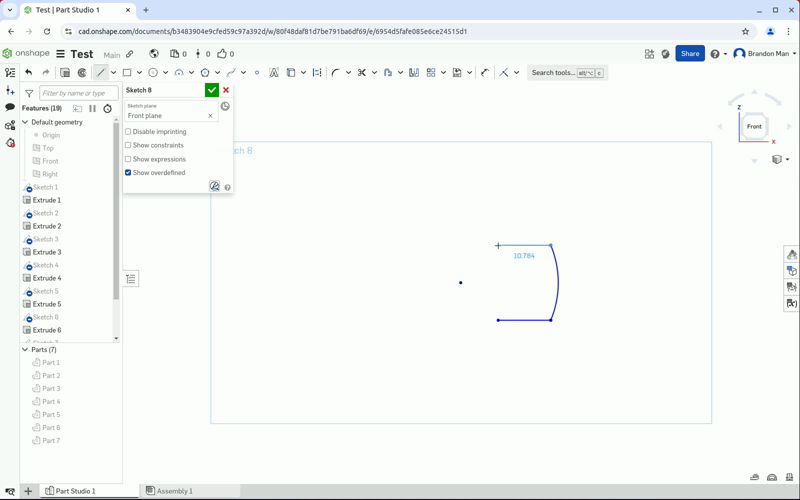
click(498, 245)
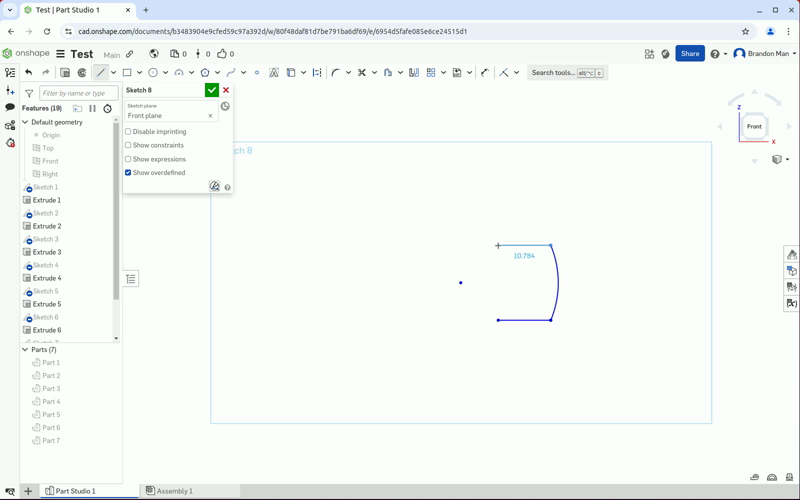
key_up(shift)
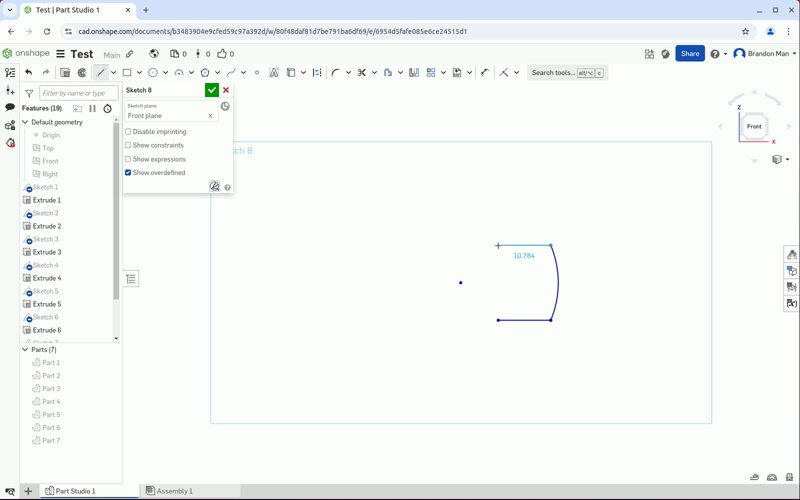
key_down(shift)
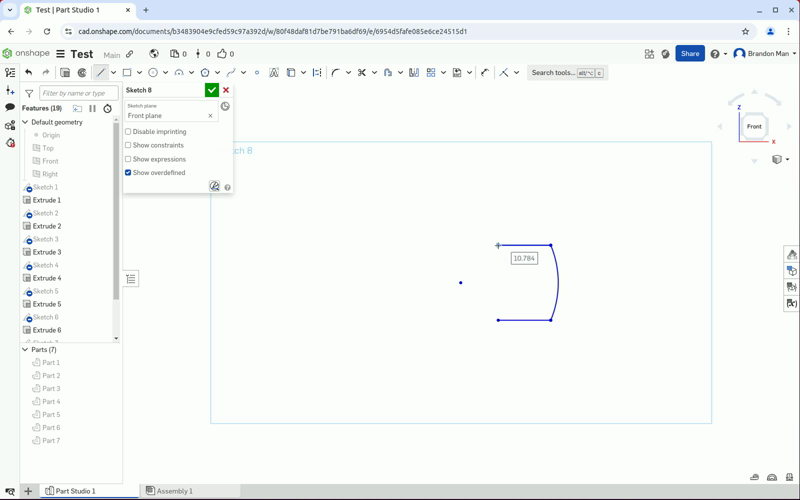
mouse_move(528, 245)
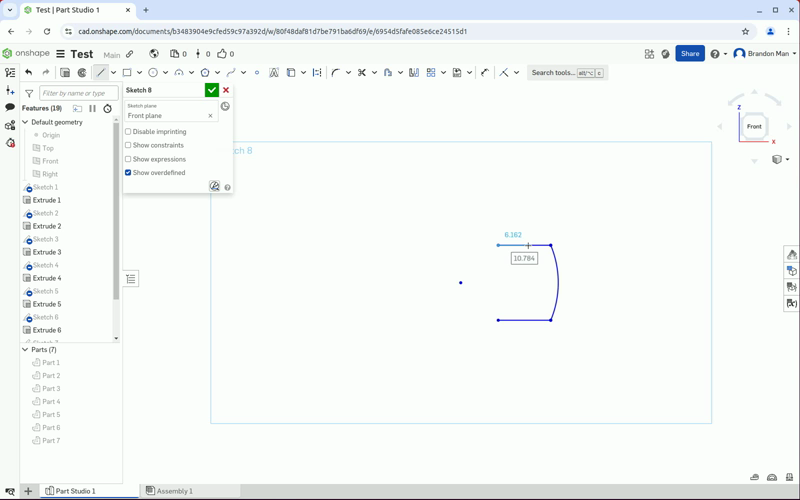
mouse_move(498, 282)
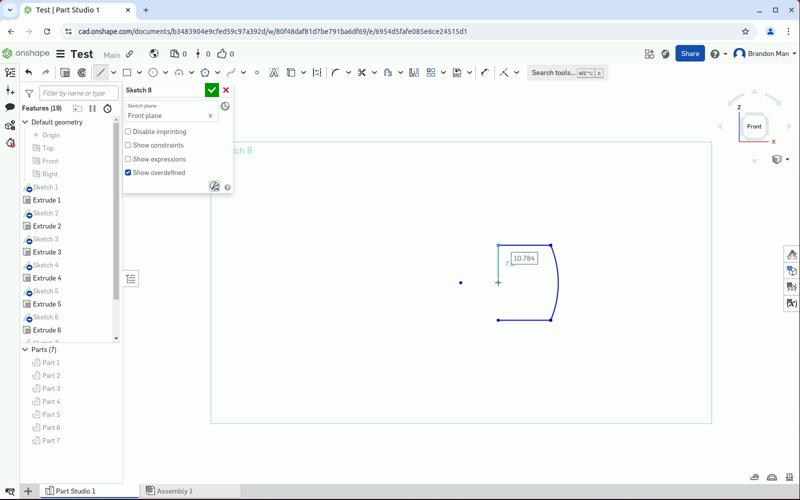
click(498, 282)
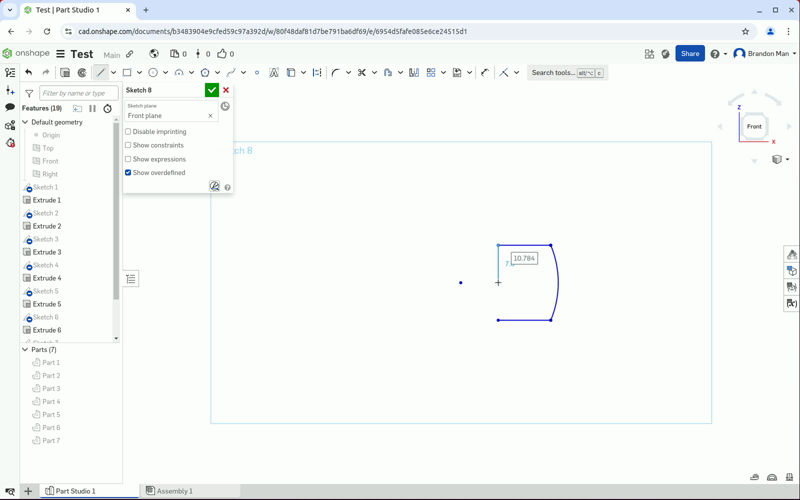
key_up(shift)
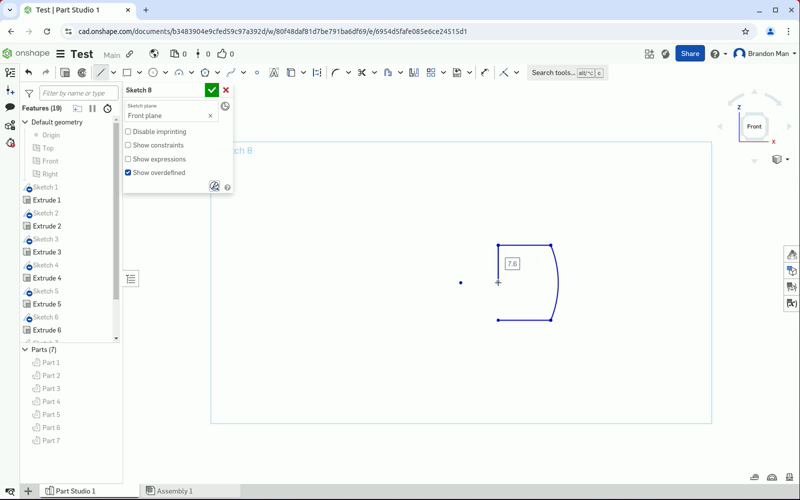
mouse_move(528, 282)
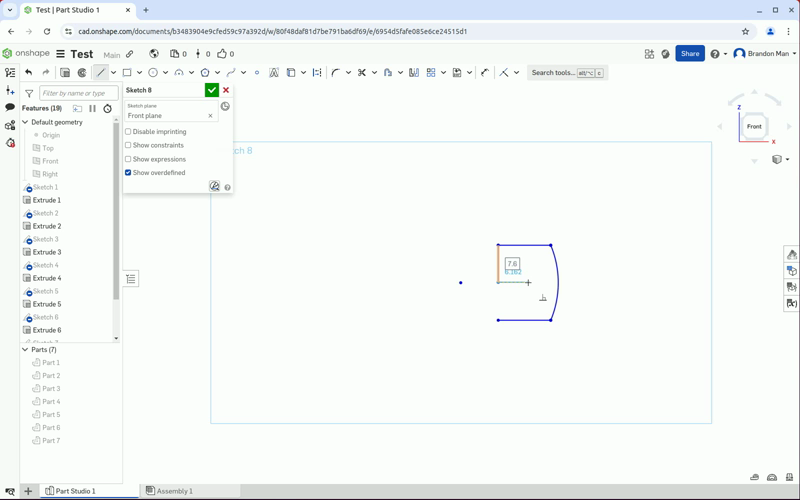
key_down(shift)
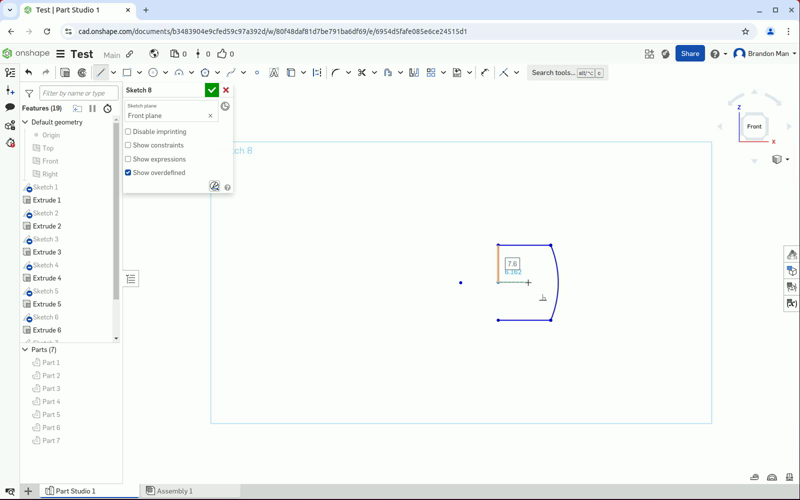
mouse_move(498, 320)
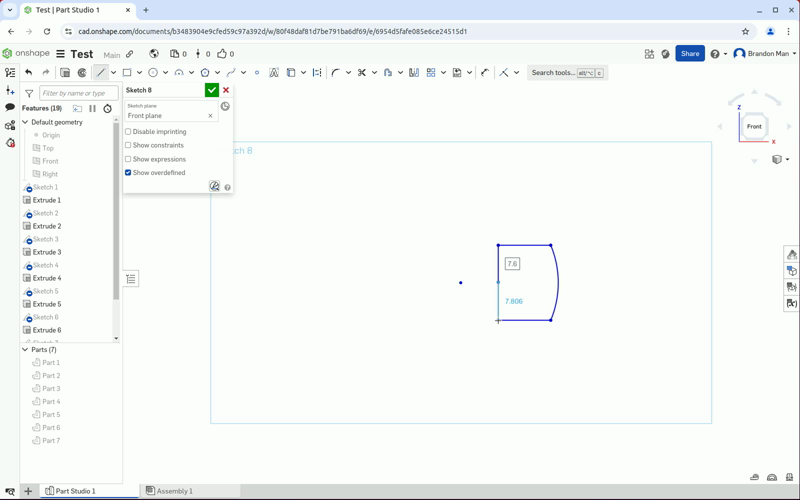
key_up(shift)
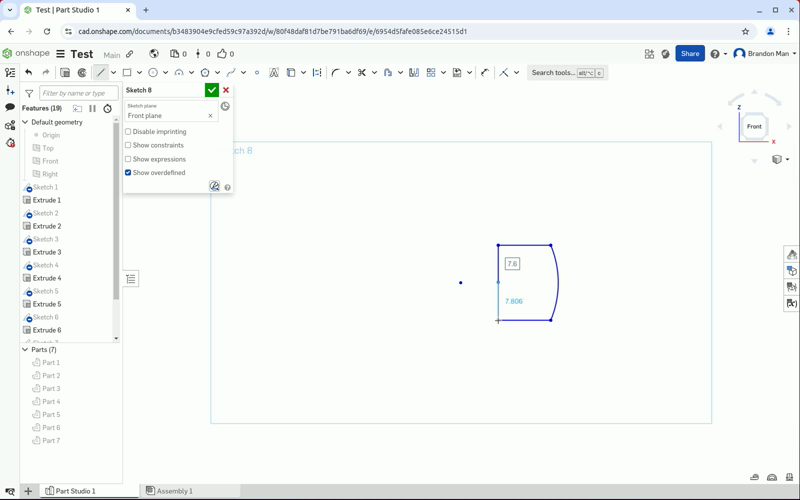
click(498, 320)
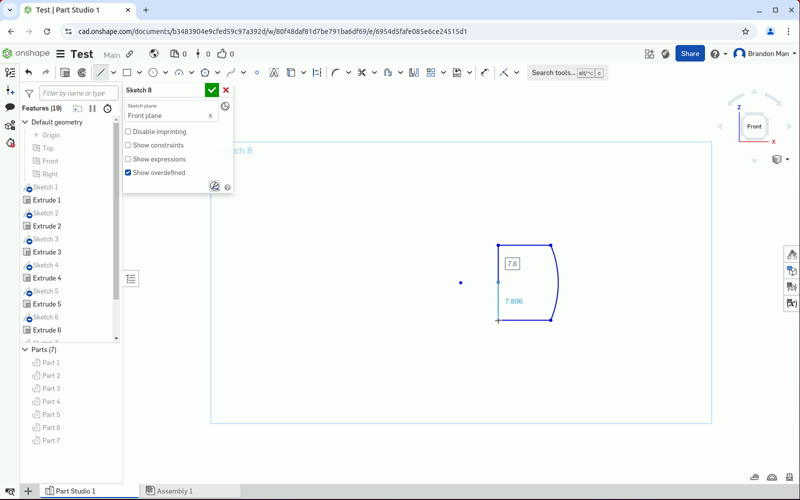
key(esc)
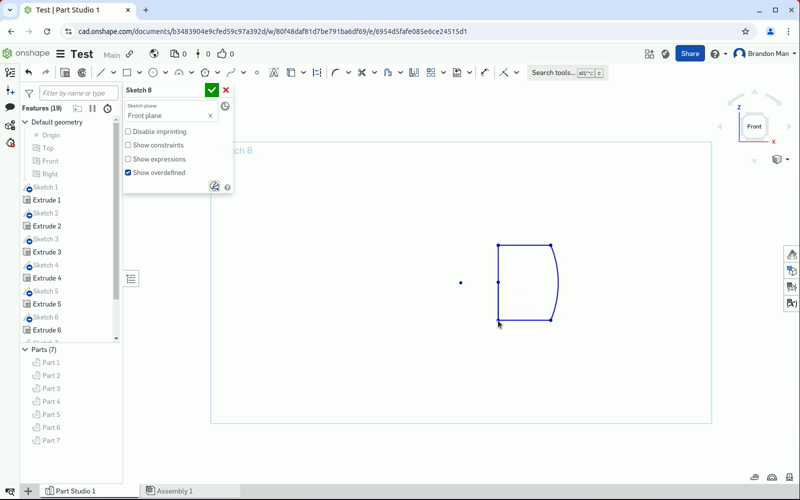
mouse_move(506, 249)
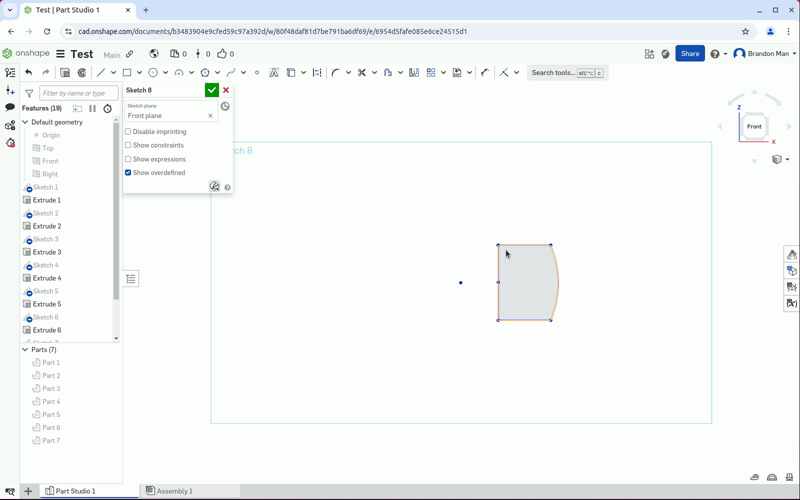
click(506, 249)
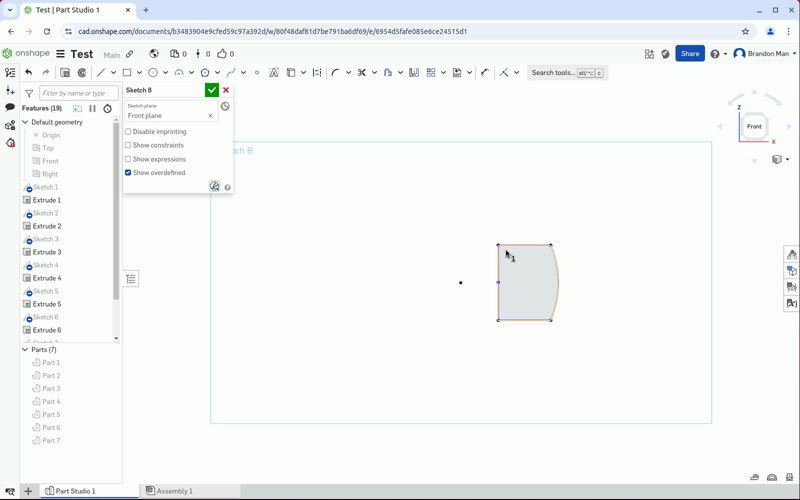
mouse_move(73, 352)
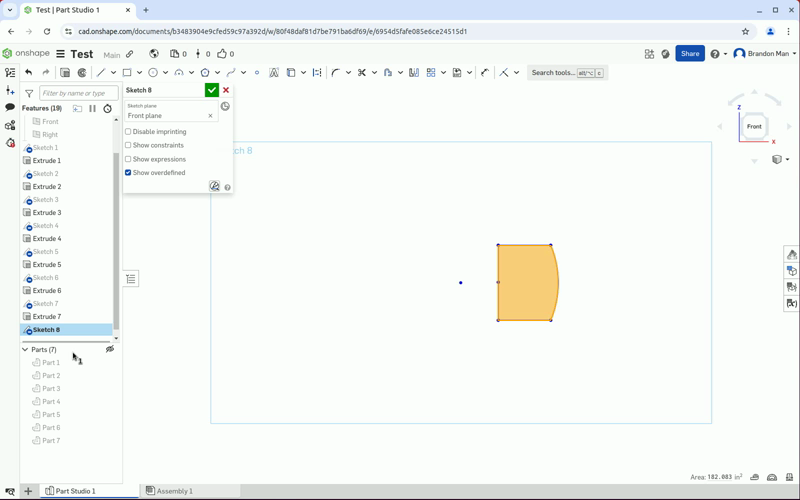
key(shift+y)
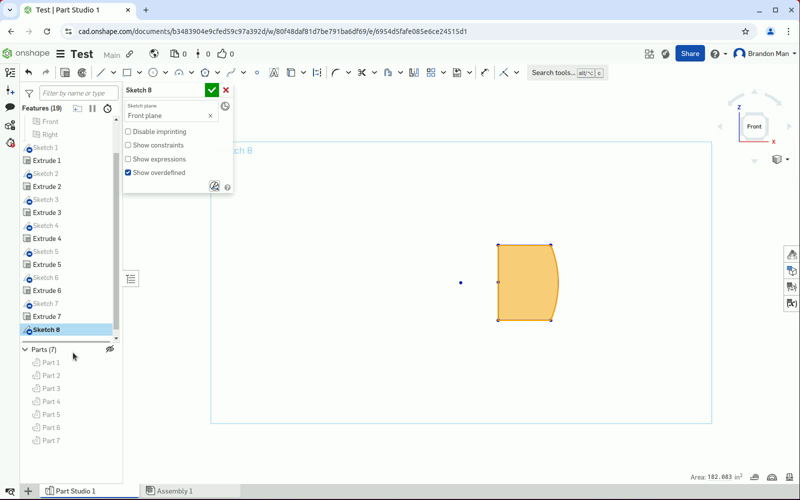
key(shift+e)
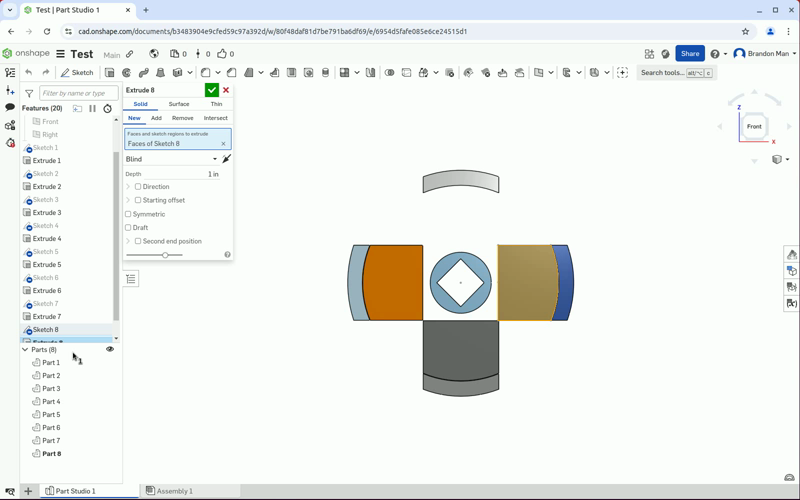
mouse_move(143, 106)
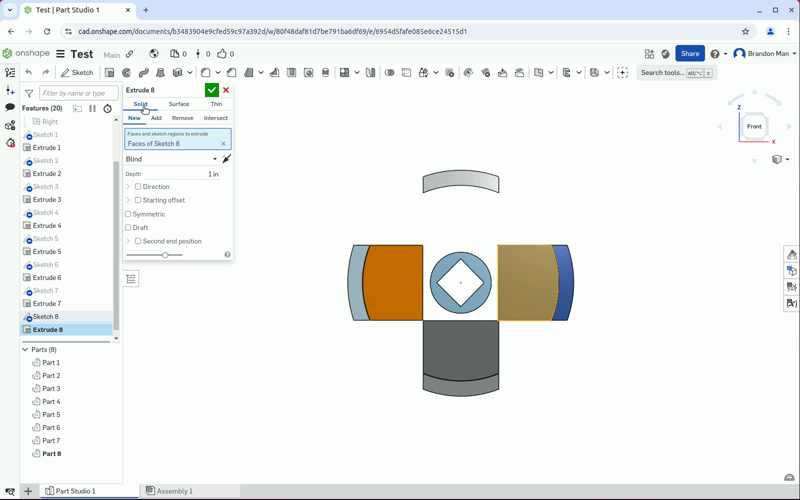
click(143, 106)
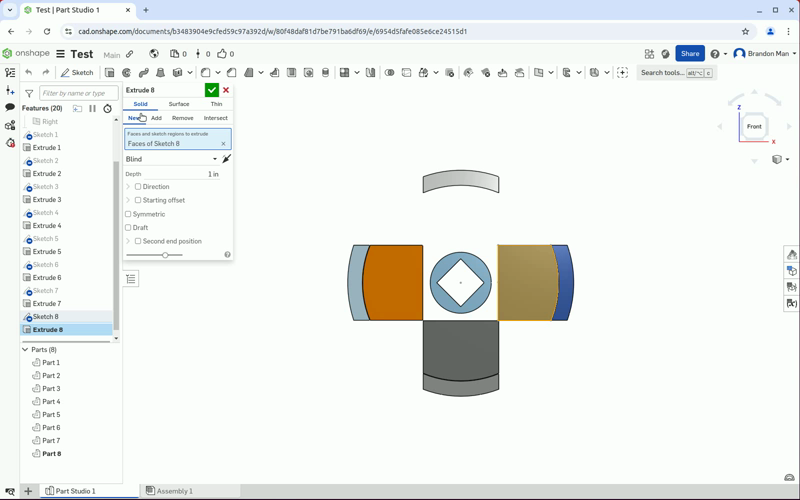
mouse_move(137, 120)
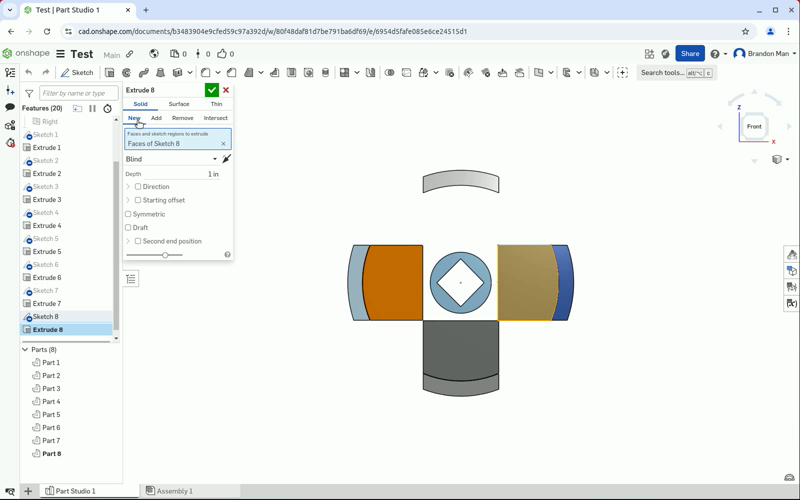
click(137, 120)
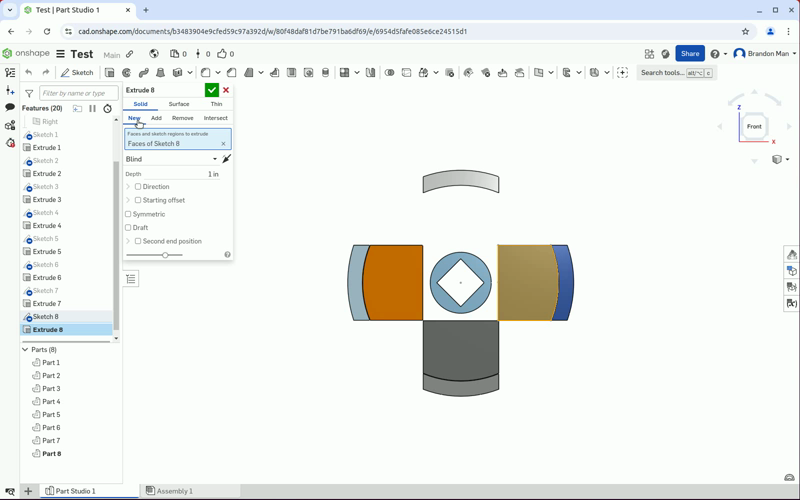
key(tab, 4)
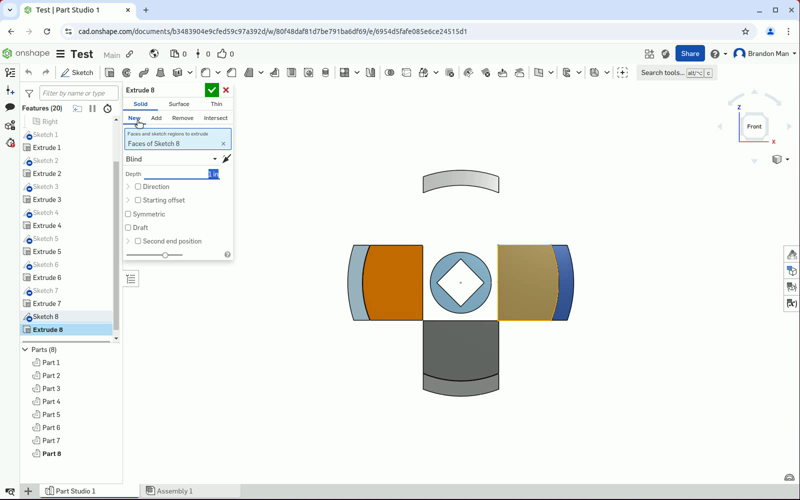
text(15.405)
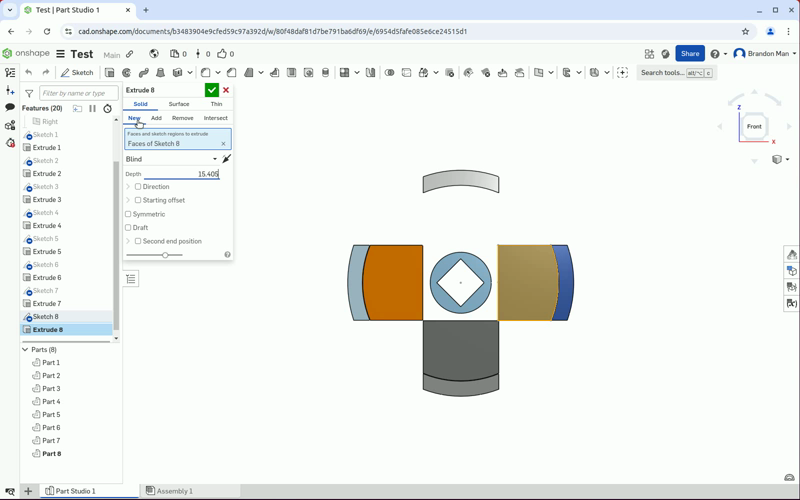
key(enter)
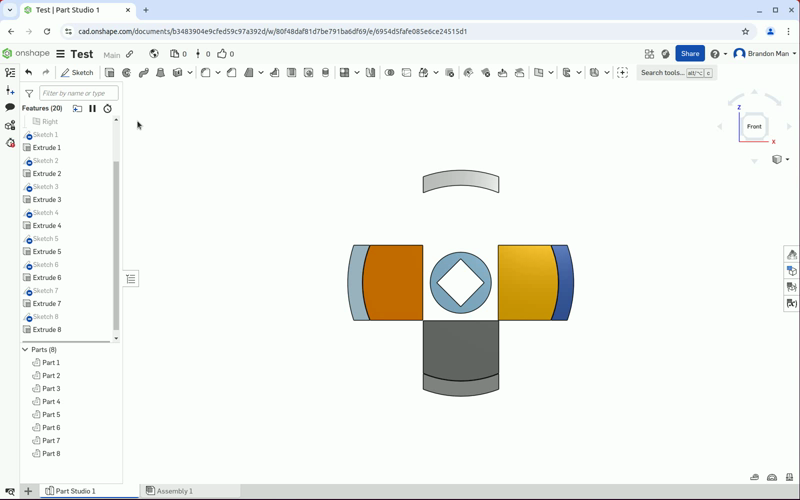
key(shift+h)
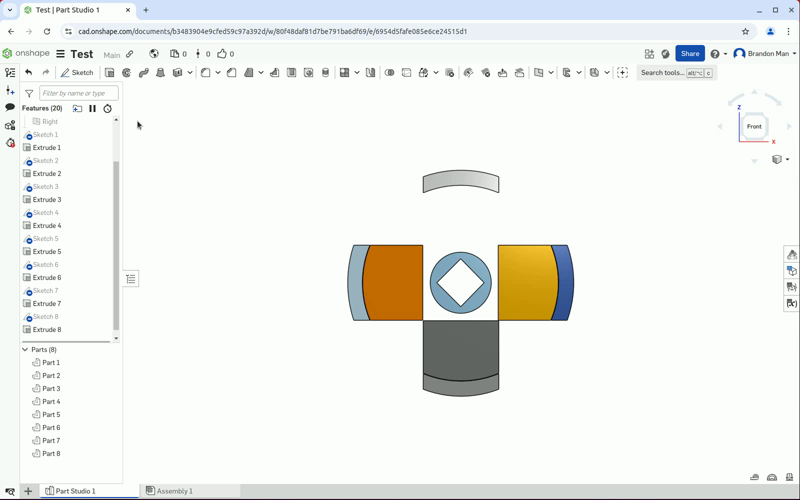
key(shift+h)
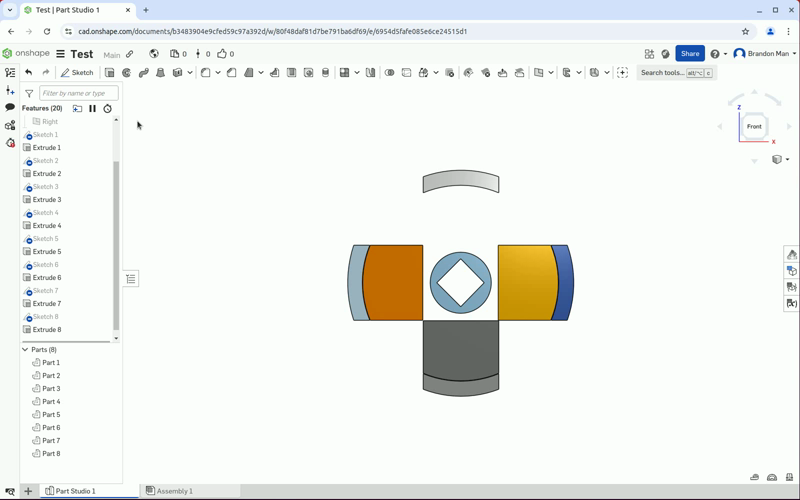
mouse_move(69, 137)
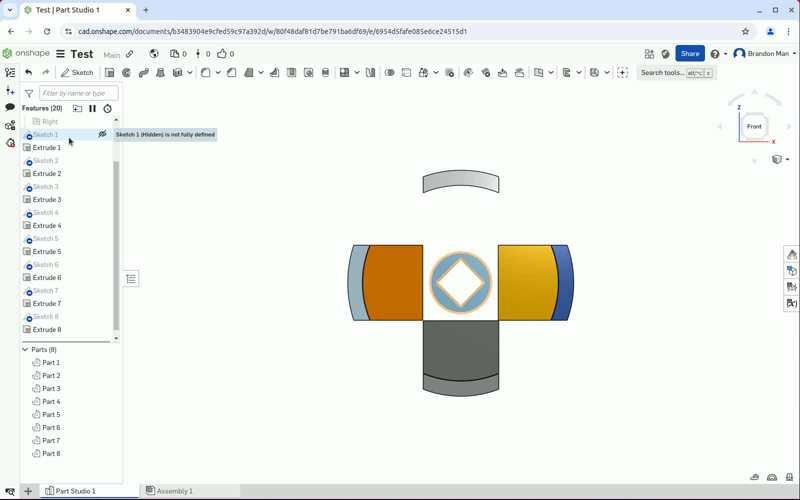
click(69, 137)
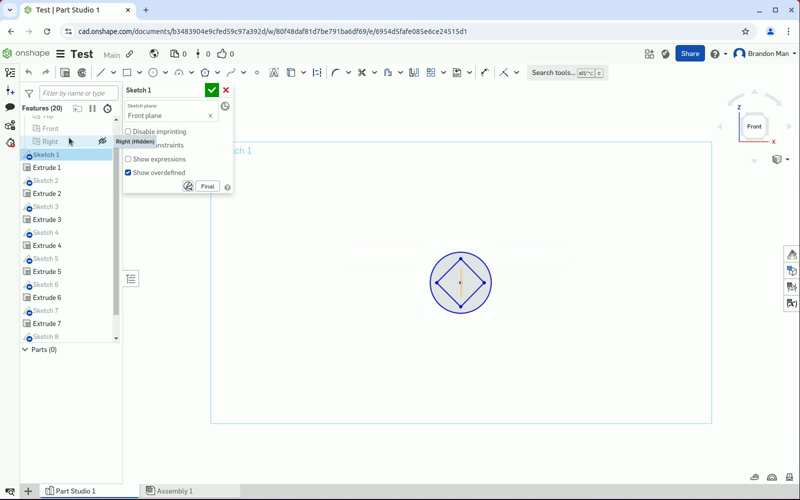
mouse_move(229, 92)
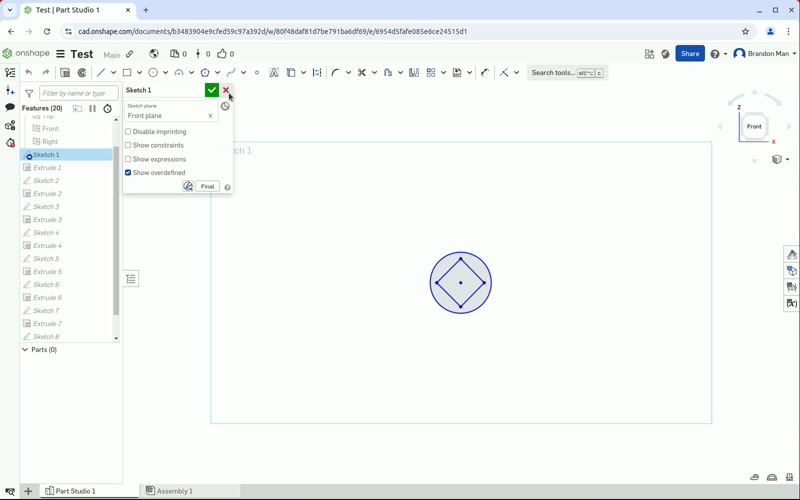
click(229, 92)
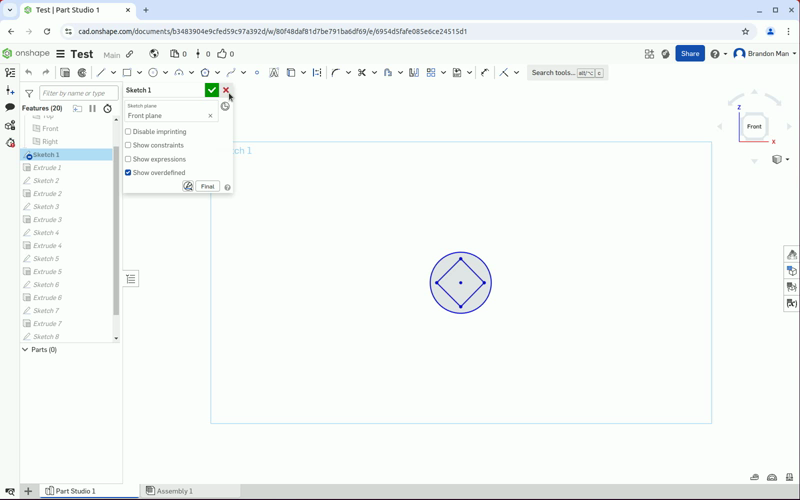
key(shift+s)
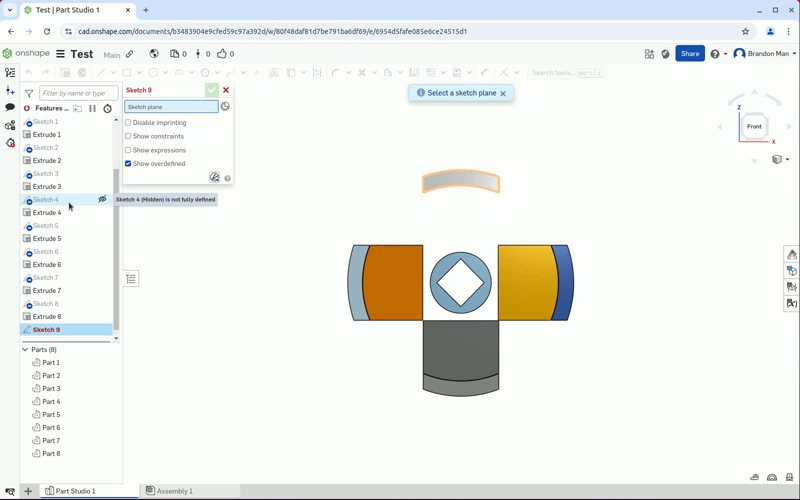
scroll(3)
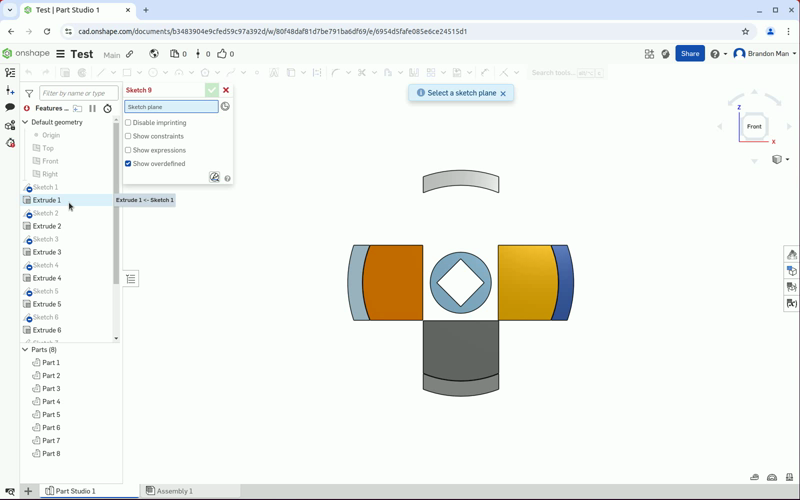
mouse_move(69, 163)
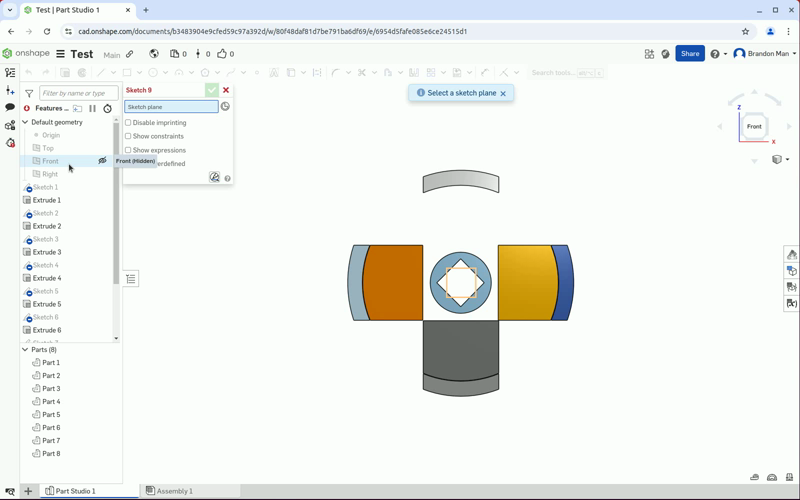
click(69, 163)
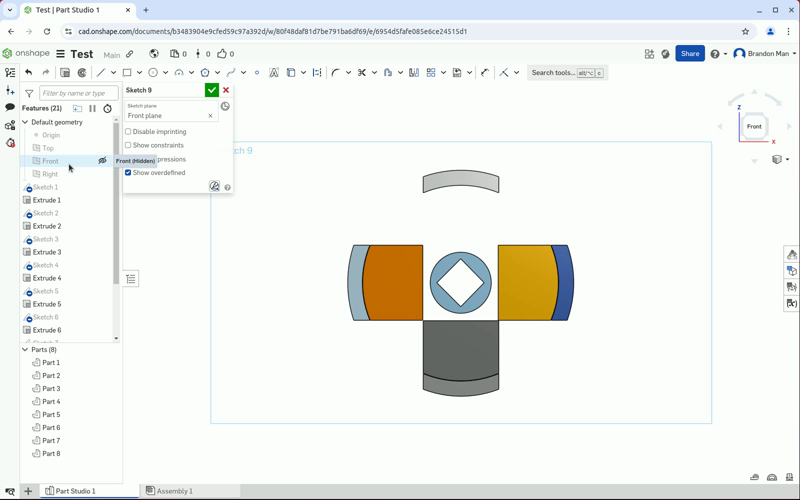
mouse_move(73, 352)
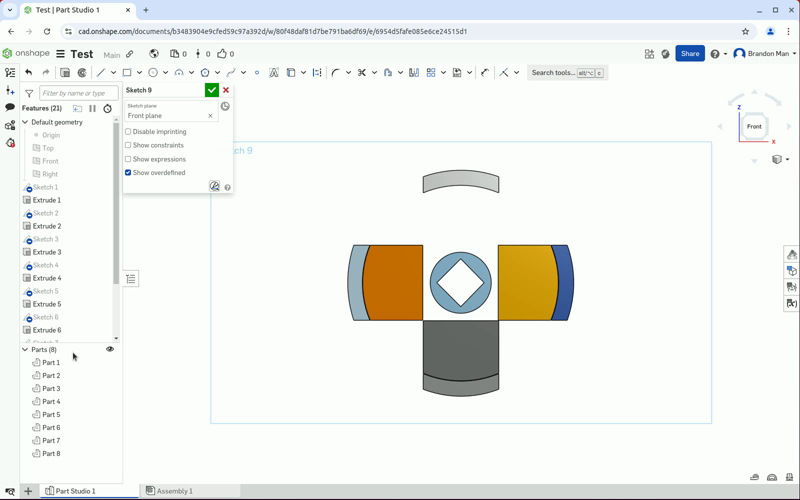
key(y)
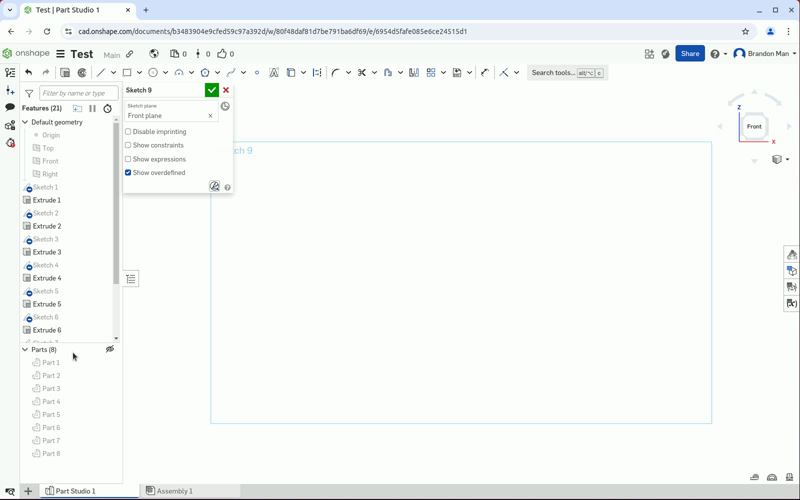
key(l)
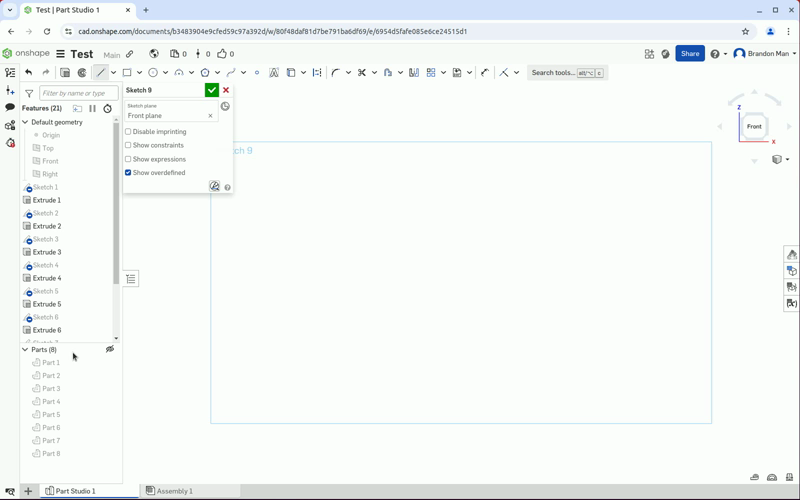
key_down(shift)
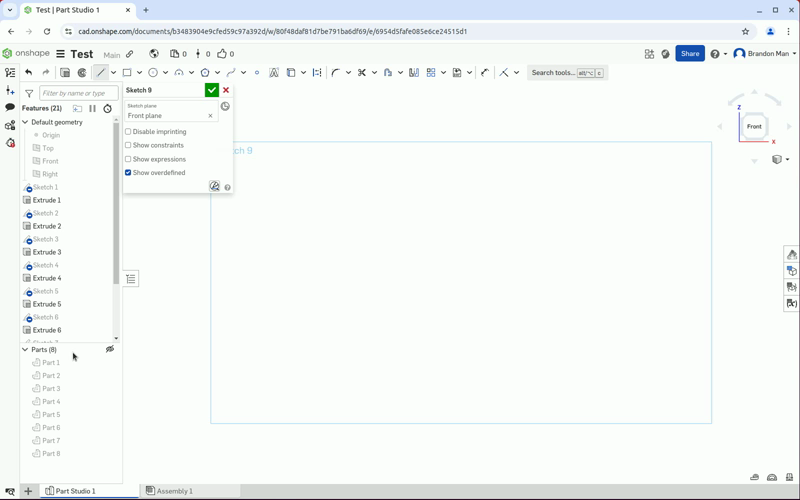
mouse_move(423, 245)
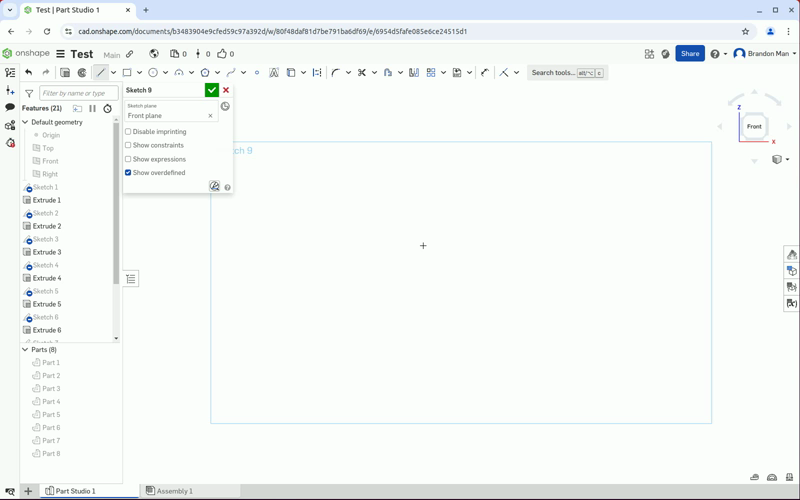
click(423, 245)
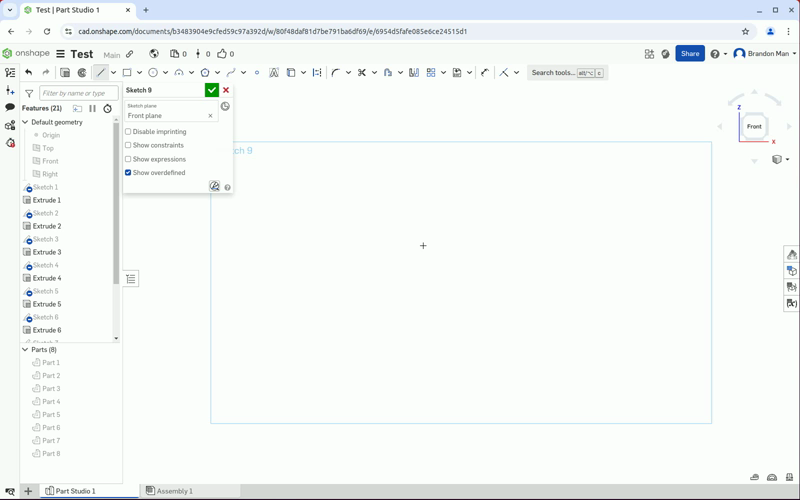
key_up(shift)
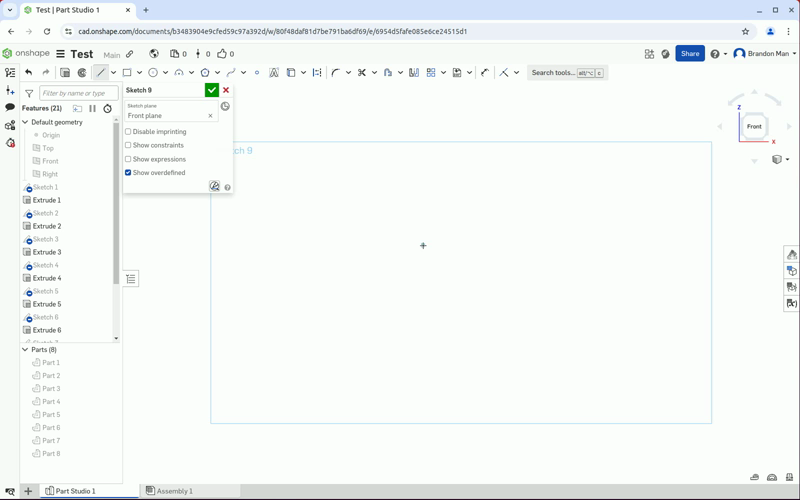
key_down(shift)
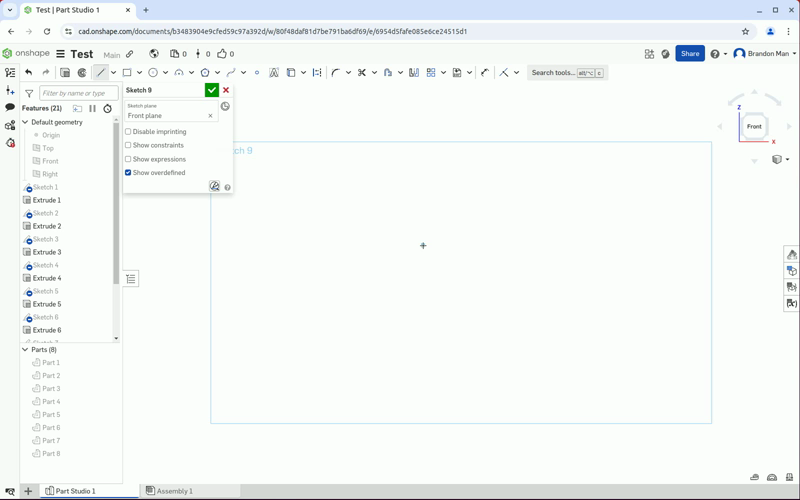
mouse_move(498, 245)
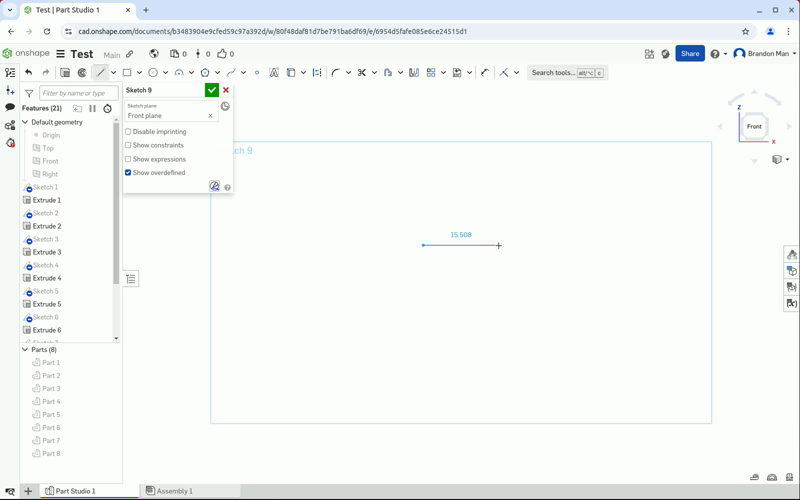
click(498, 245)
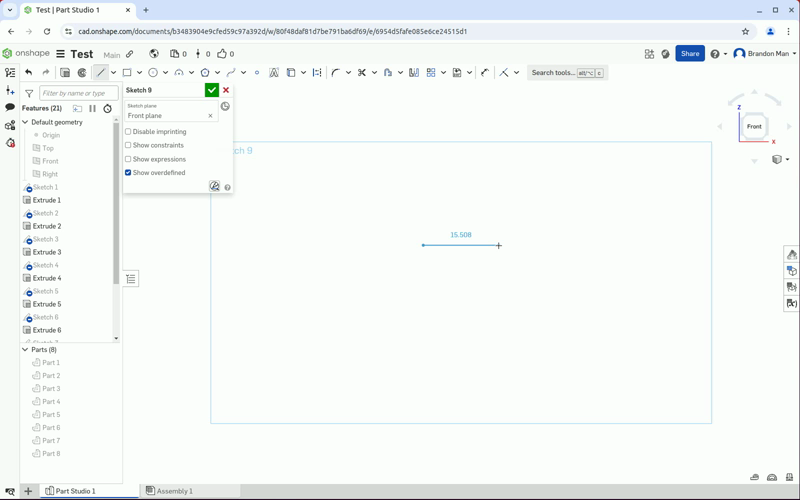
key_up(shift)
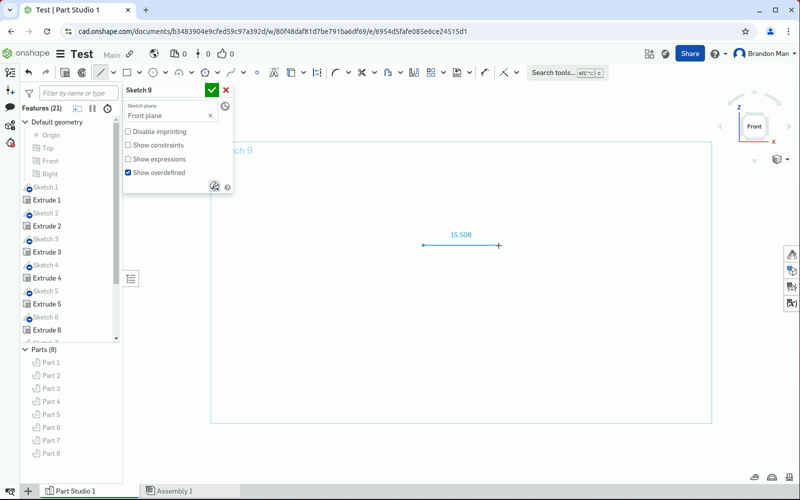
key_down(shift)
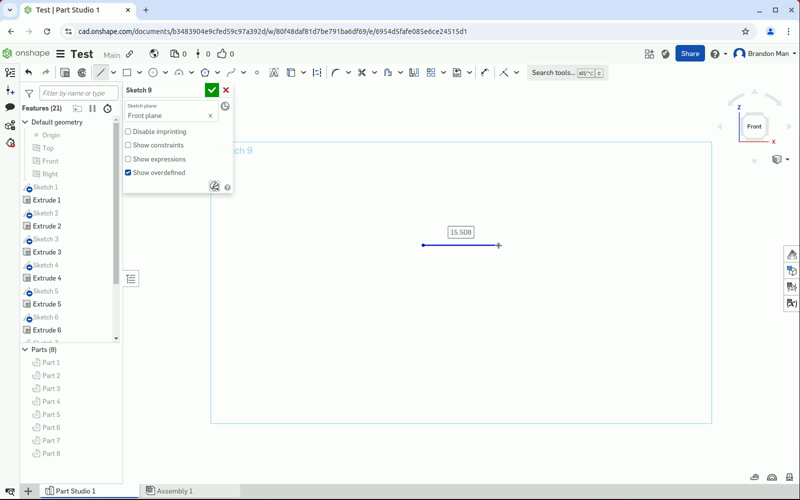
mouse_move(528, 245)
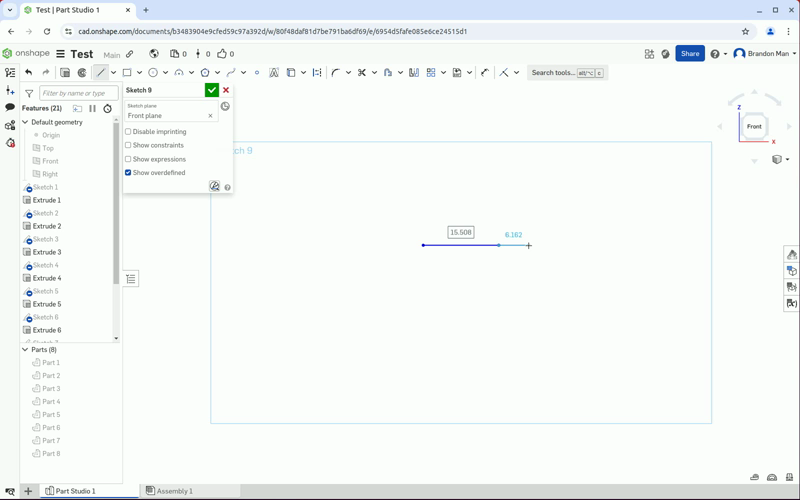
mouse_move(498, 192)
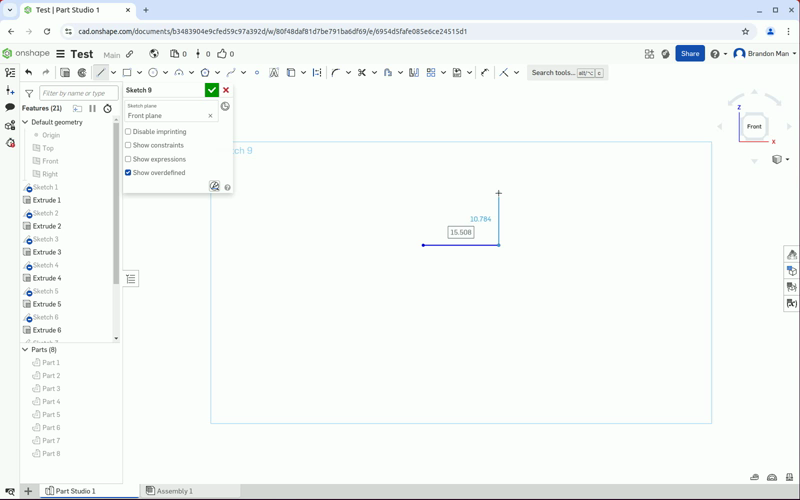
click(498, 192)
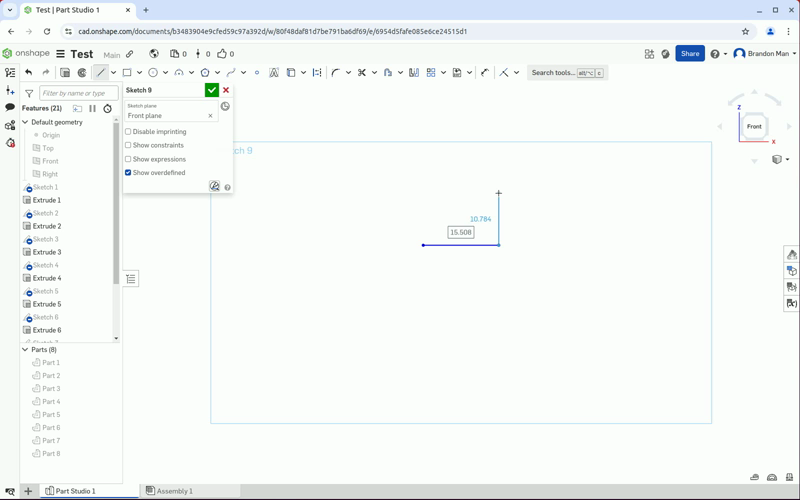
key_up(shift)
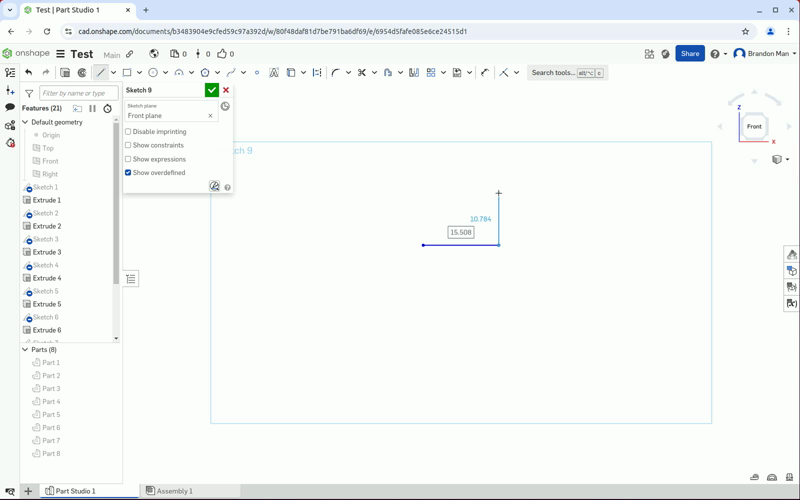
key(esc)
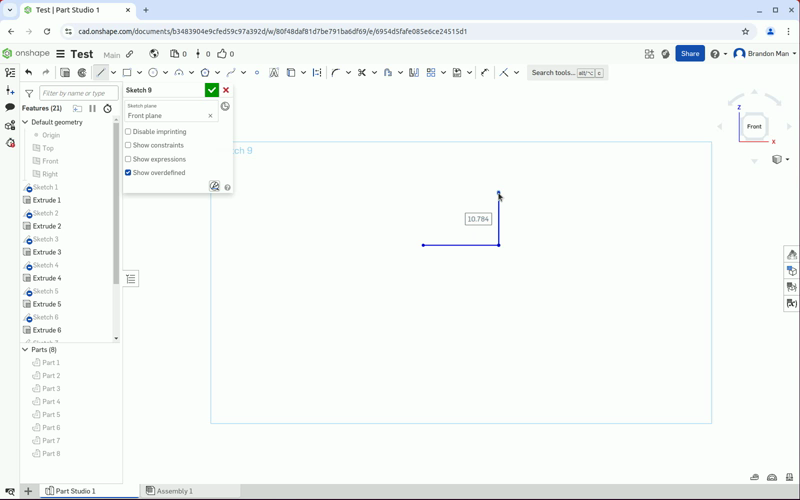
key(a)
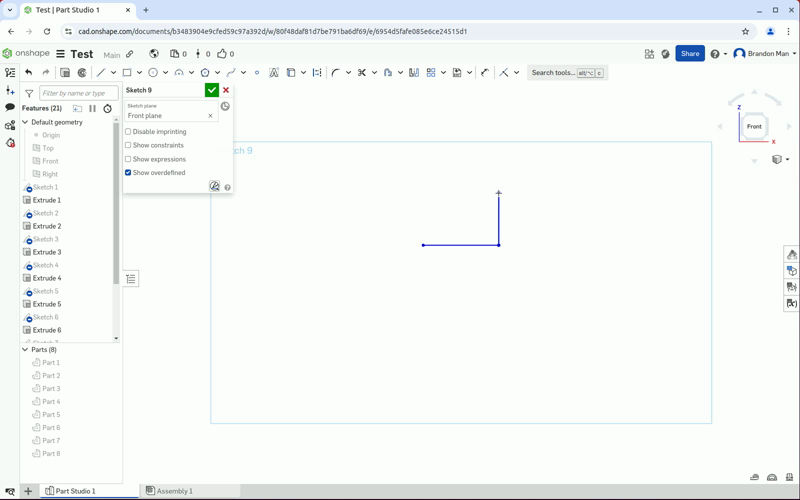
mouse_move(498, 192)
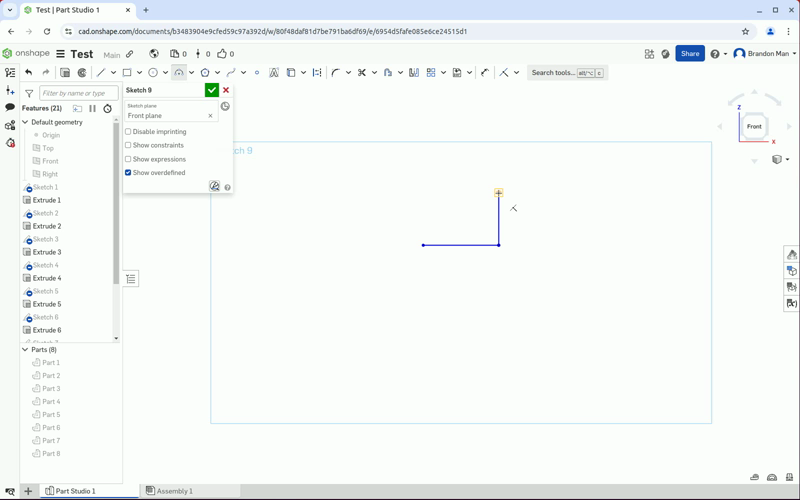
click(498, 192)
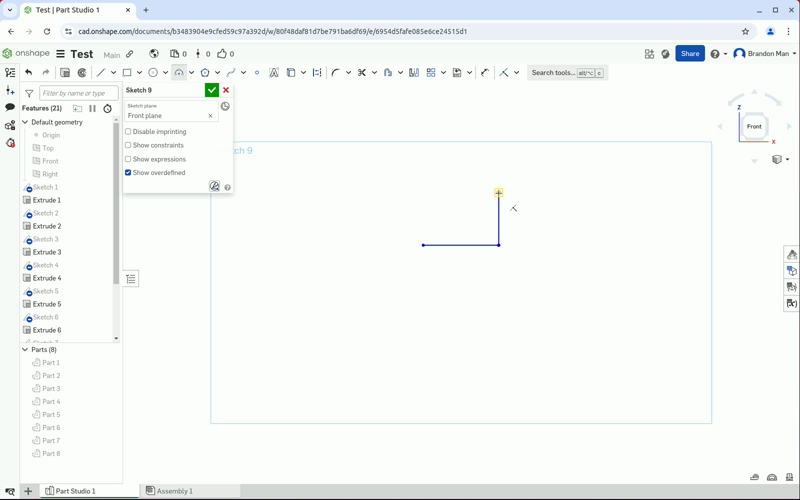
key_down(shift)
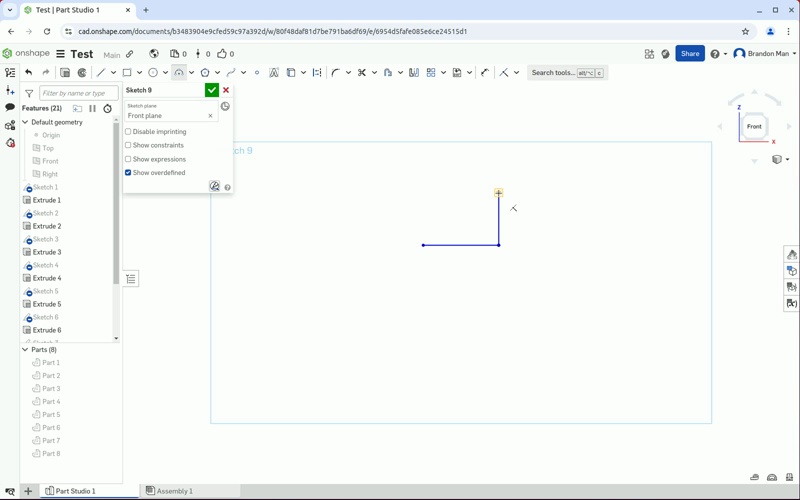
mouse_move(423, 192)
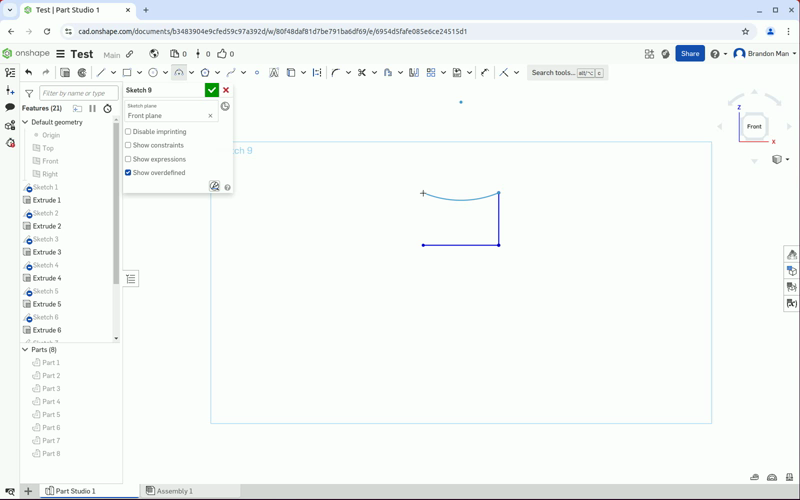
click(423, 192)
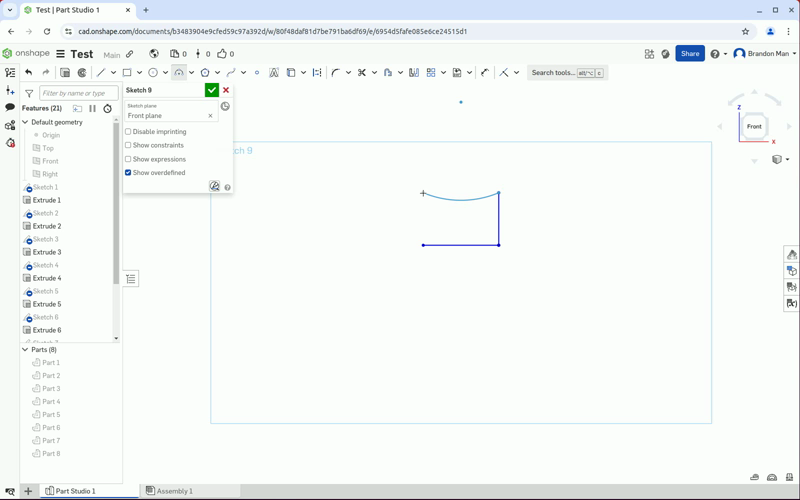
mouse_move(461, 185)
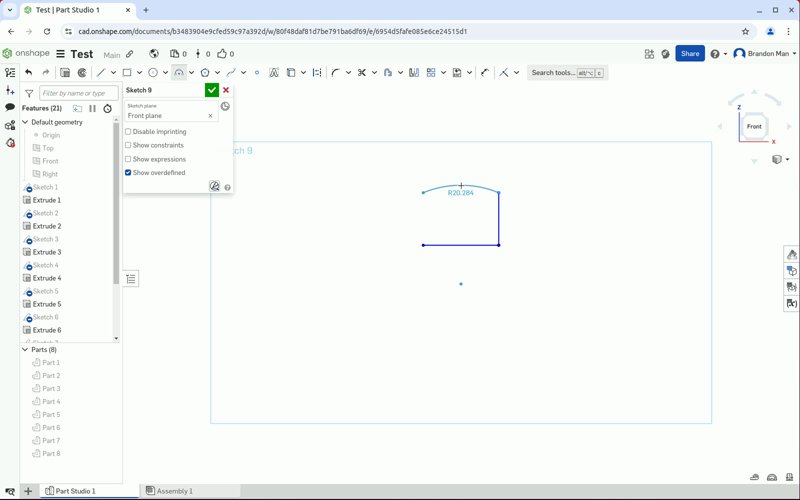
click(461, 185)
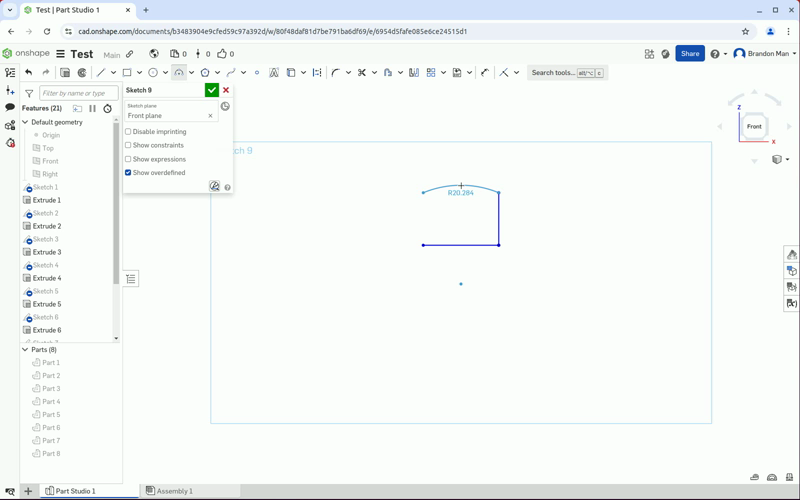
key_up(shift)
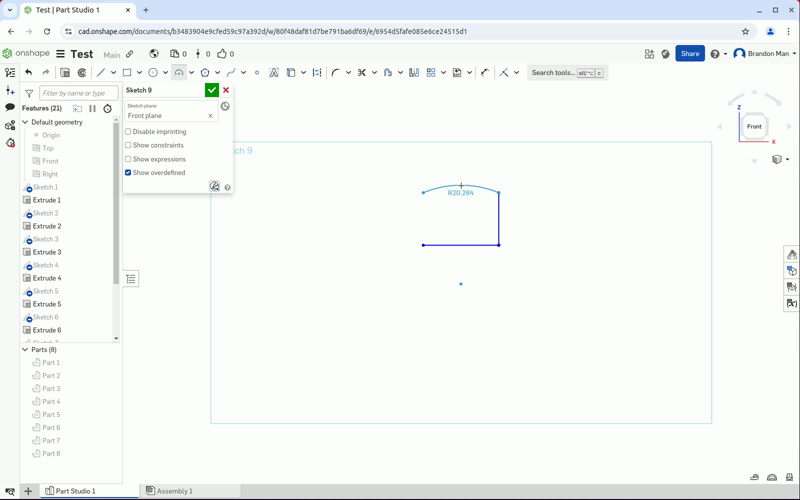
key(esc)
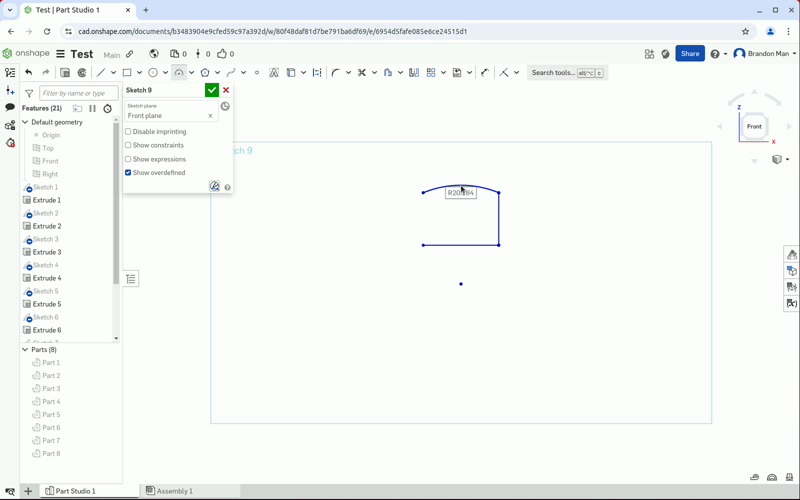
key(l)
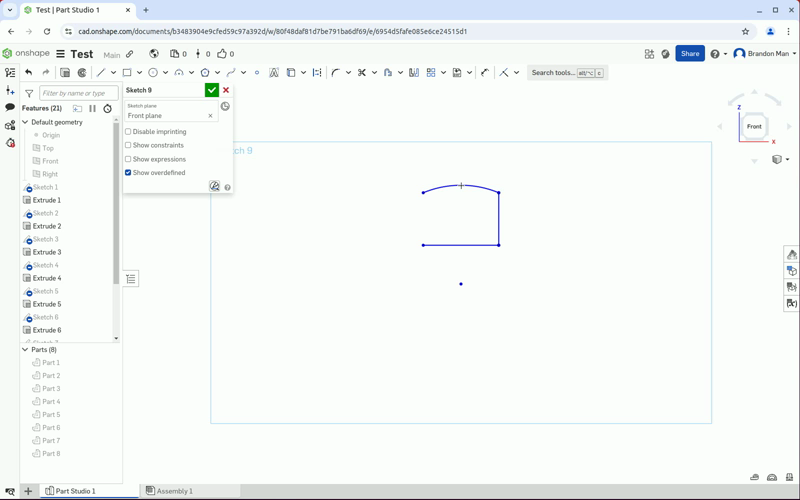
mouse_move(423, 192)
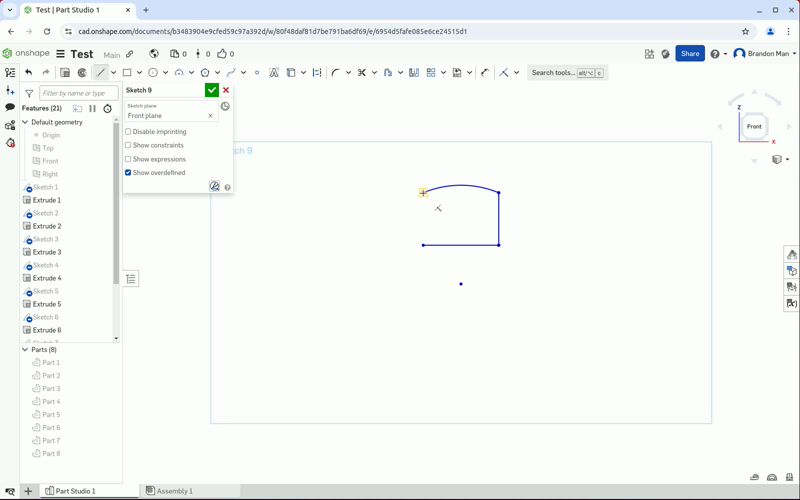
click(423, 192)
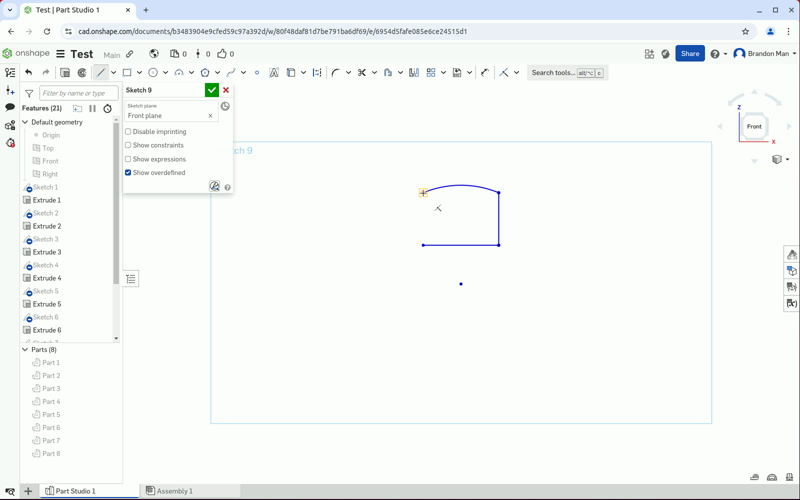
mouse_move(453, 192)
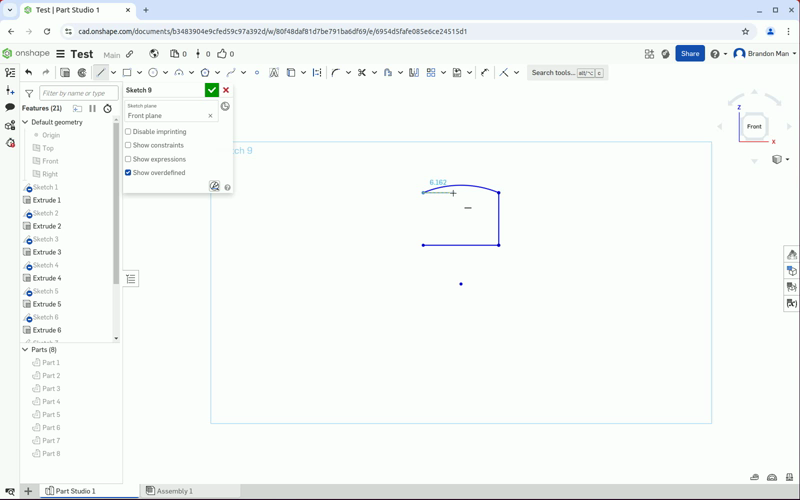
key_down(shift)
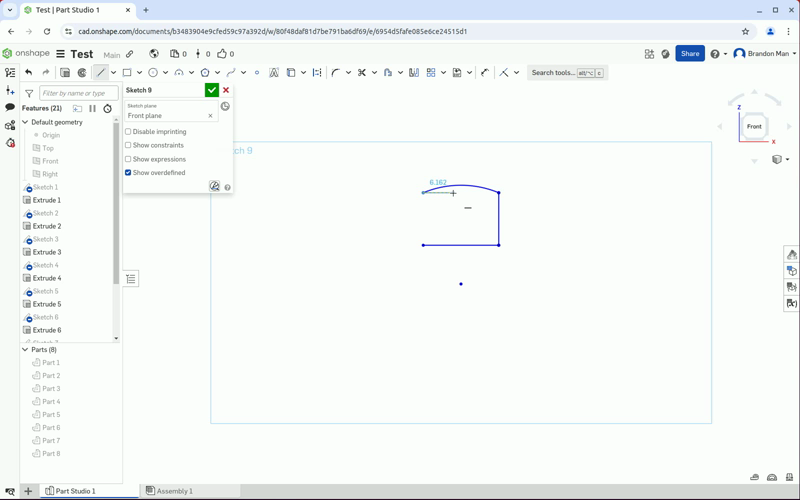
mouse_move(423, 245)
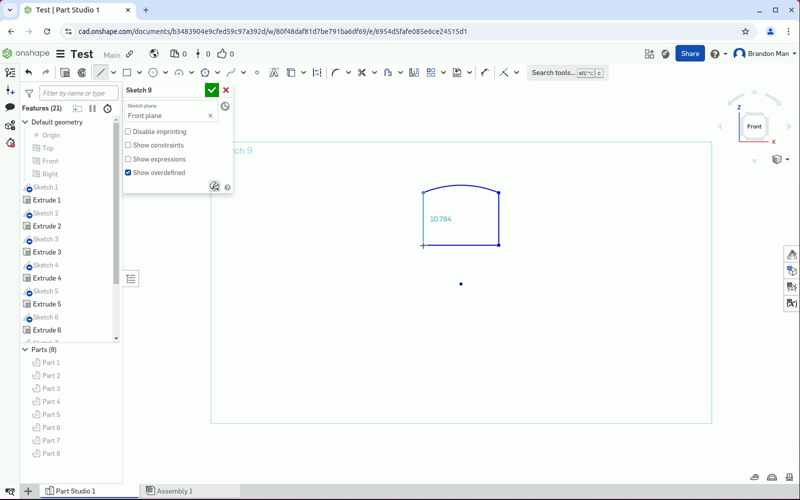
key_up(shift)
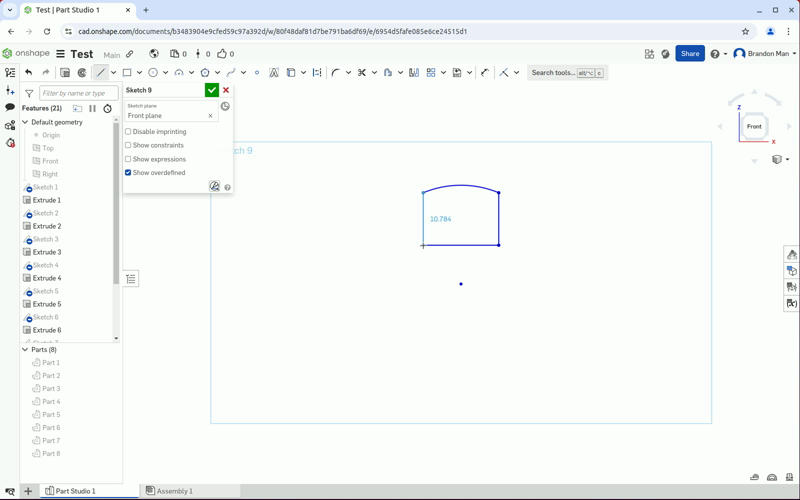
click(423, 245)
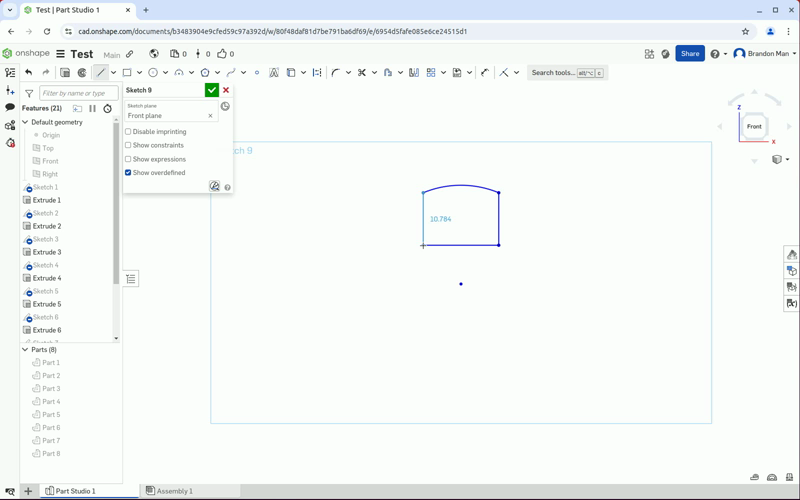
key(esc)
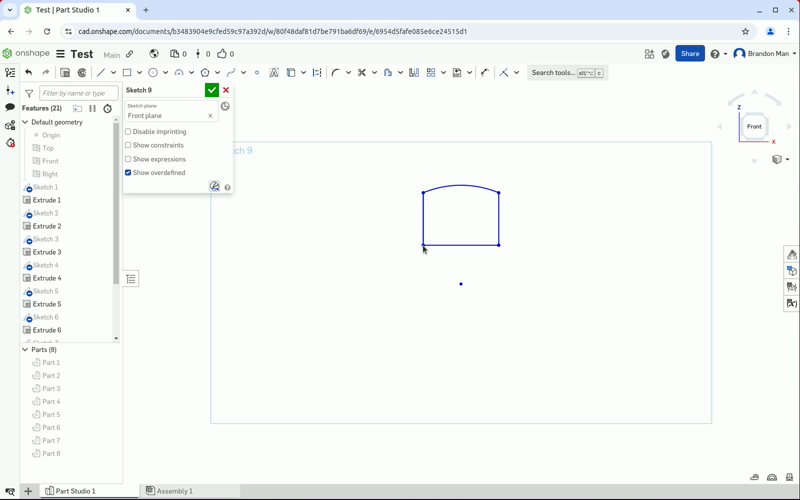
mouse_move(493, 239)
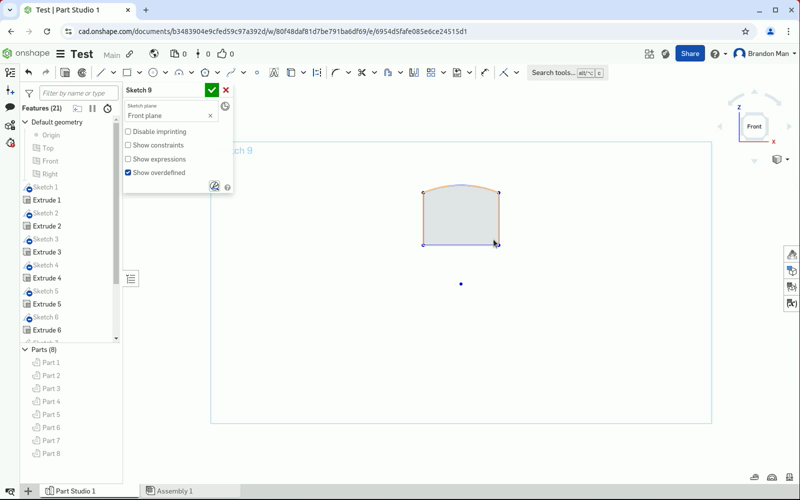
click(493, 239)
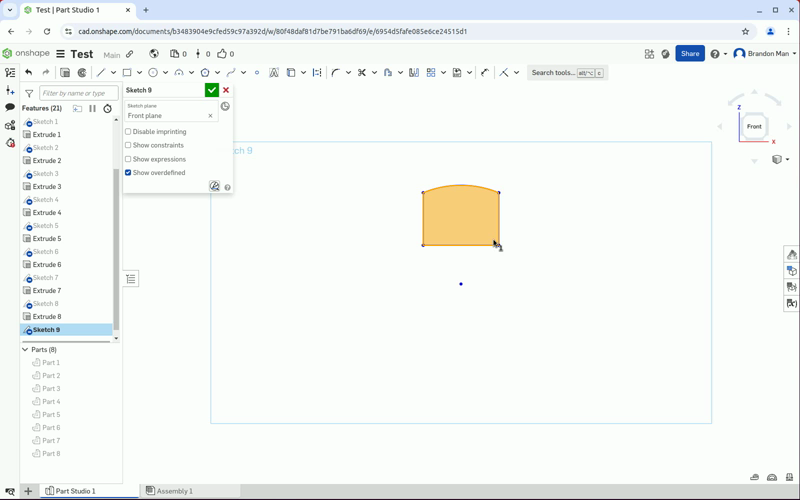
mouse_move(73, 352)
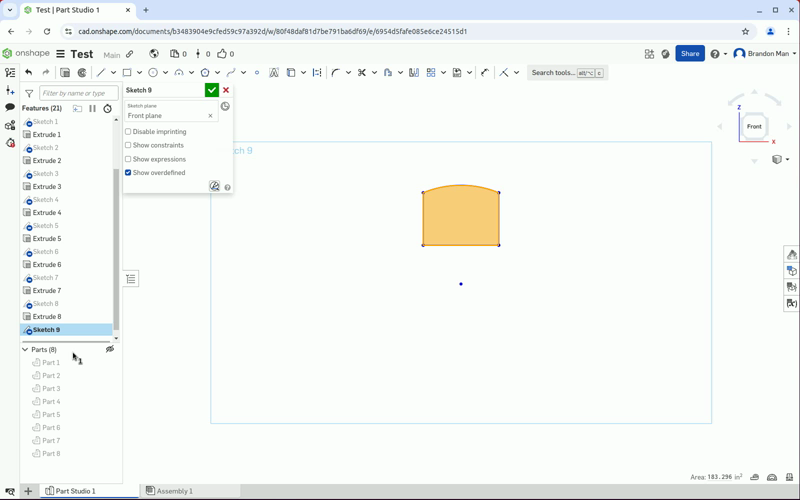
key(shift+y)
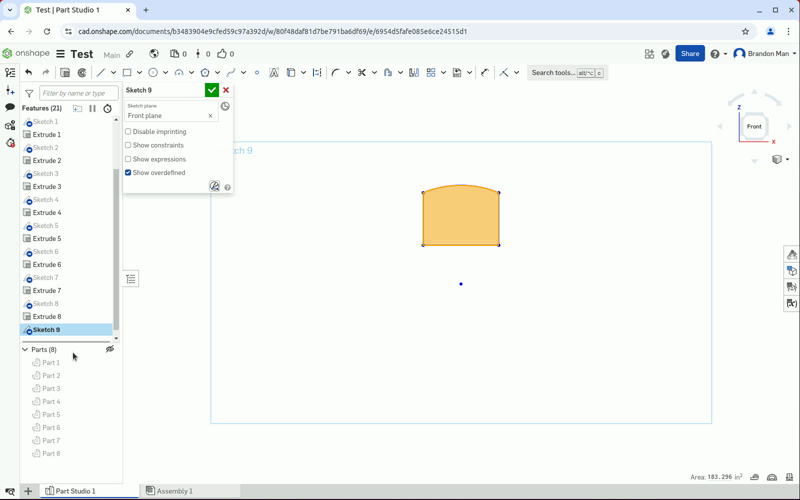
key(shift+e)
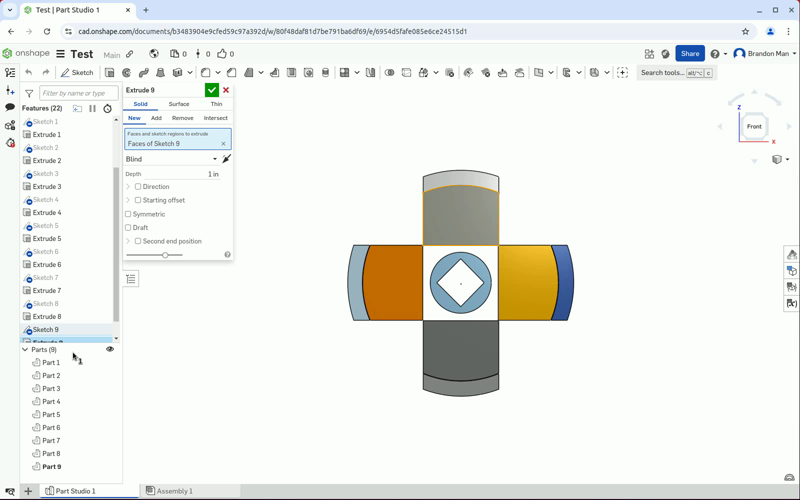
mouse_move(143, 106)
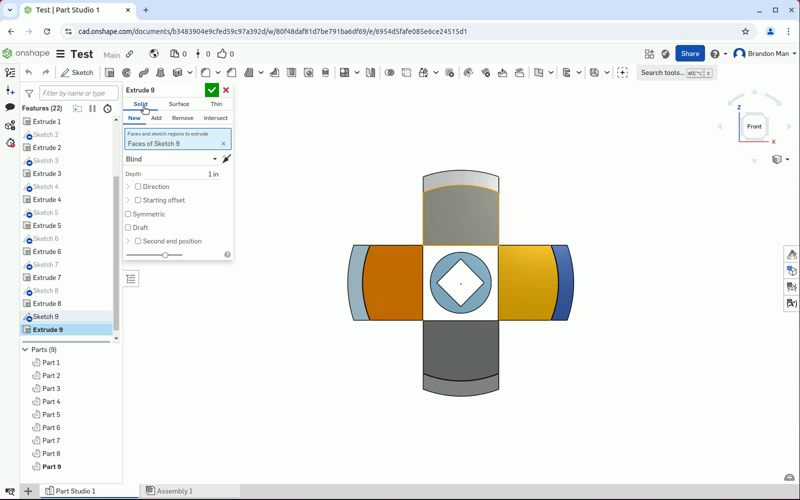
click(143, 106)
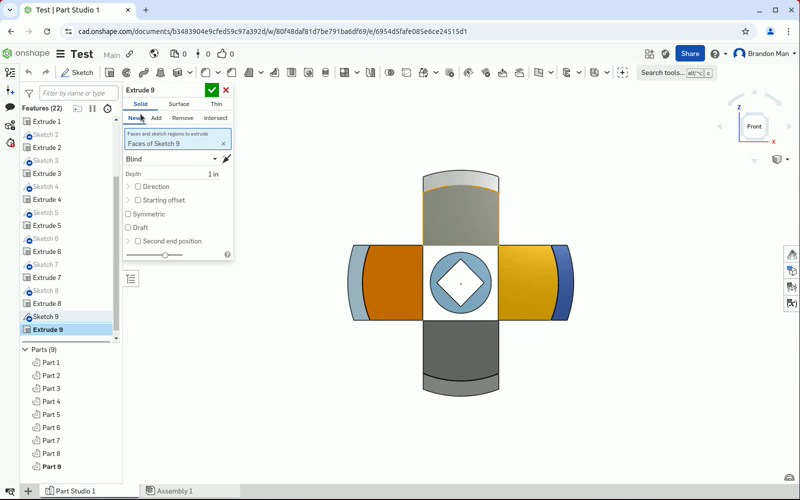
mouse_move(137, 120)
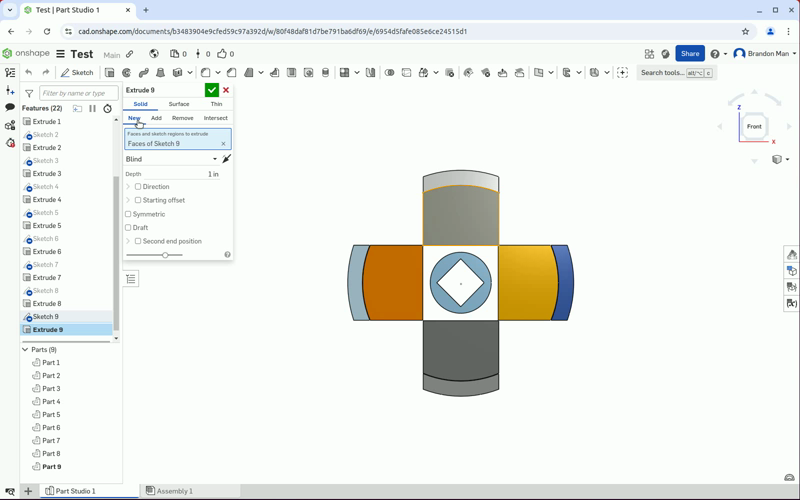
click(137, 120)
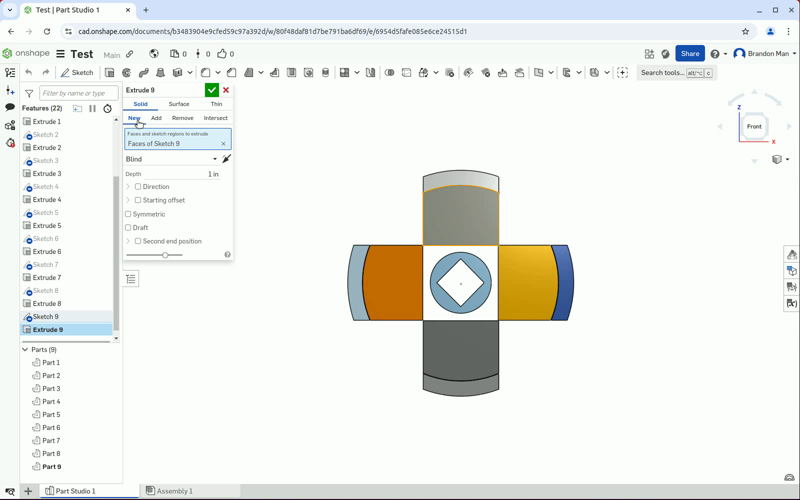
key(tab, 4)
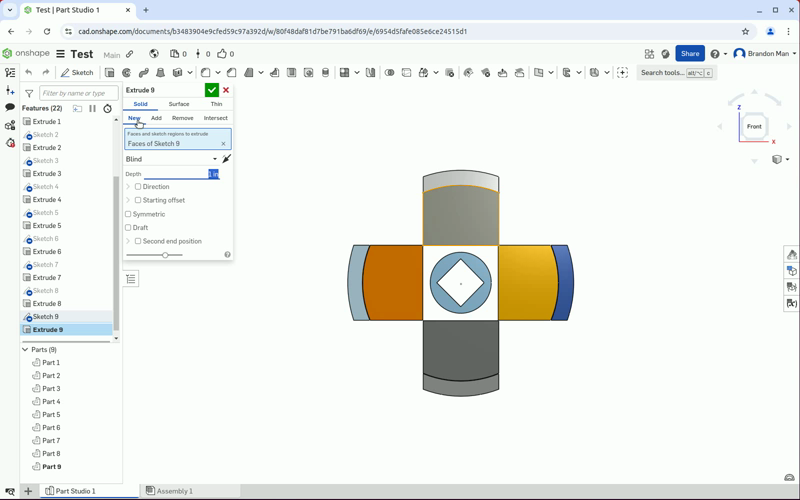
text(15.405)
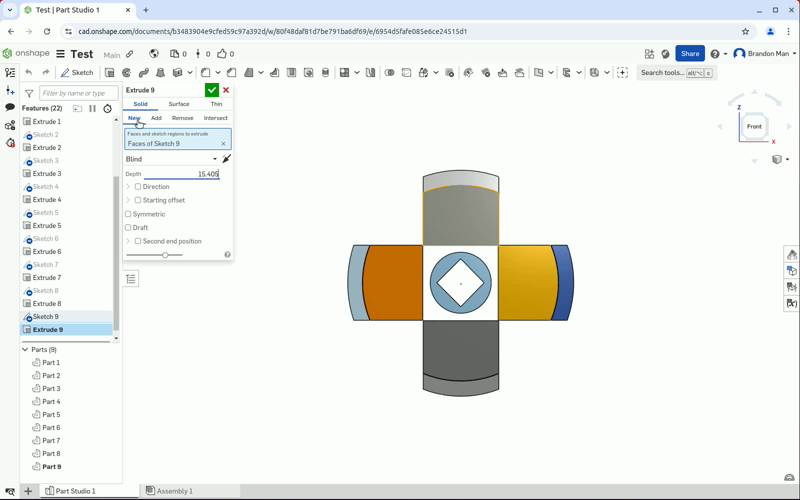
key(enter)
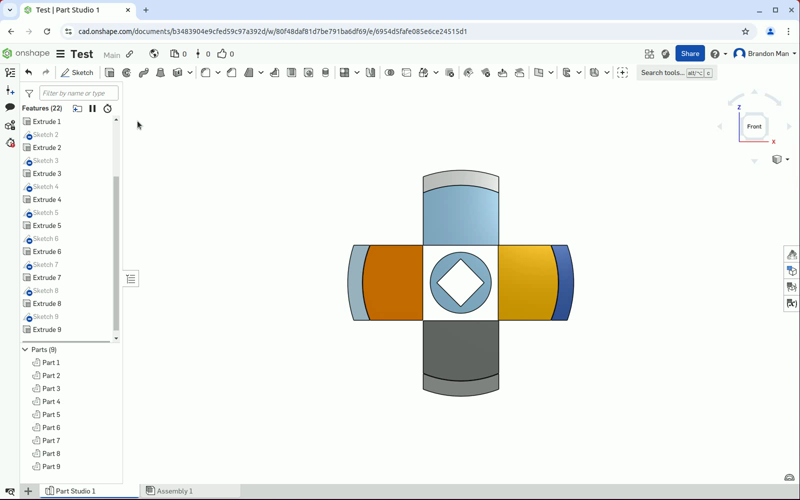
key(shift+h)
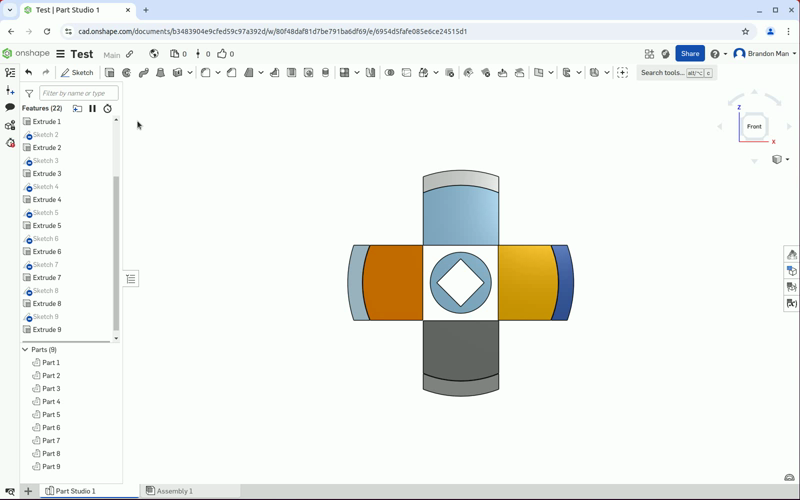
key(shift+h)
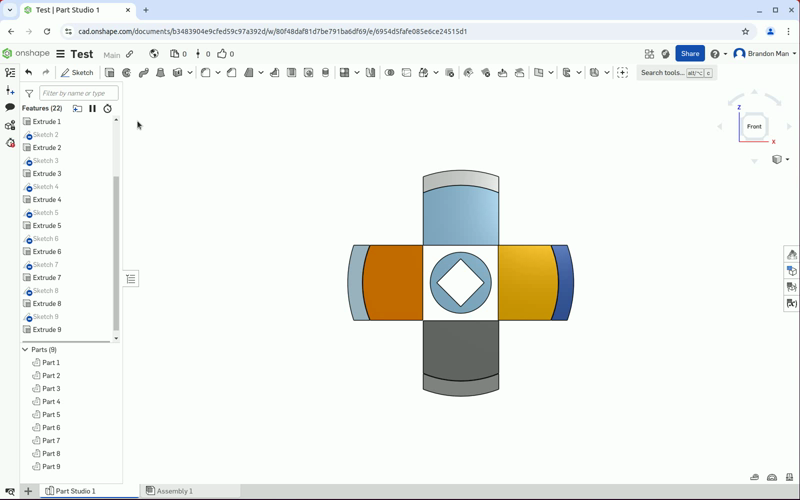
key(shift+7)
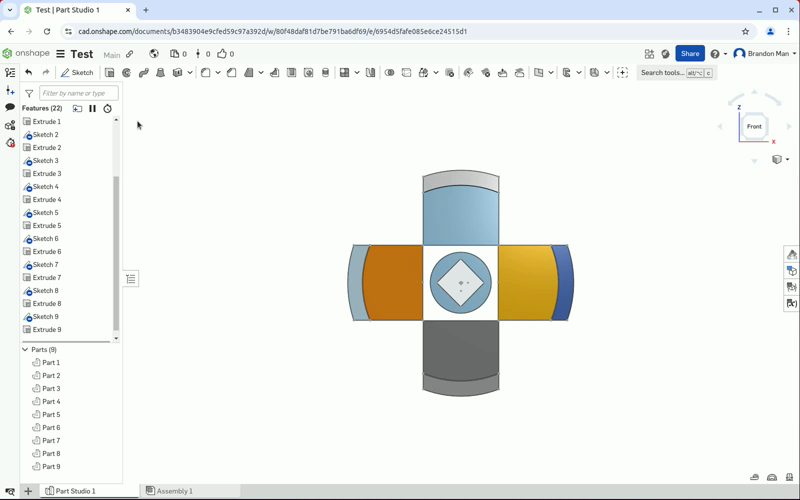
key(left, 2)
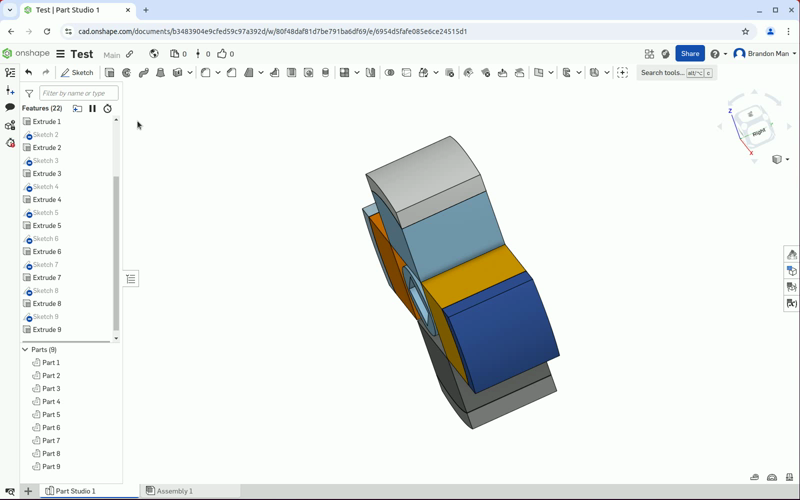
key(down, 2)
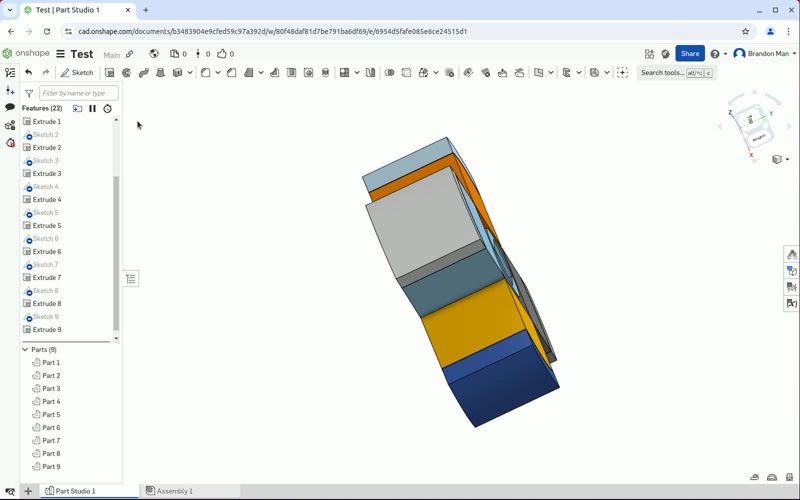
key(up, 2)
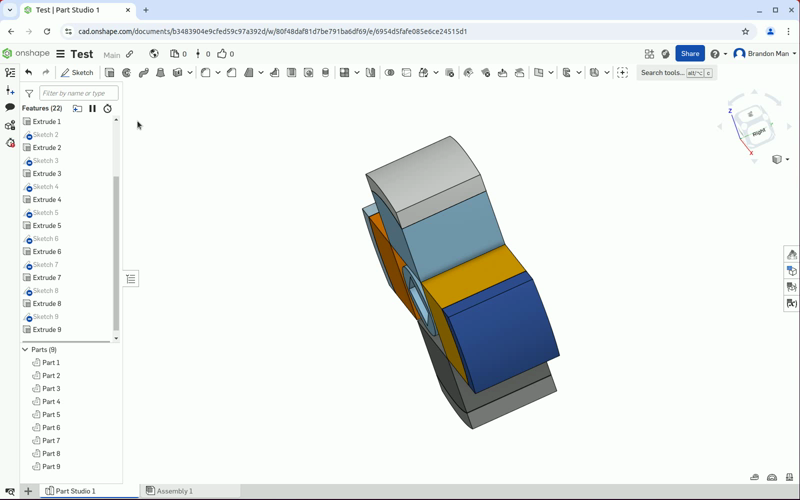
key(right, 2)
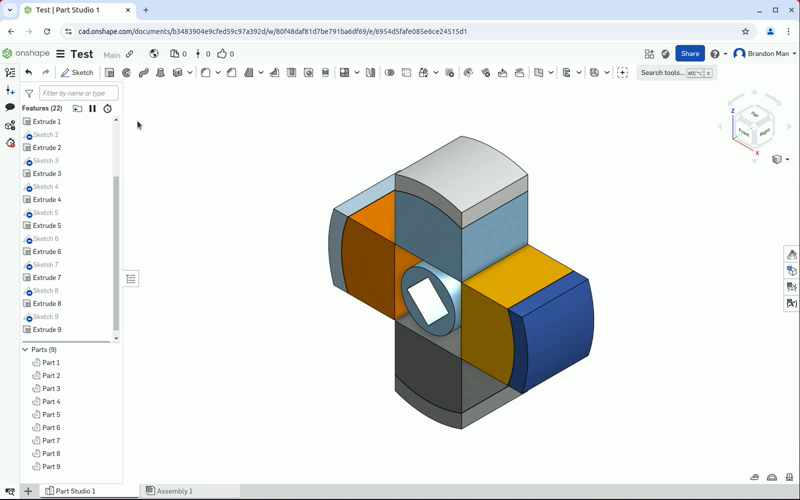
mouse_move(69, 111)
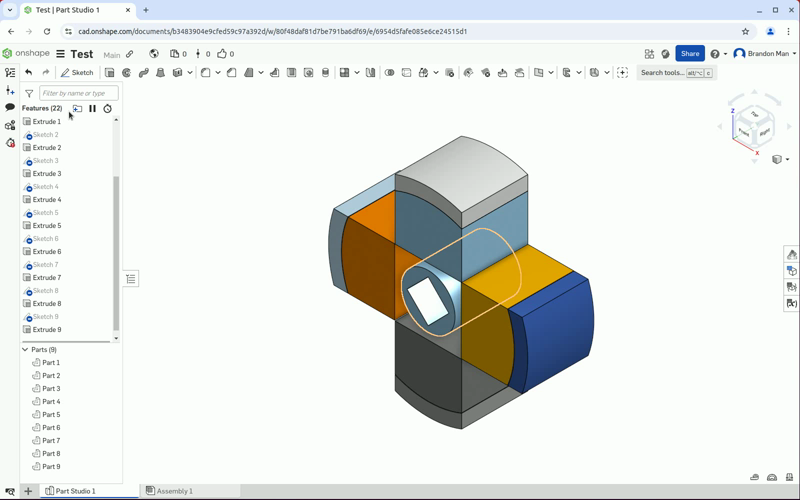
click(69, 111)